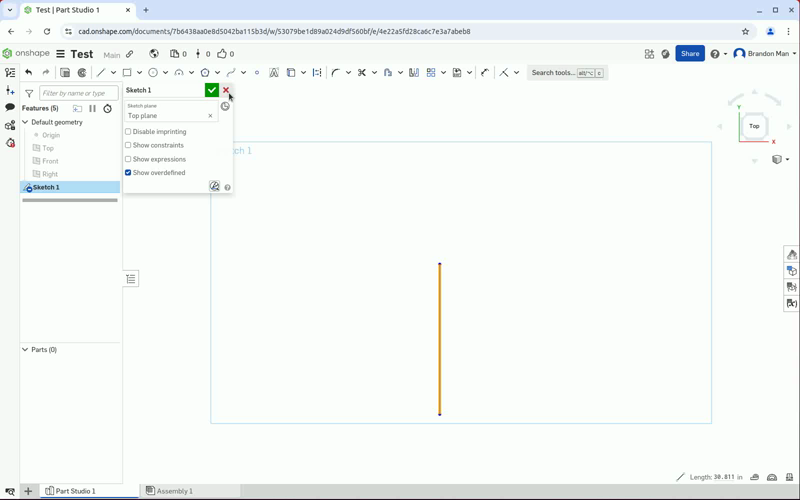
key(shift+h)
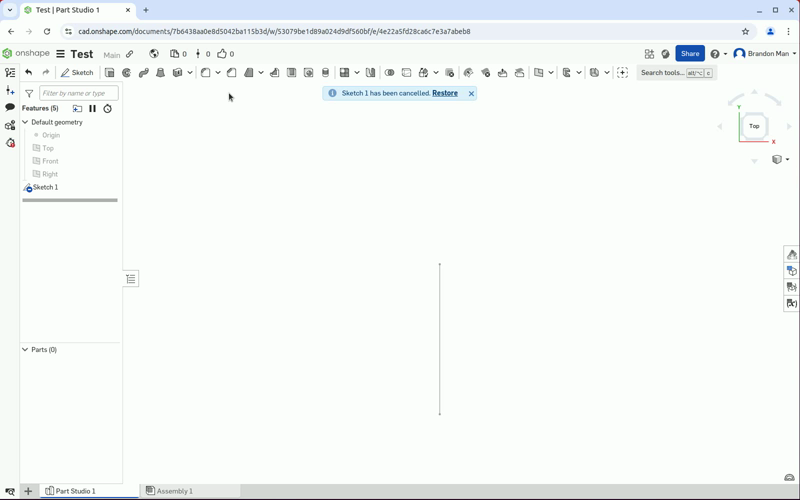
mouse_move(73, 352)
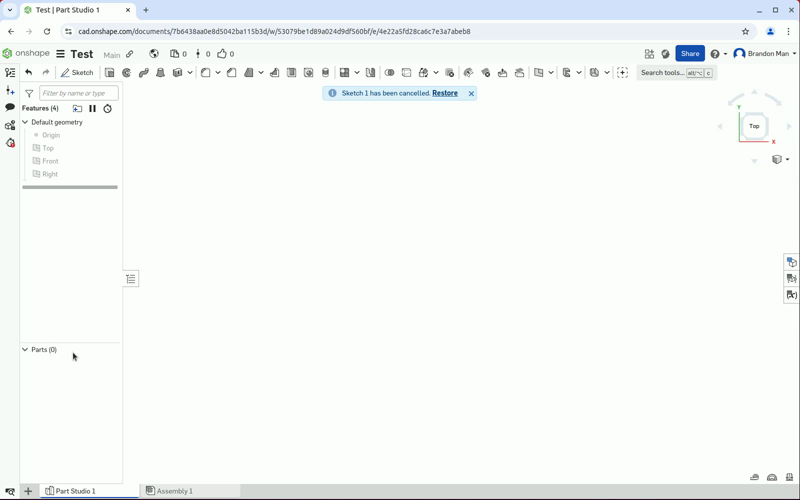
key(y)
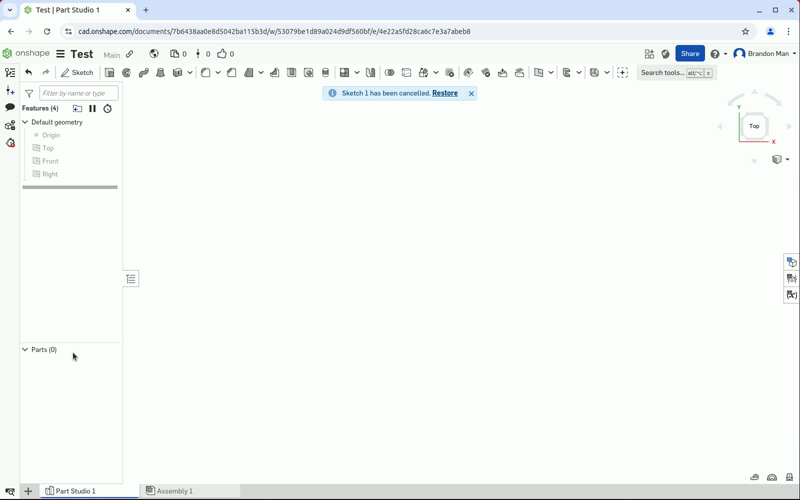
key(shift+p)
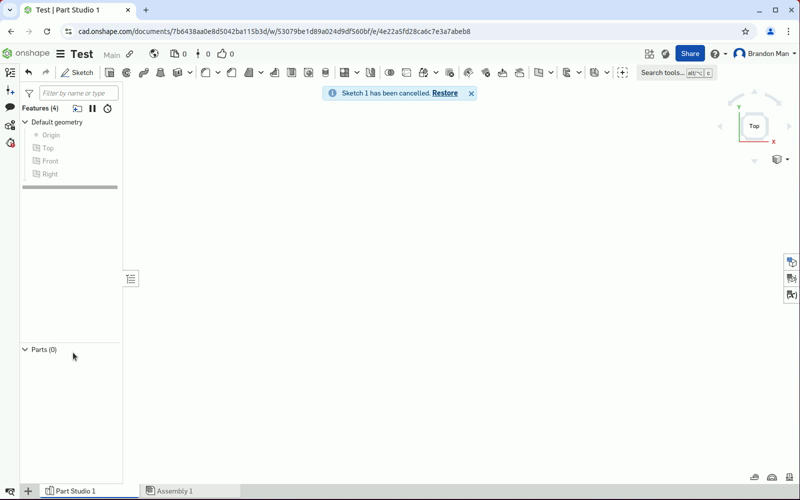
key(space)
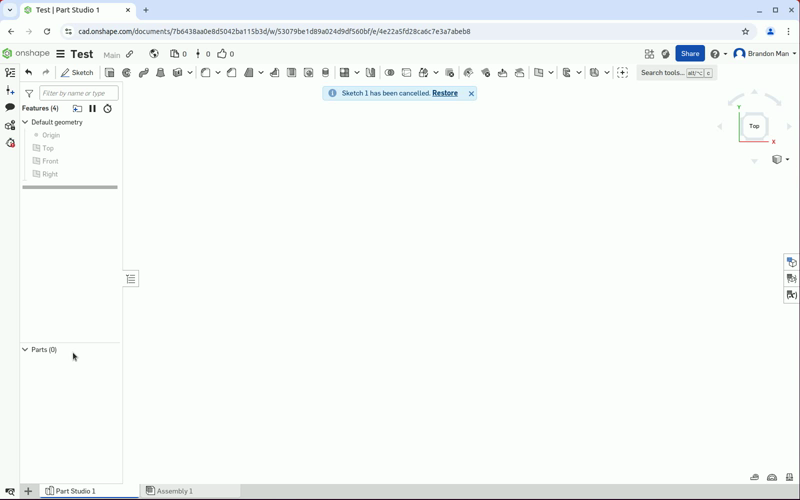
key_down(shift)
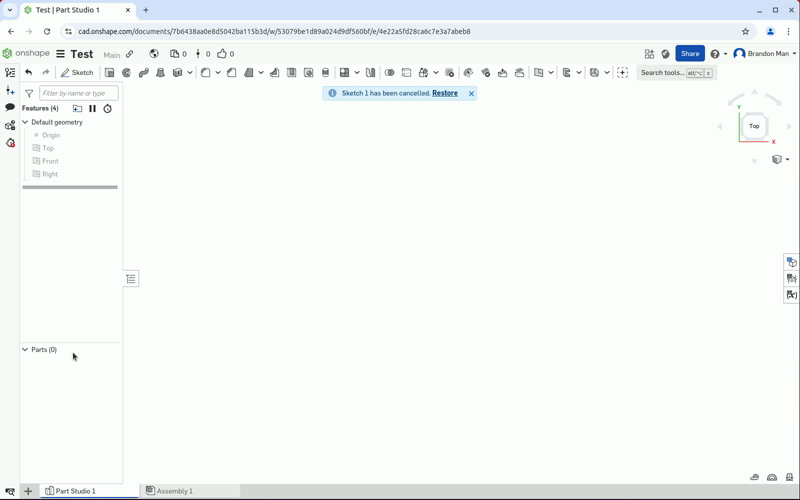
key(up)
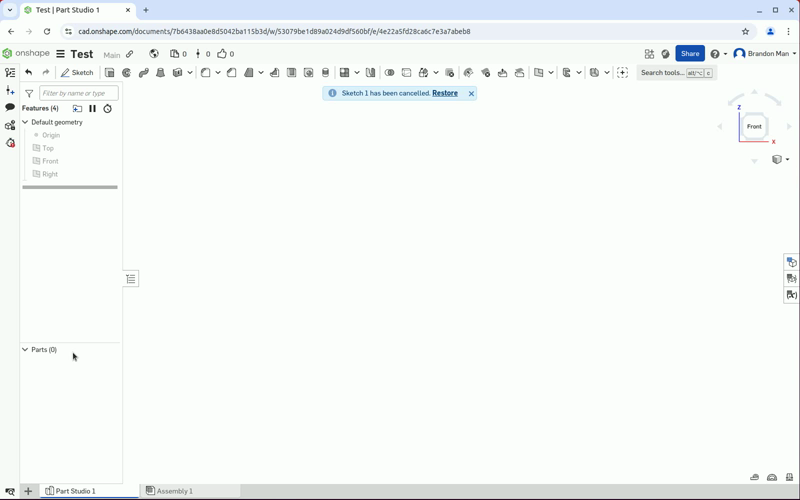
key_up(shift)
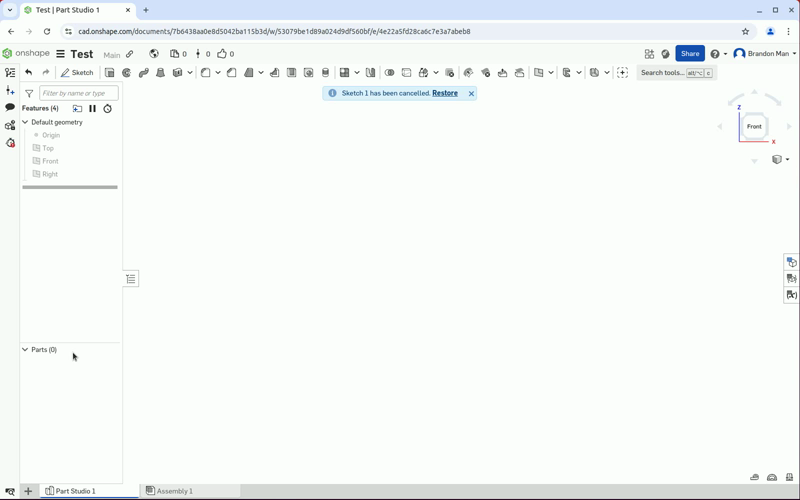
mouse_move(73, 352)
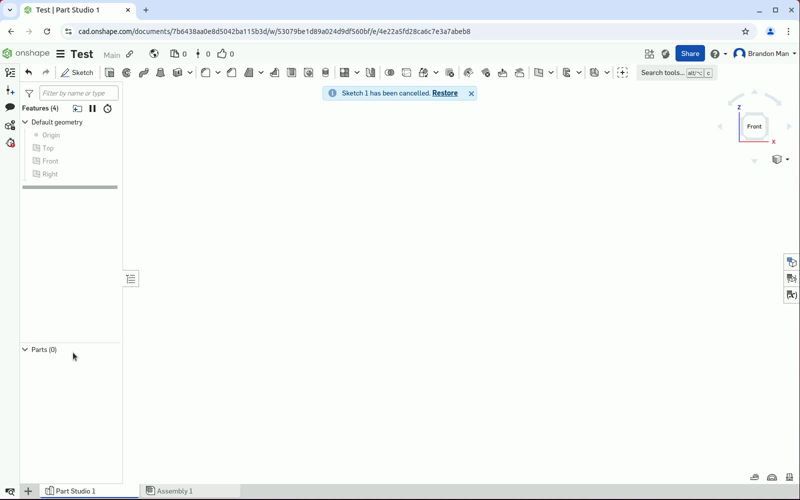
key(shift+y)
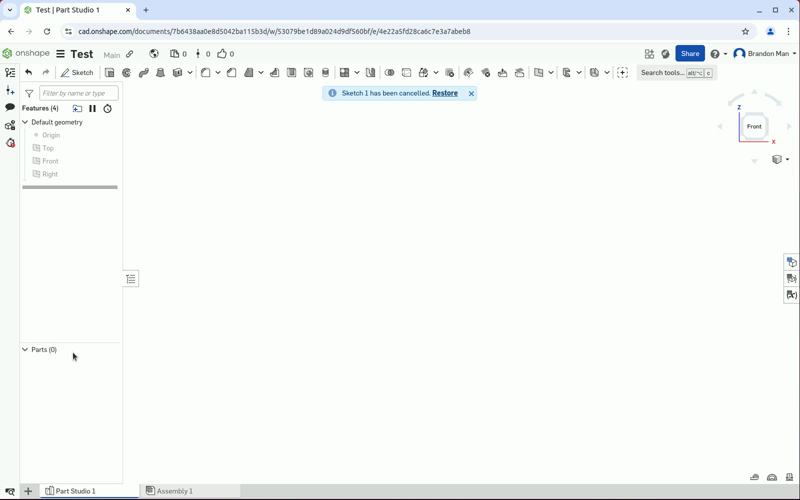
key(shift+s)
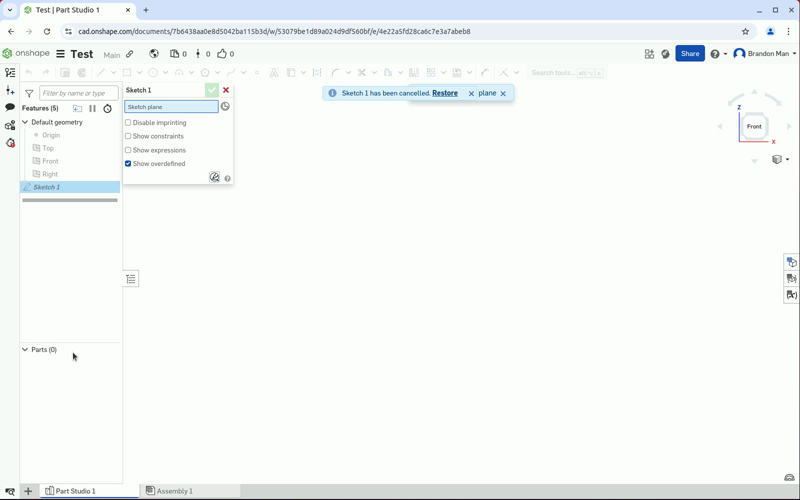
mouse_move(73, 163)
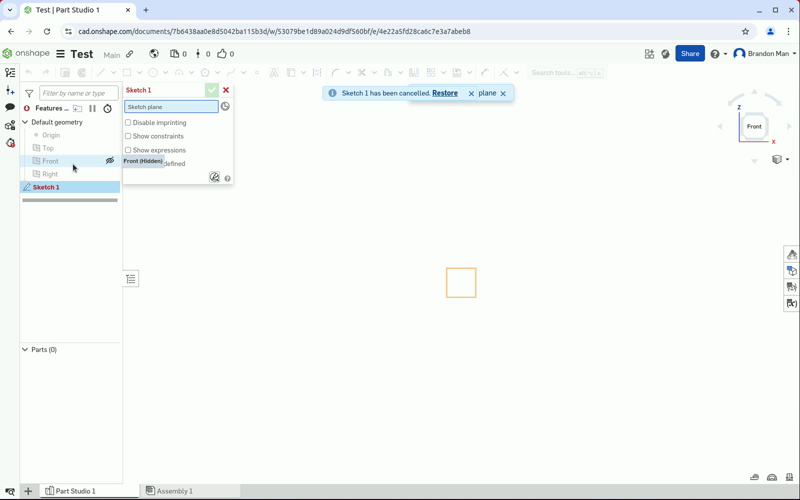
click(73, 163)
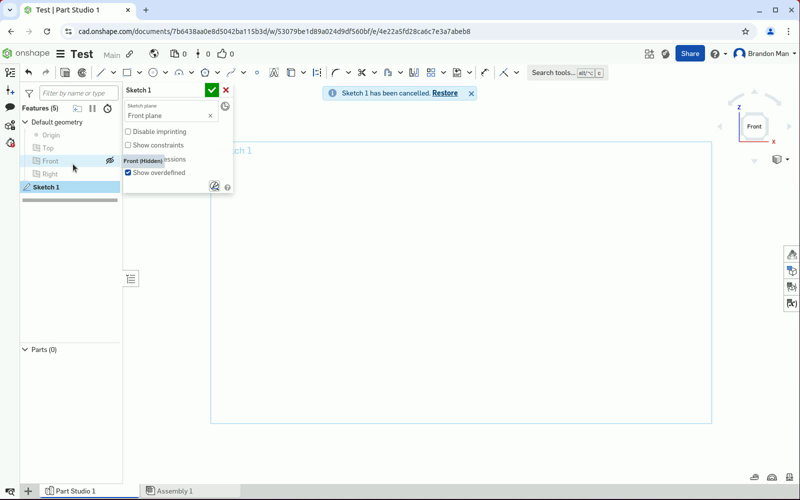
mouse_move(73, 352)
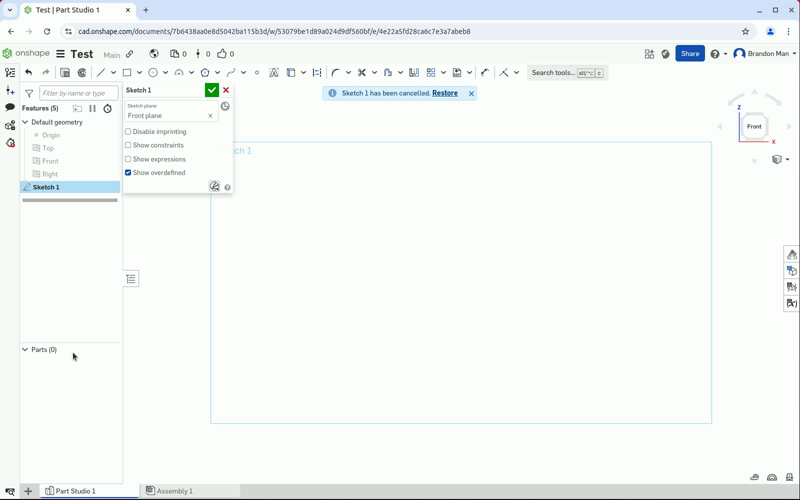
key(y)
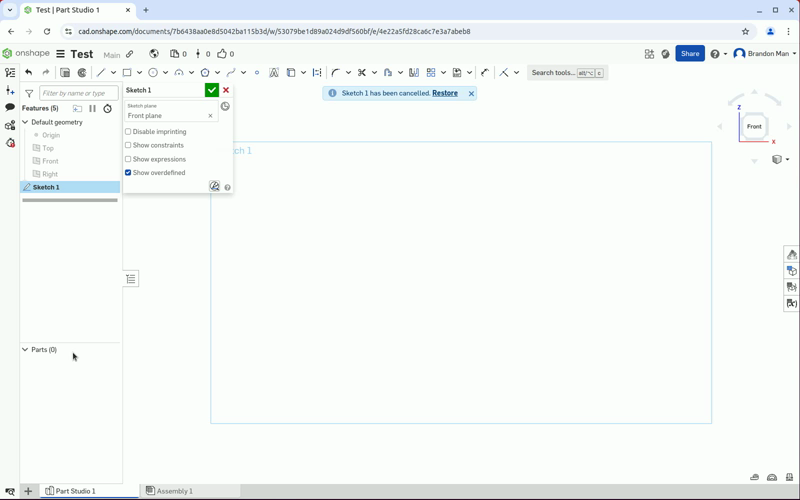
key(l)
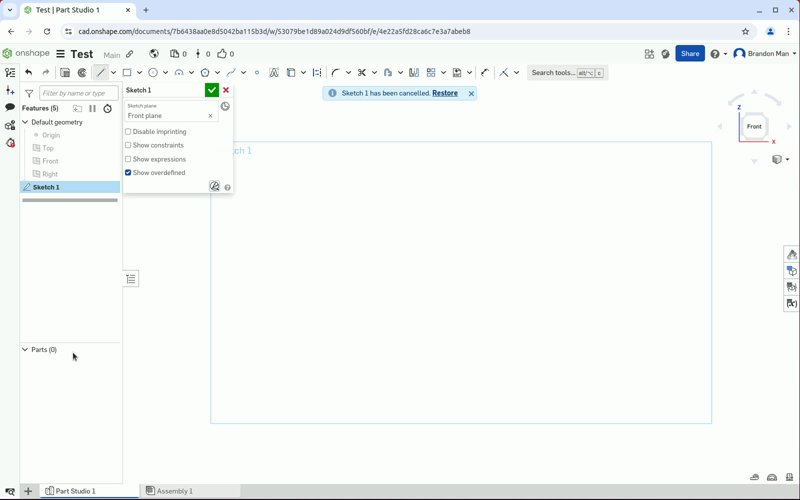
key_down(shift)
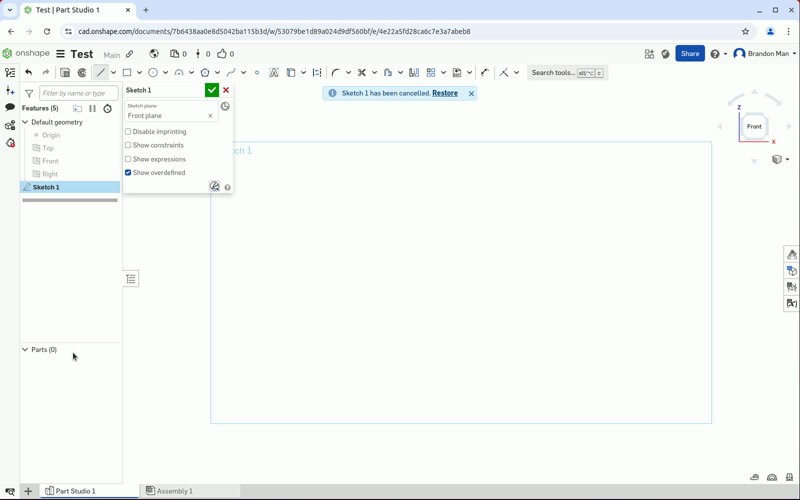
mouse_move(451, 292)
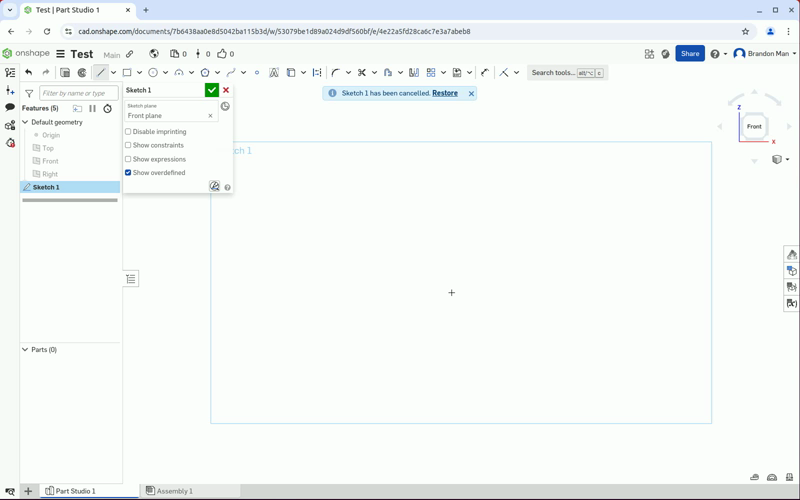
click(451, 292)
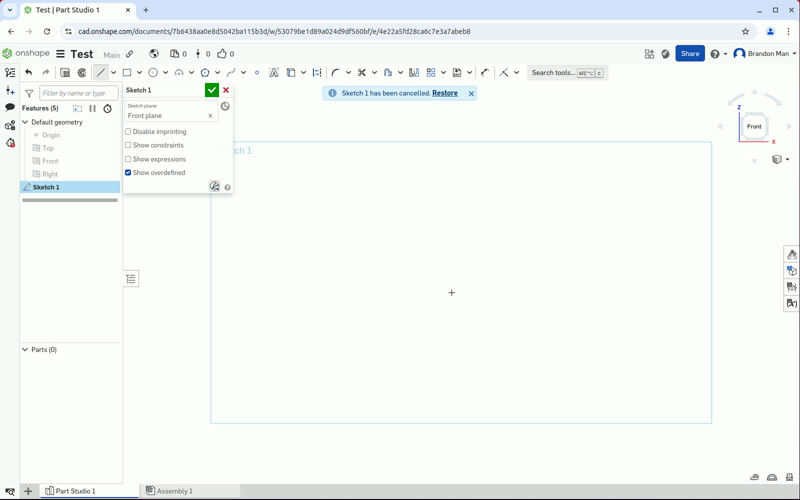
key_up(shift)
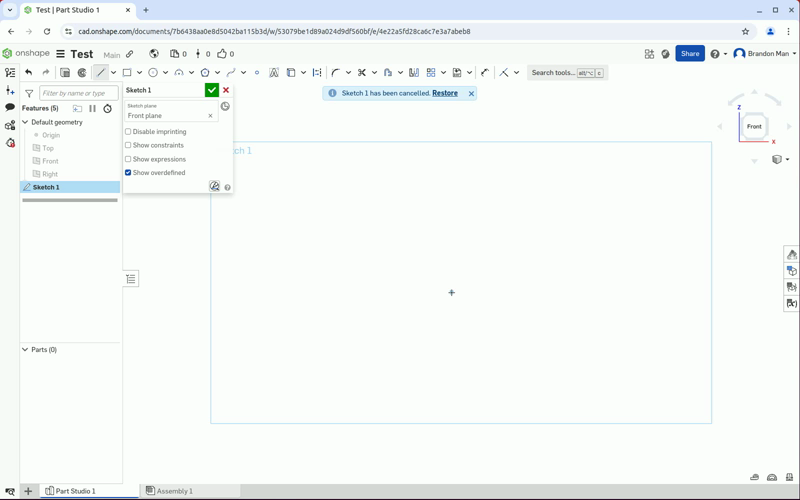
key_down(shift)
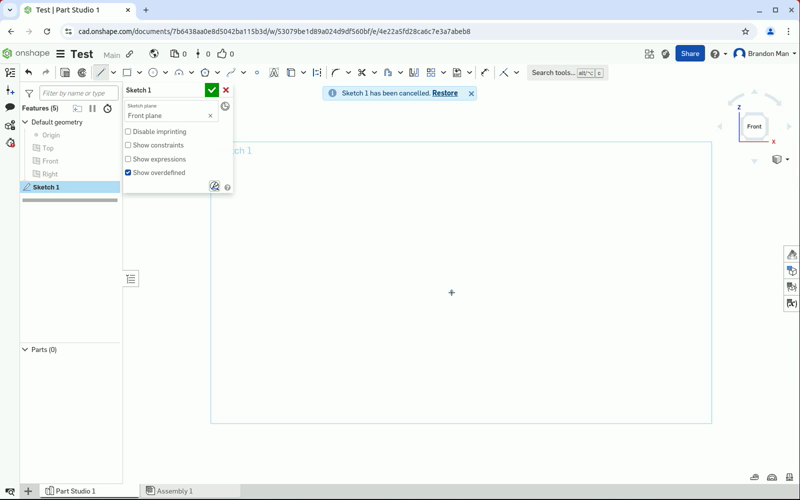
mouse_move(481, 292)
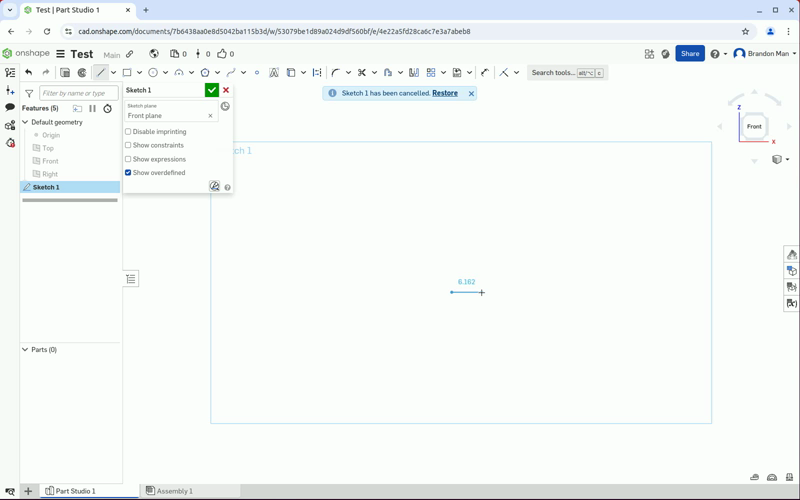
mouse_move(471, 292)
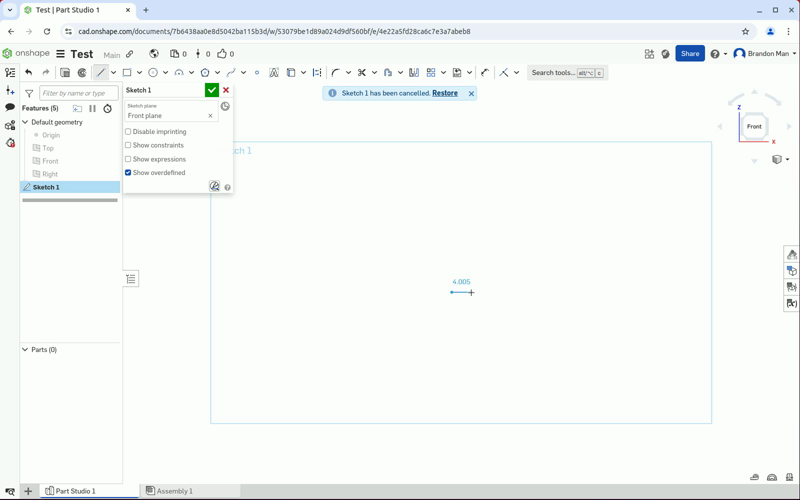
click(471, 292)
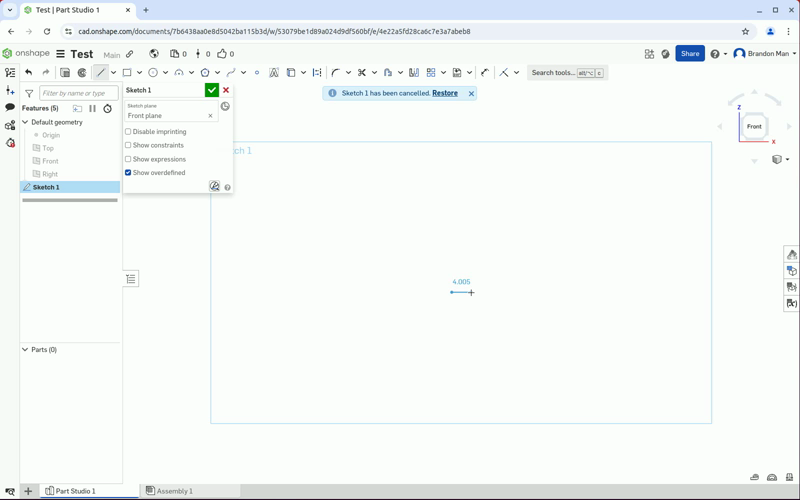
key_up(shift)
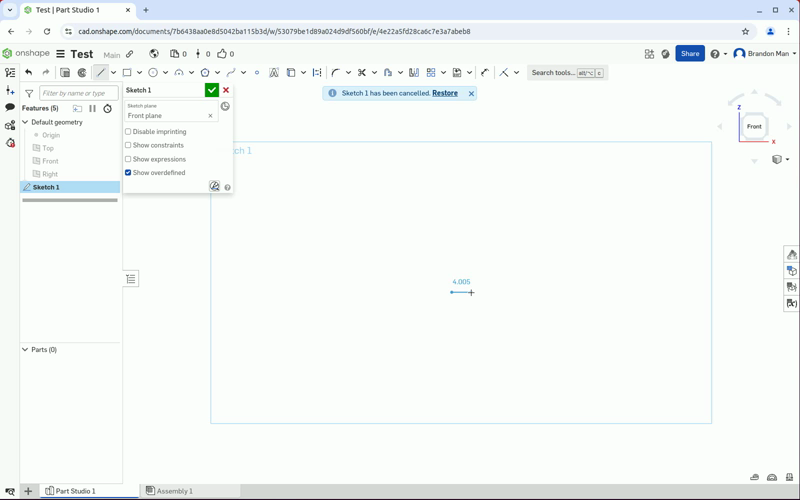
key_down(shift)
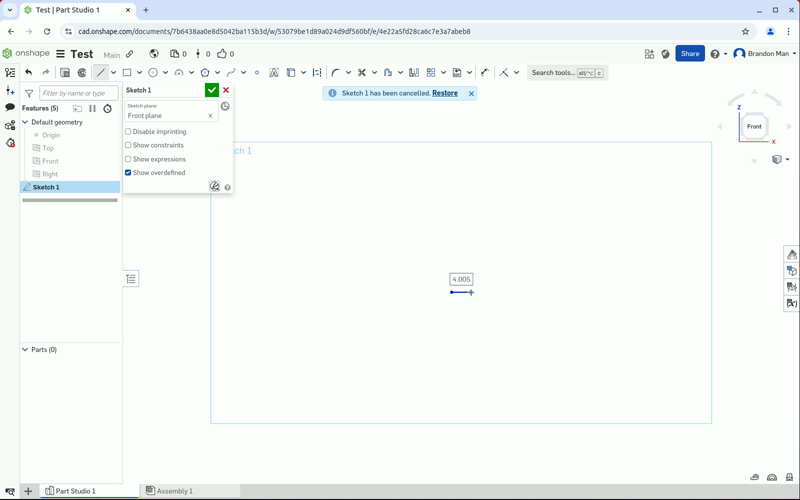
mouse_move(501, 292)
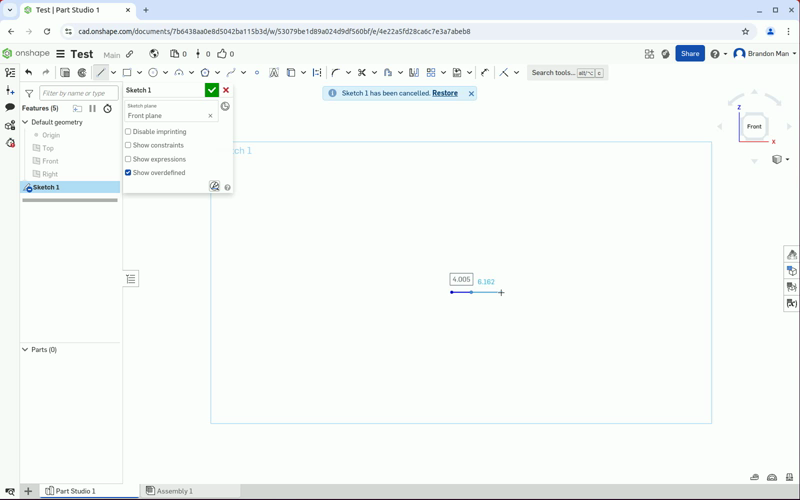
mouse_move(471, 272)
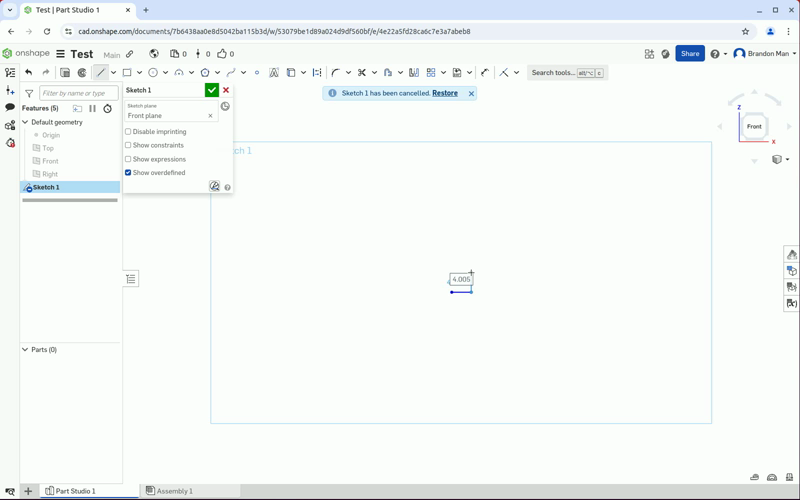
click(471, 272)
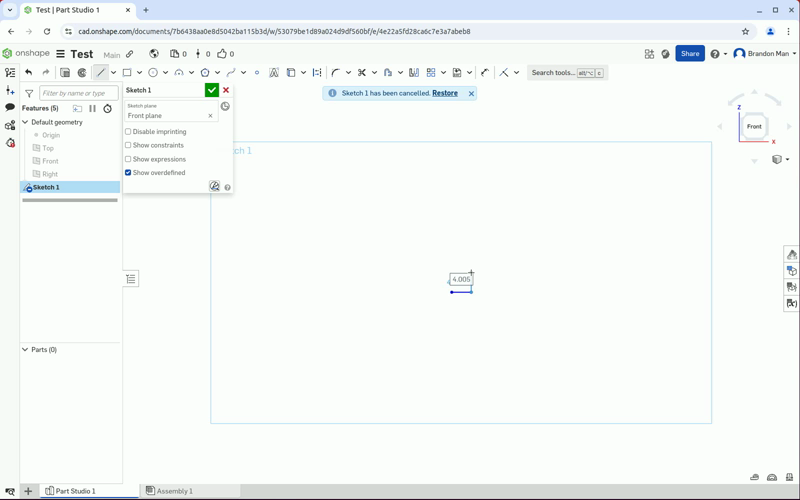
key_up(shift)
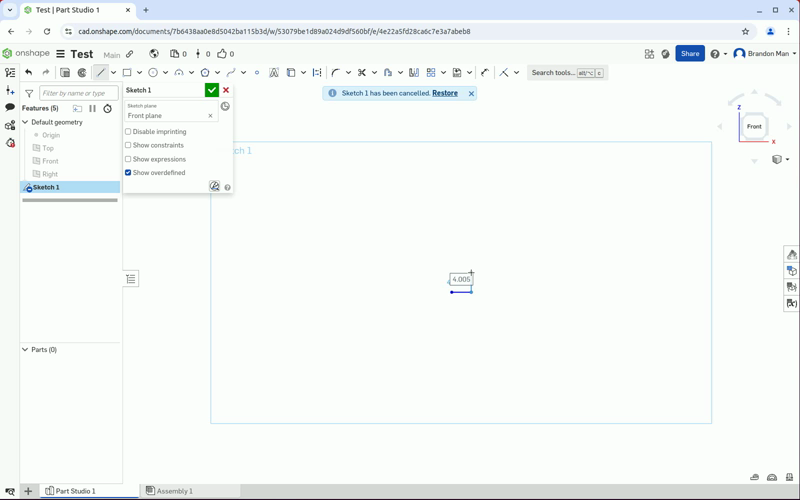
key_down(shift)
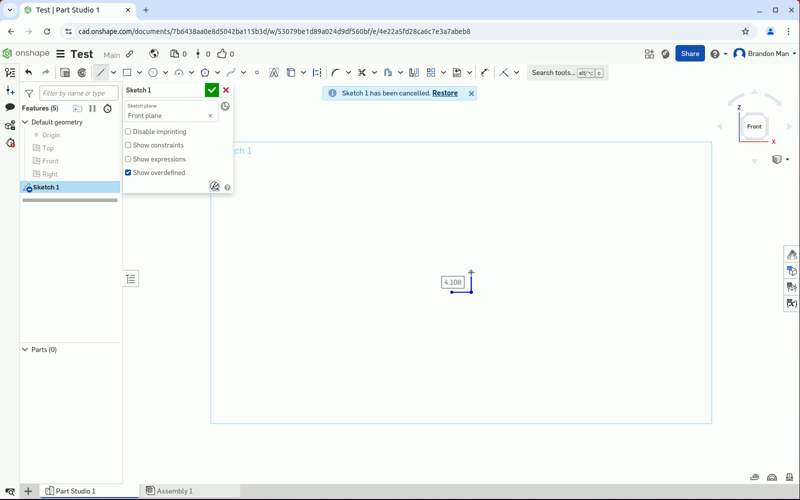
mouse_move(501, 272)
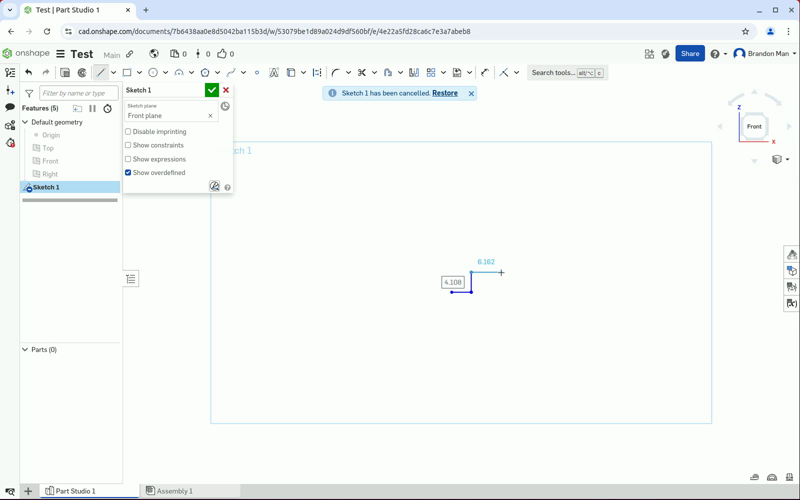
mouse_move(451, 272)
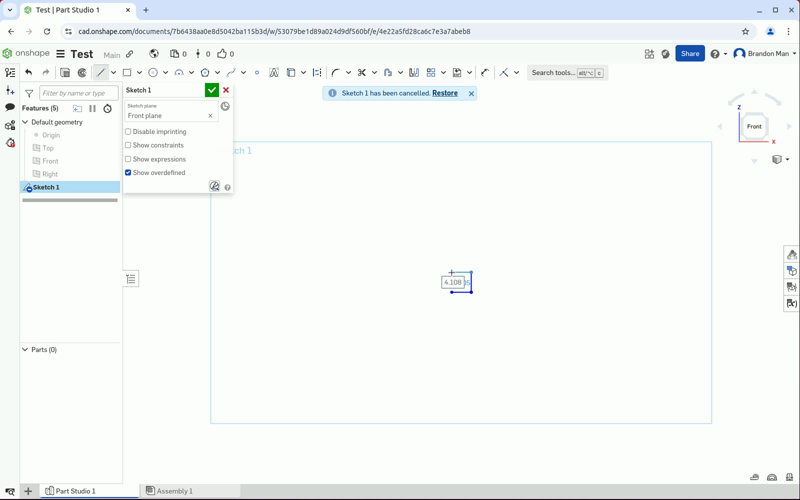
click(451, 272)
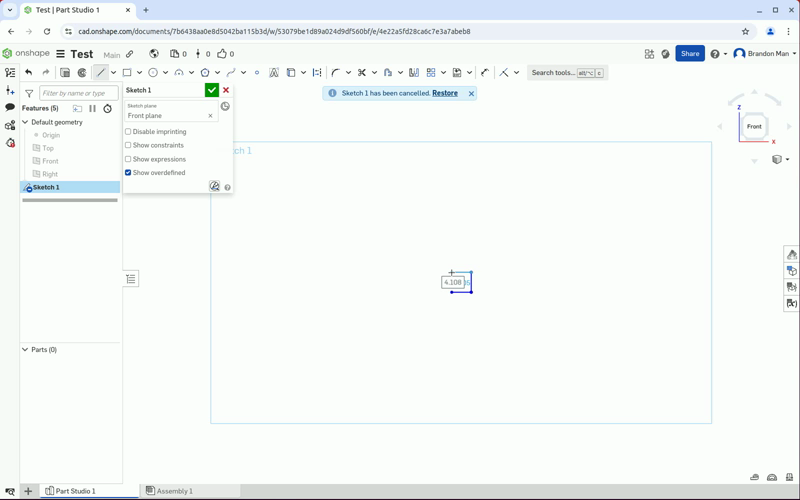
key_up(shift)
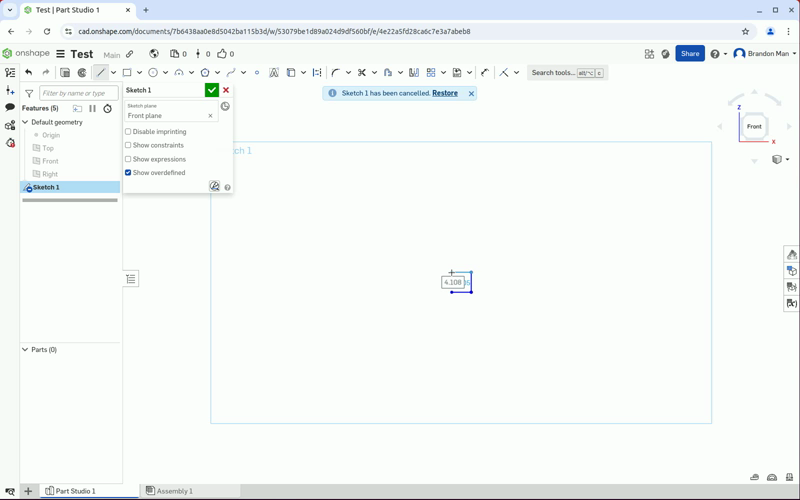
mouse_move(481, 272)
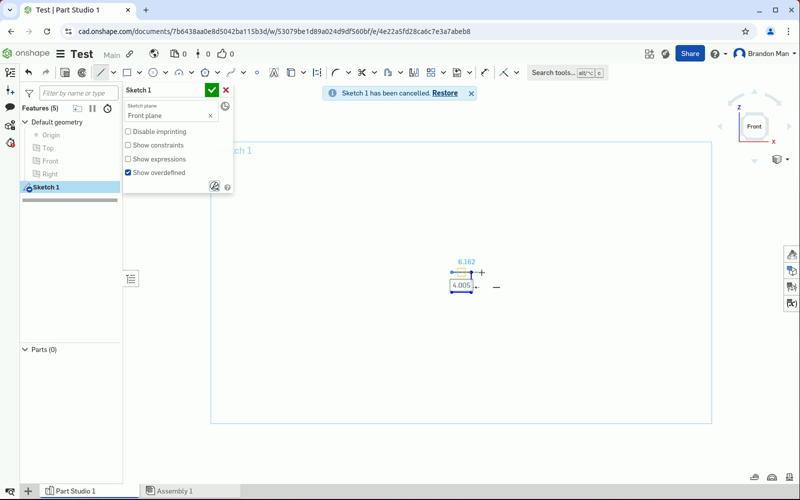
key_down(shift)
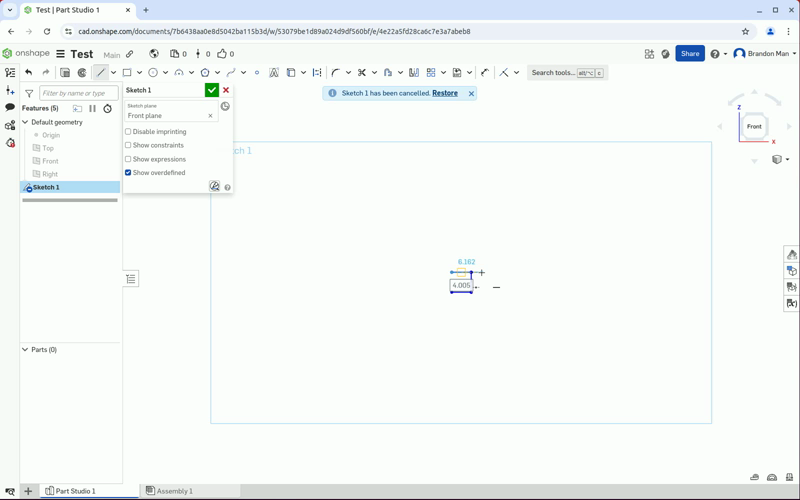
mouse_move(451, 292)
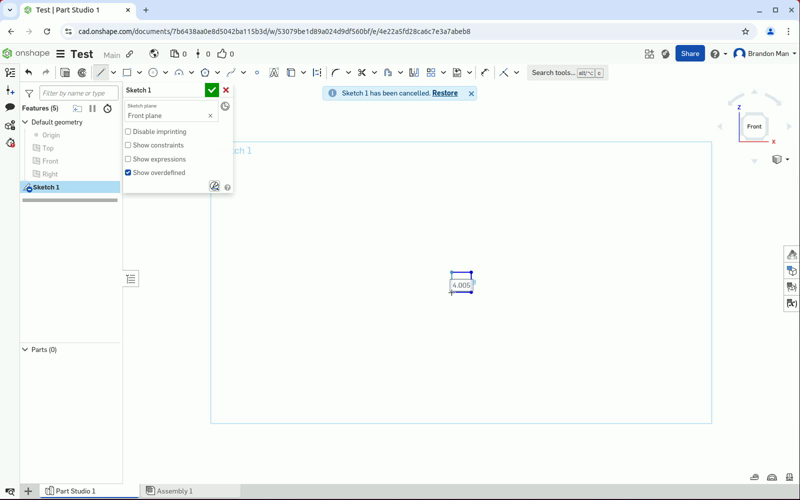
key_up(shift)
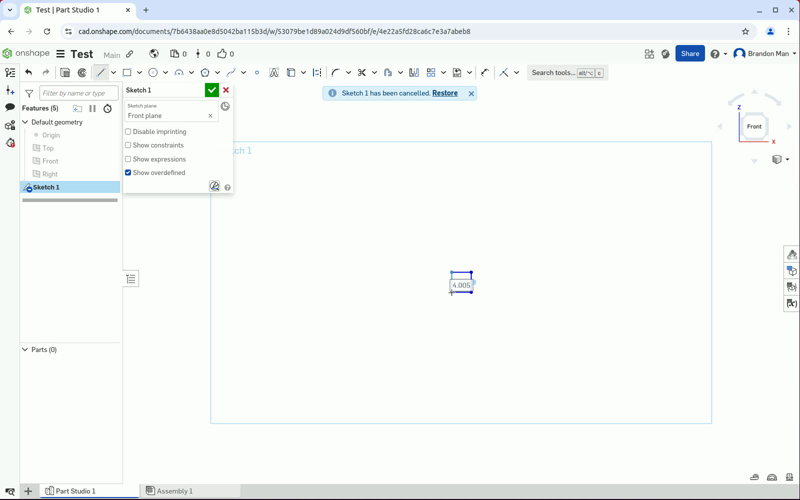
click(451, 292)
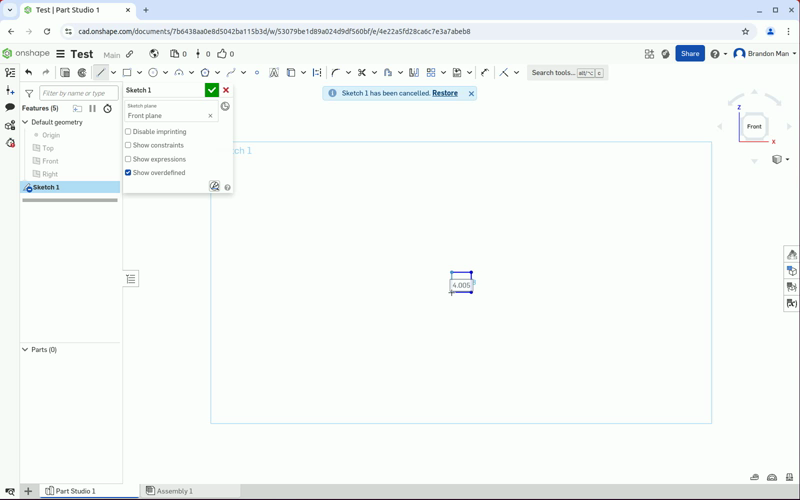
key(esc)
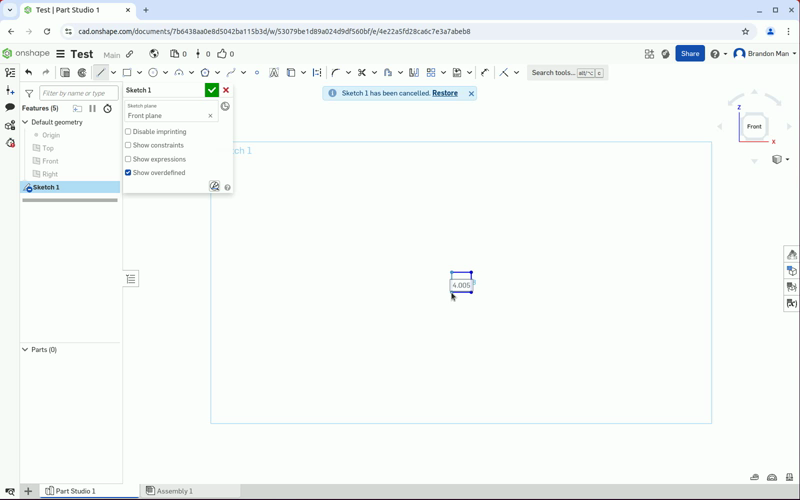
key(l)
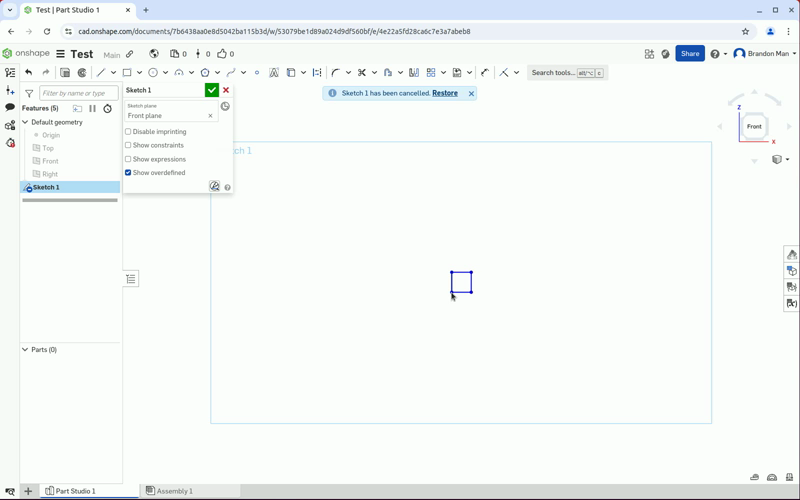
key_down(shift)
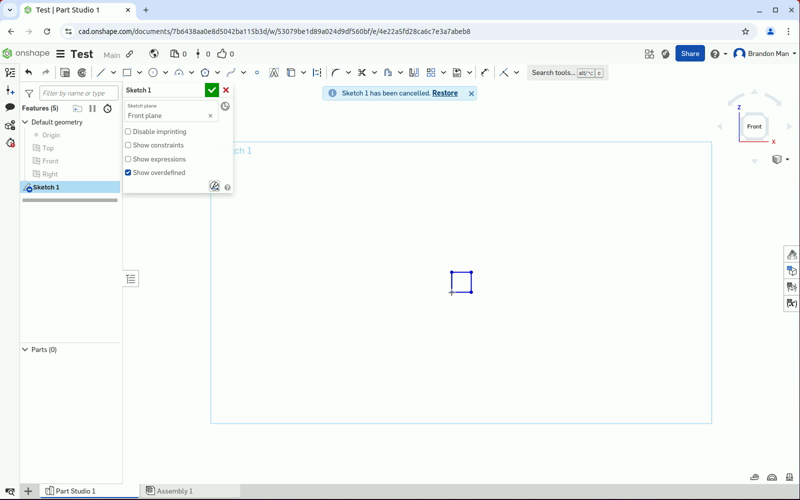
mouse_move(453, 290)
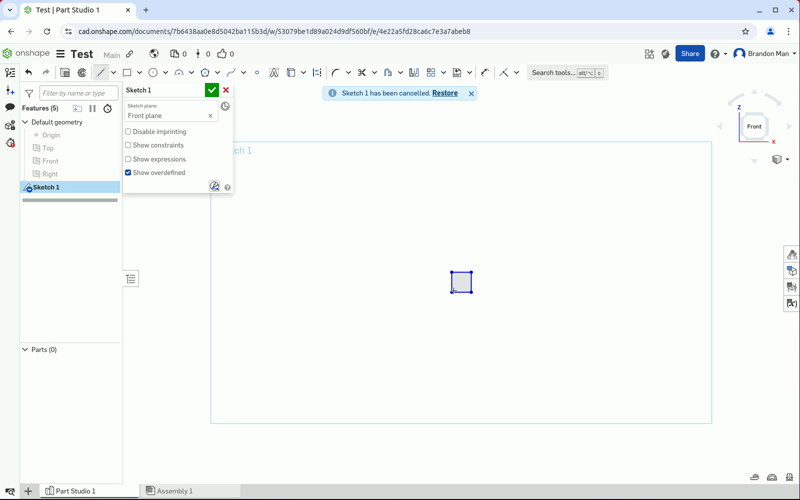
scroll(6)
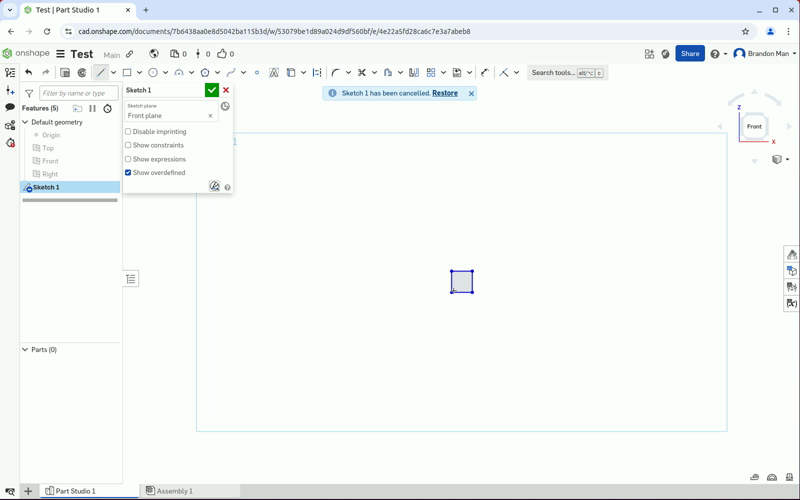
scroll(6)
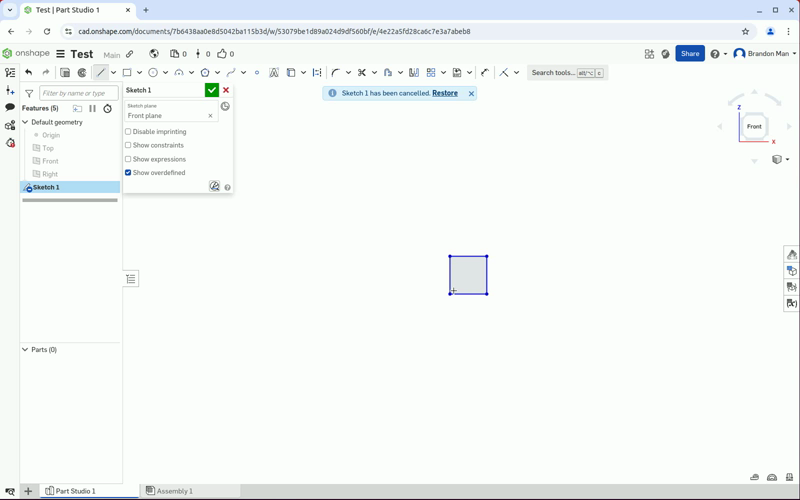
scroll(6)
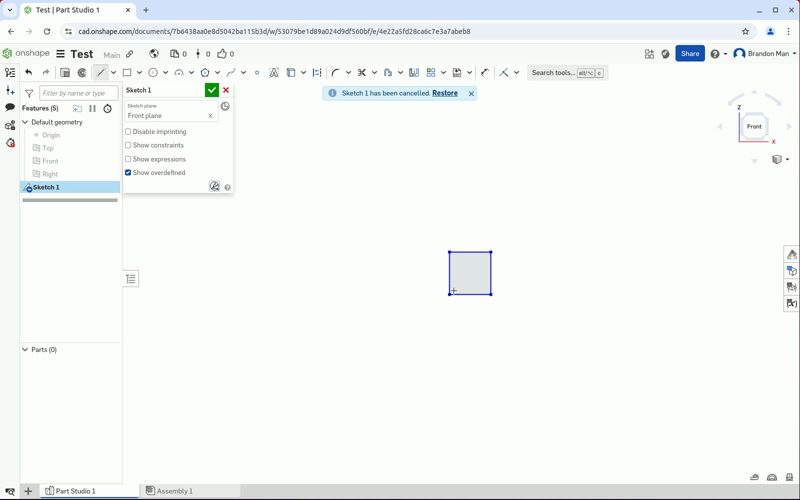
scroll(6)
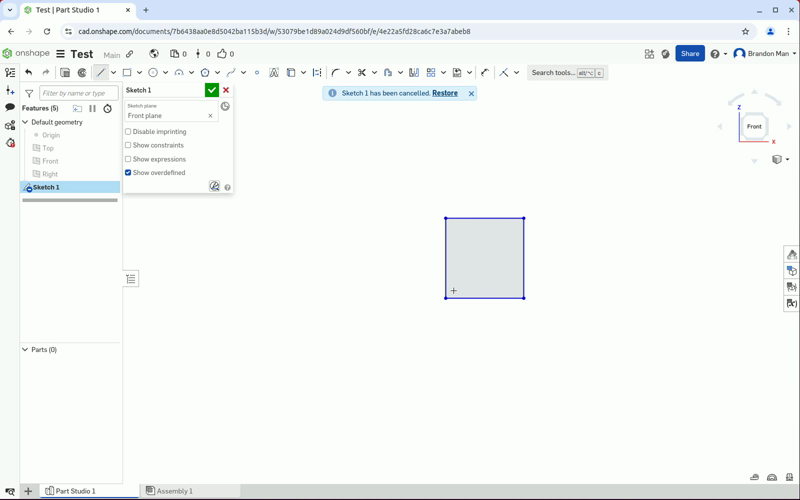
scroll(6)
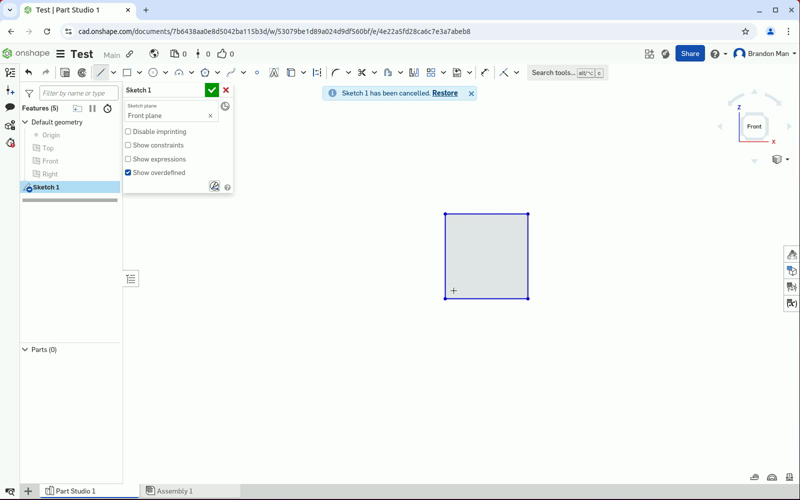
scroll(6)
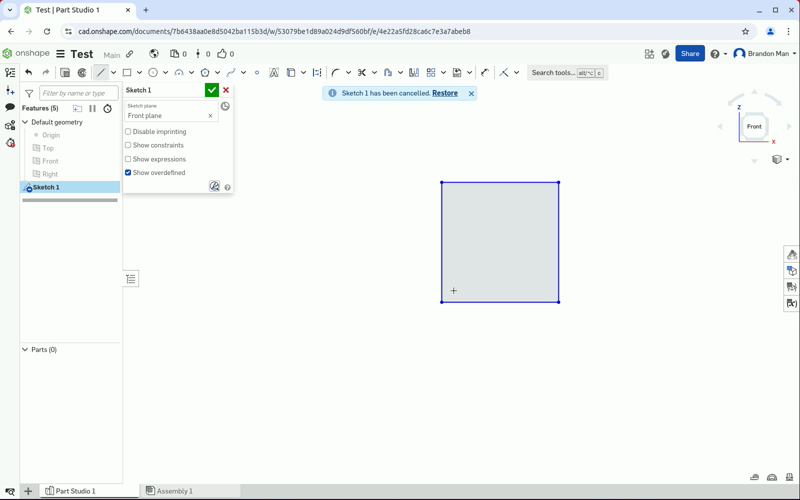
scroll(6)
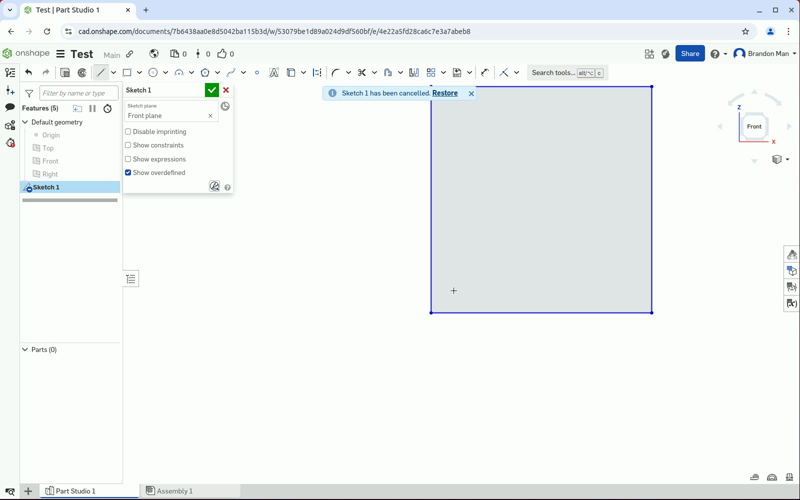
click(453, 290)
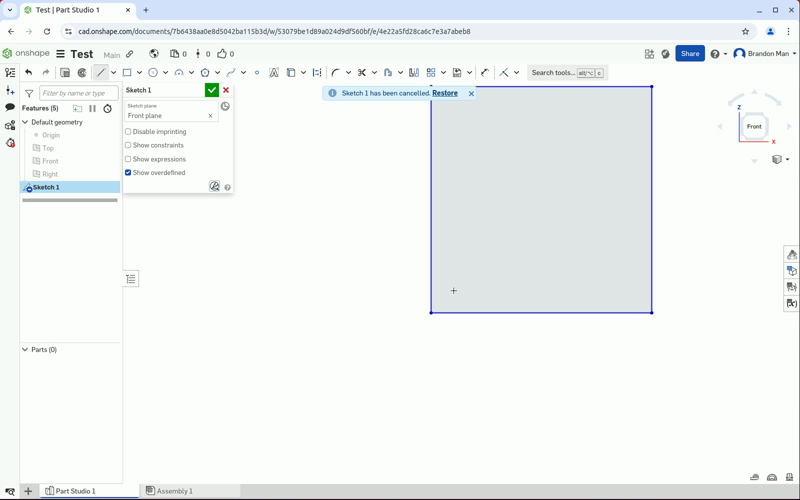
scroll(-6)
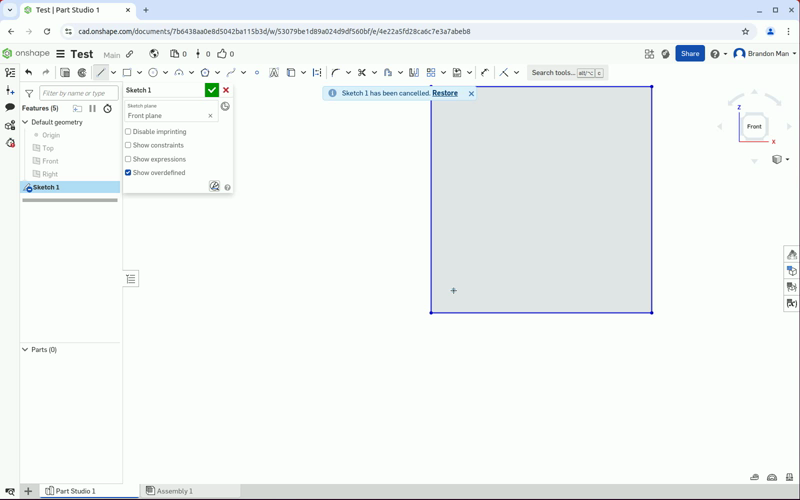
scroll(-6)
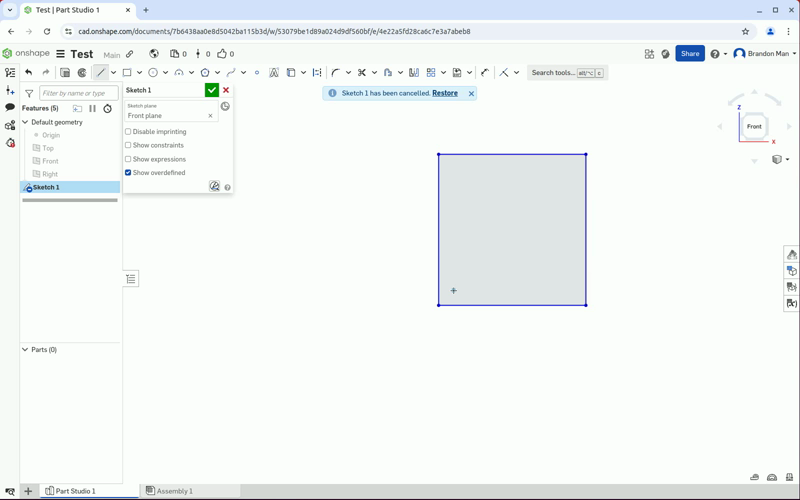
scroll(-6)
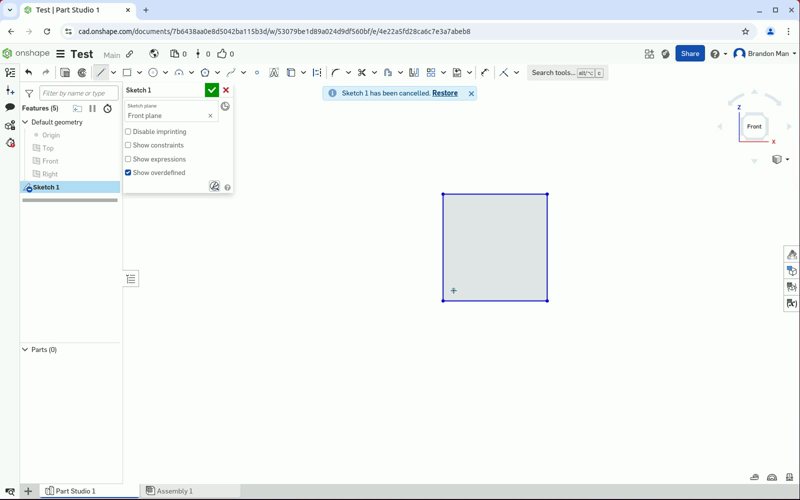
scroll(-6)
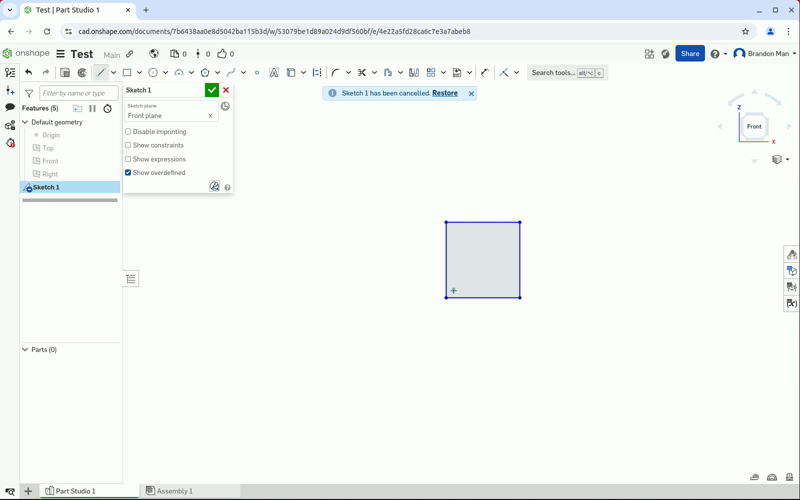
scroll(-6)
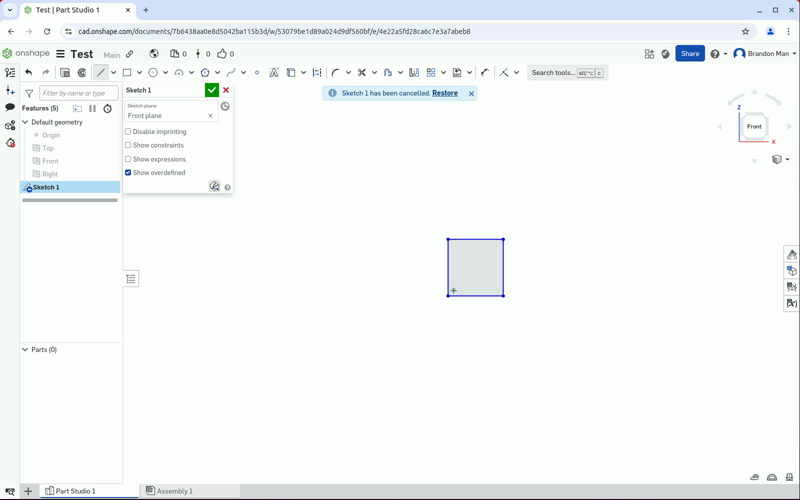
scroll(-6)
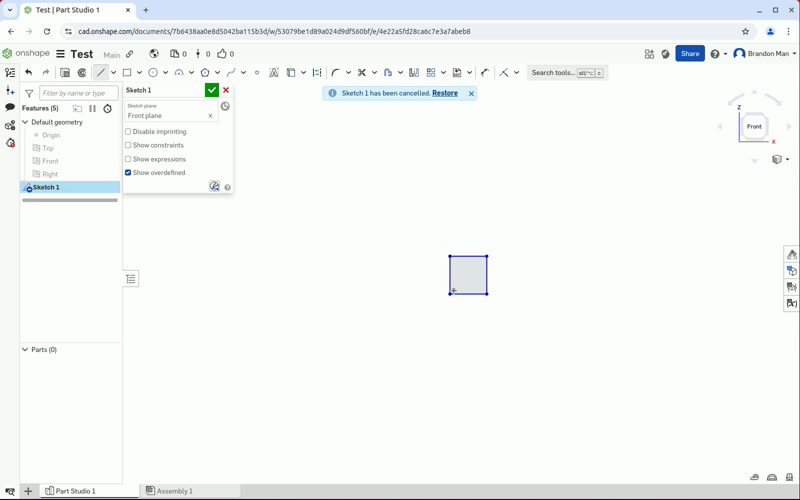
scroll(-6)
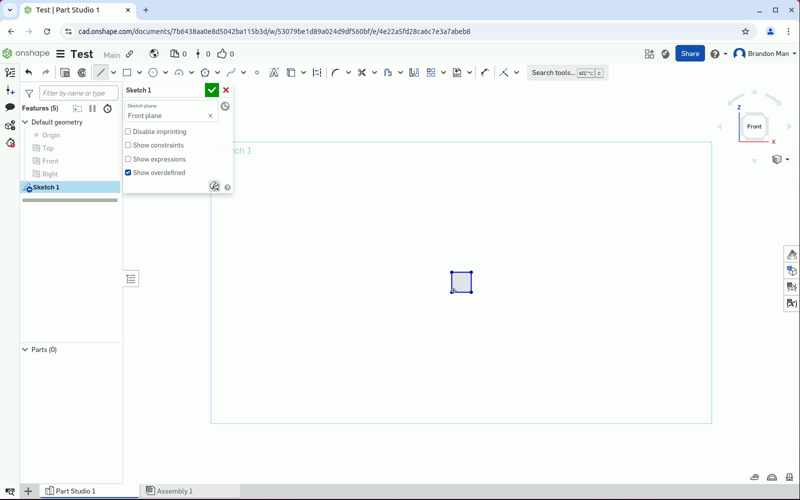
key_up(shift)
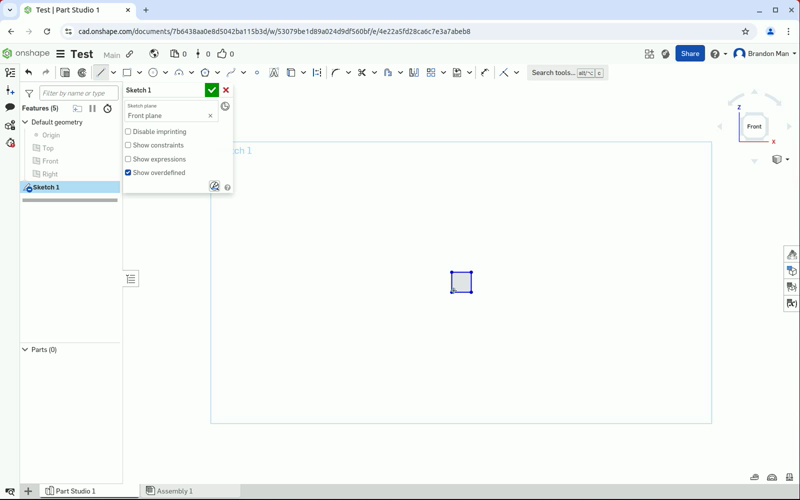
key_down(shift)
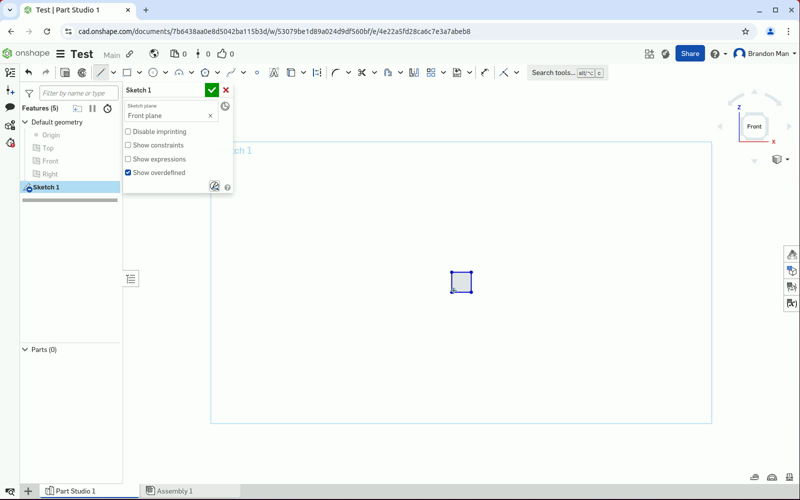
mouse_move(483, 290)
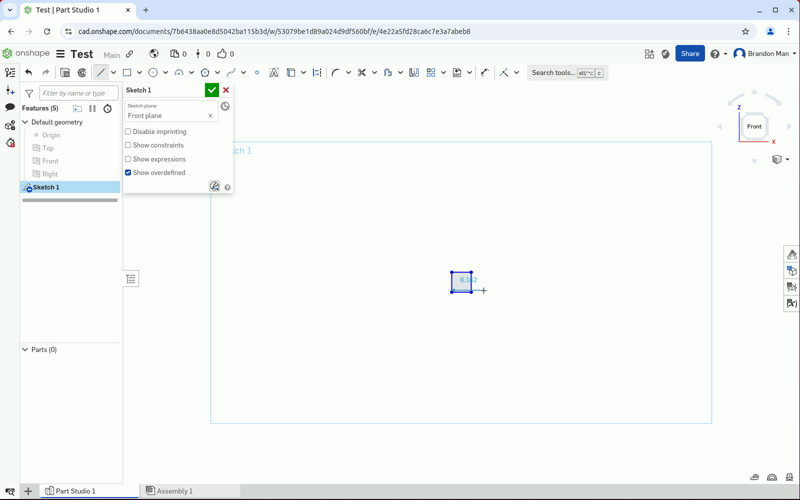
mouse_move(469, 290)
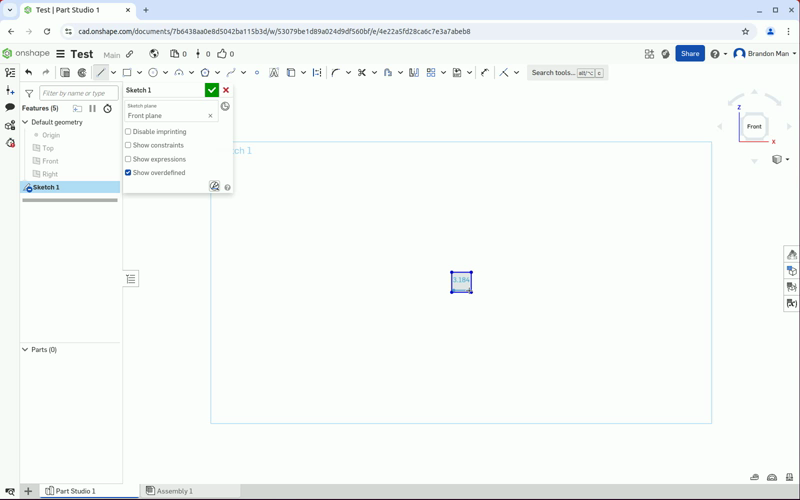
scroll(6)
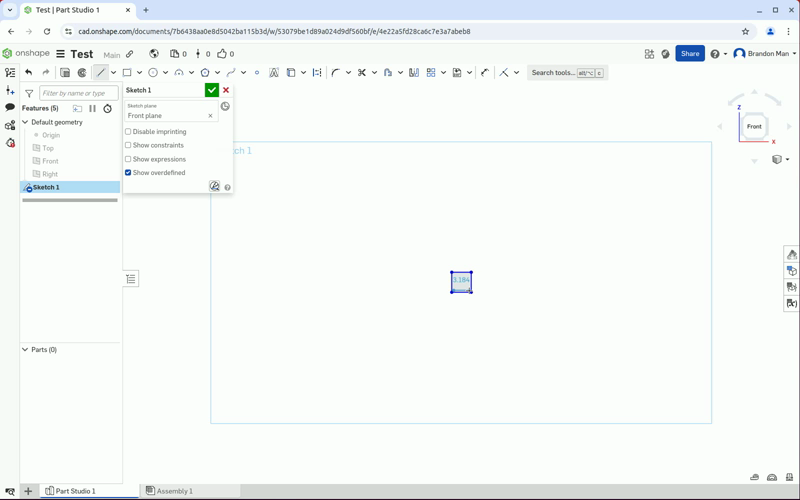
scroll(6)
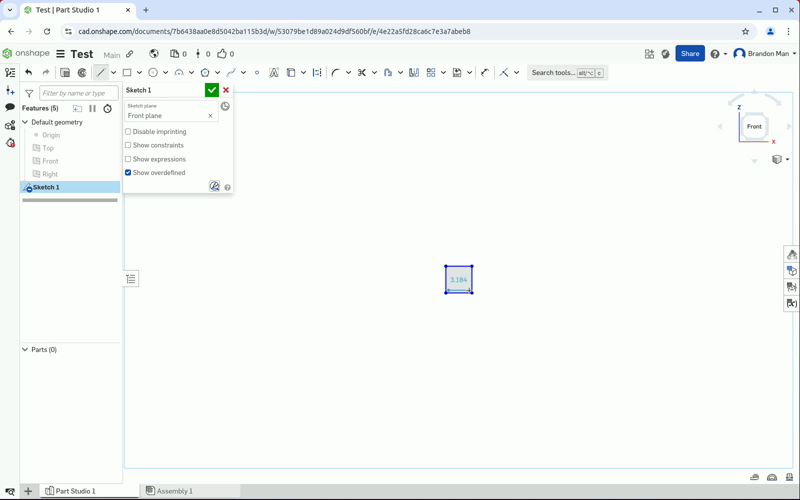
scroll(6)
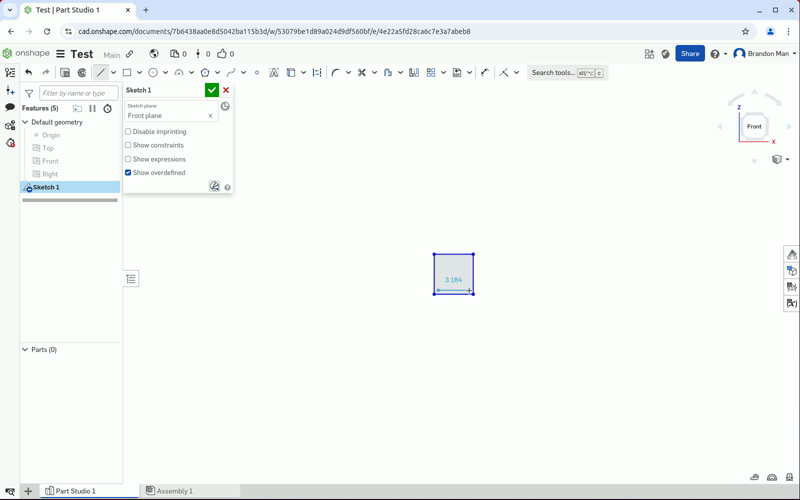
scroll(6)
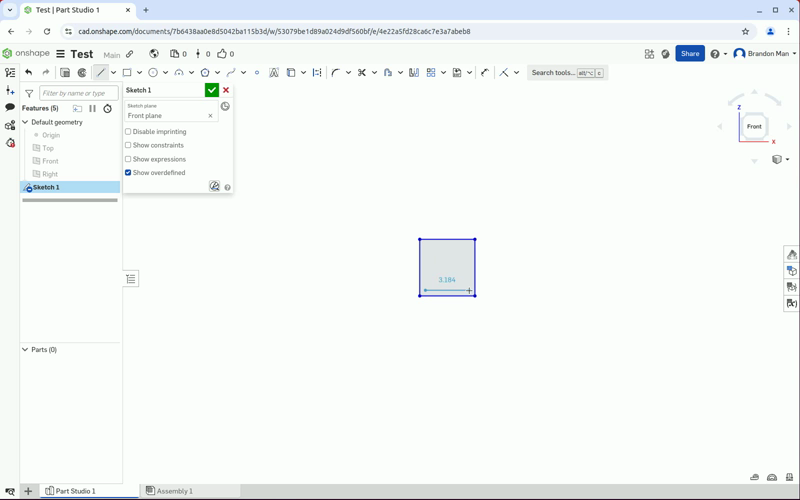
scroll(6)
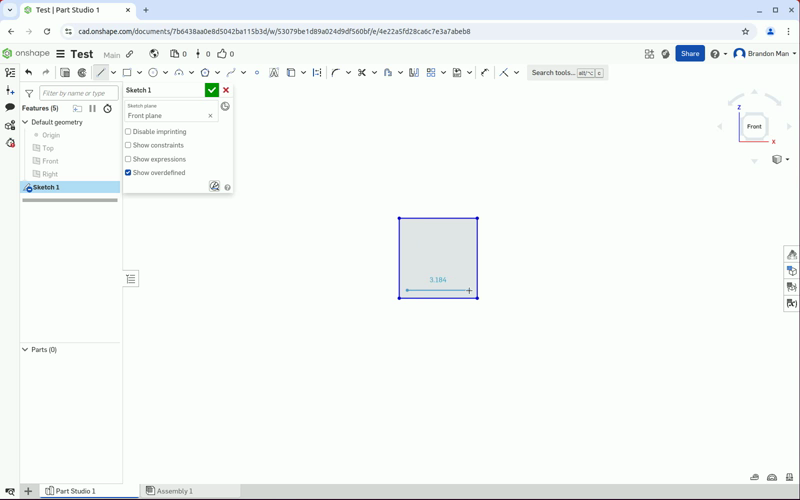
scroll(6)
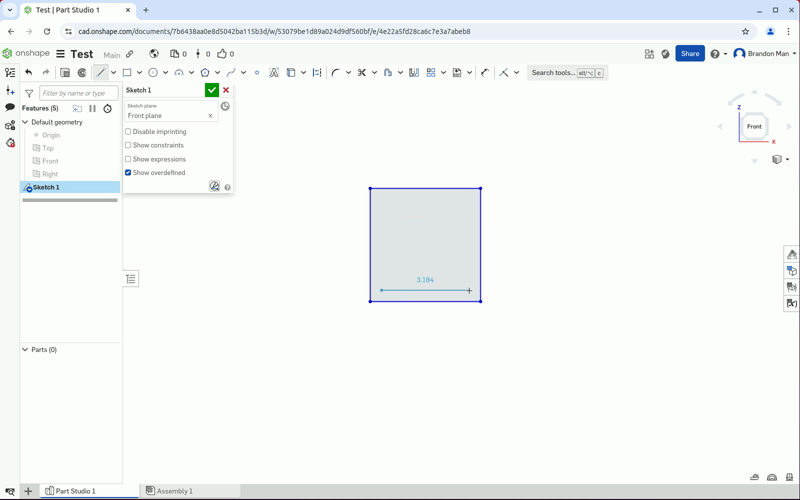
scroll(6)
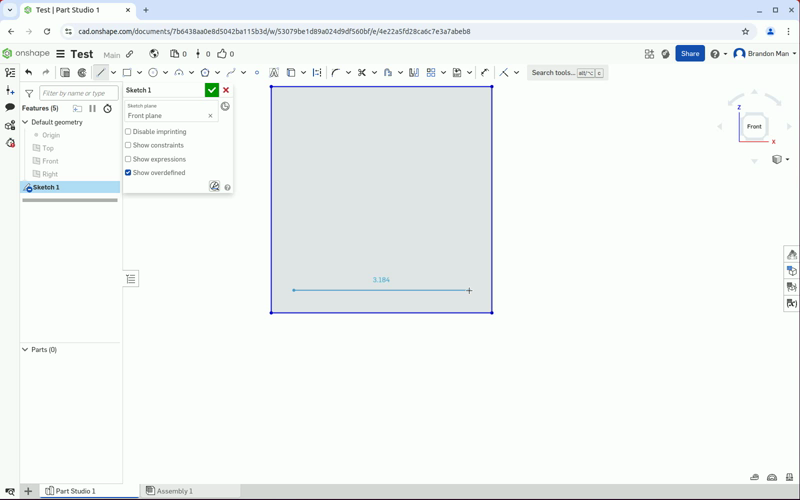
click(469, 290)
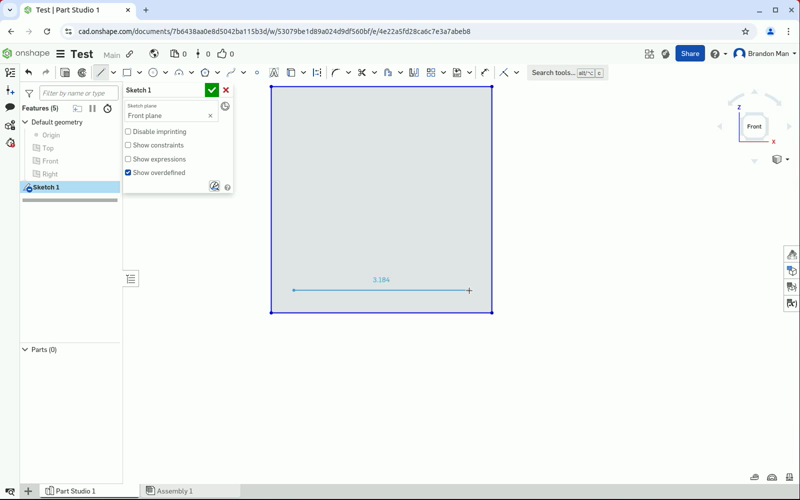
scroll(-6)
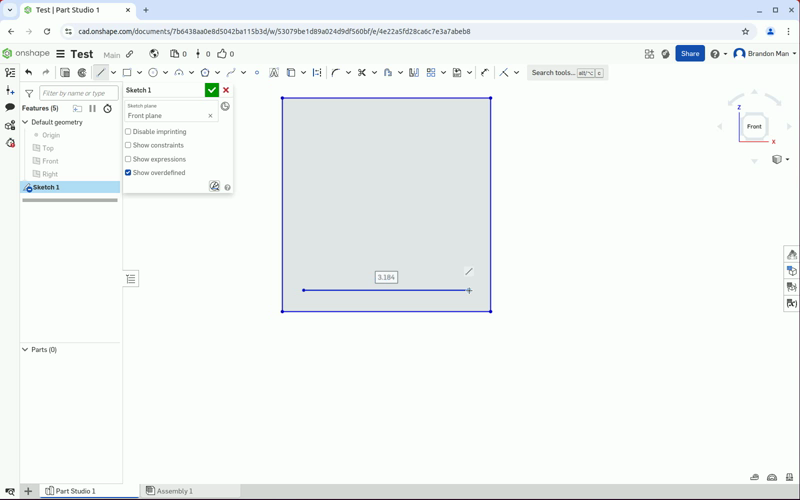
scroll(-6)
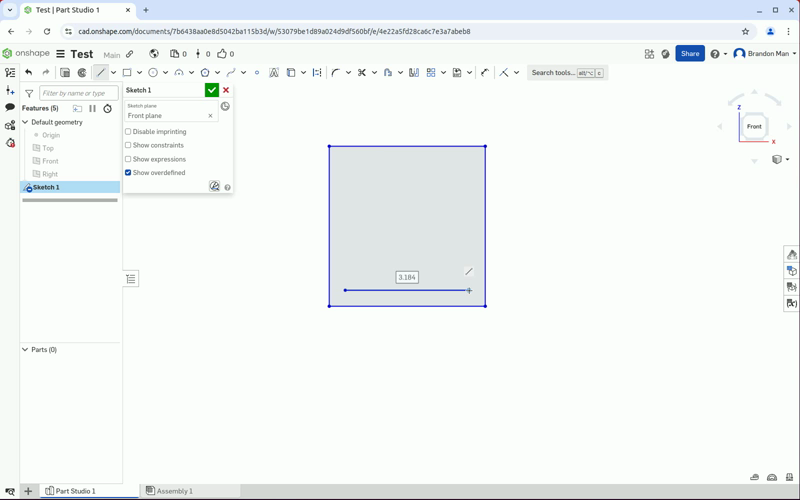
scroll(-6)
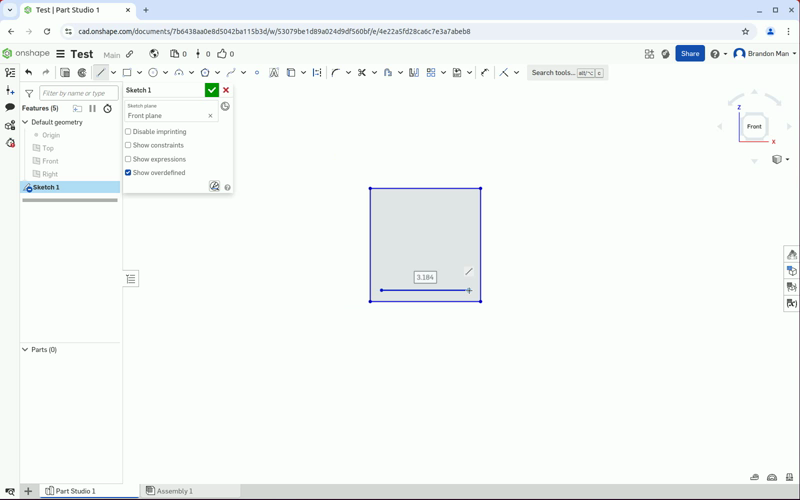
scroll(-6)
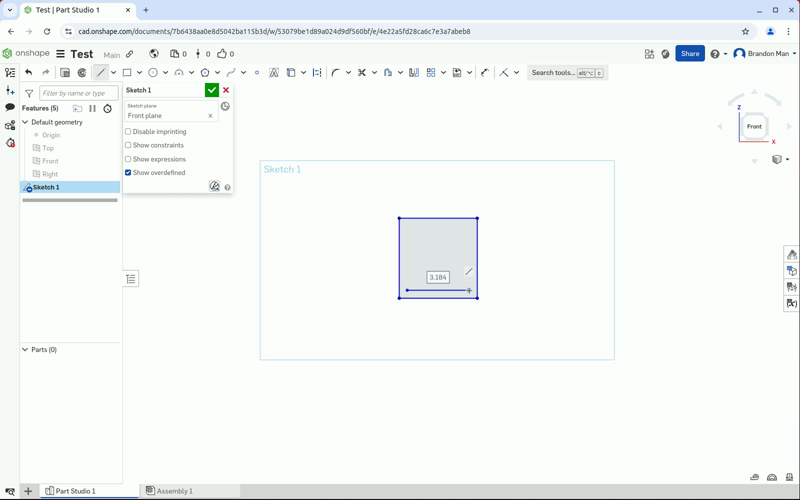
scroll(-6)
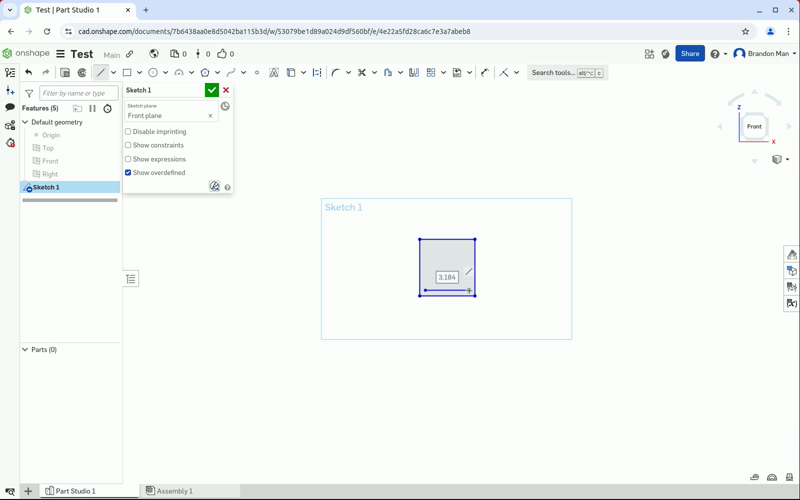
scroll(-6)
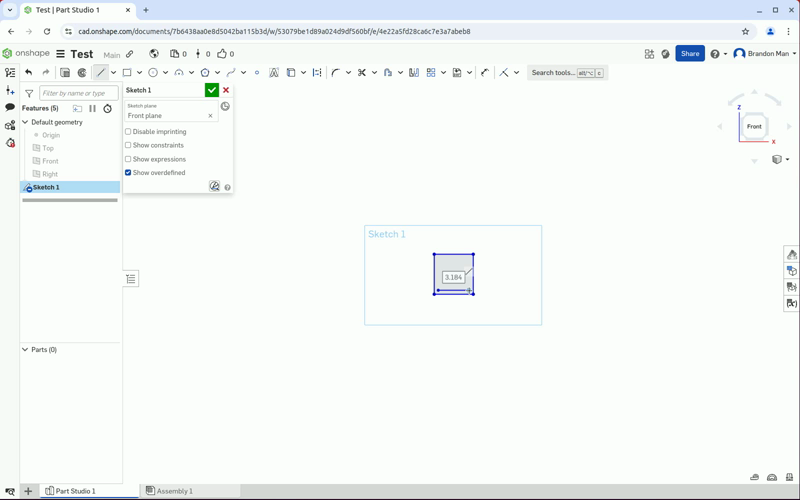
scroll(-6)
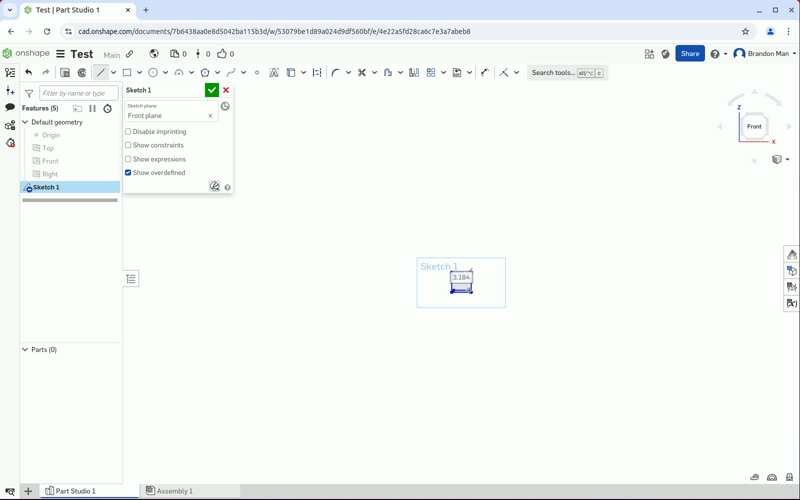
key_up(shift)
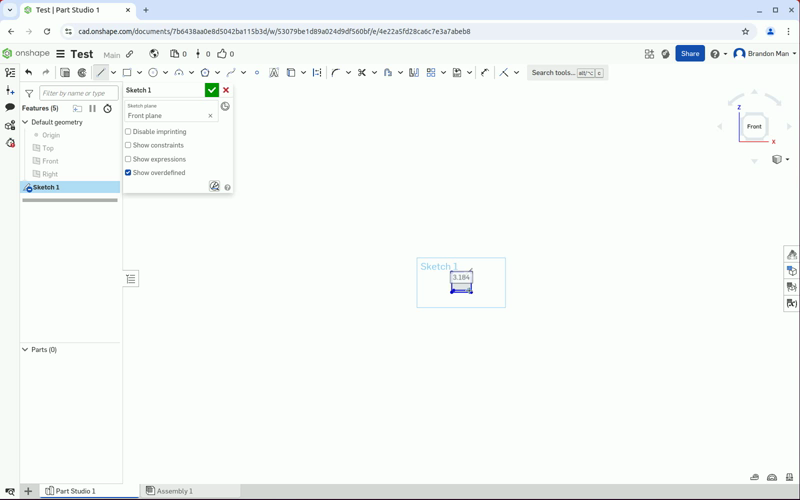
key_down(shift)
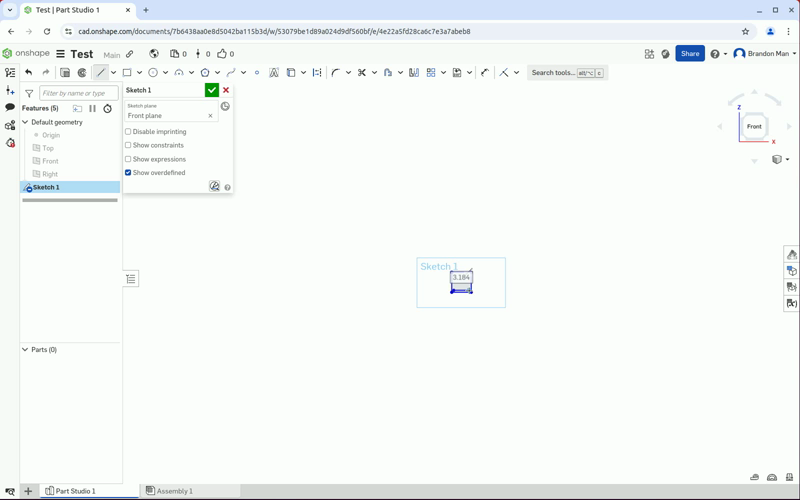
mouse_move(499, 290)
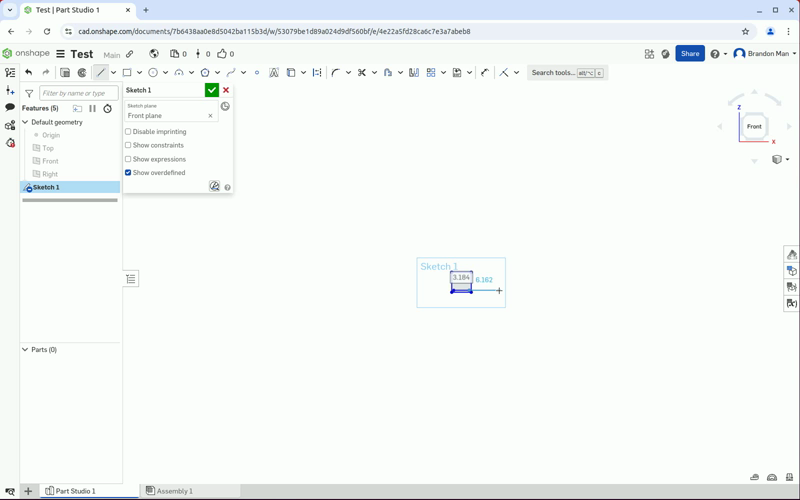
mouse_move(469, 274)
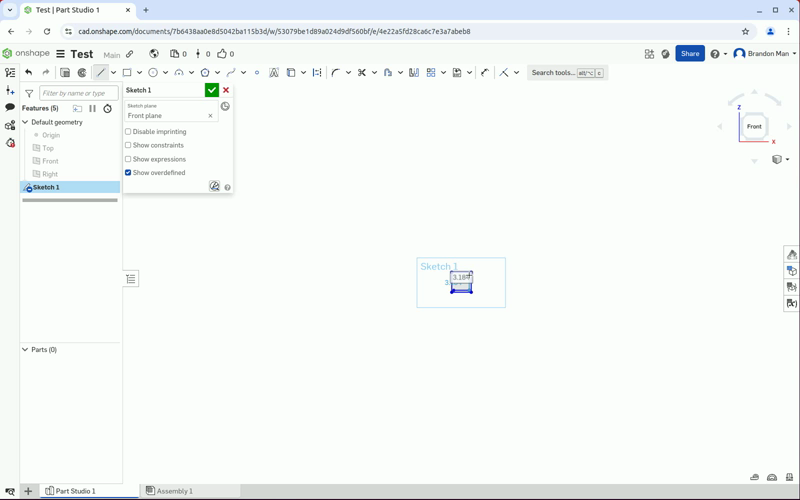
scroll(6)
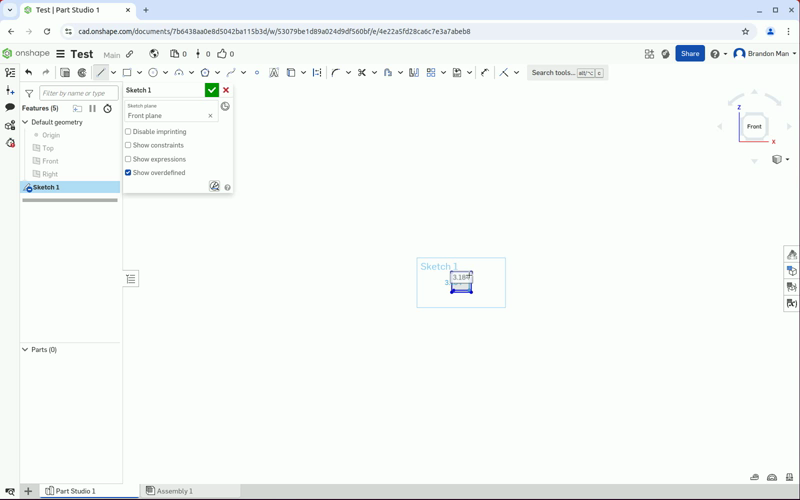
scroll(6)
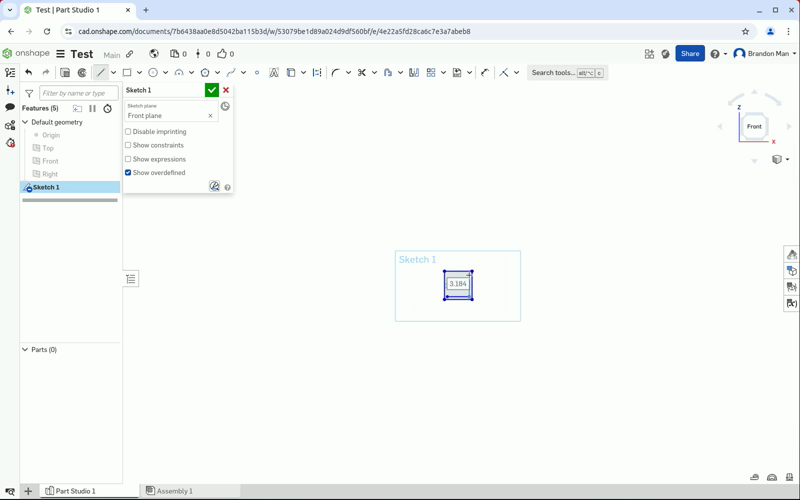
scroll(6)
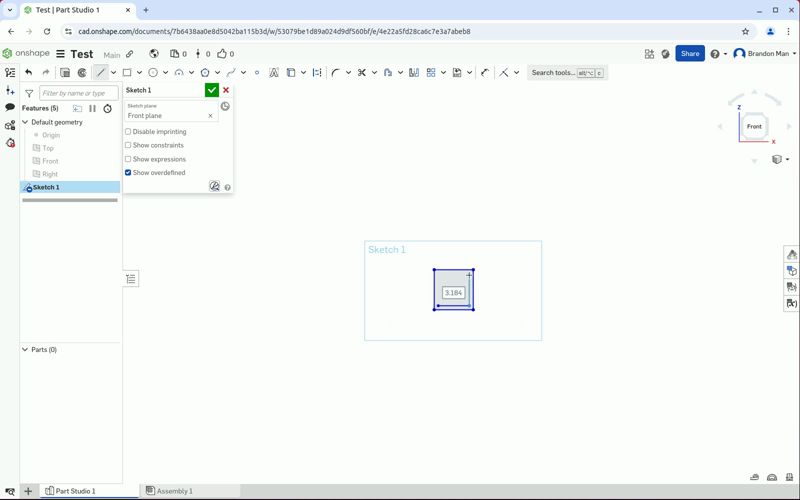
scroll(6)
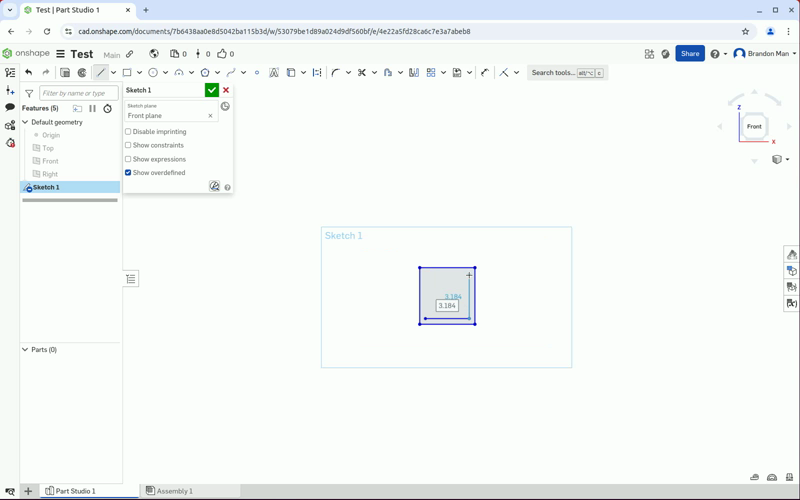
scroll(6)
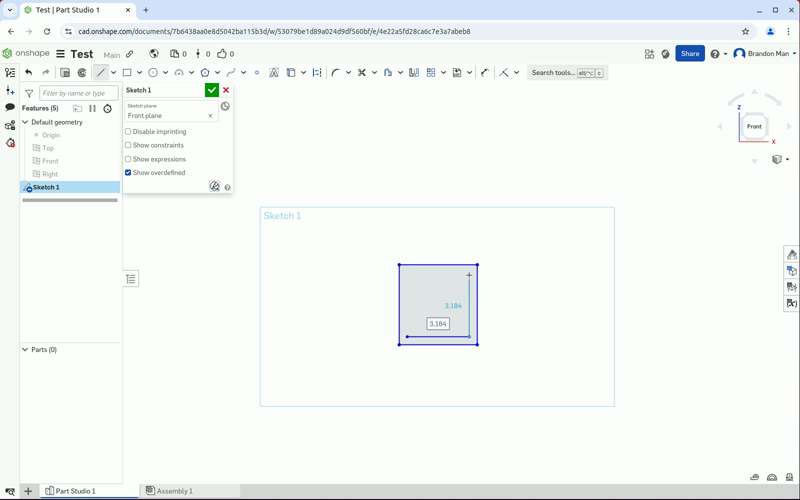
scroll(6)
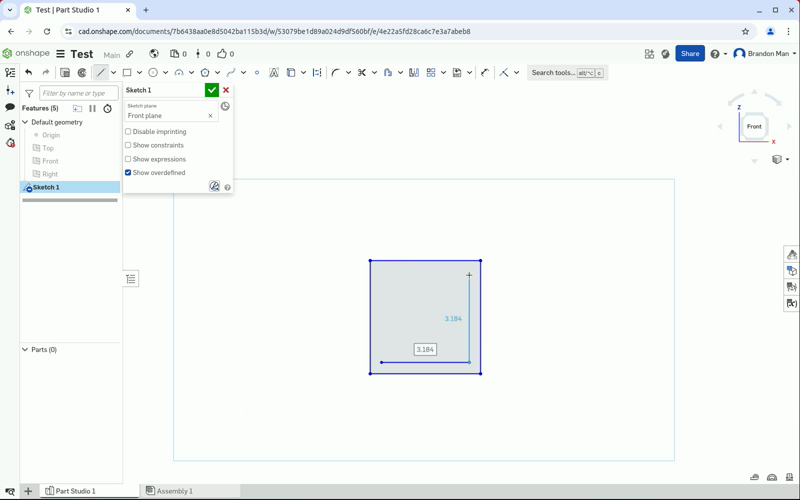
scroll(6)
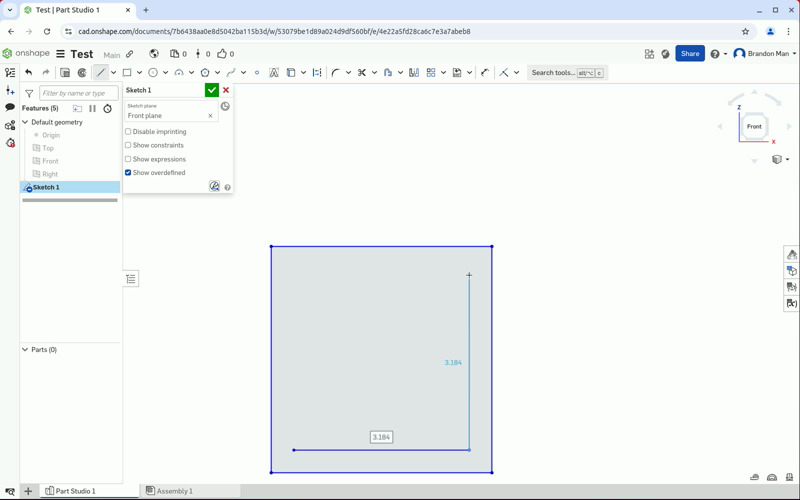
click(469, 274)
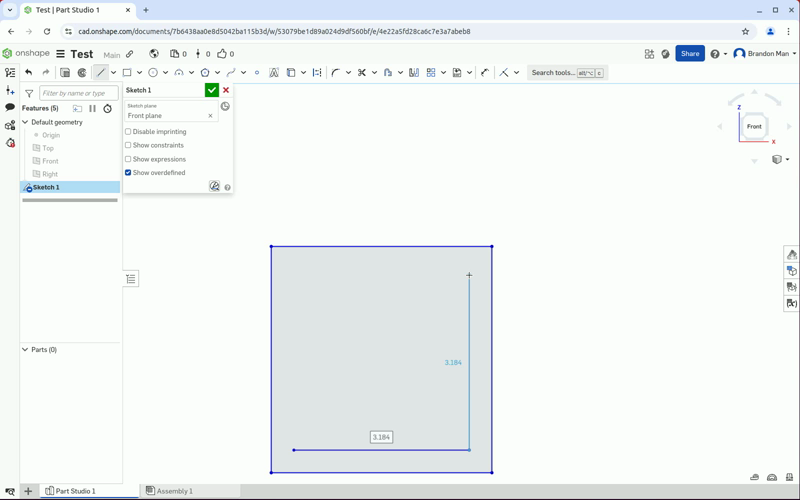
scroll(-6)
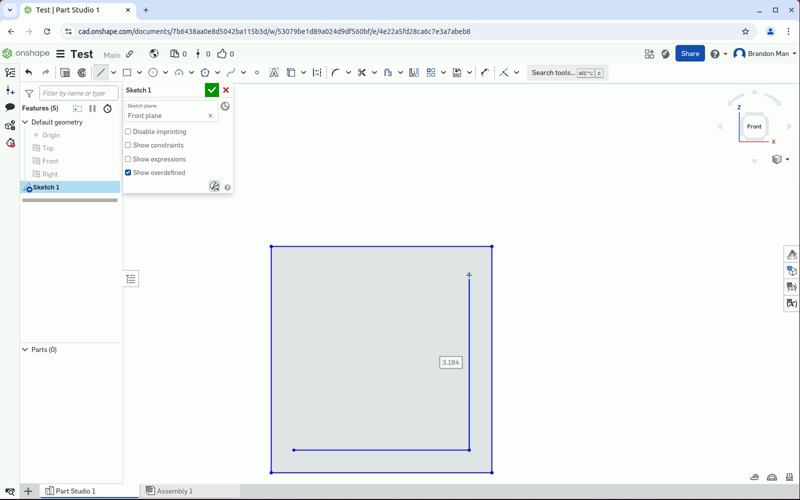
scroll(-6)
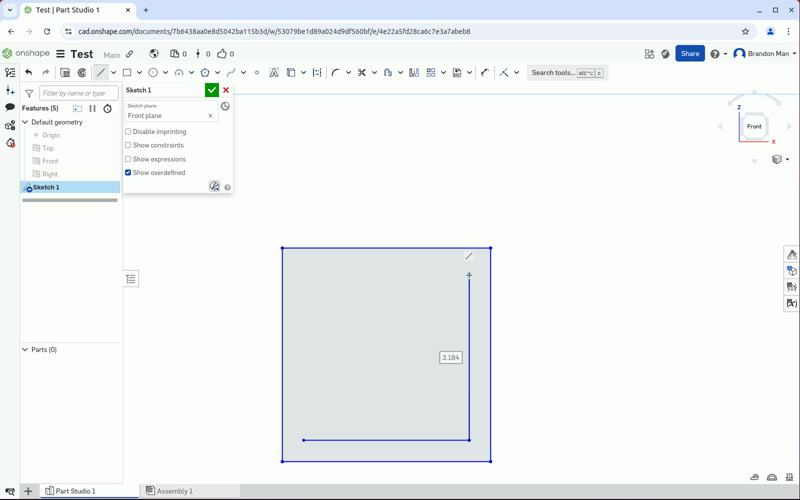
scroll(-6)
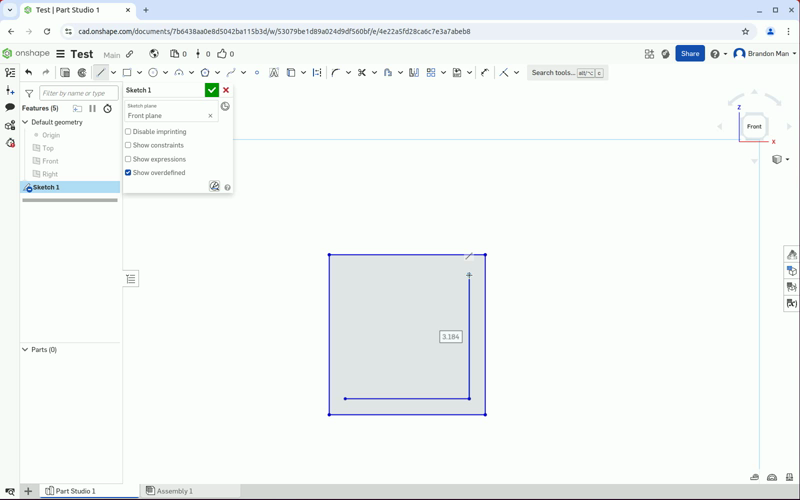
scroll(-6)
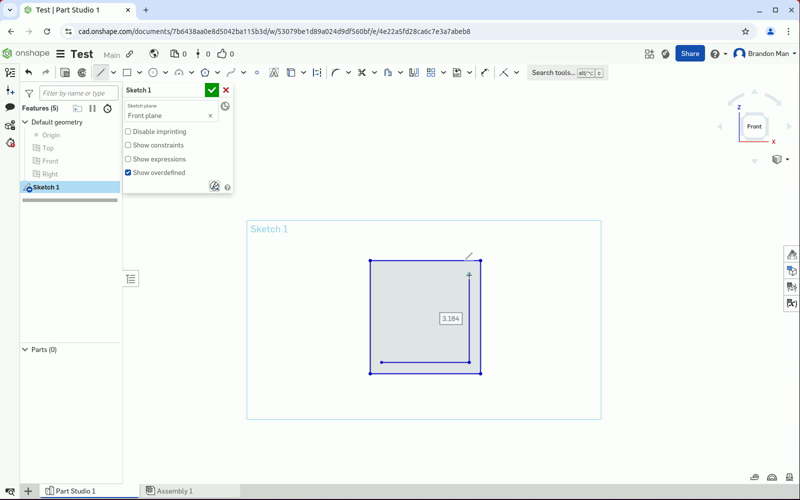
scroll(-6)
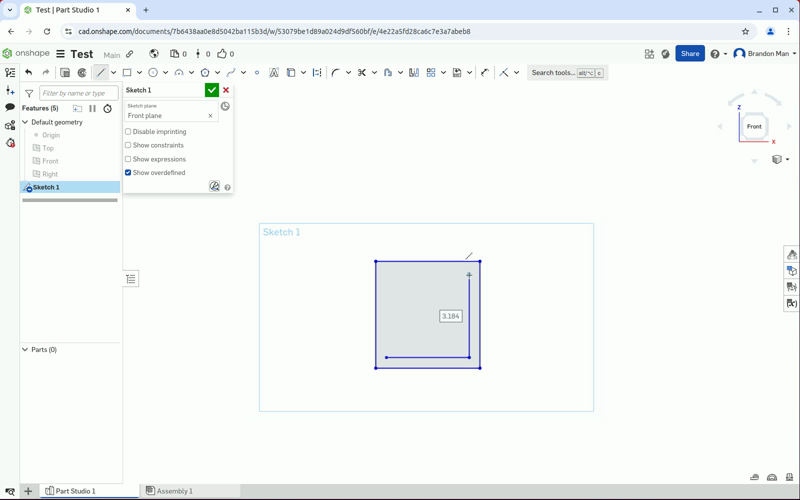
scroll(-6)
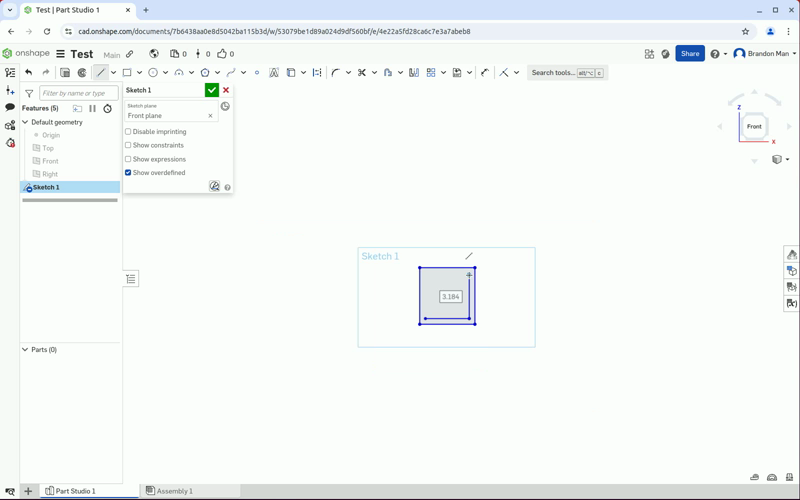
scroll(-6)
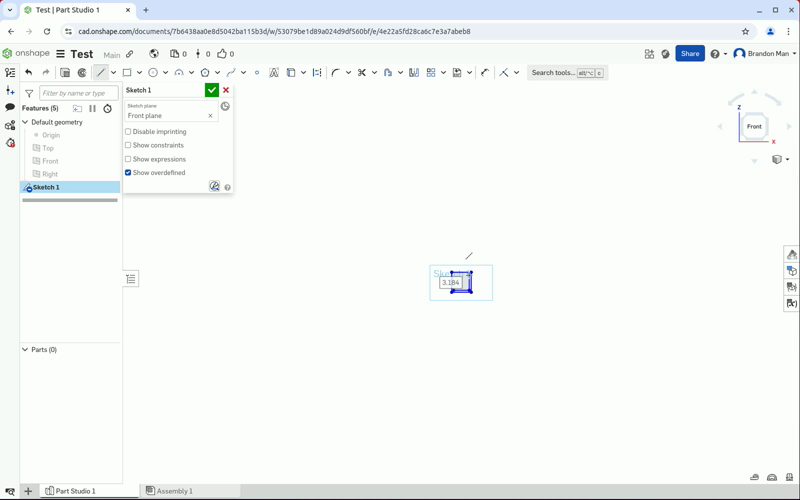
key_up(shift)
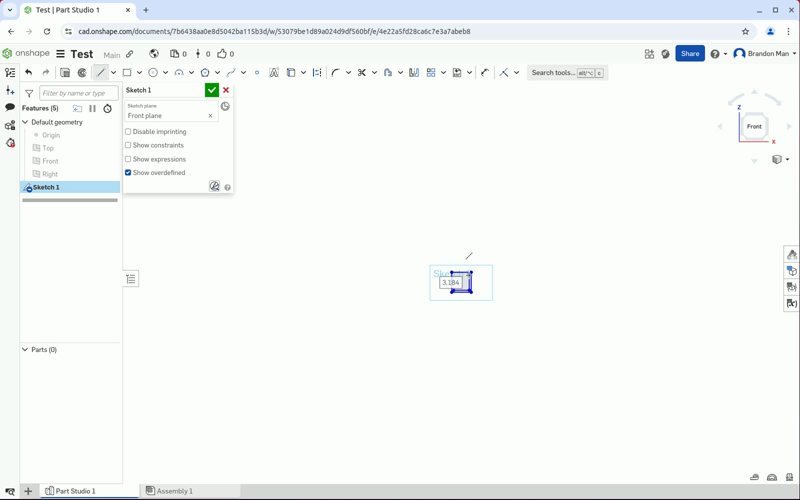
key_down(shift)
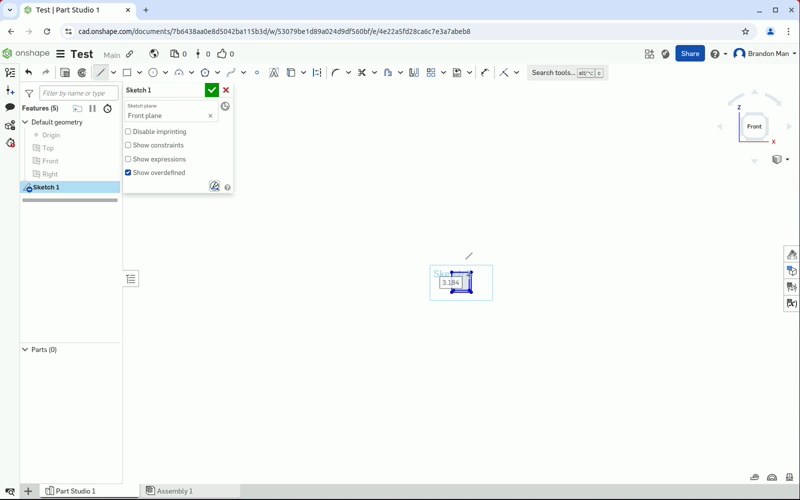
mouse_move(499, 274)
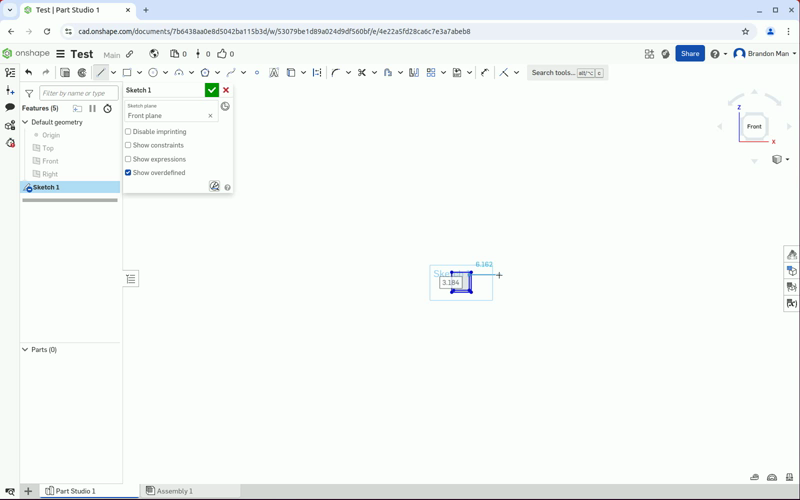
mouse_move(453, 274)
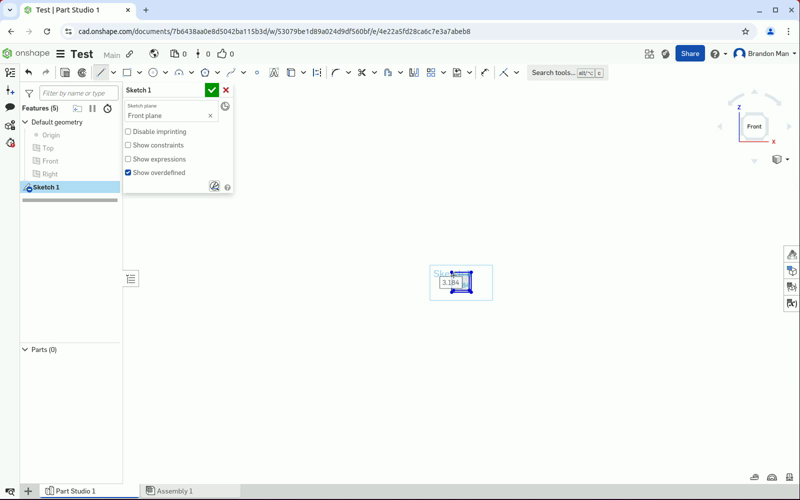
scroll(6)
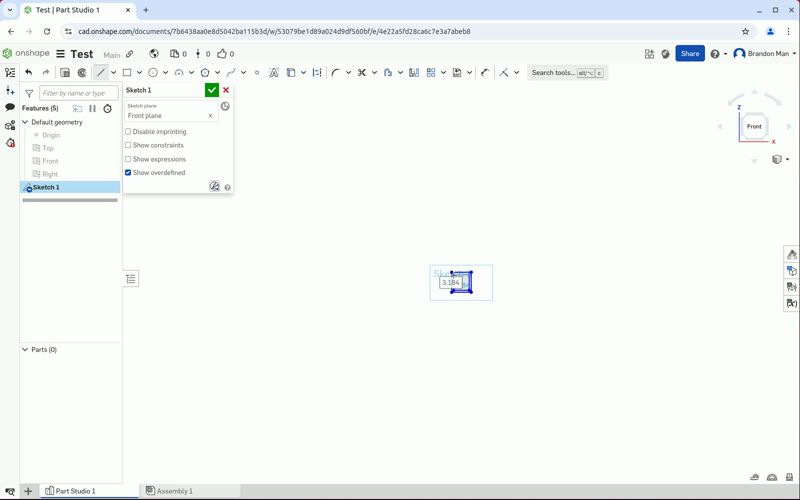
scroll(6)
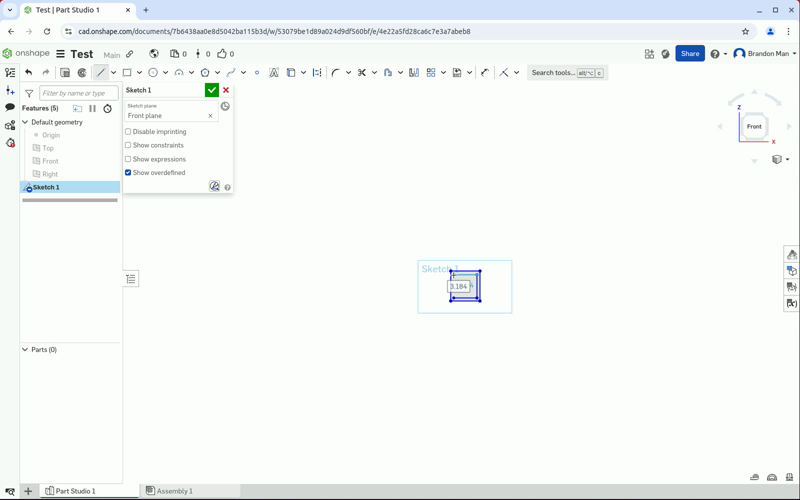
scroll(6)
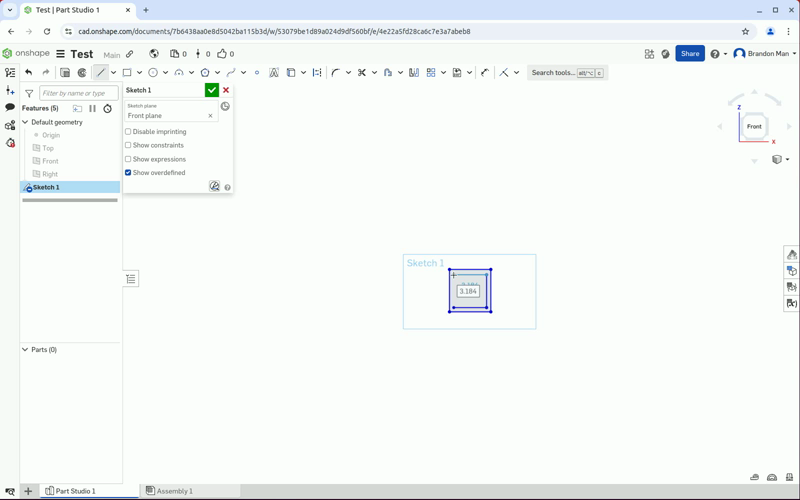
scroll(6)
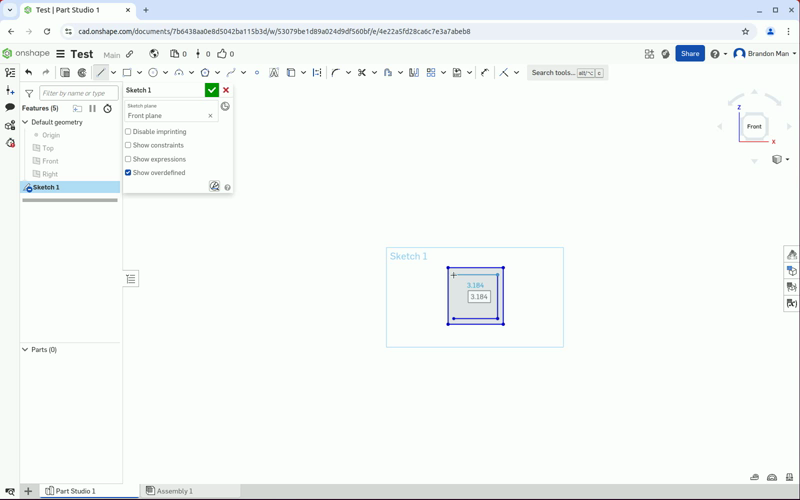
scroll(6)
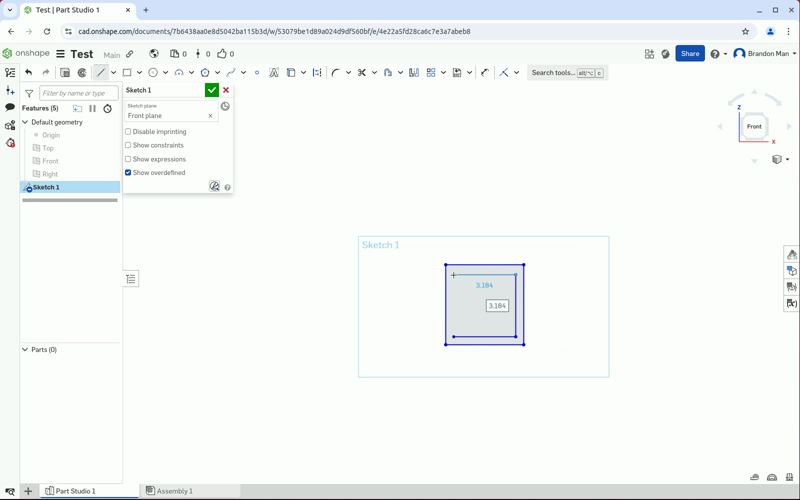
scroll(6)
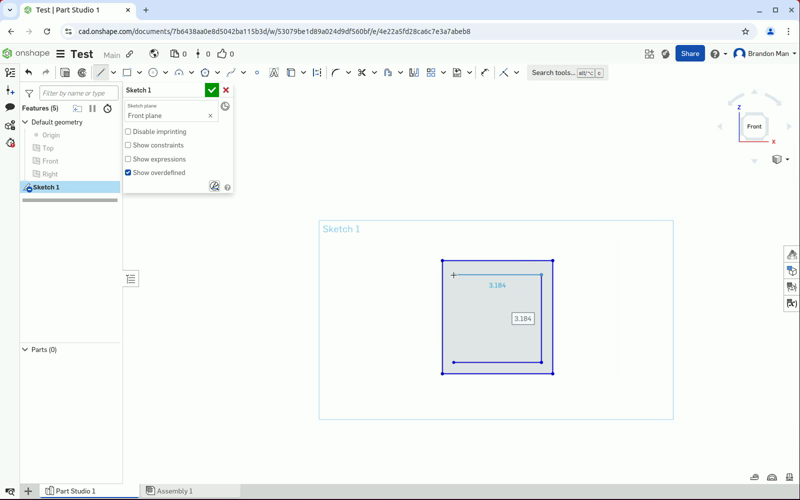
scroll(6)
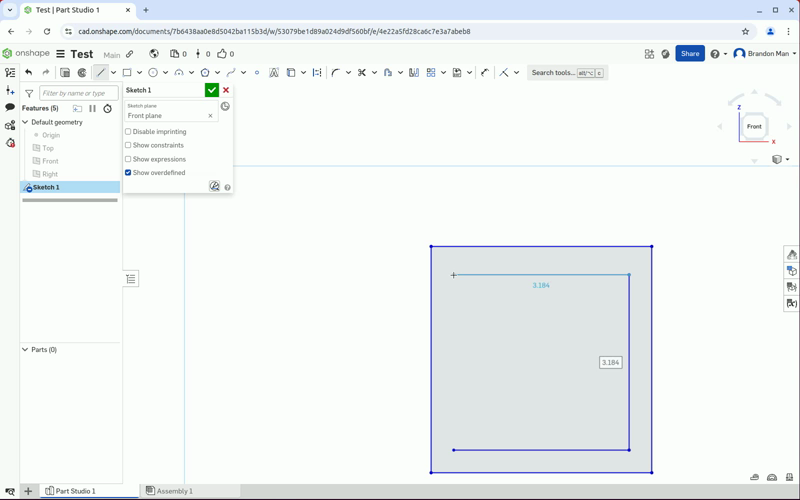
click(453, 274)
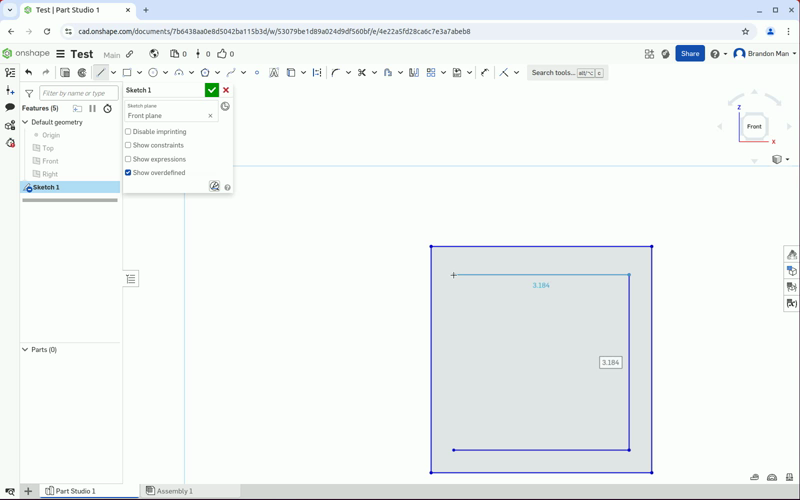
scroll(-6)
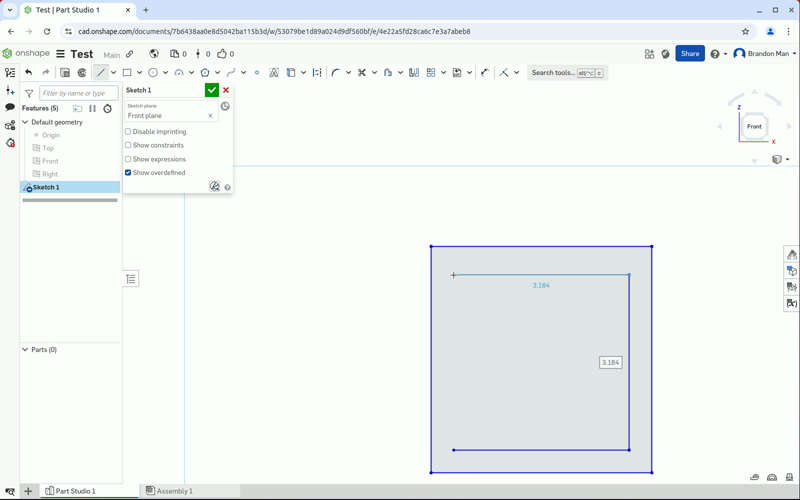
scroll(-6)
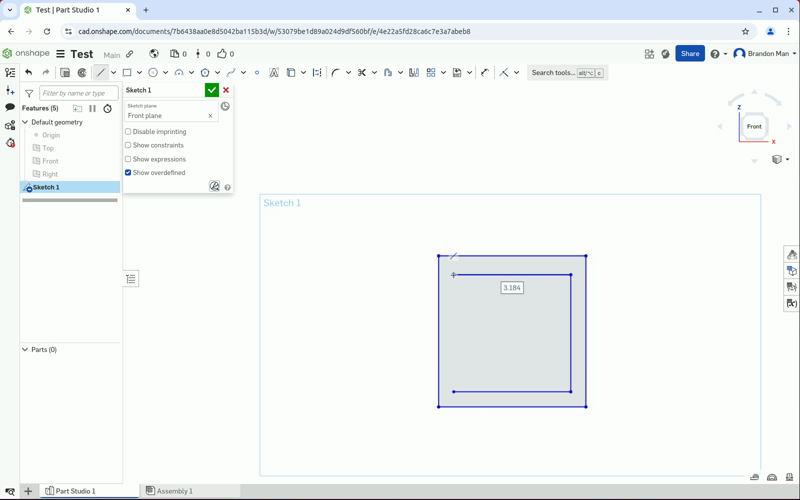
scroll(-6)
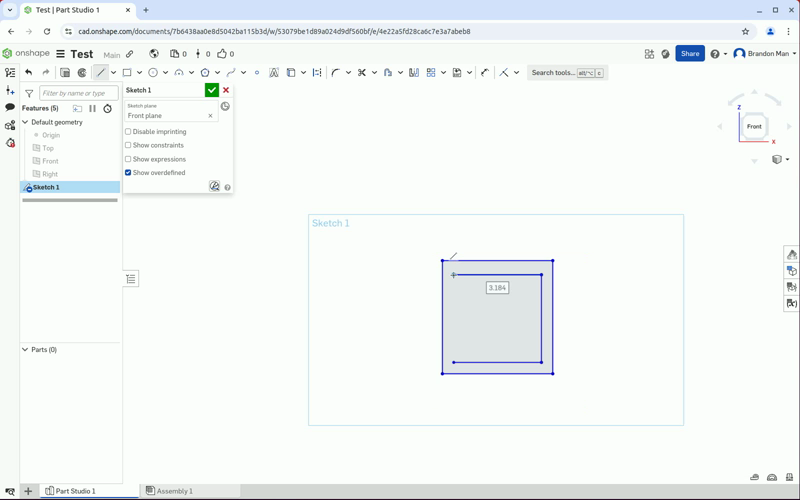
scroll(-6)
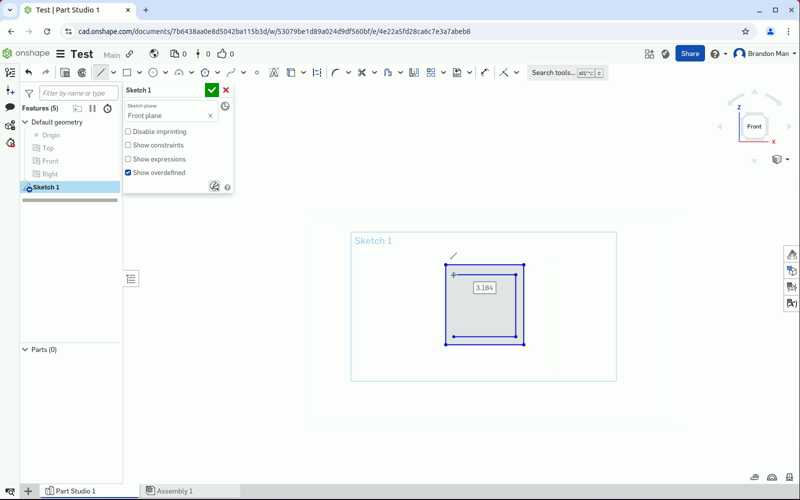
scroll(-6)
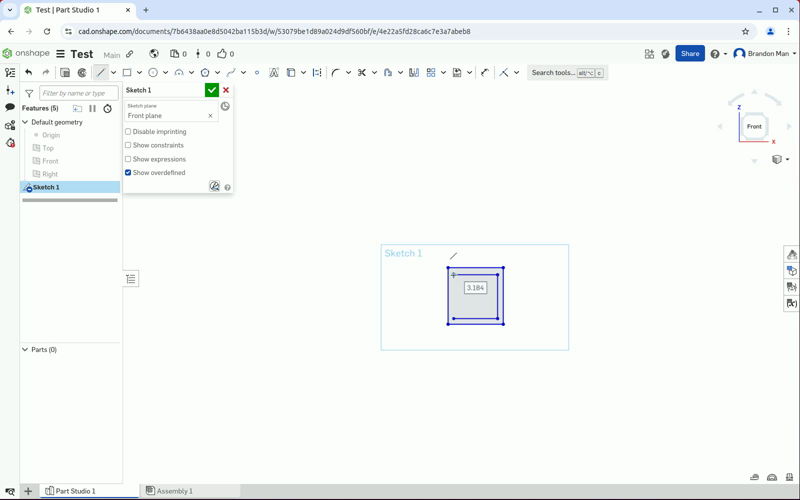
scroll(-6)
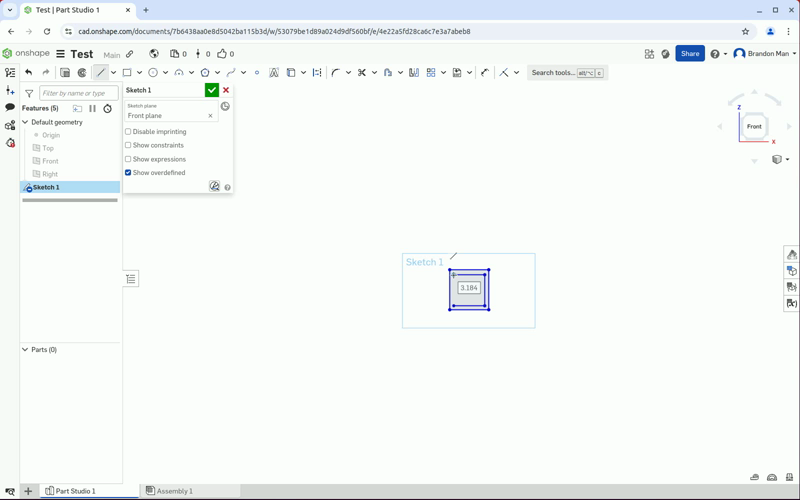
scroll(-6)
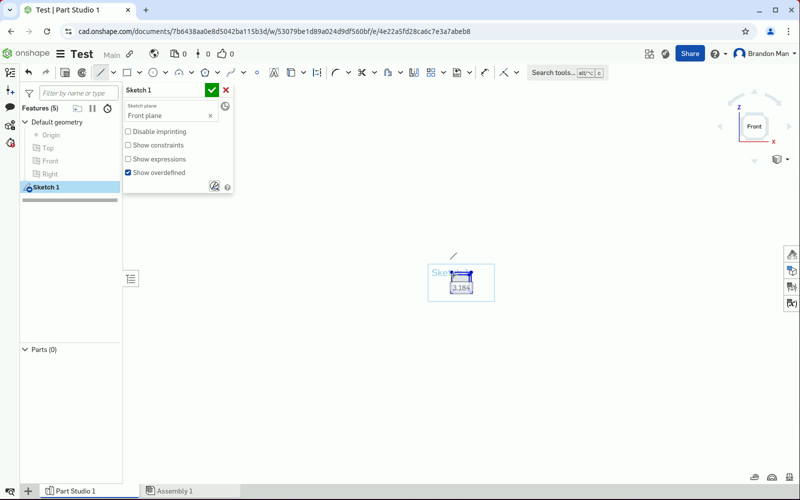
key_up(shift)
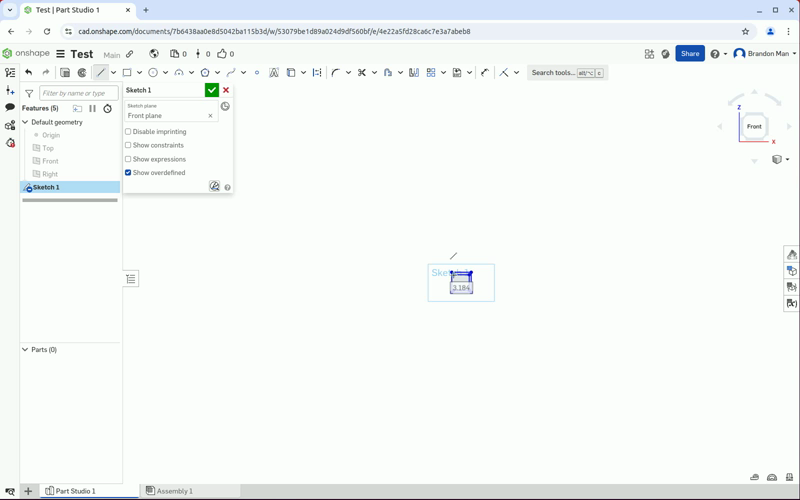
mouse_move(483, 274)
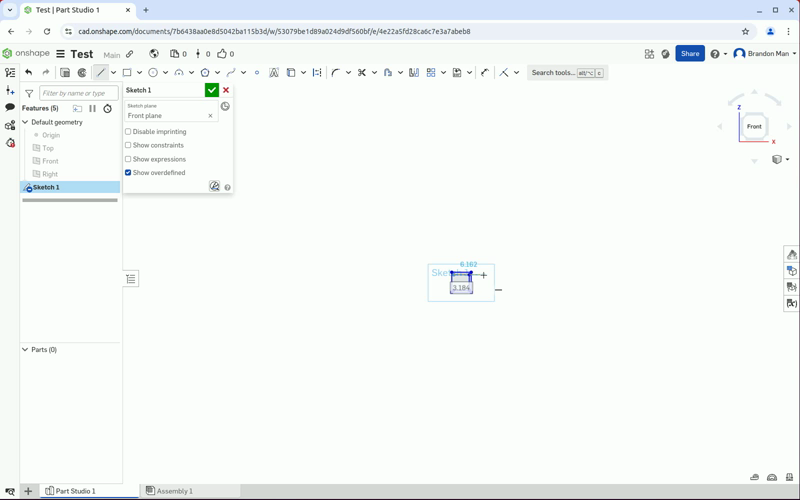
key_down(shift)
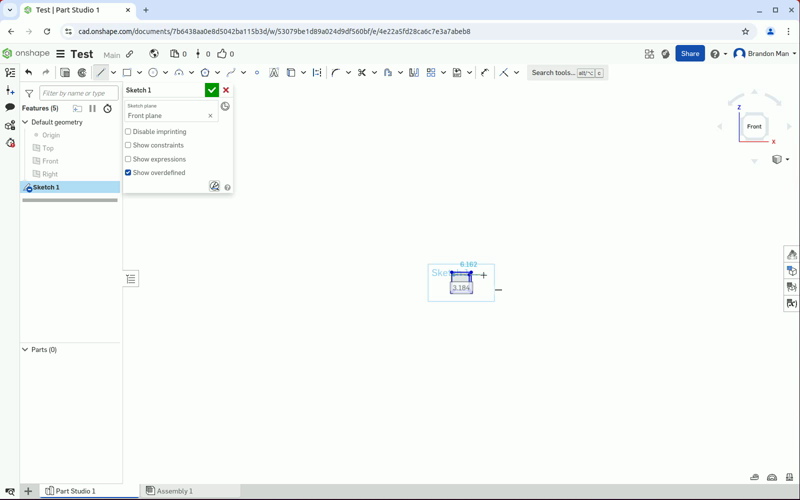
mouse_move(453, 290)
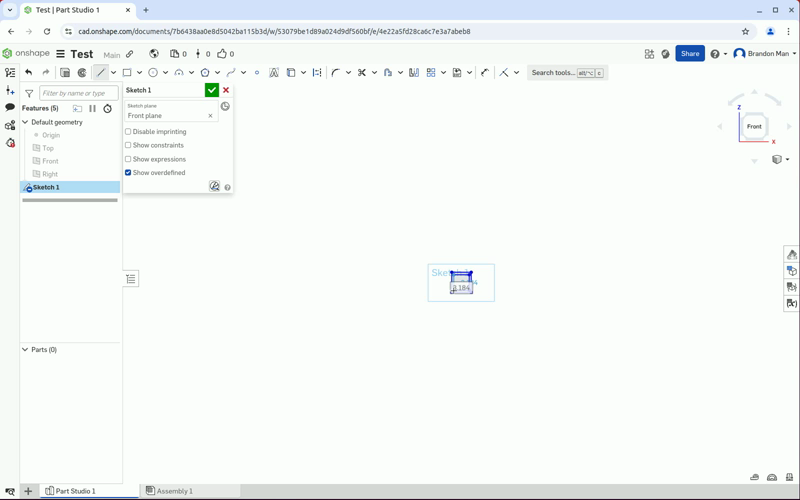
scroll(6)
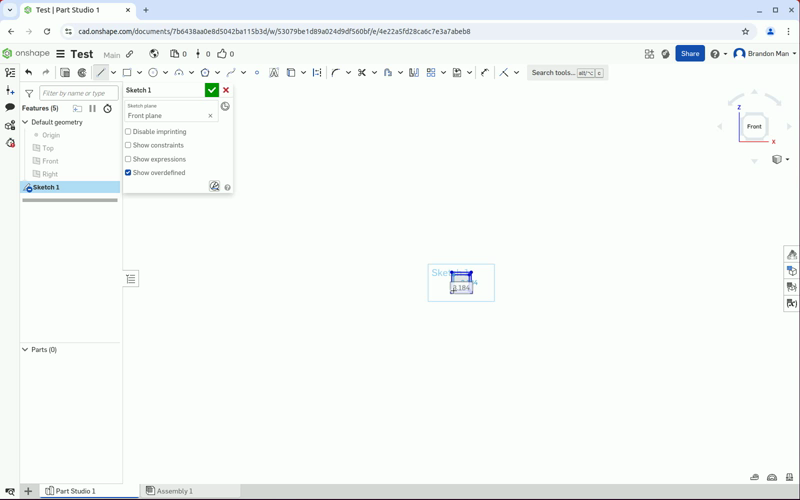
scroll(6)
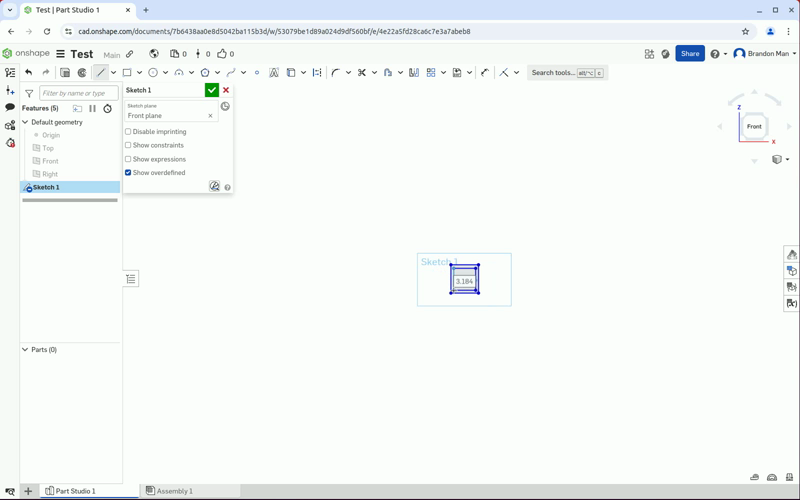
scroll(6)
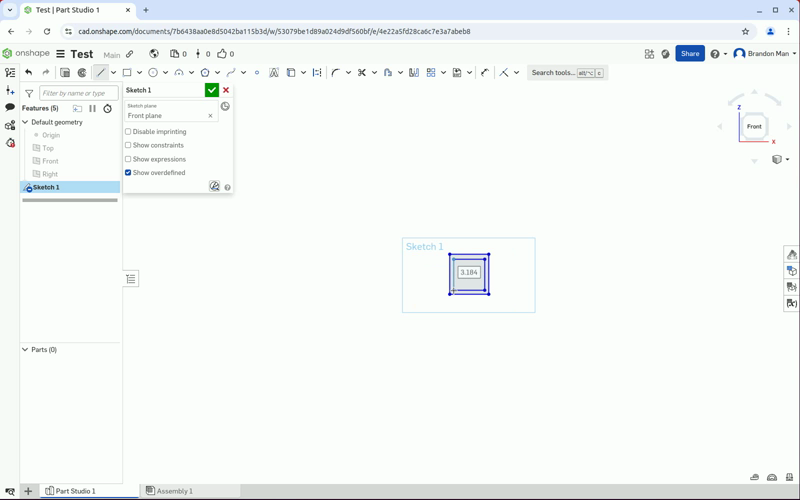
scroll(6)
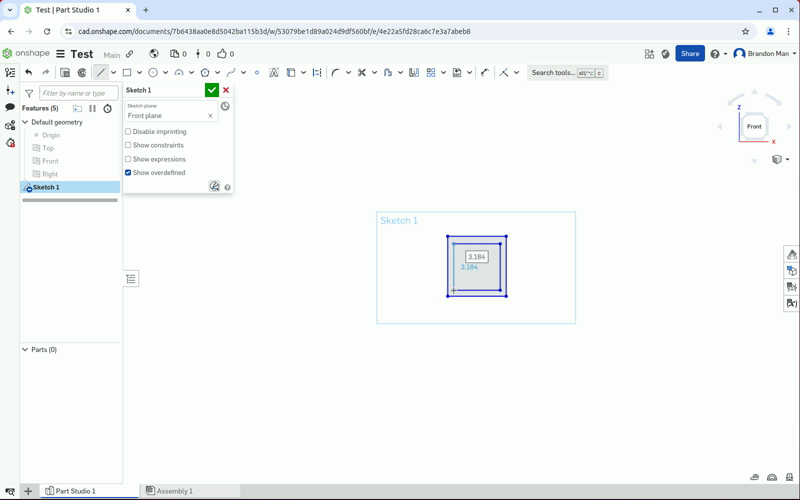
scroll(6)
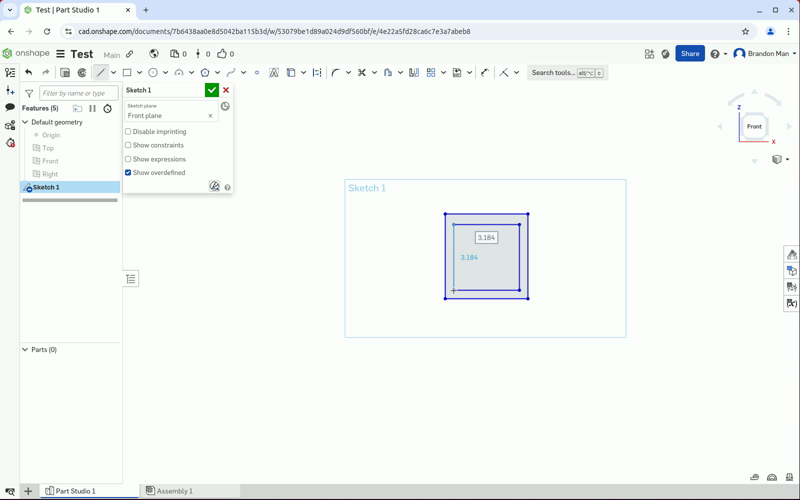
scroll(6)
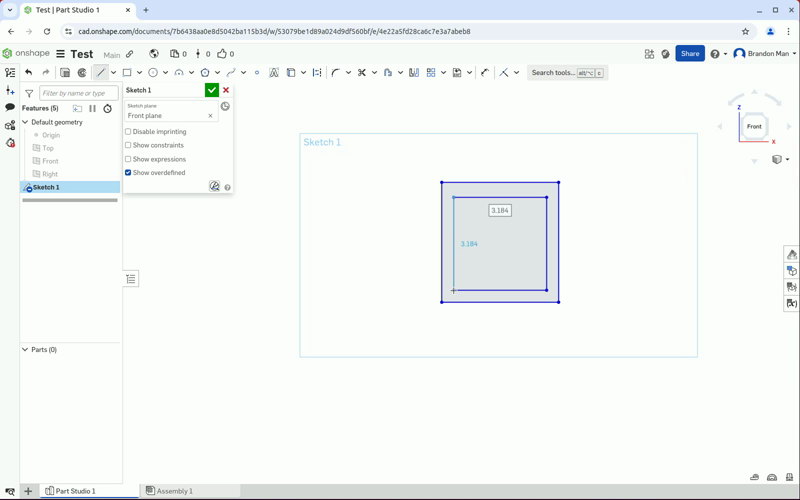
scroll(6)
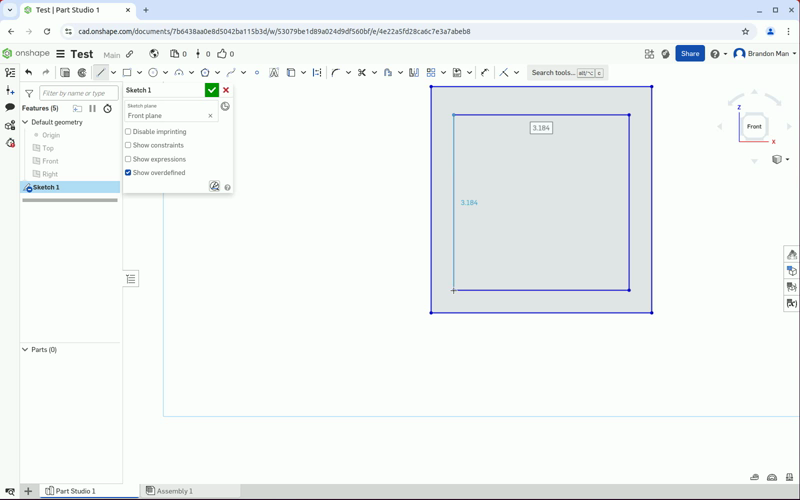
key_up(shift)
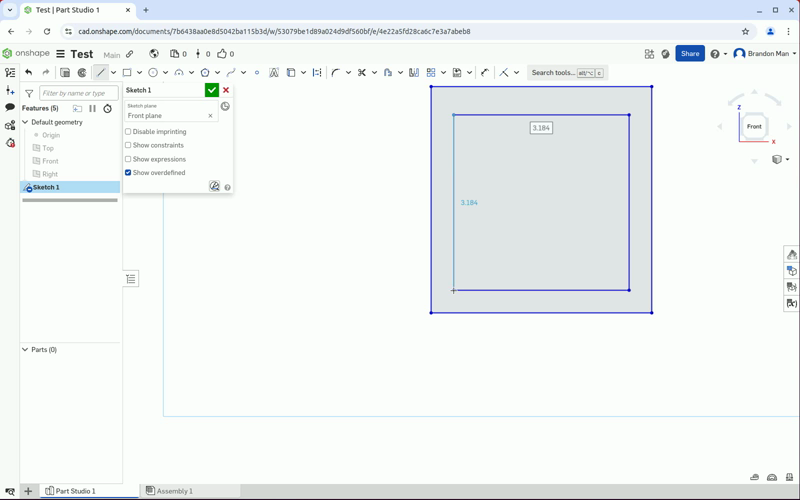
click(453, 290)
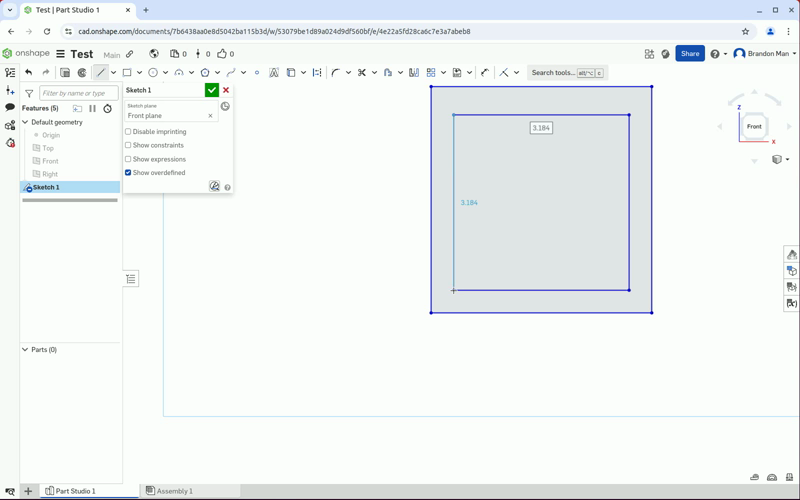
scroll(-6)
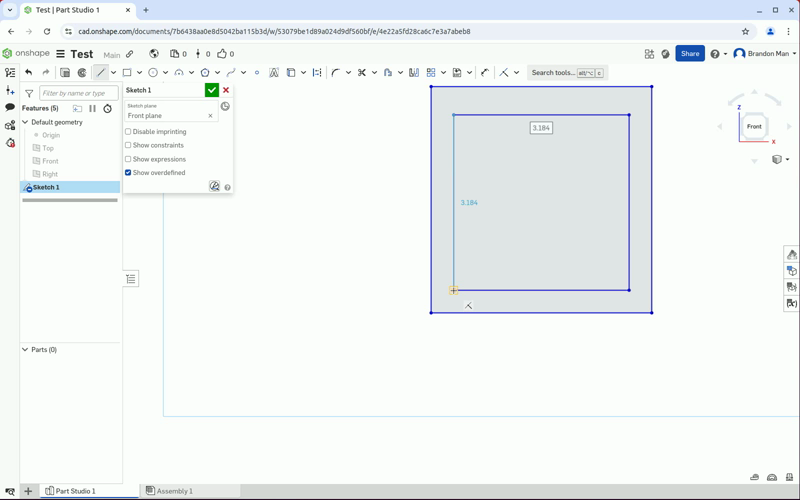
scroll(-6)
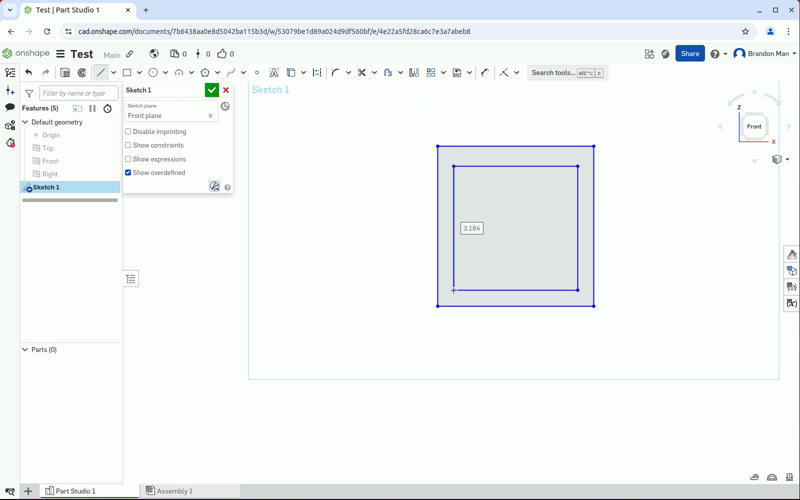
scroll(-6)
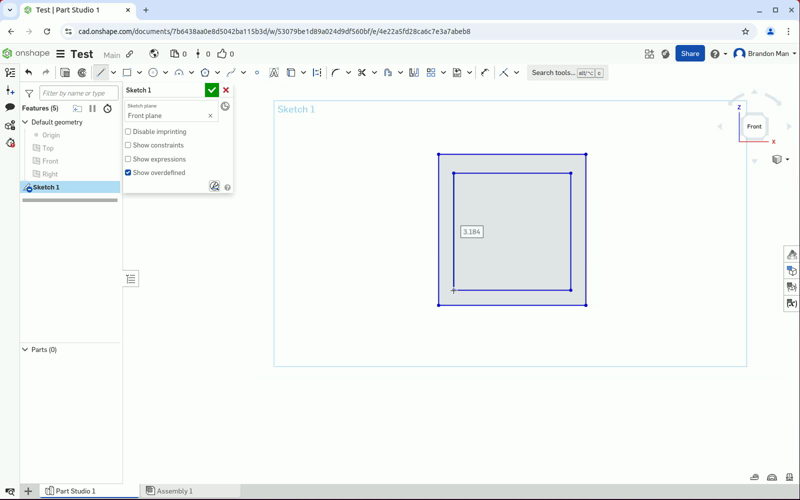
scroll(-6)
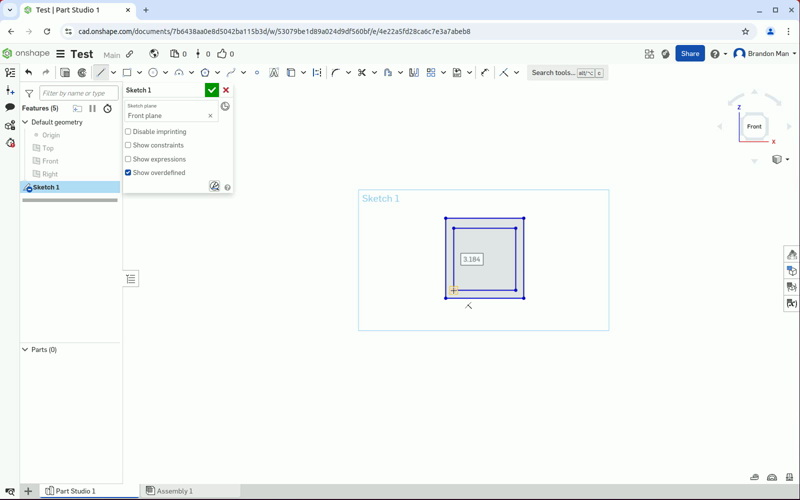
scroll(-6)
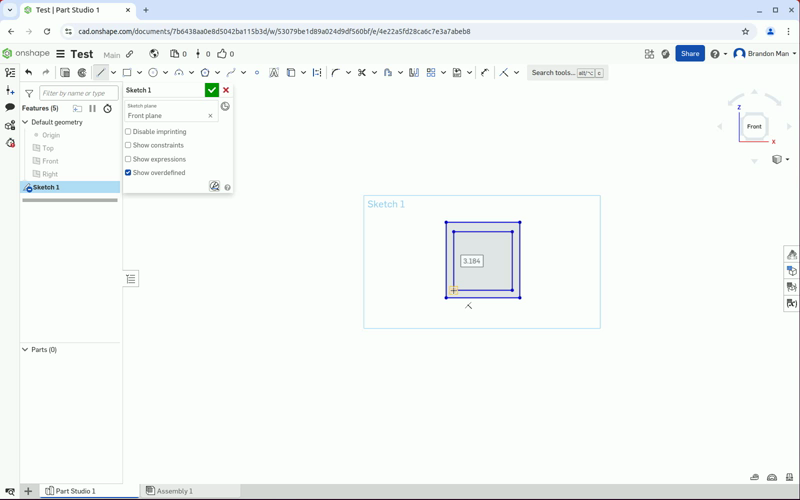
scroll(-6)
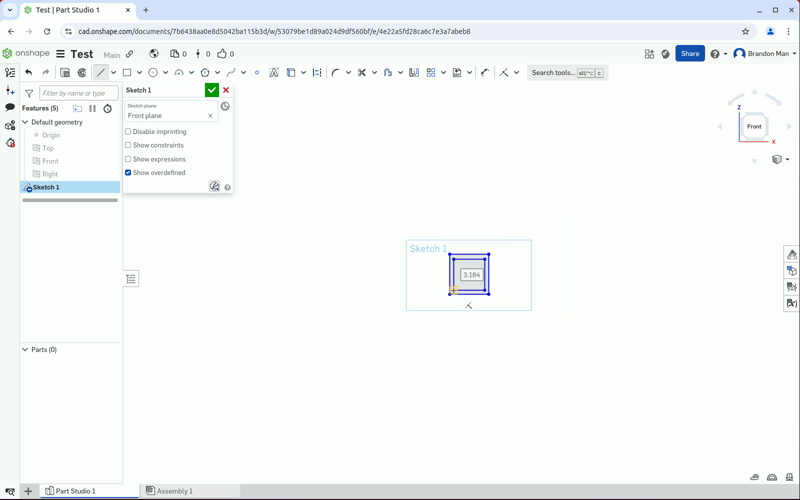
scroll(-6)
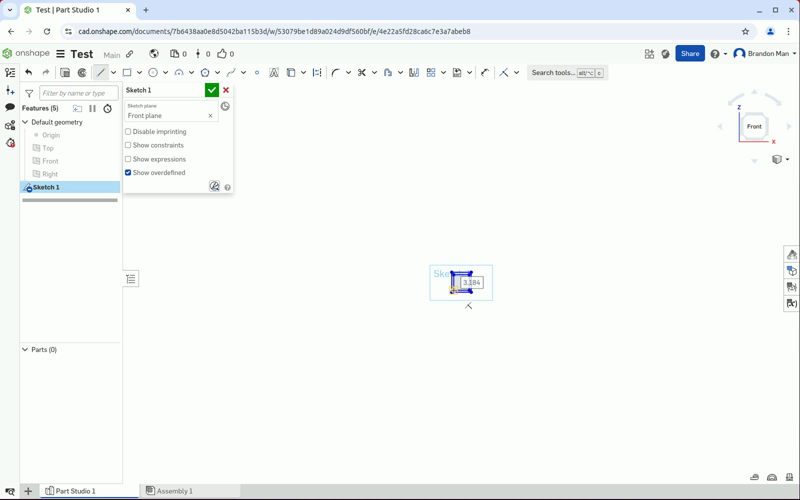
key(esc)
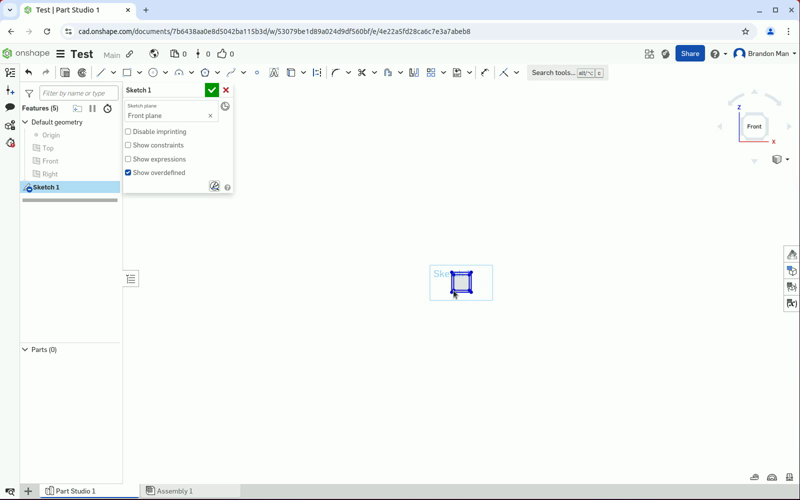
mouse_move(469, 285)
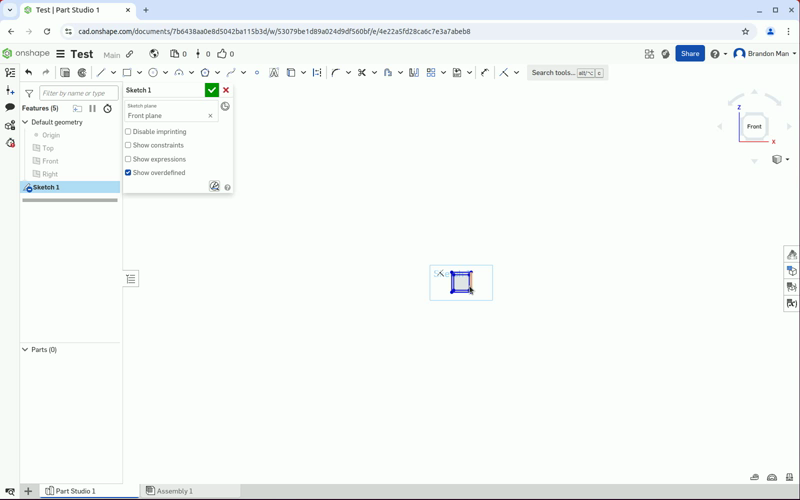
scroll(6)
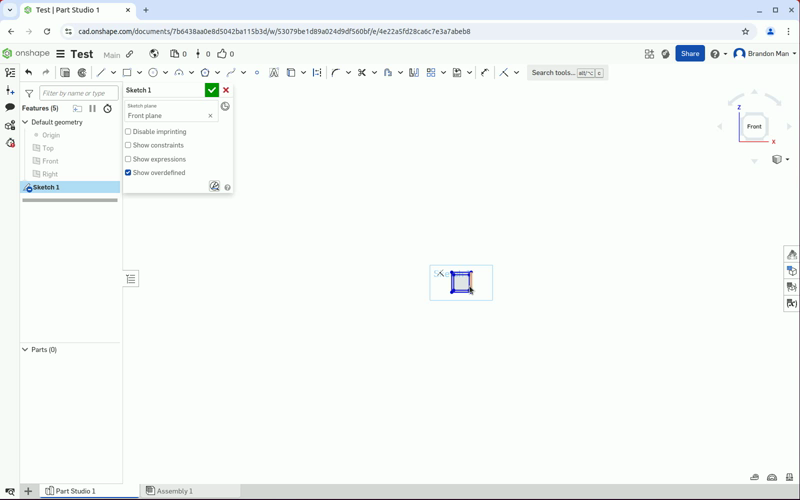
scroll(6)
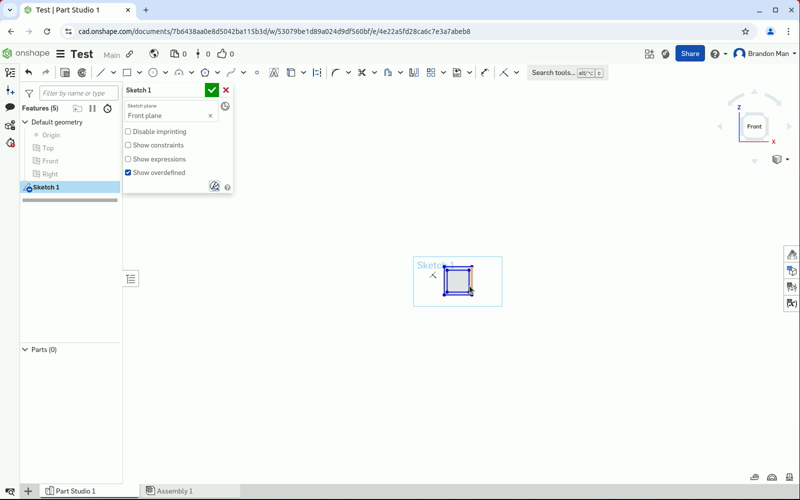
scroll(6)
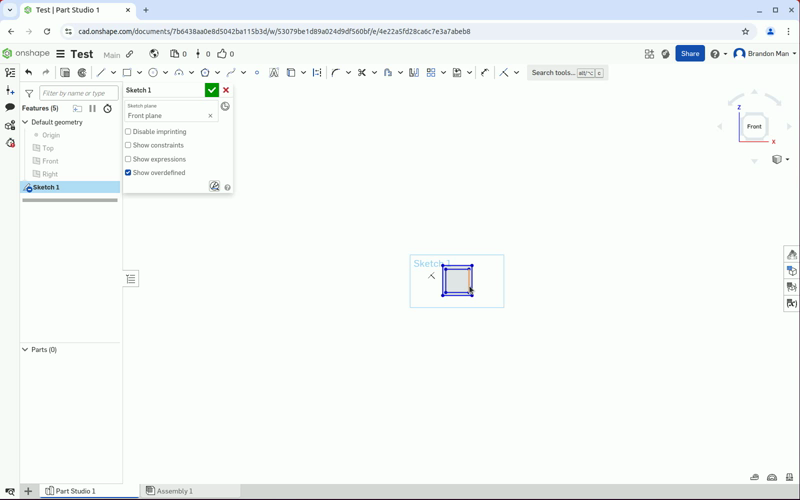
scroll(6)
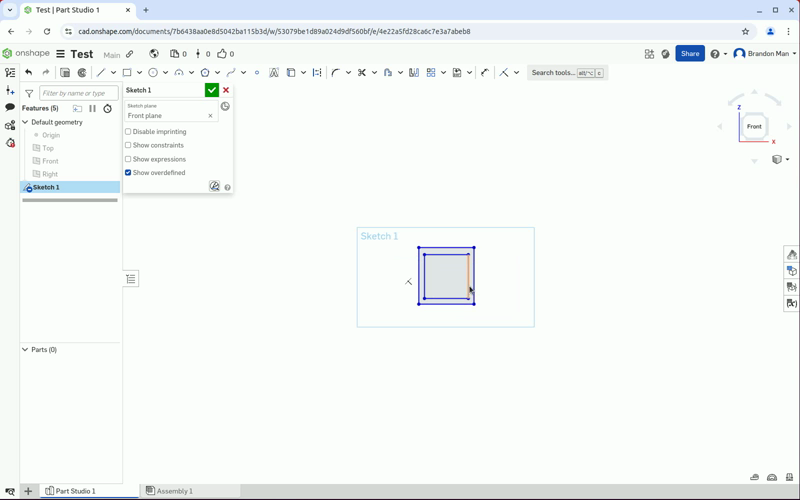
scroll(6)
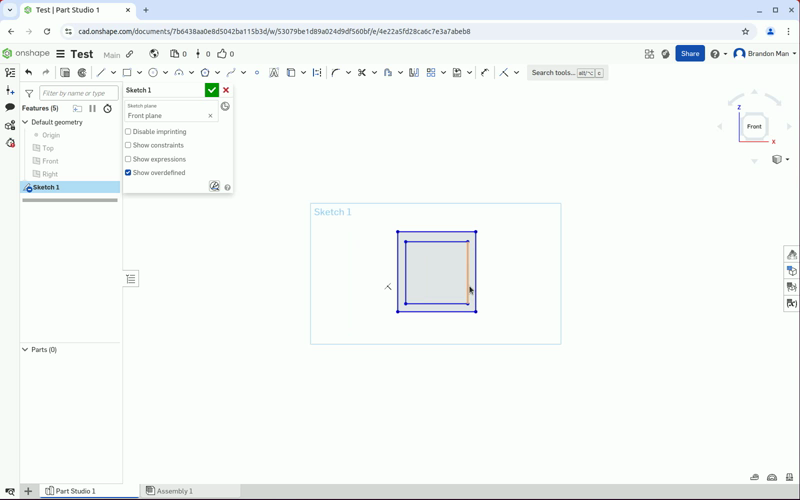
scroll(6)
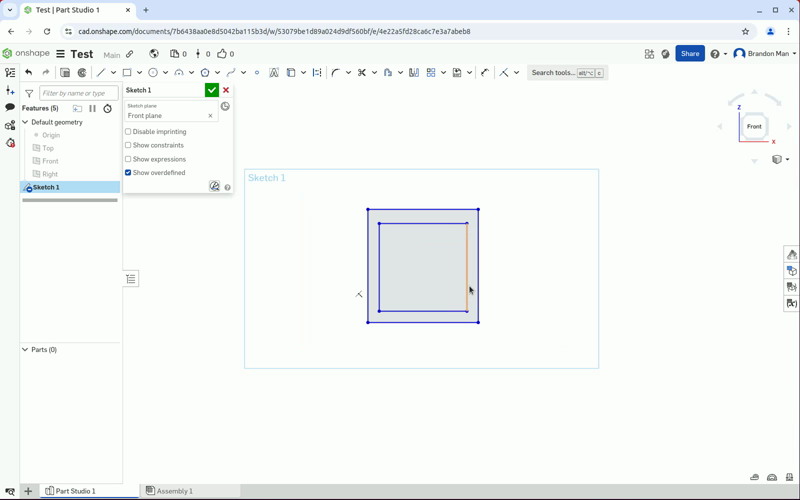
scroll(6)
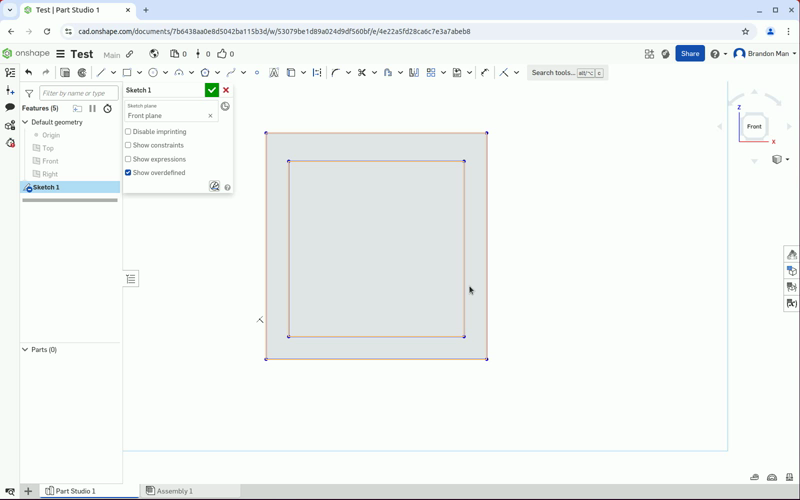
click(469, 285)
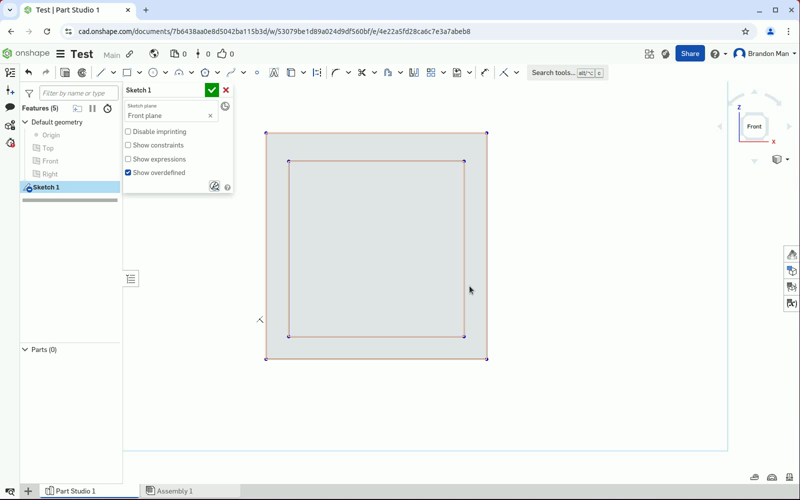
scroll(-6)
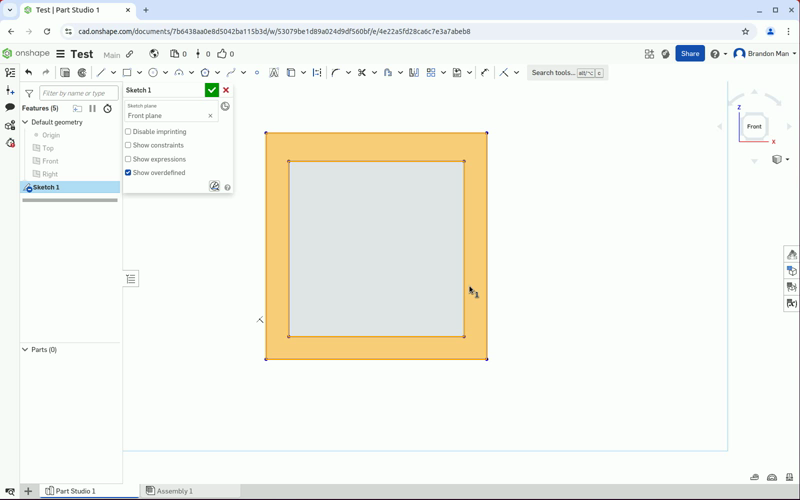
scroll(-6)
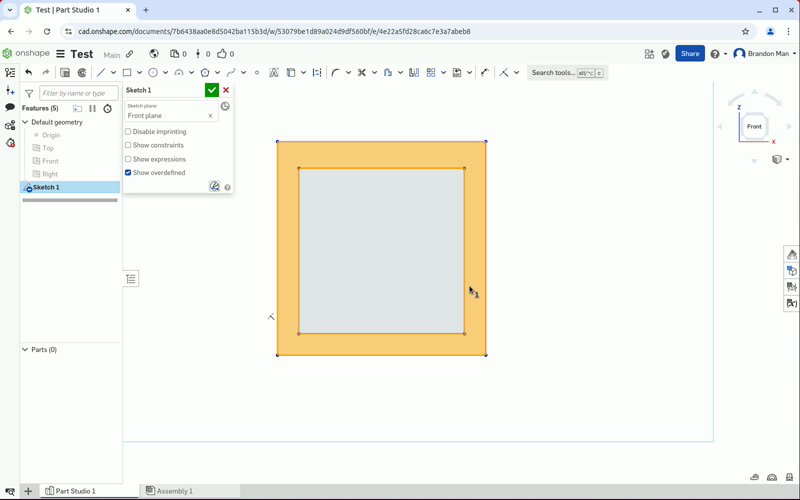
scroll(-6)
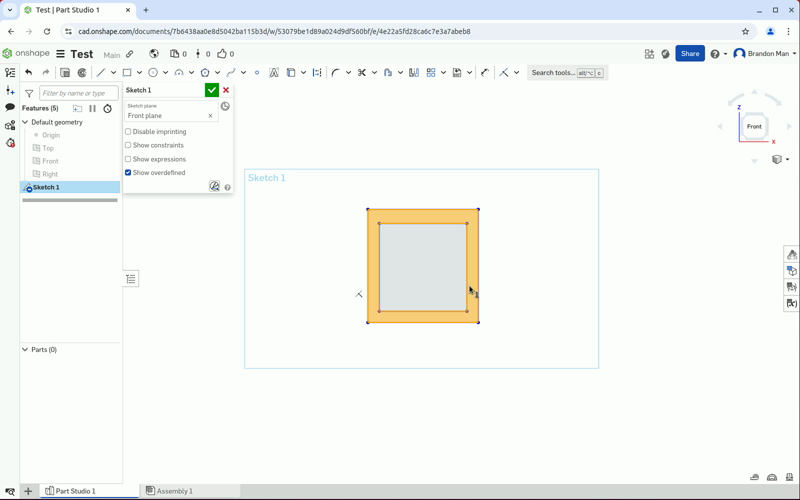
scroll(-6)
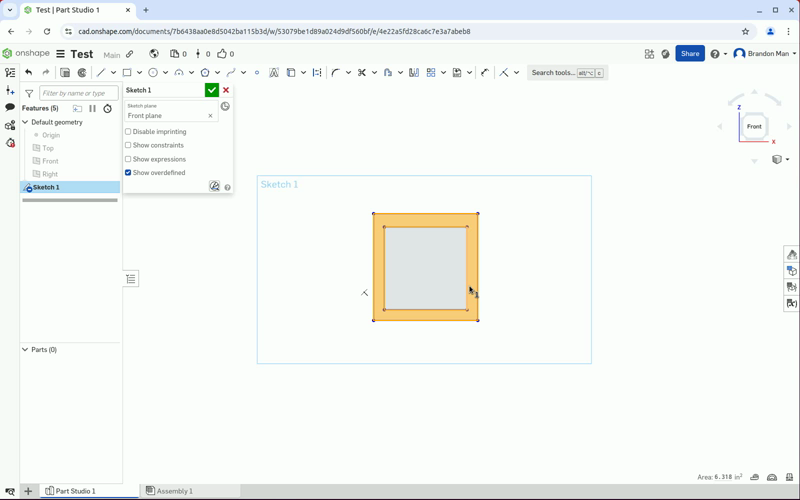
scroll(-6)
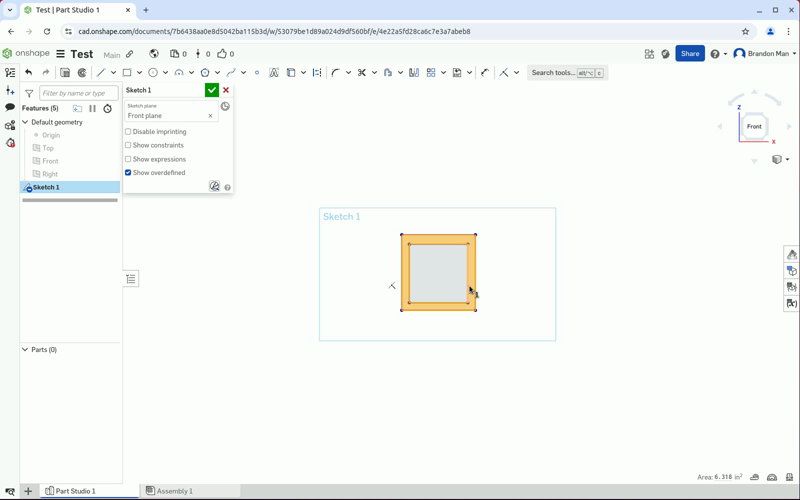
scroll(-6)
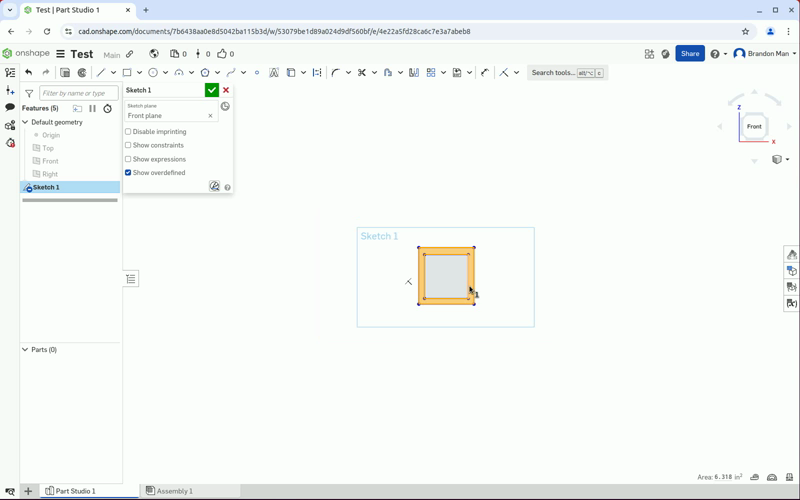
scroll(-6)
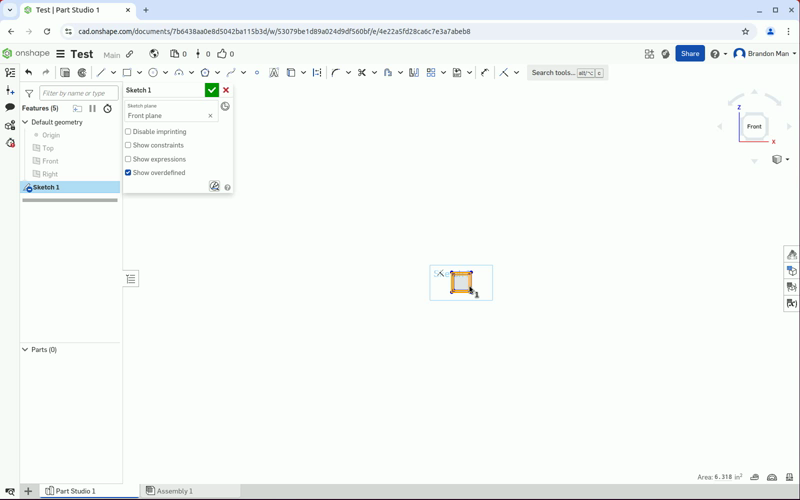
mouse_move(73, 352)
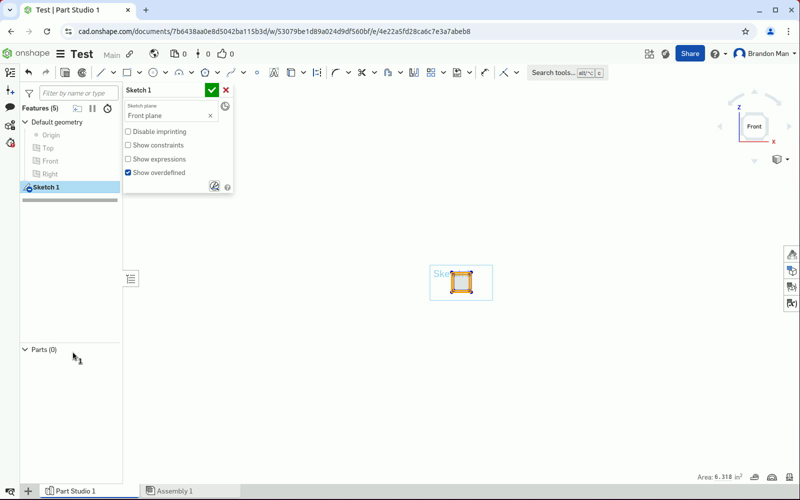
key(shift+y)
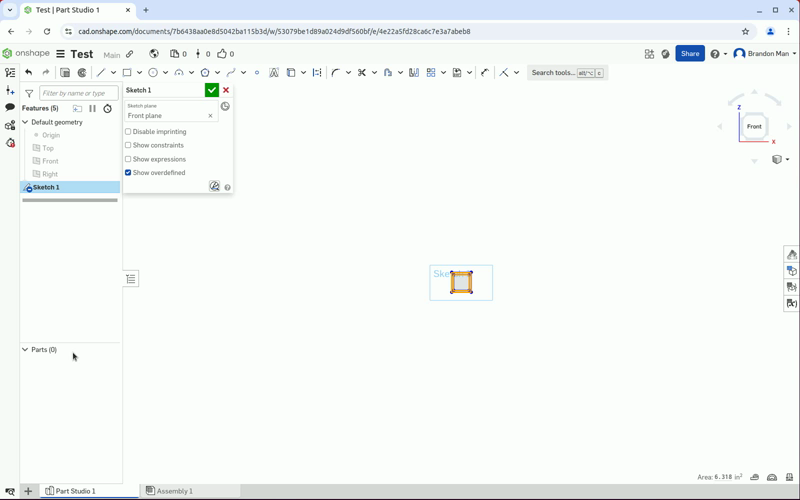
key(shift+e)
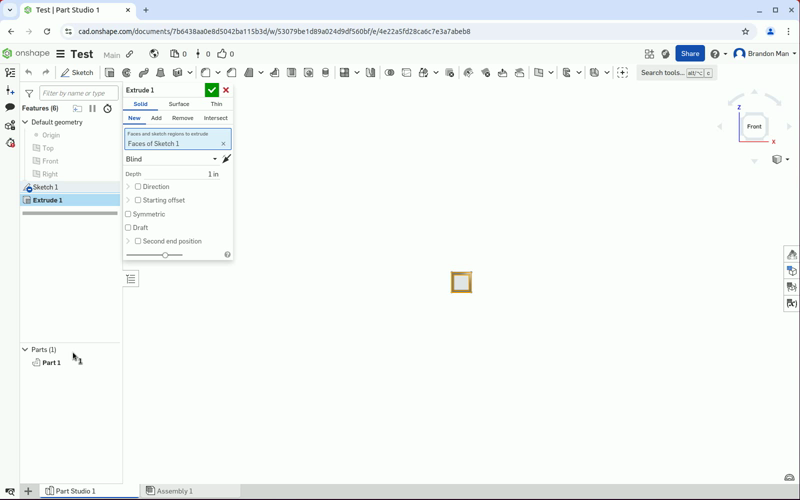
mouse_move(143, 106)
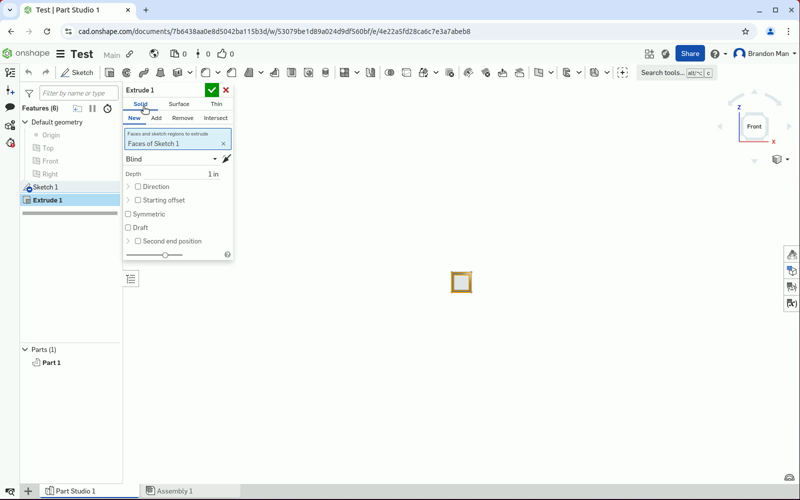
click(143, 106)
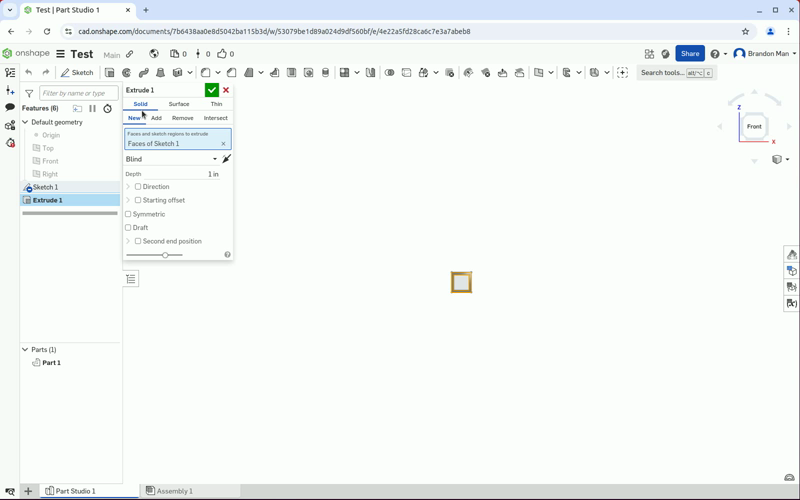
mouse_move(137, 120)
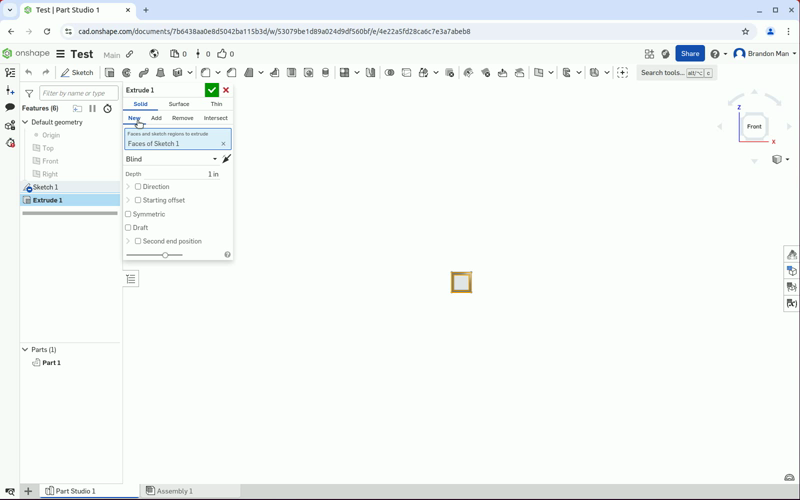
click(137, 120)
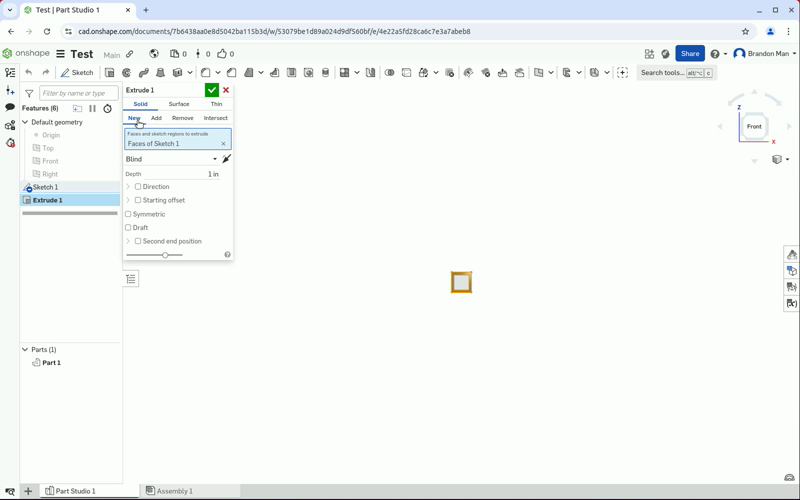
key(tab, 4)
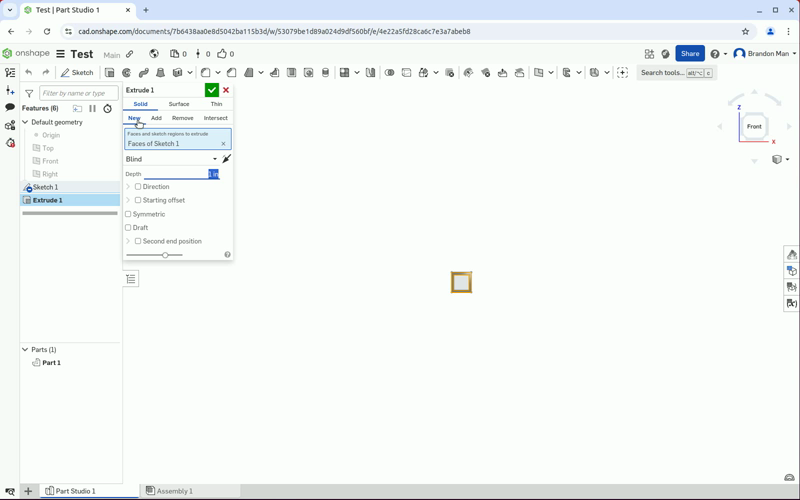
text(23.108)
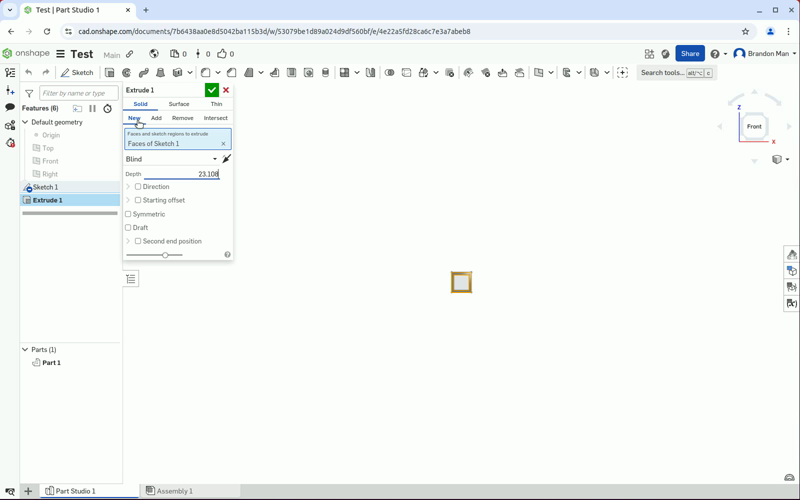
key(enter)
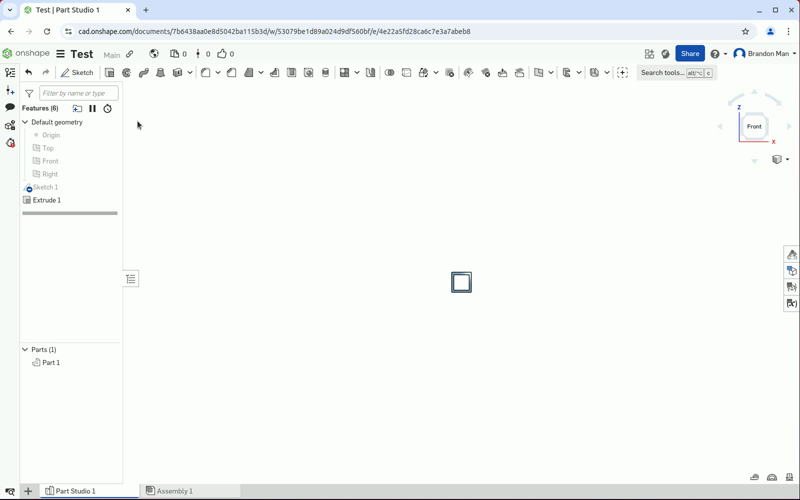
key(shift+h)
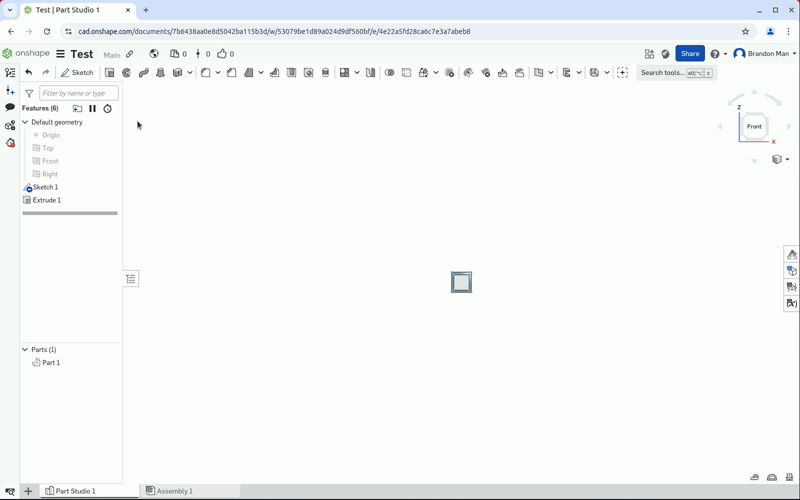
key(shift+h)
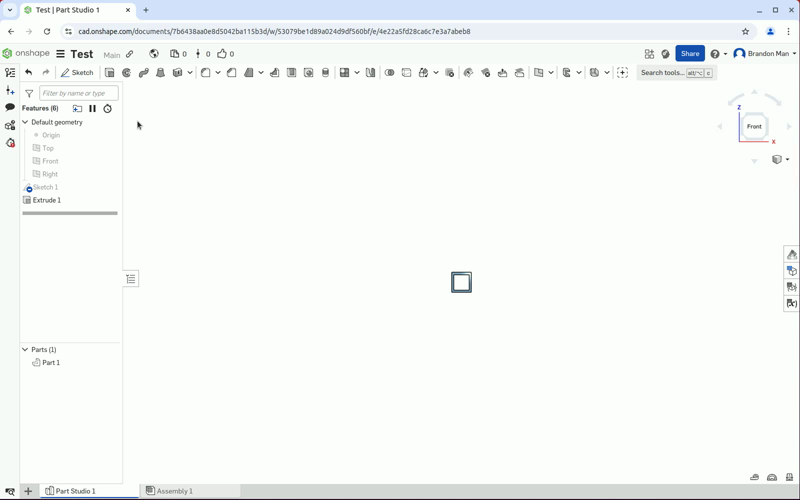
mouse_move(73, 189)
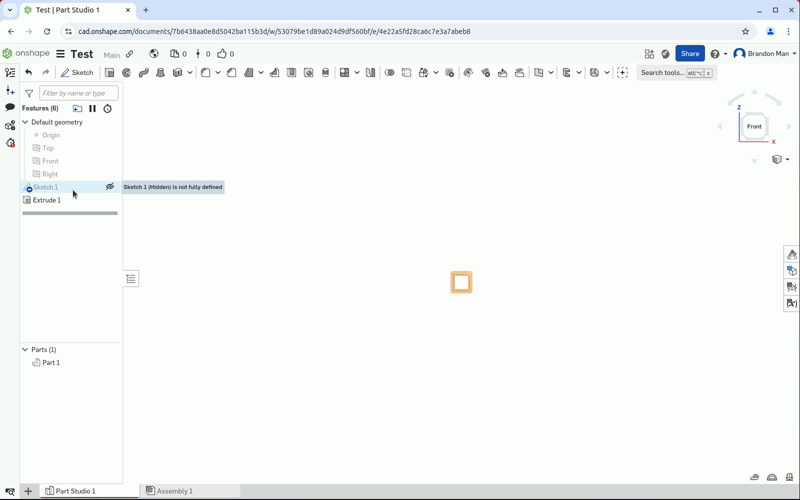
click(73, 189)
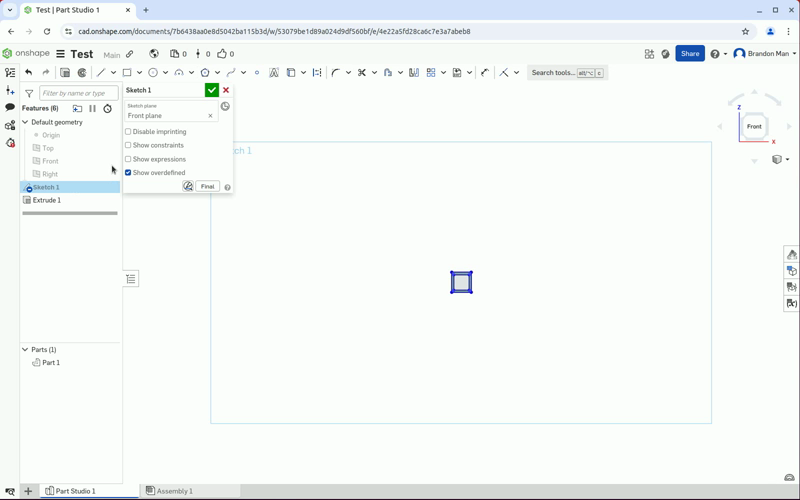
mouse_move(229, 92)
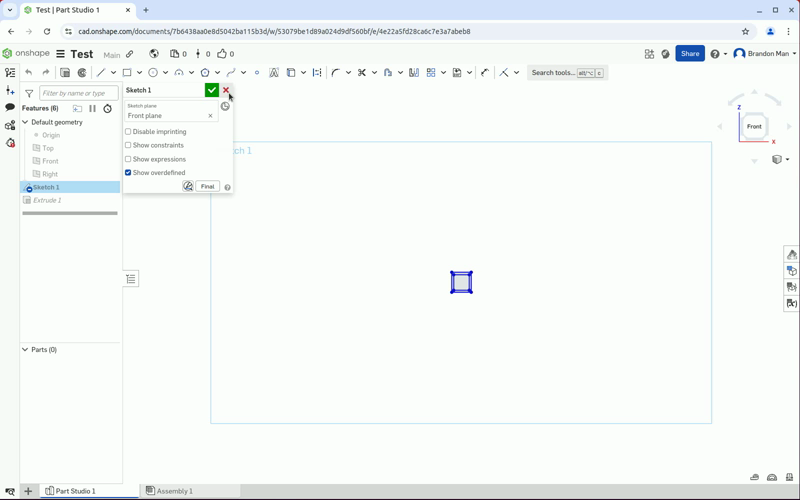
click(229, 92)
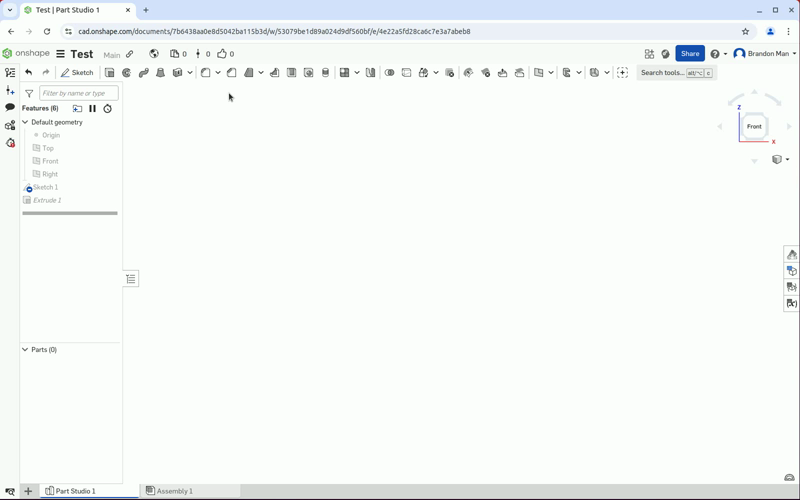
mouse_move(73, 352)
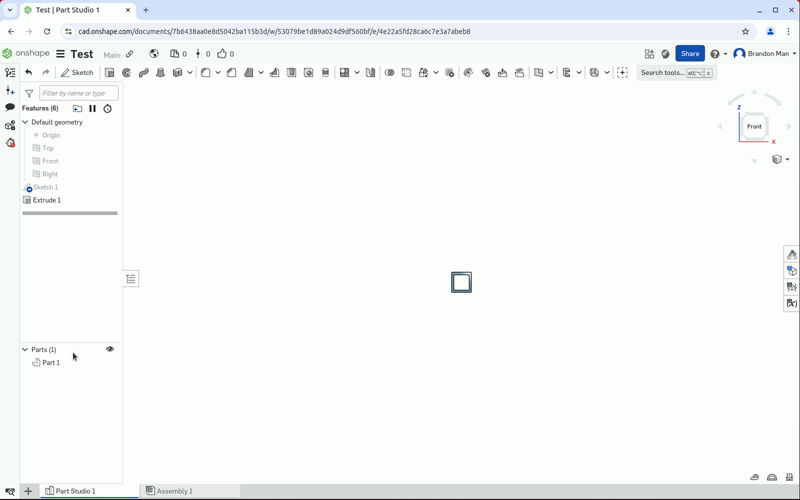
key(y)
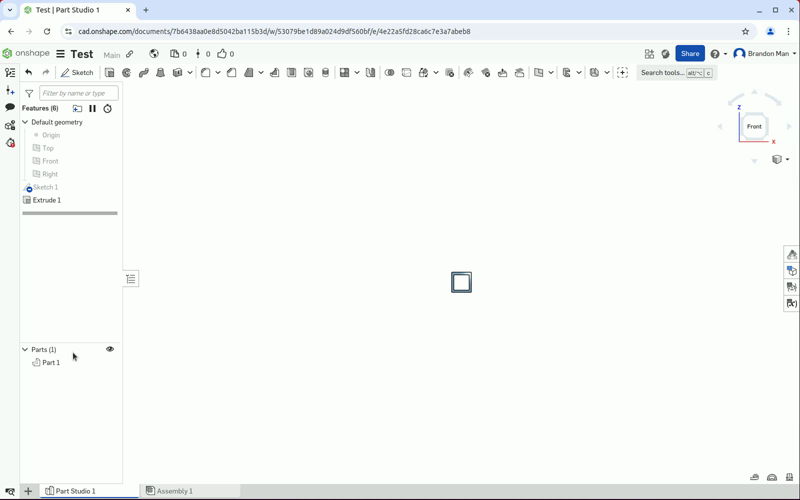
key(shift+p)
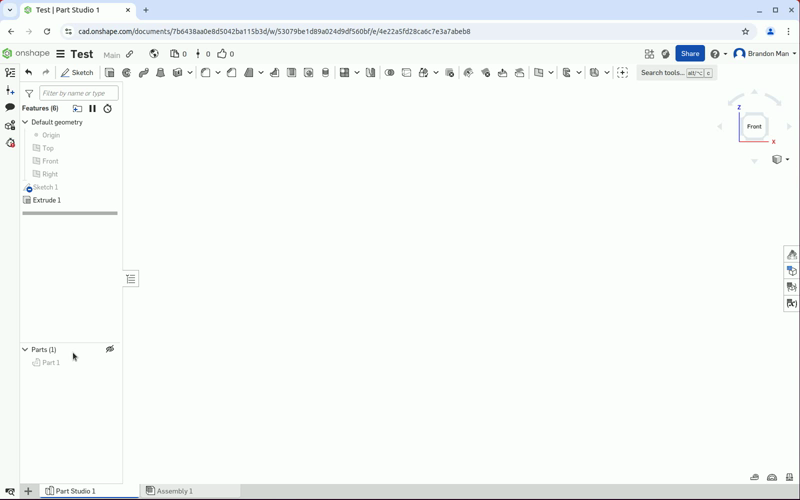
key(space)
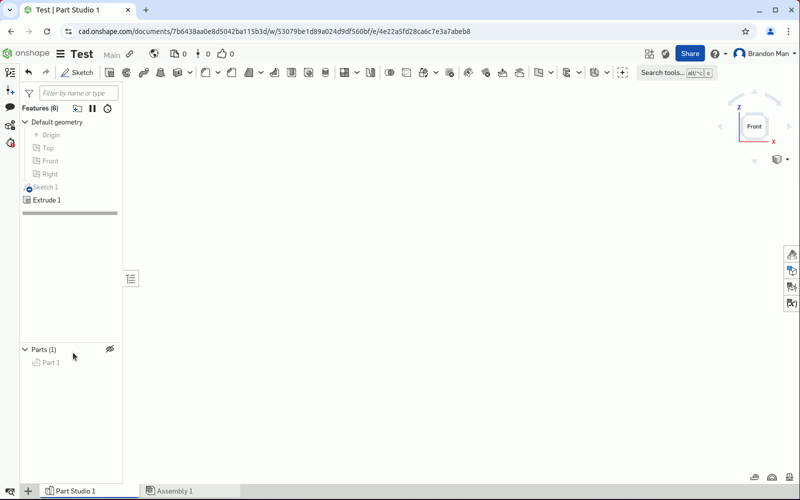
key_down(shift)
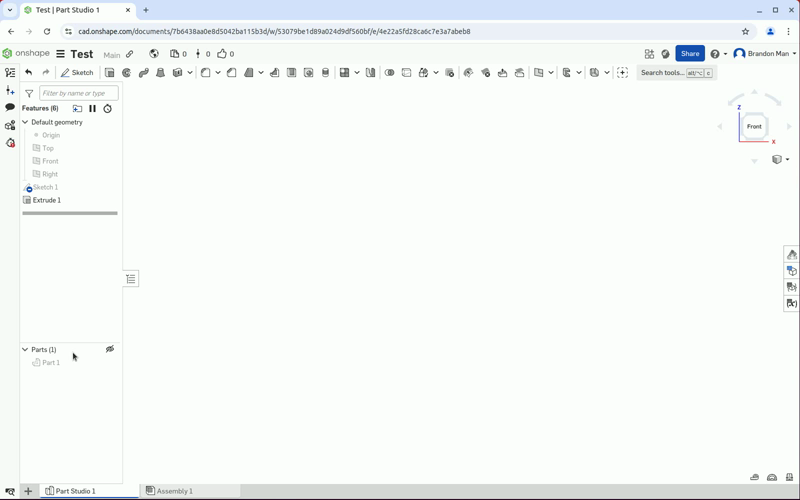
key(down)
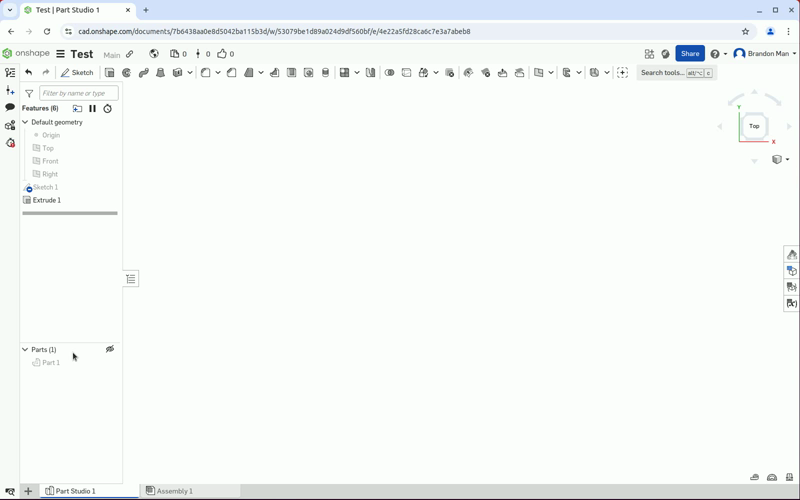
key_up(shift)
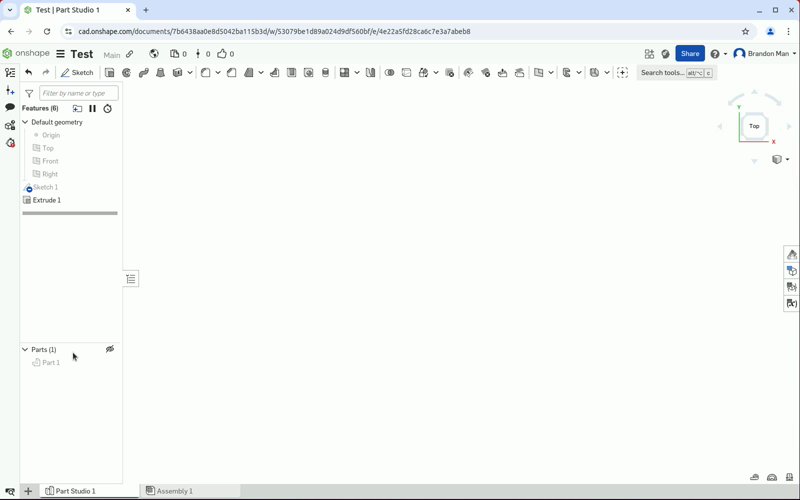
mouse_move(73, 352)
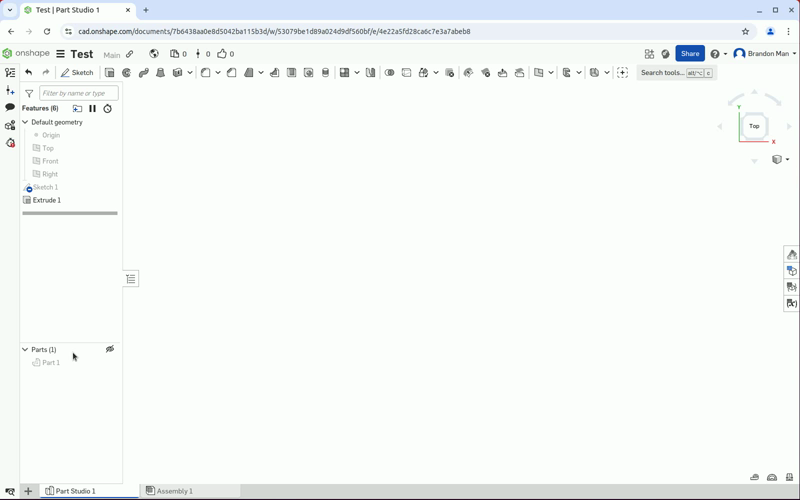
key(shift+y)
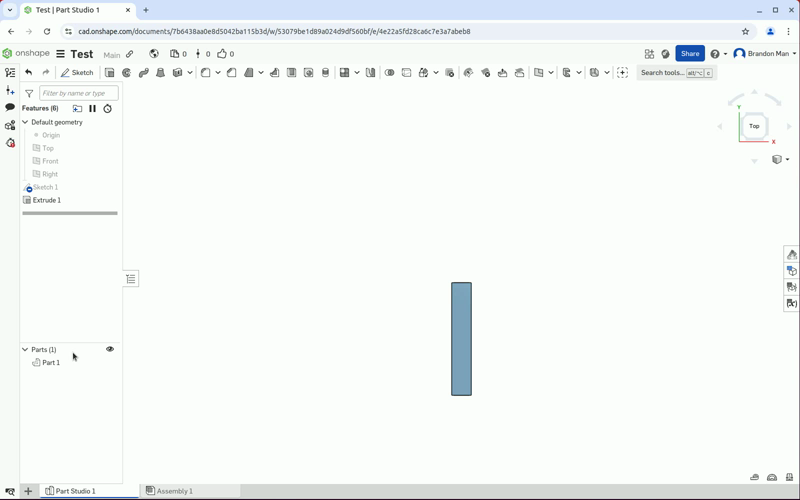
mouse_move(541, 75)
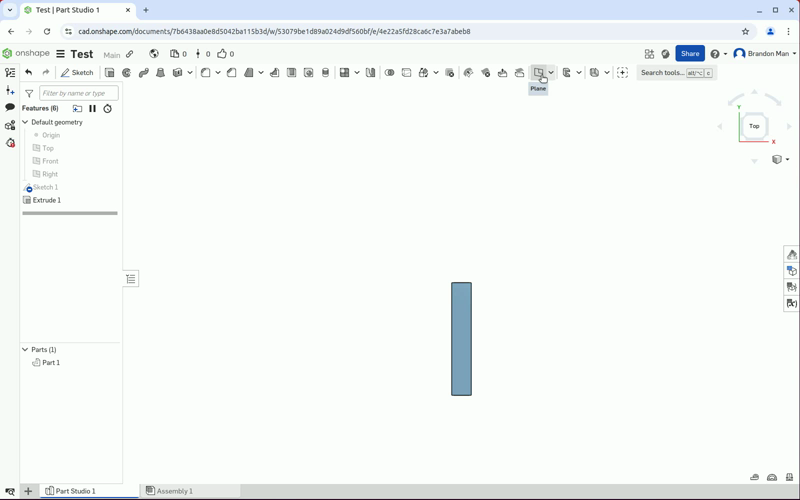
click(541, 75)
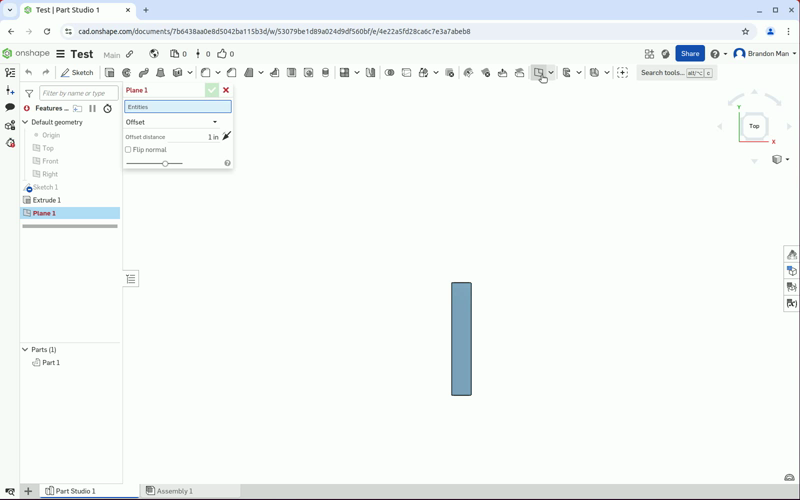
mouse_move(73, 150)
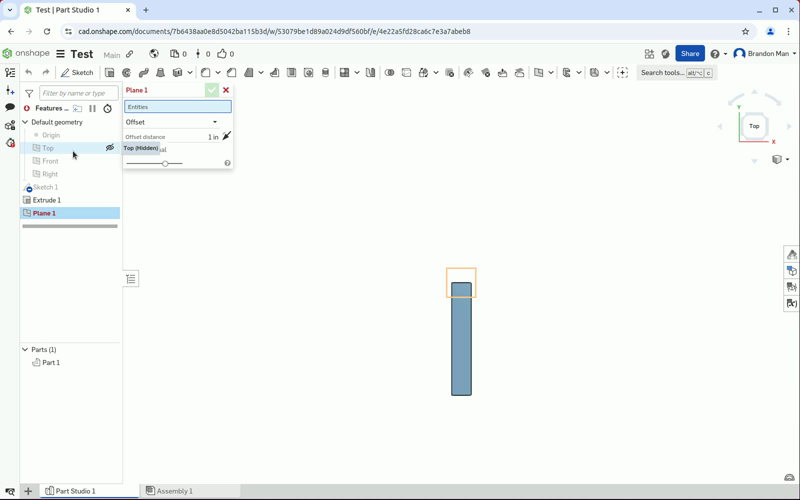
click(73, 150)
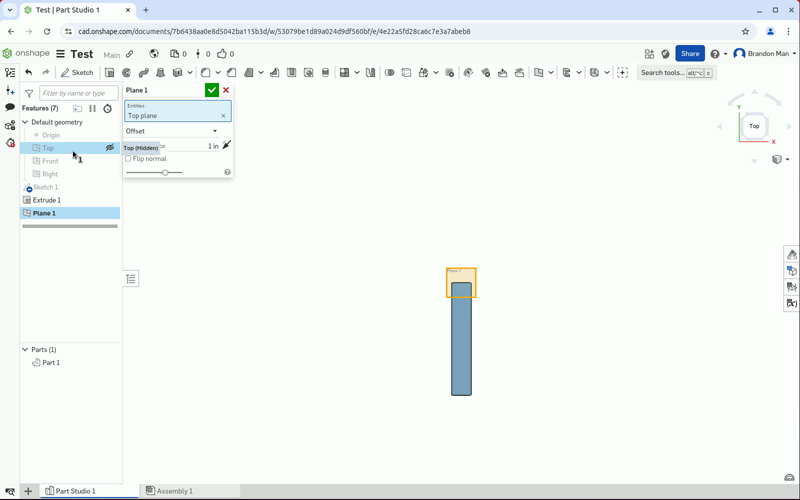
key(tab, 2)
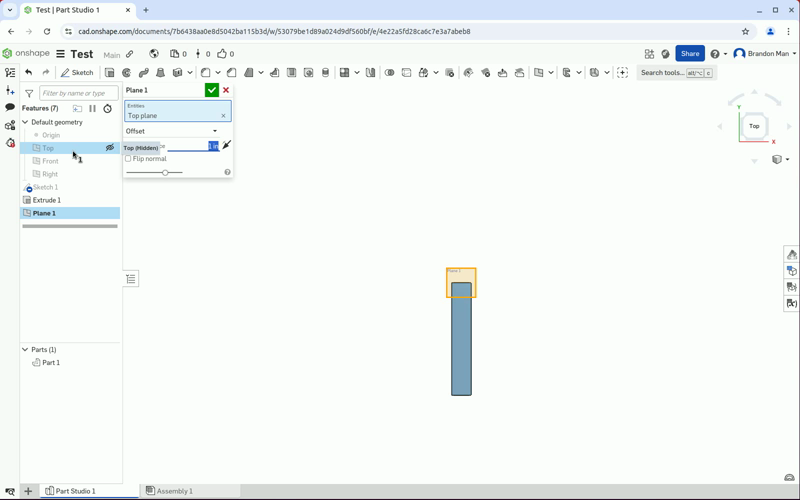
text(1.91)
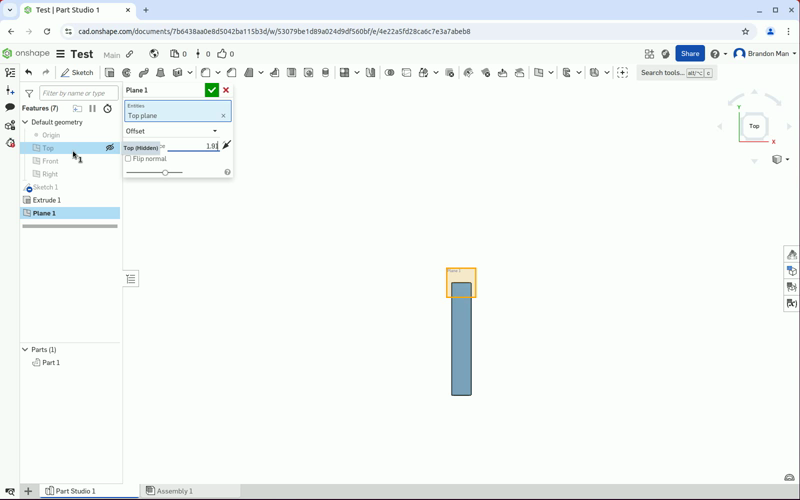
key(enter, 2)
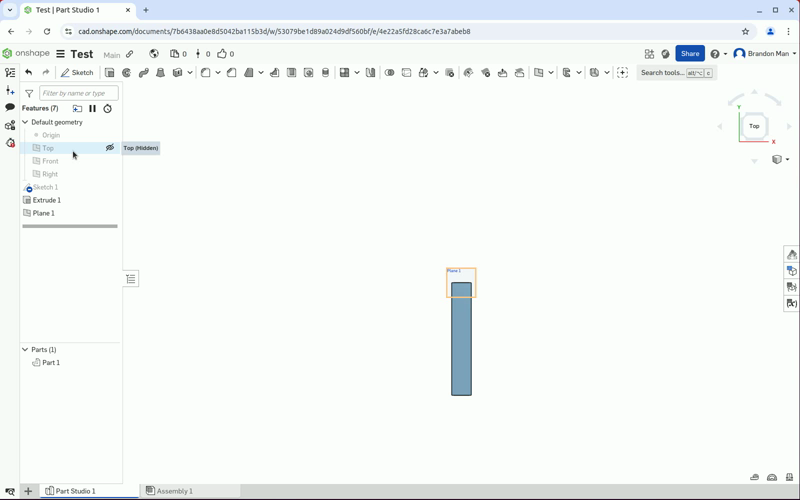
key(shift+s)
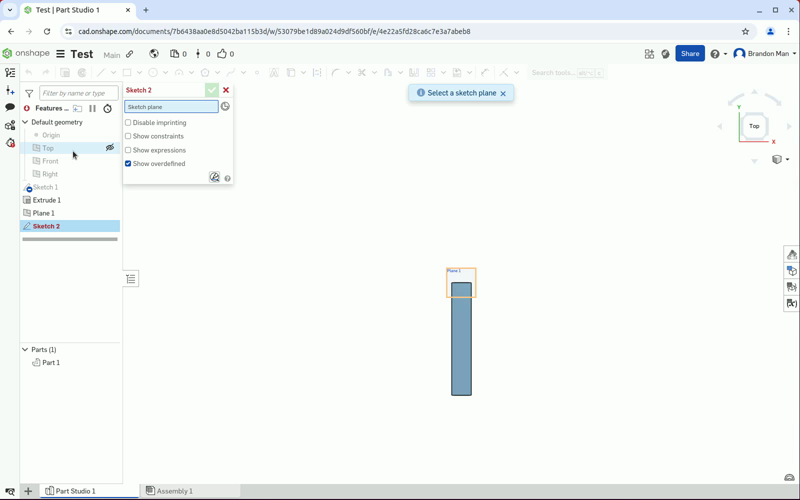
mouse_move(73, 215)
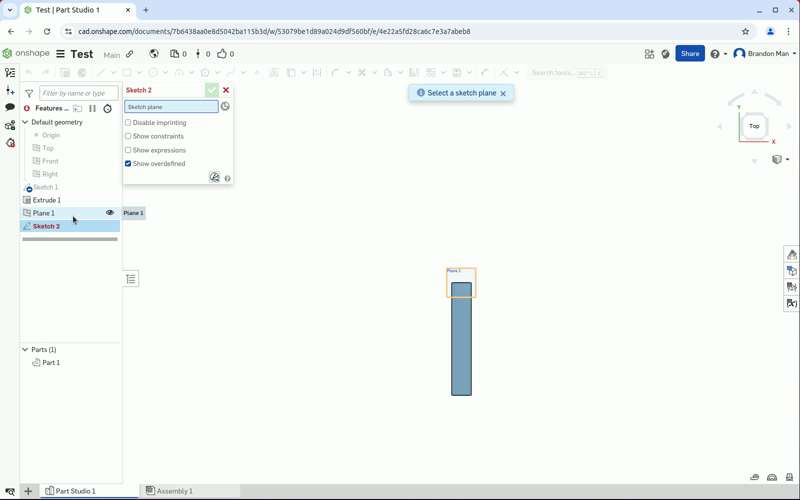
click(73, 215)
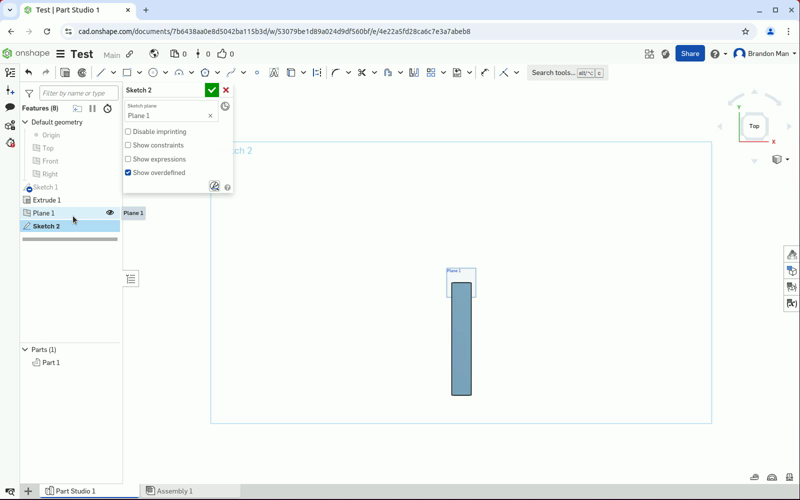
mouse_move(73, 352)
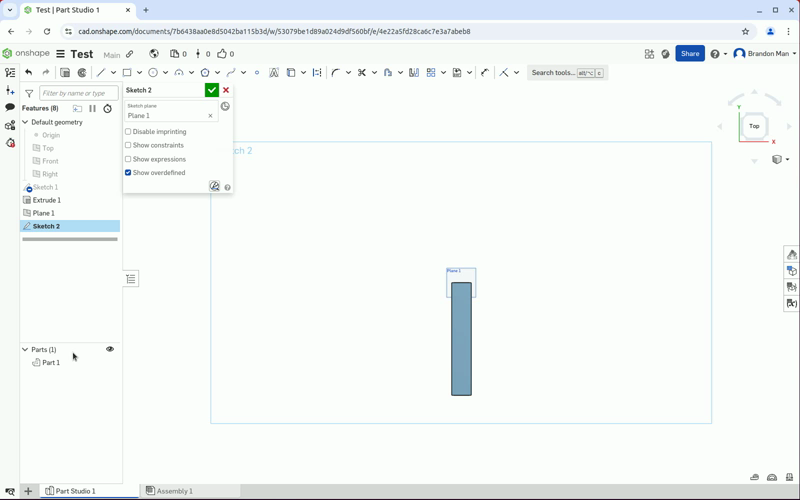
key(y)
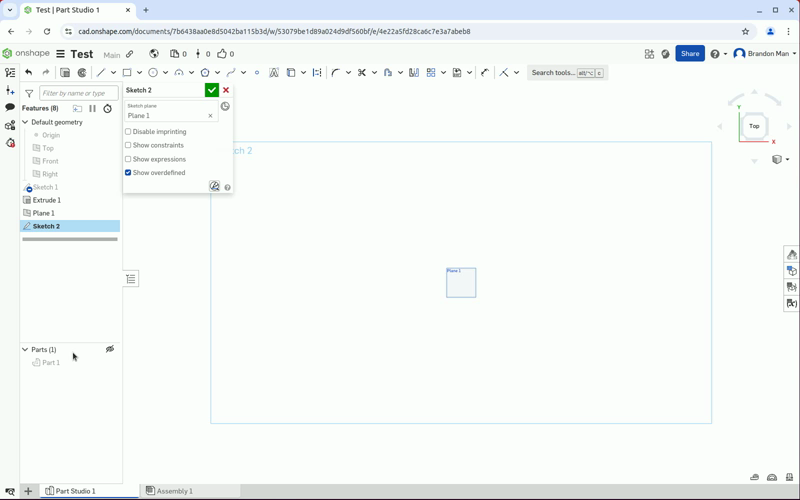
key(c)
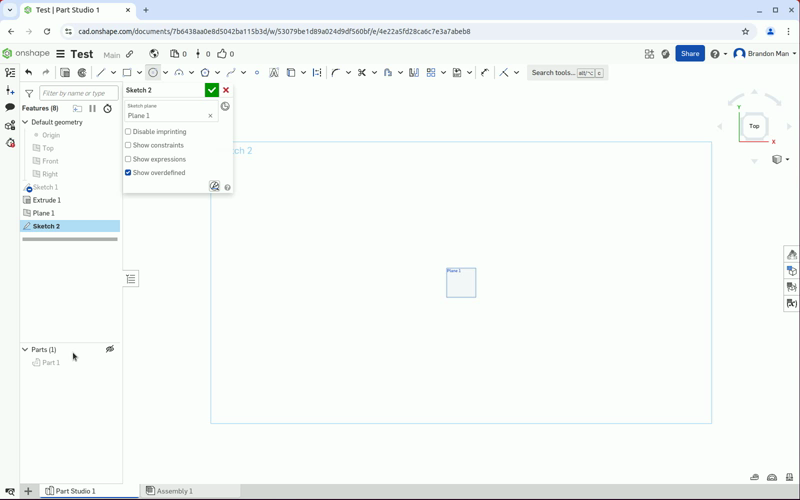
key_down(shift)
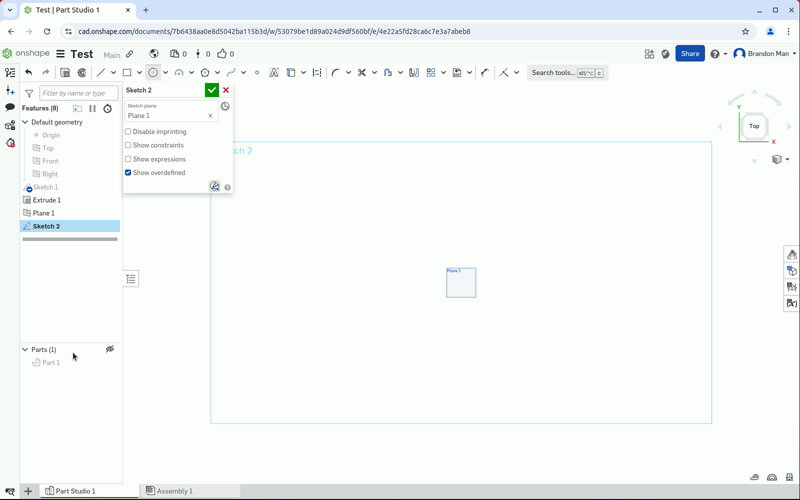
mouse_move(461, 292)
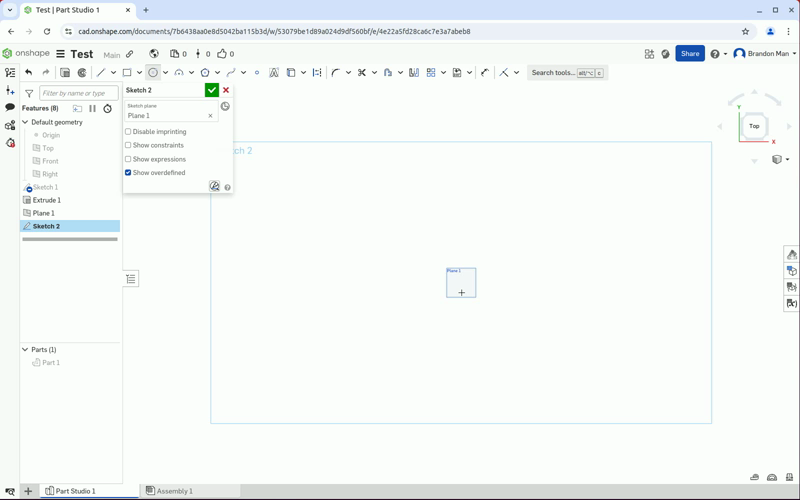
click(461, 292)
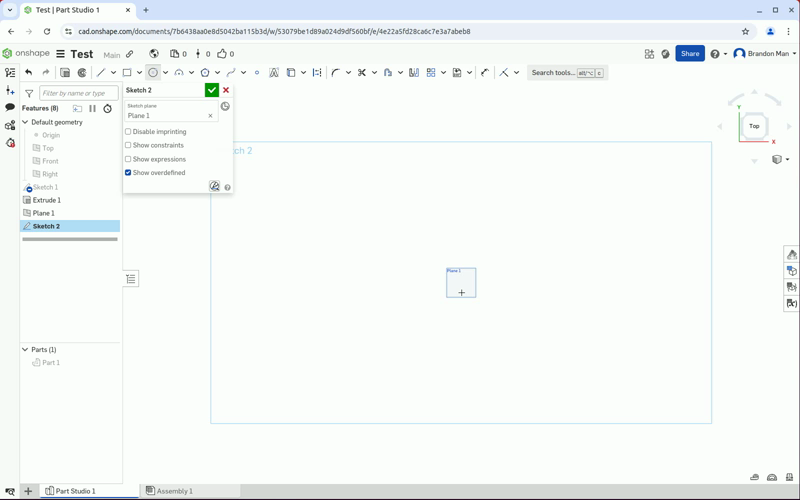
key_up(shift)
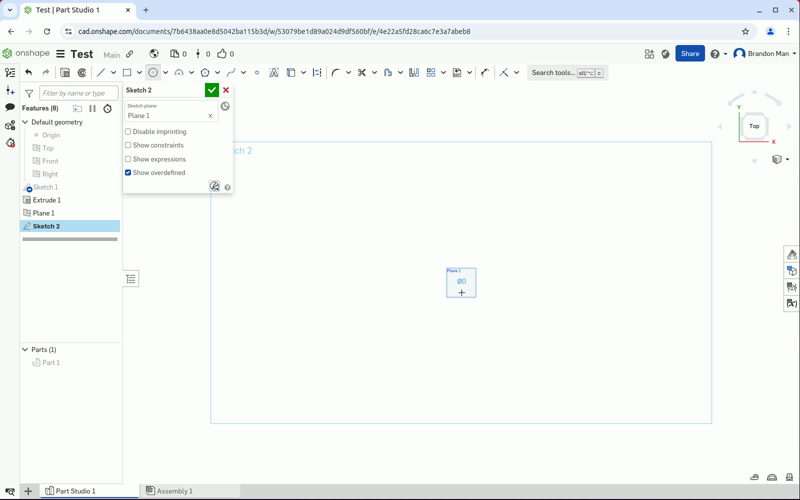
mouse_move(465, 292)
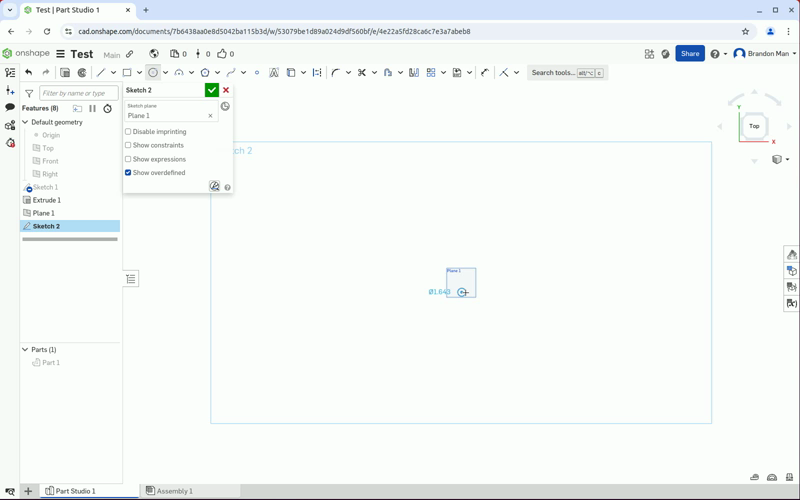
click(465, 292)
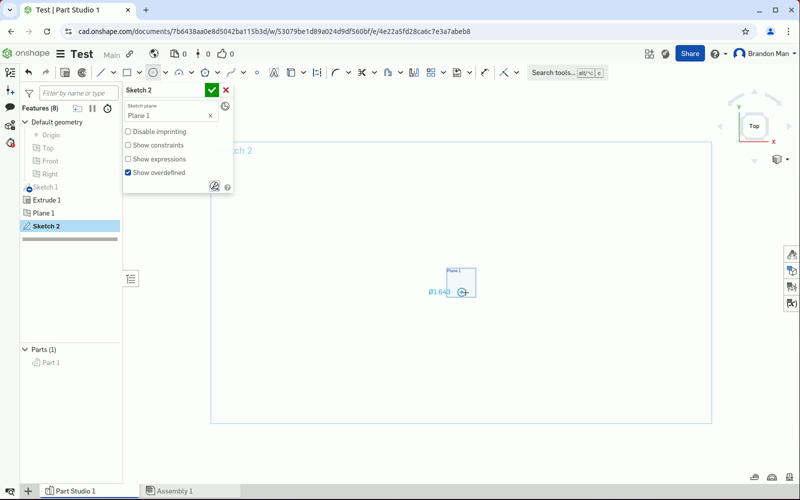
key(esc)
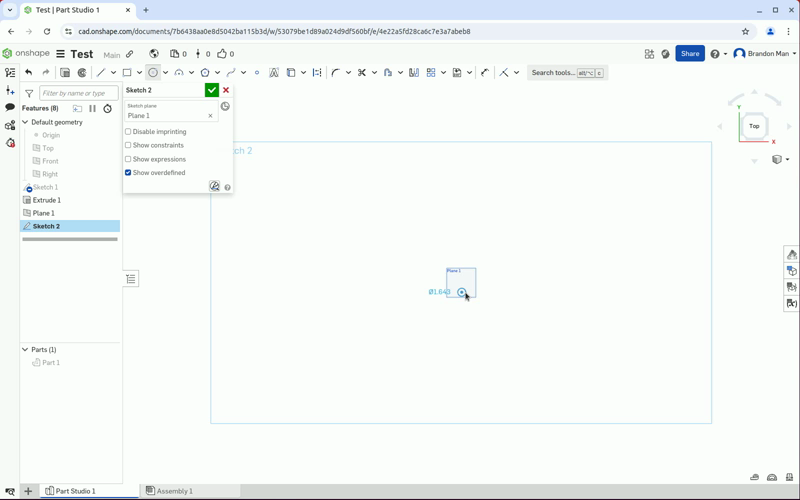
mouse_move(462, 292)
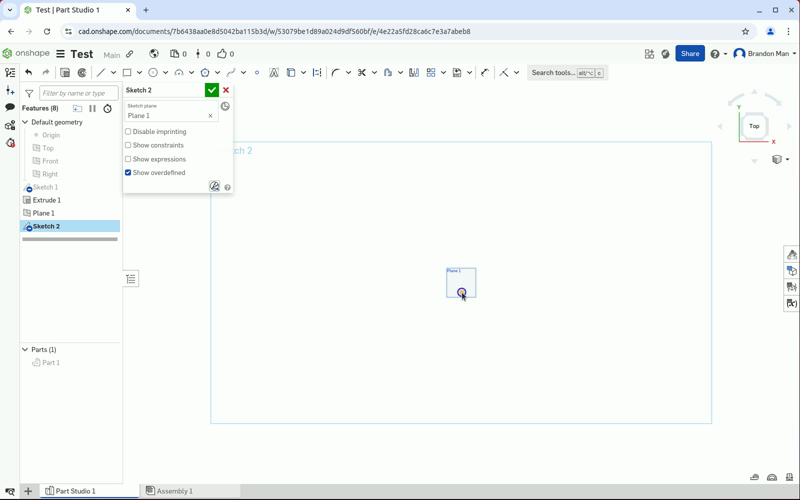
scroll(6)
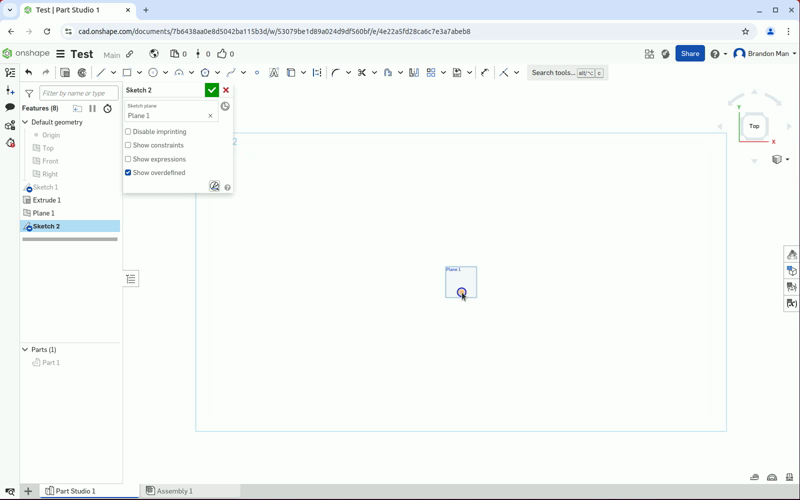
scroll(6)
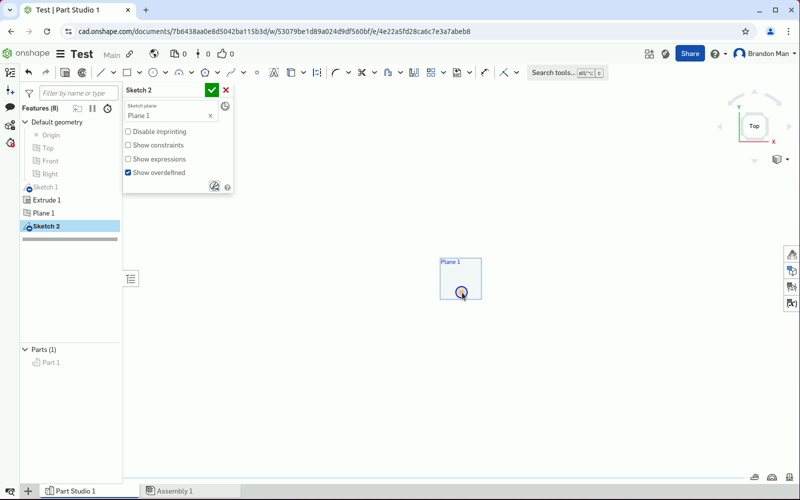
scroll(6)
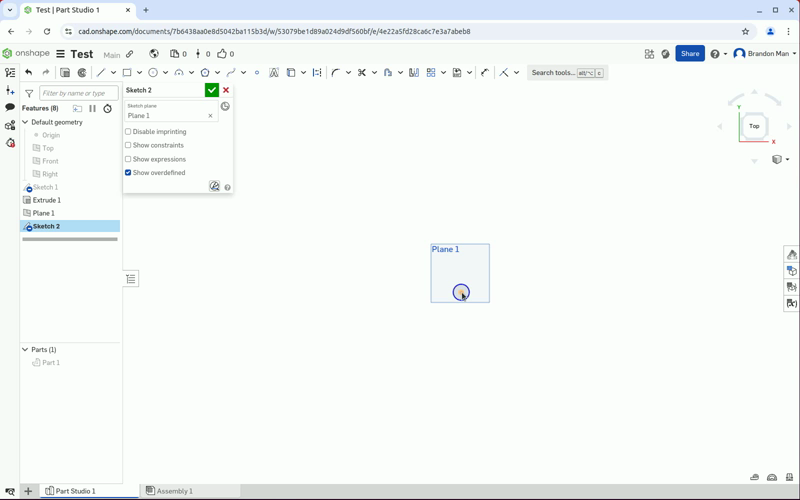
scroll(6)
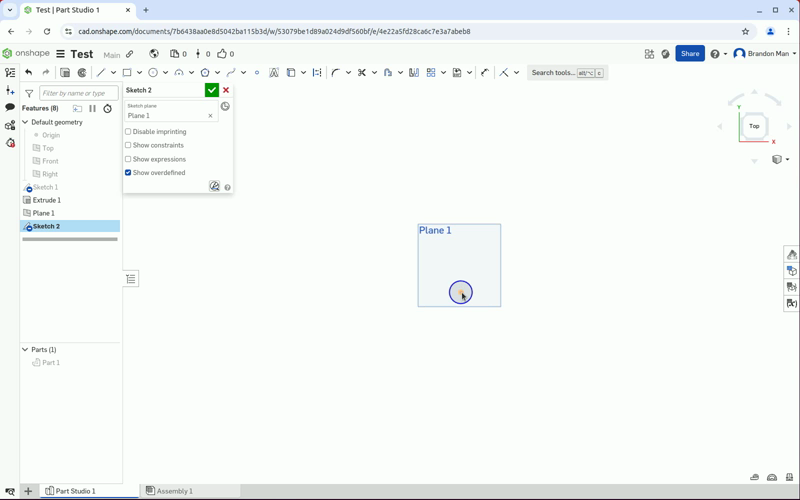
scroll(6)
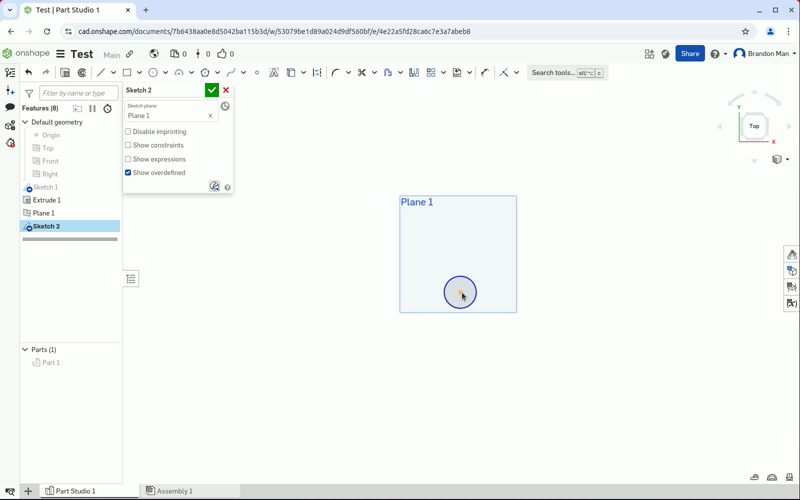
scroll(6)
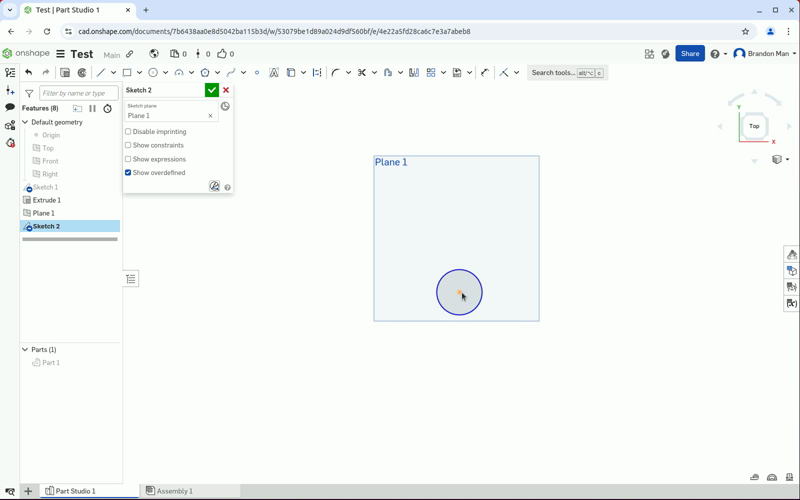
scroll(6)
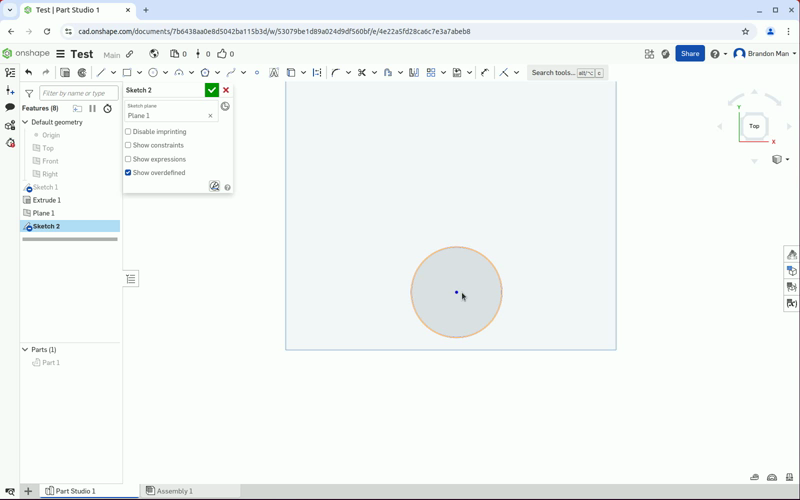
click(462, 292)
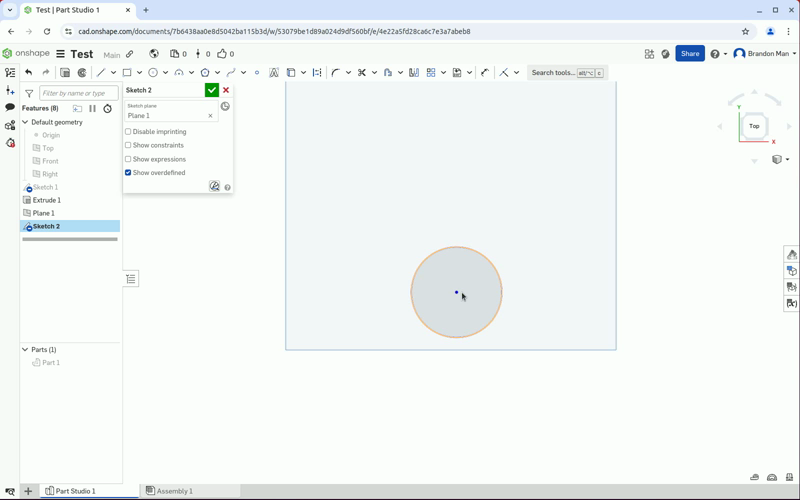
scroll(-6)
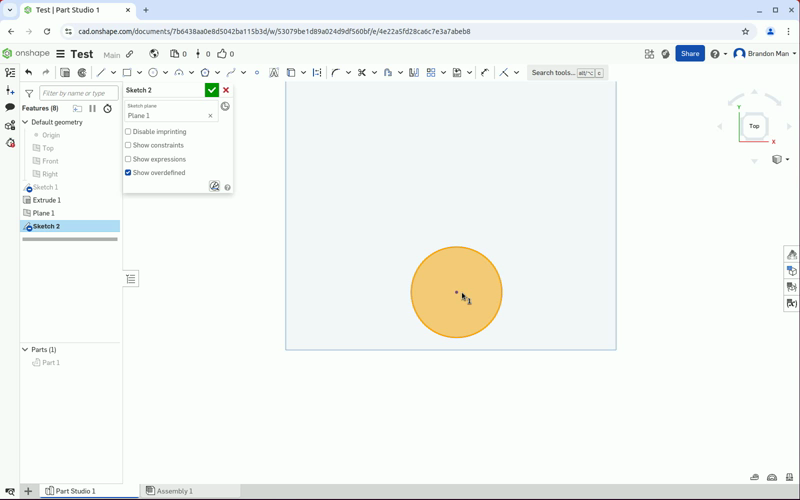
scroll(-6)
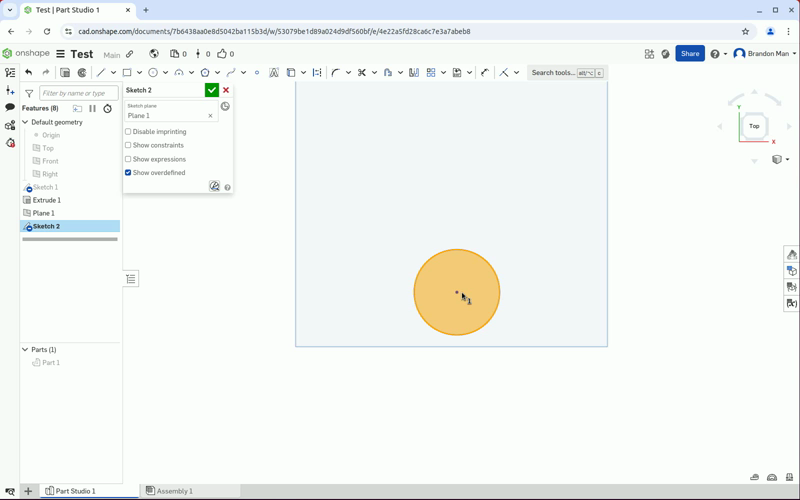
scroll(-6)
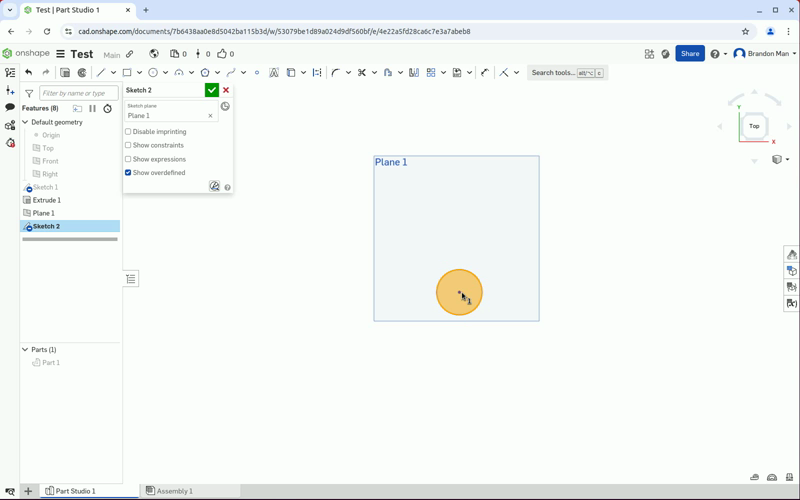
scroll(-6)
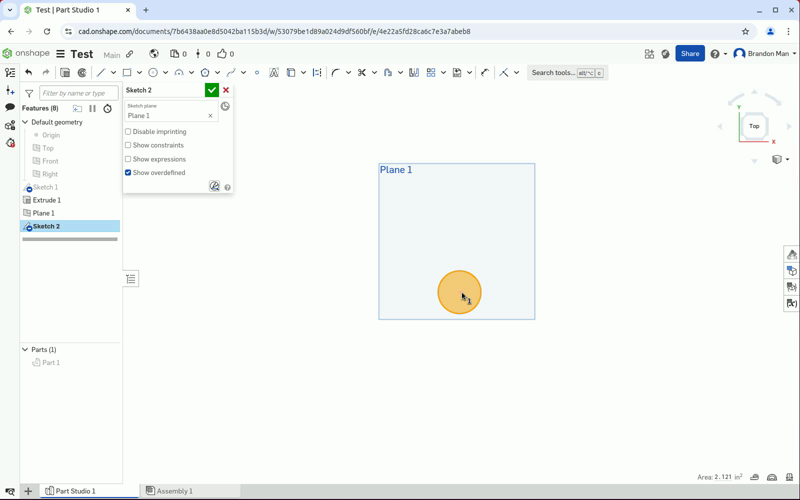
scroll(-6)
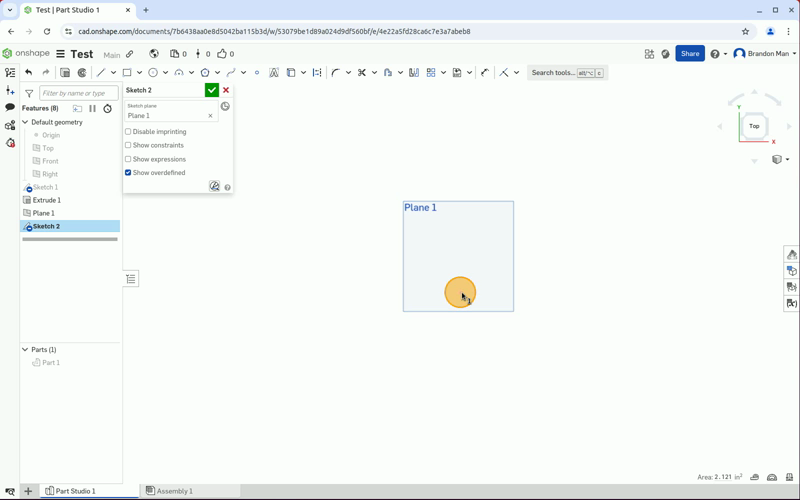
scroll(-6)
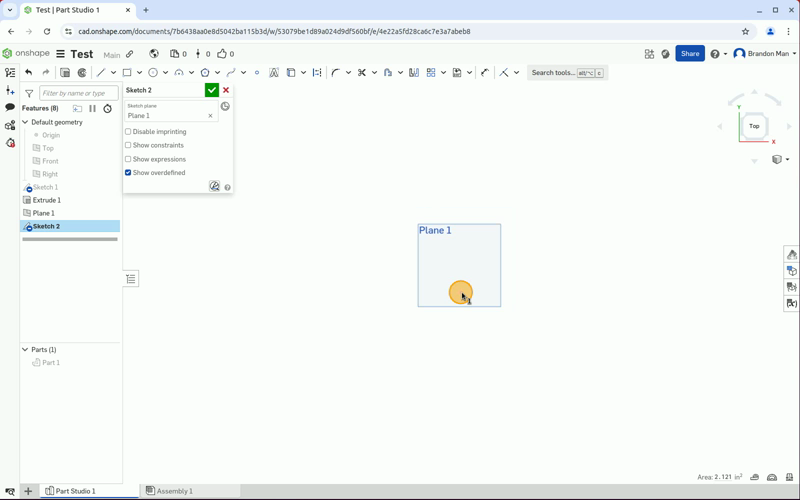
scroll(-6)
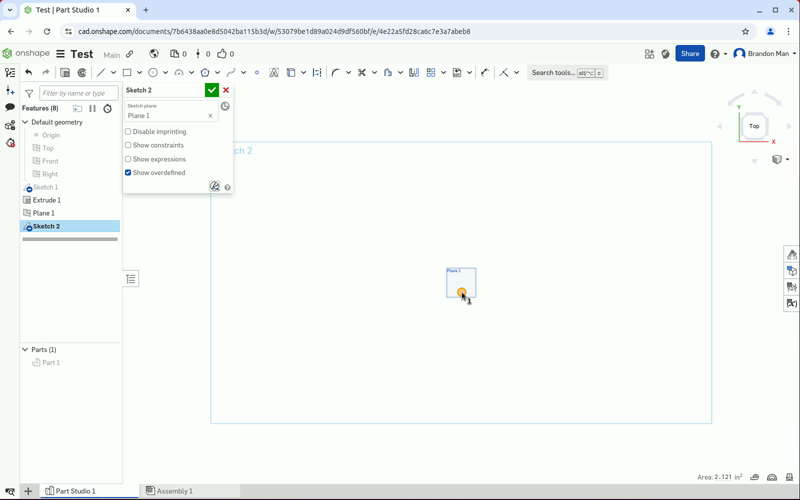
mouse_move(73, 352)
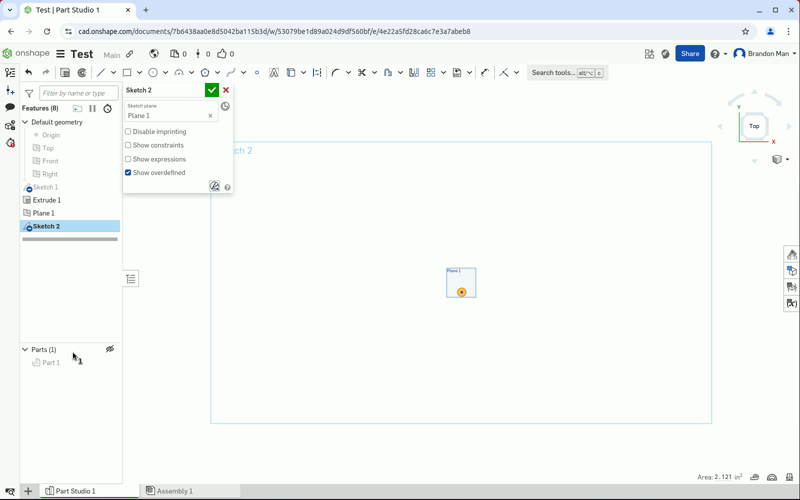
key(shift+y)
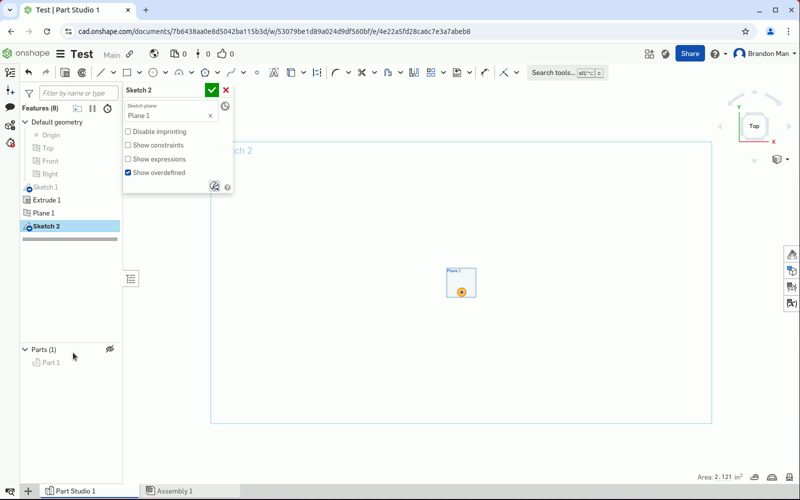
key(shift+e)
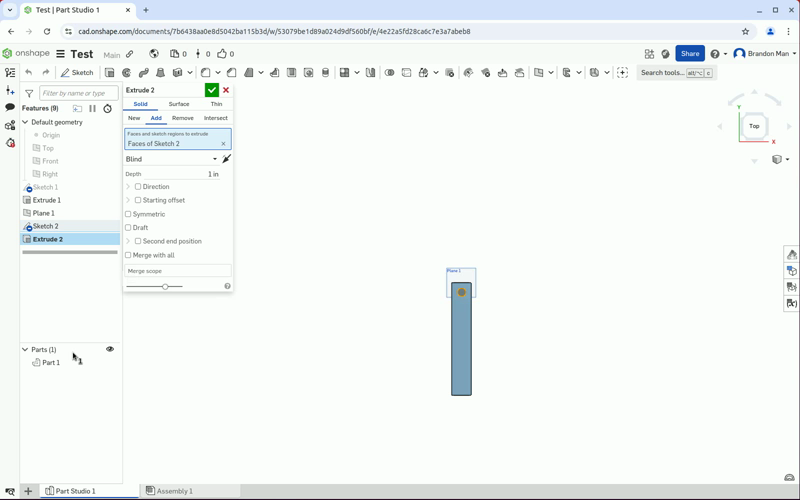
mouse_move(143, 106)
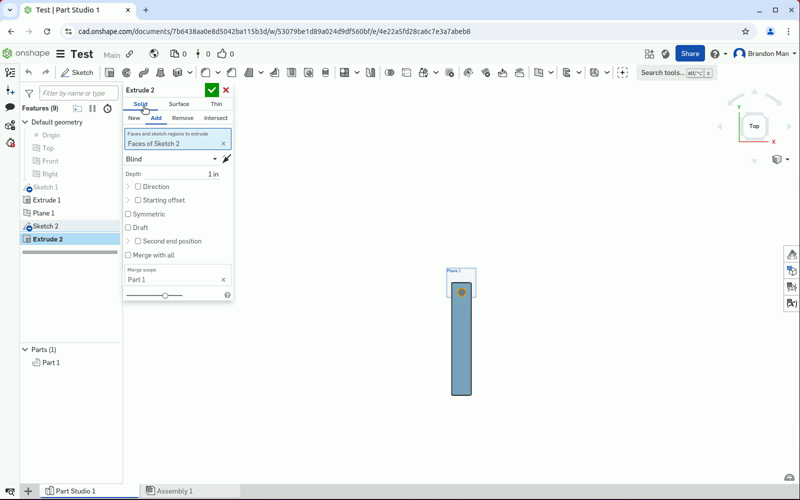
click(143, 106)
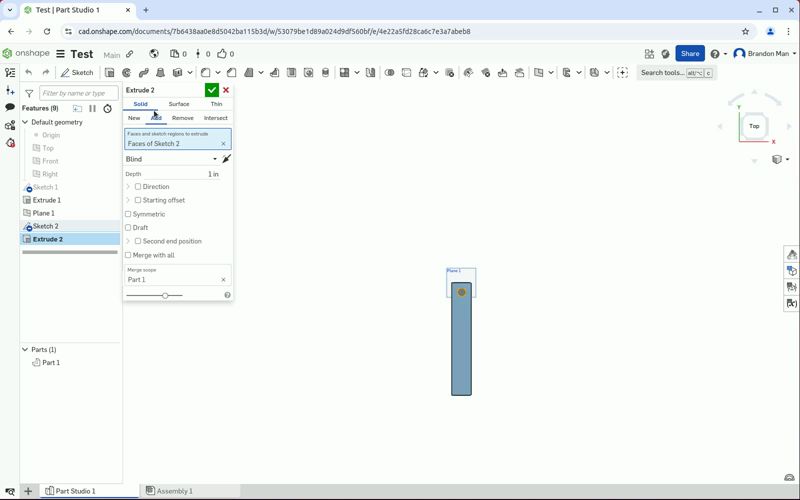
mouse_move(186, 120)
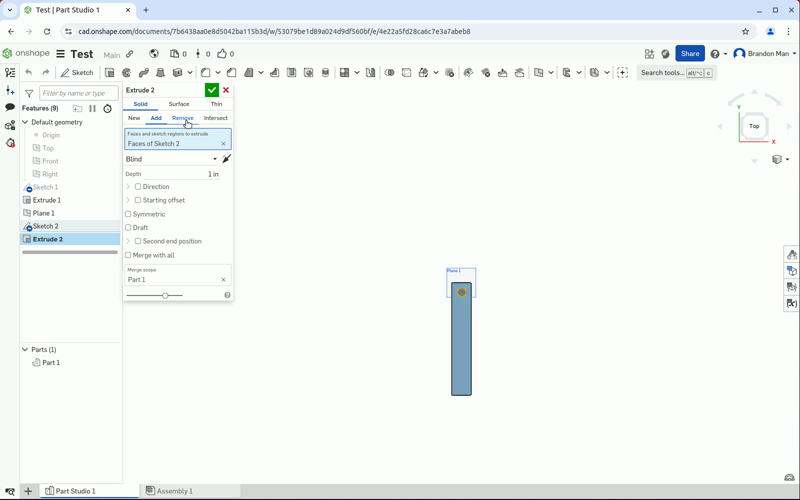
click(186, 120)
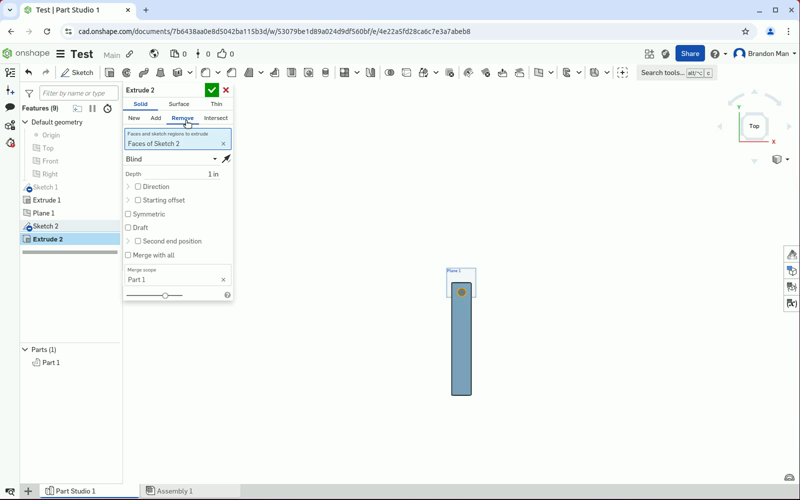
key(tab, 4)
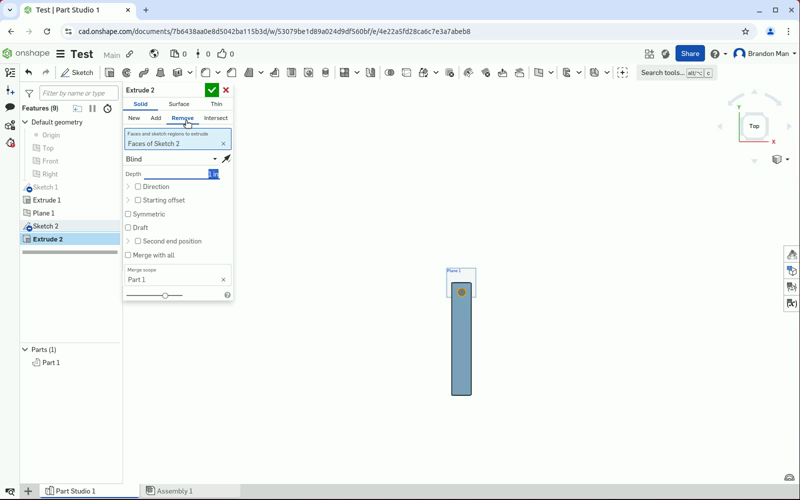
text(9.388)
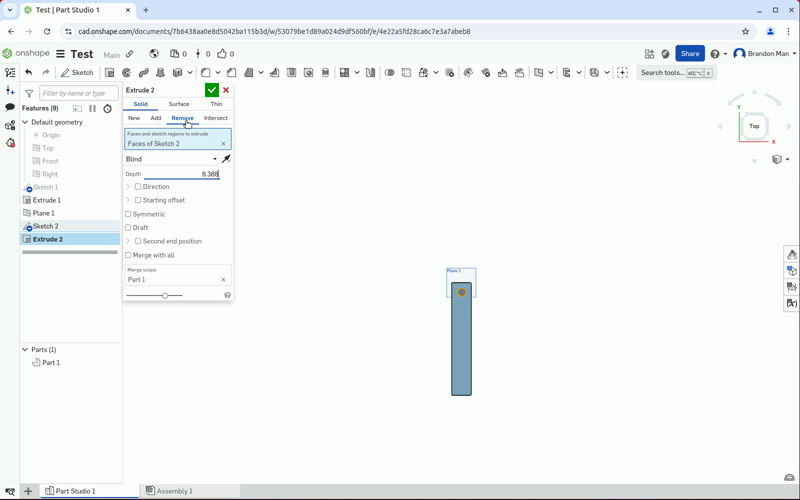
key(tab, 6)
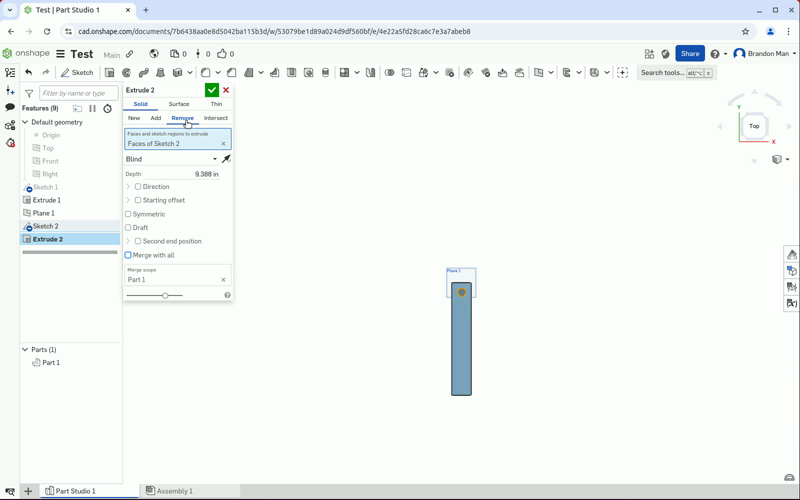
key(space)
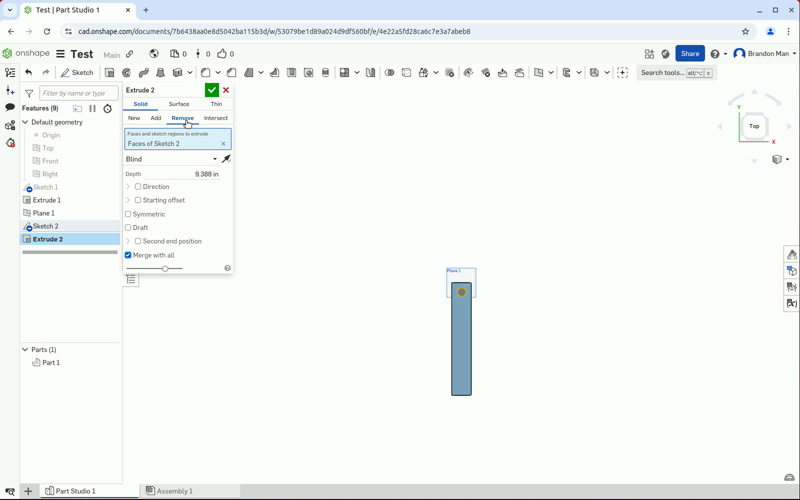
key(enter)
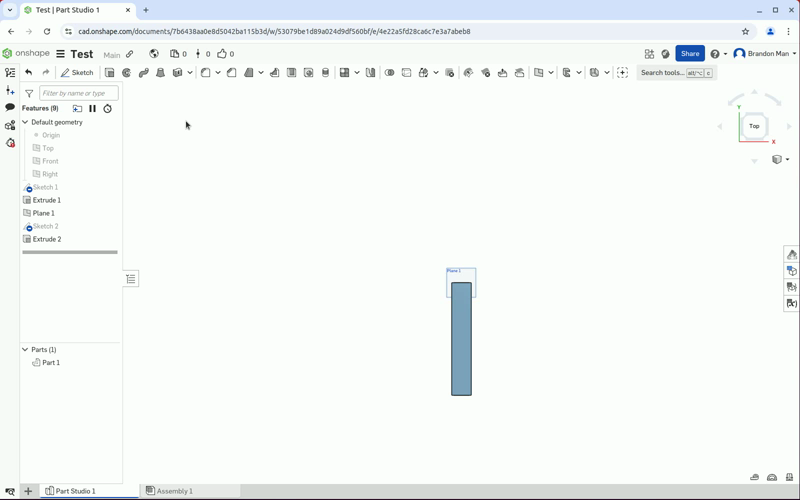
key(shift+h)
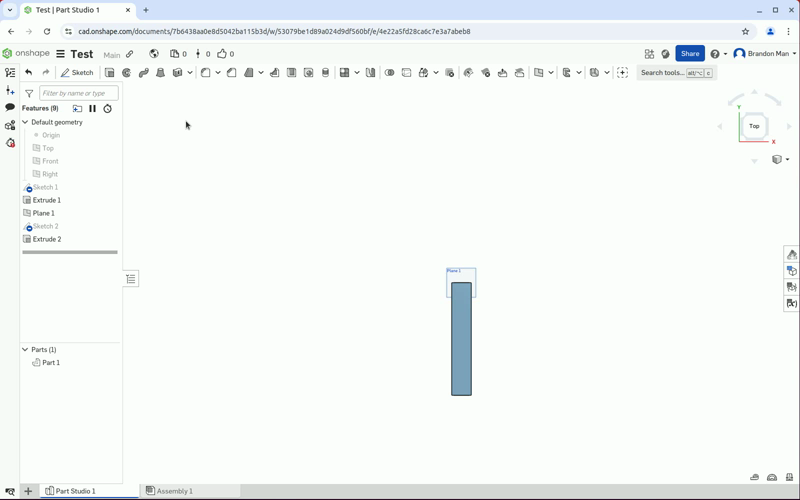
key(shift+h)
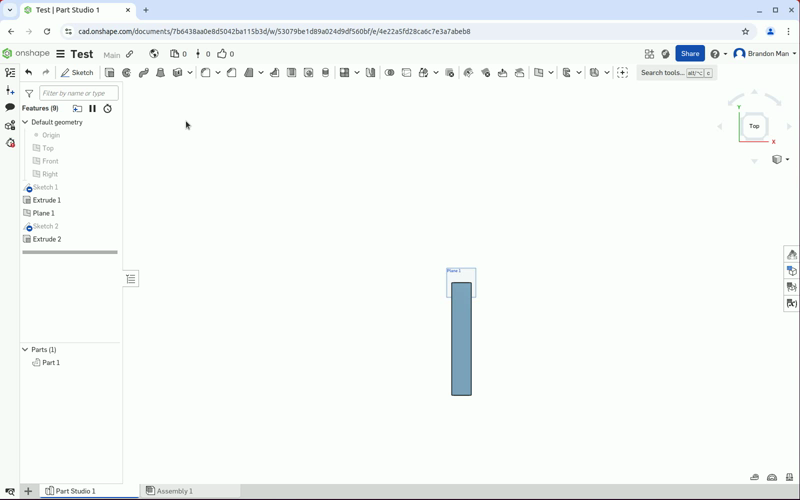
mouse_move(73, 189)
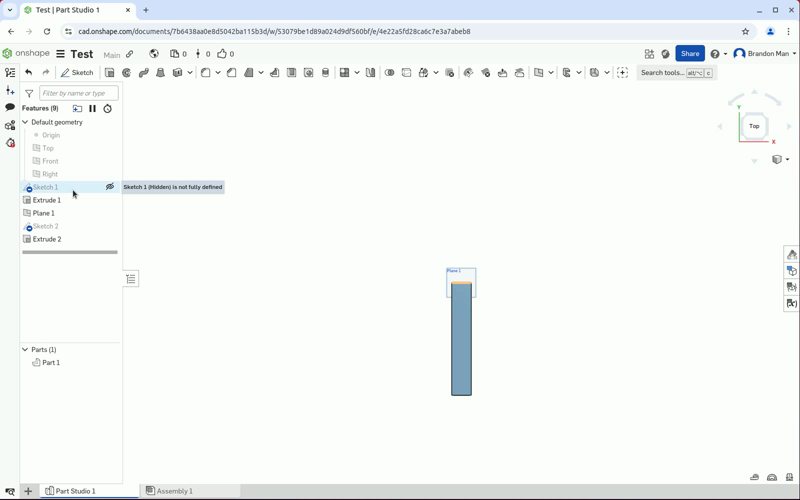
click(73, 189)
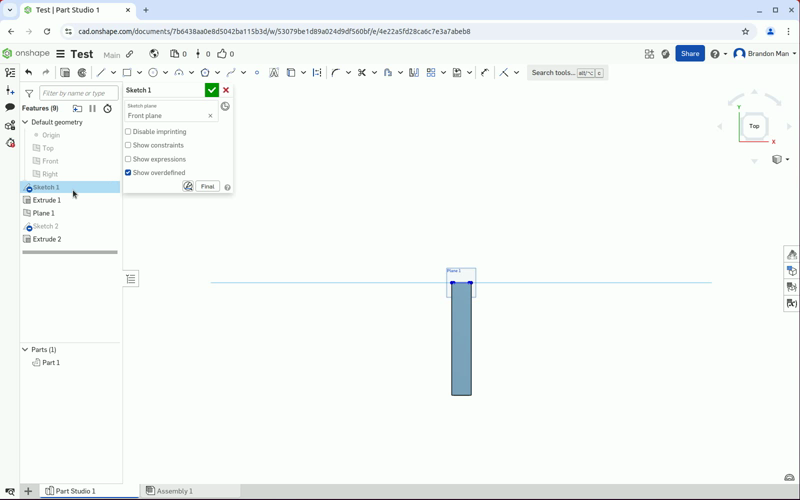
mouse_move(229, 92)
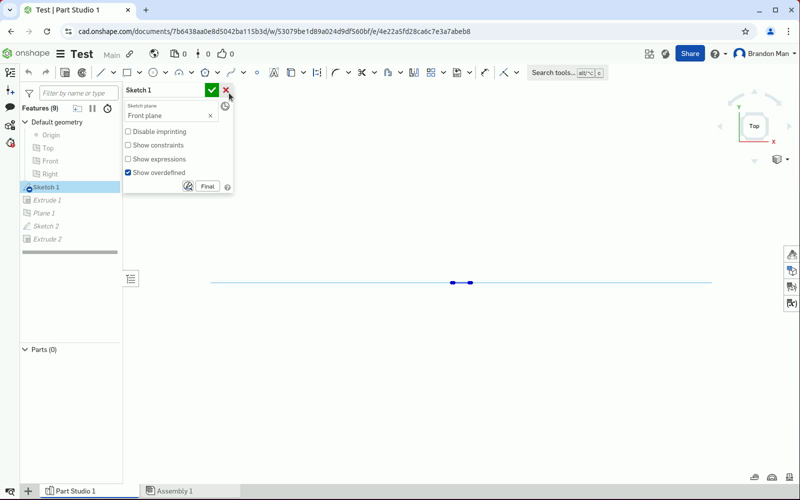
click(229, 92)
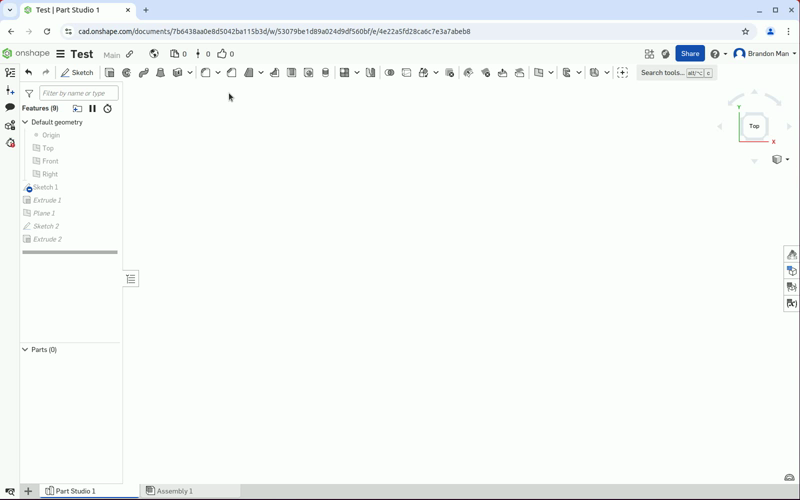
key(shift+s)
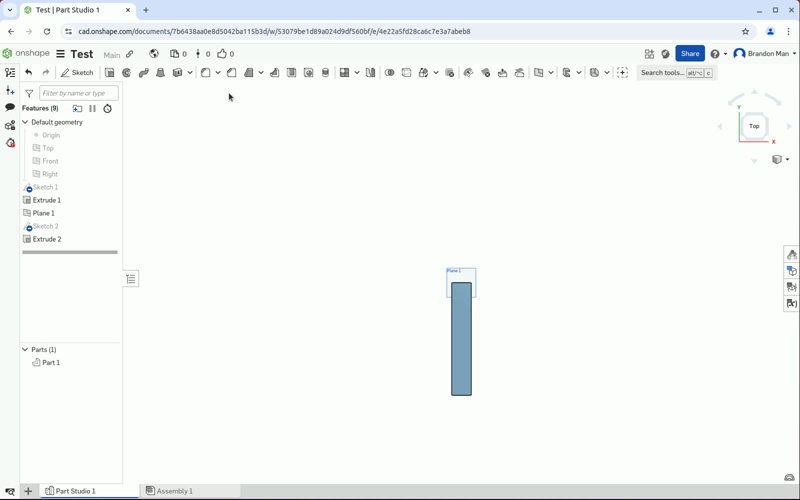
mouse_move(73, 215)
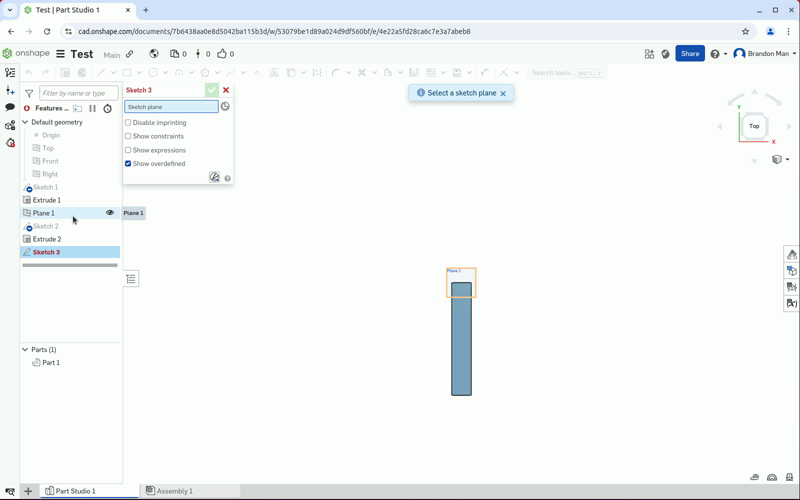
click(73, 215)
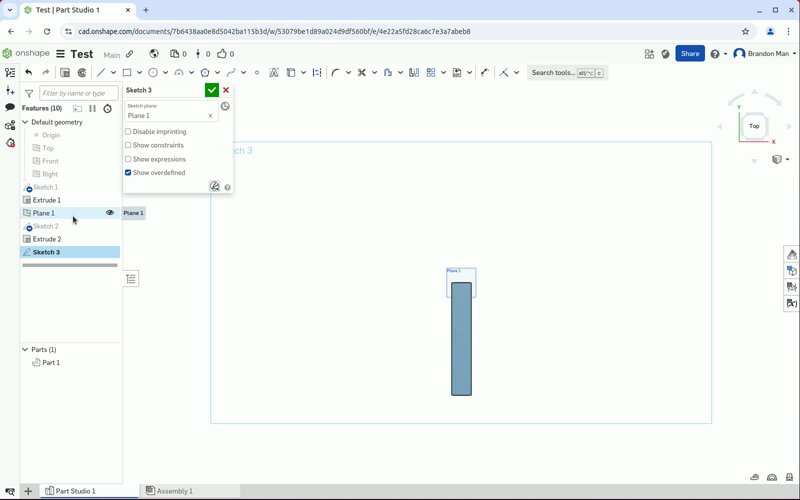
mouse_move(73, 352)
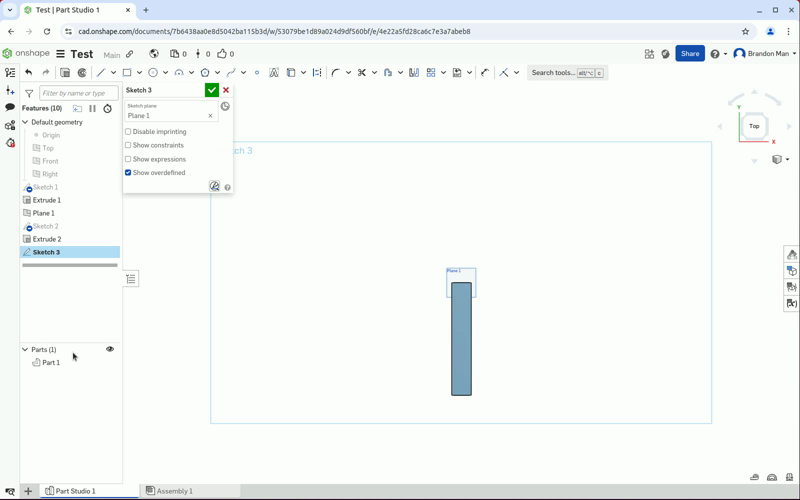
key(y)
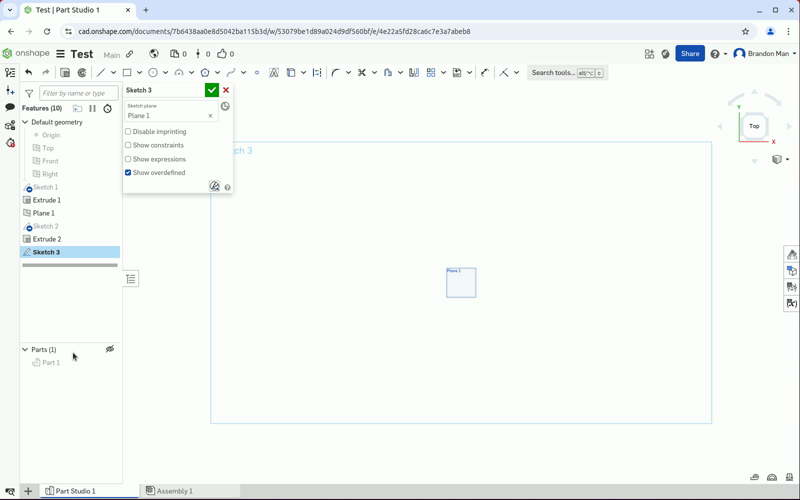
key(c)
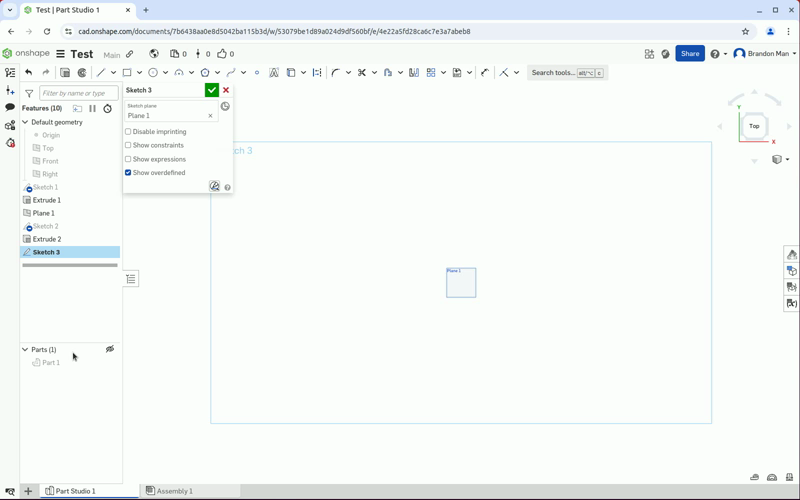
key_down(shift)
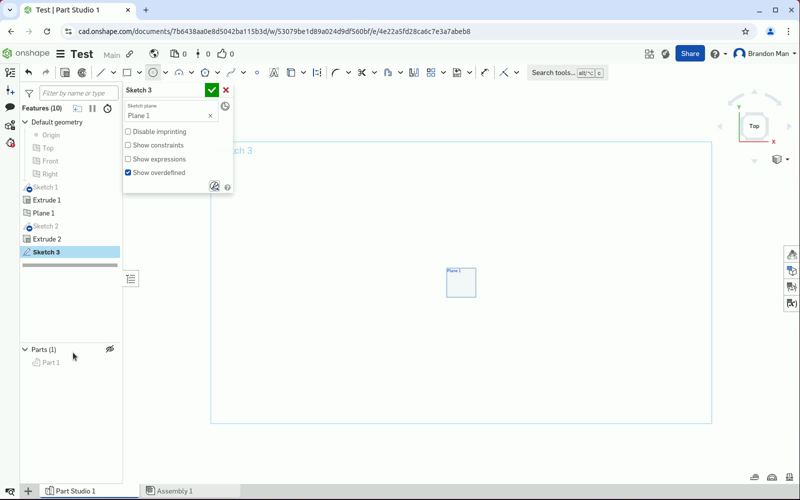
mouse_move(461, 386)
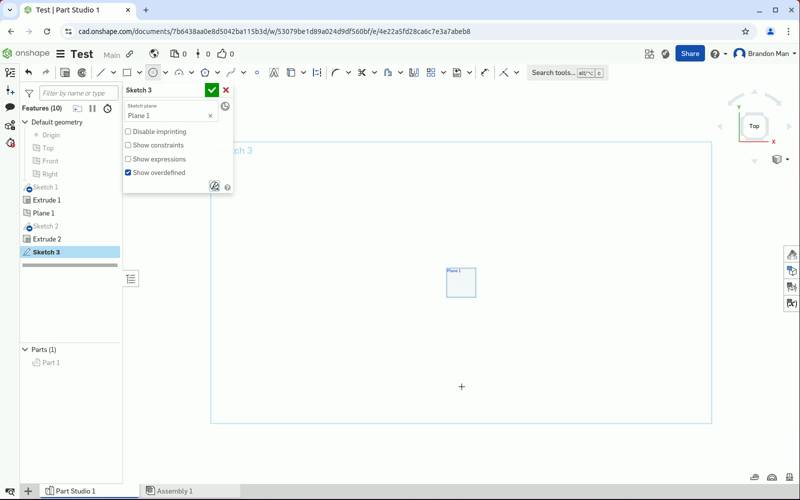
click(461, 386)
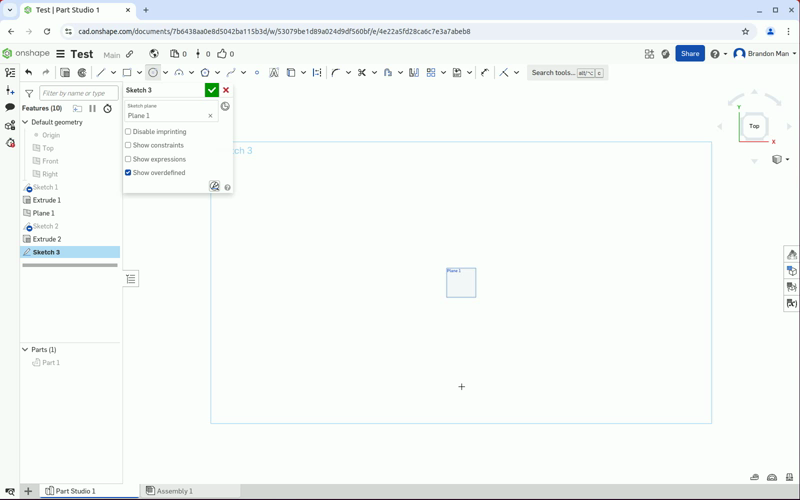
key_up(shift)
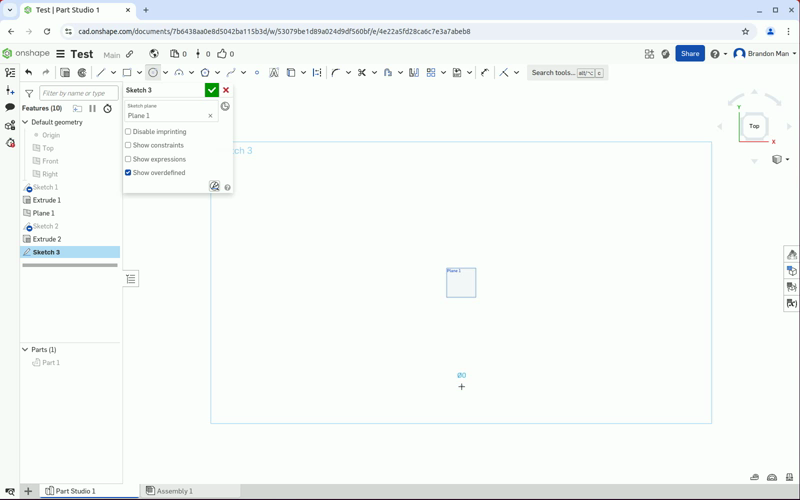
mouse_move(465, 386)
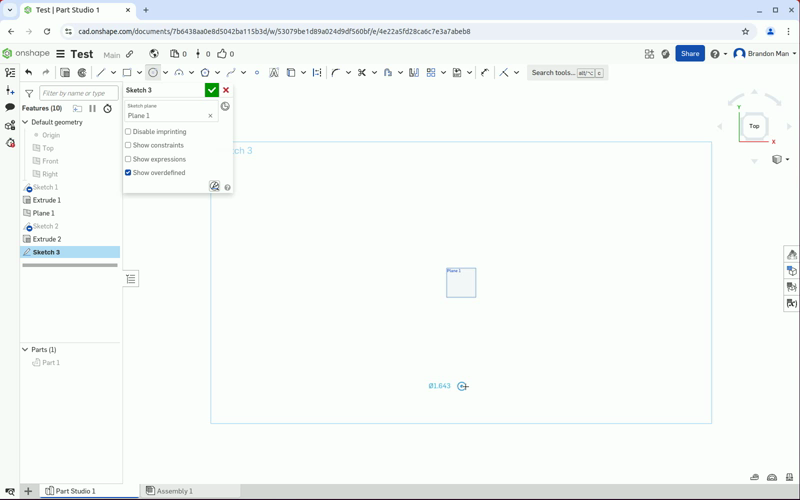
click(465, 386)
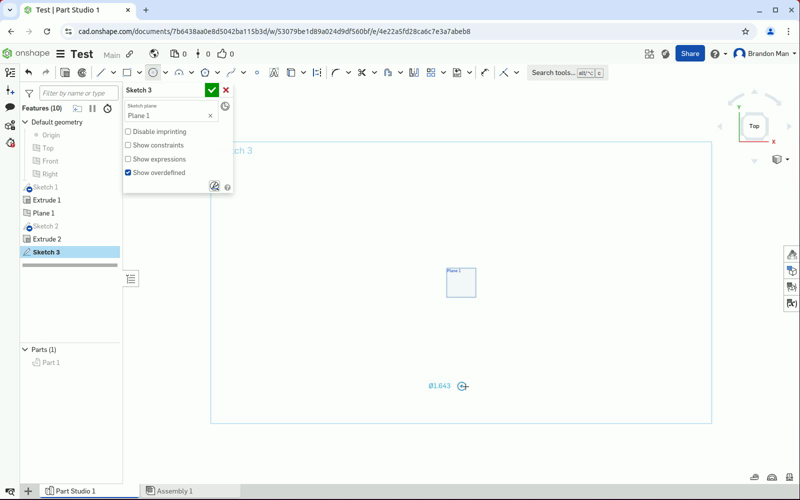
key(esc)
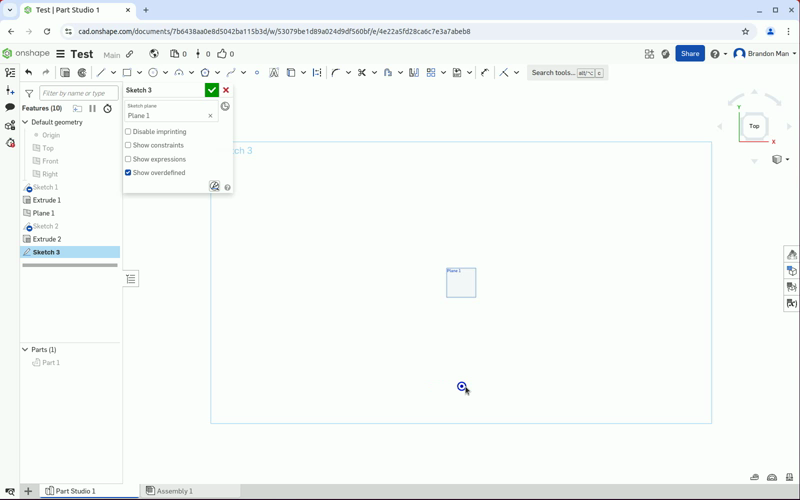
mouse_move(461, 388)
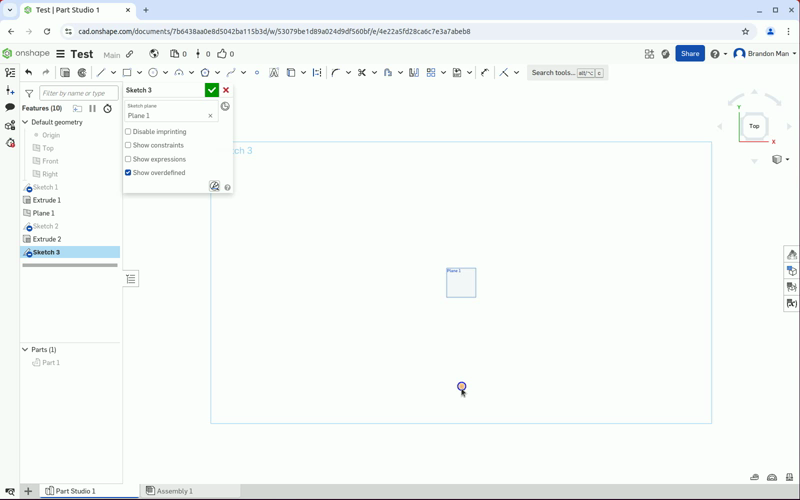
scroll(6)
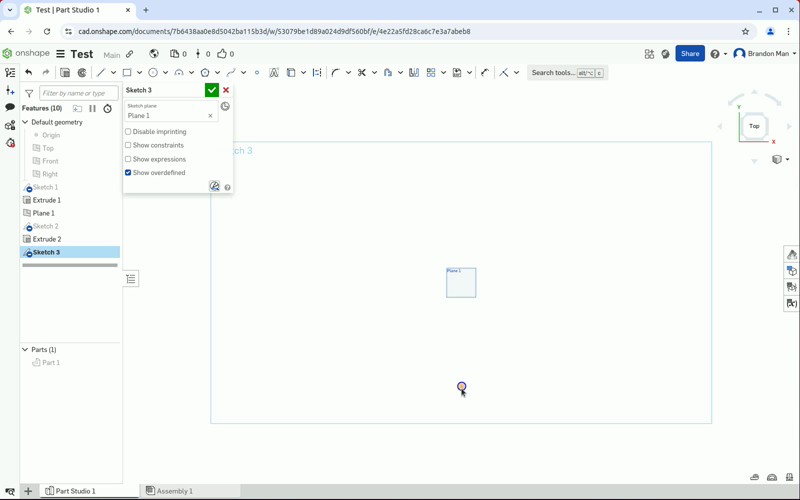
scroll(6)
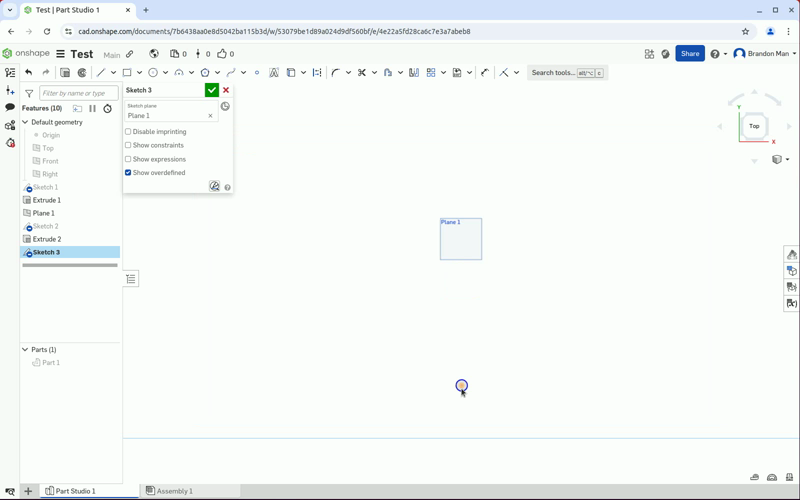
scroll(6)
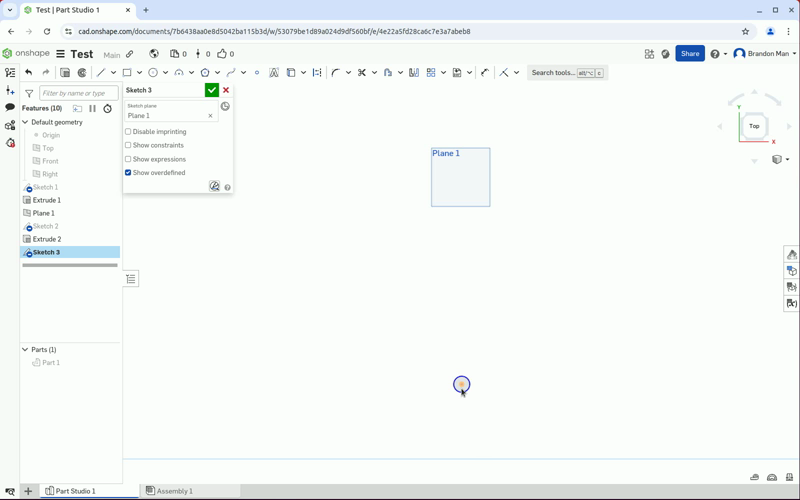
scroll(6)
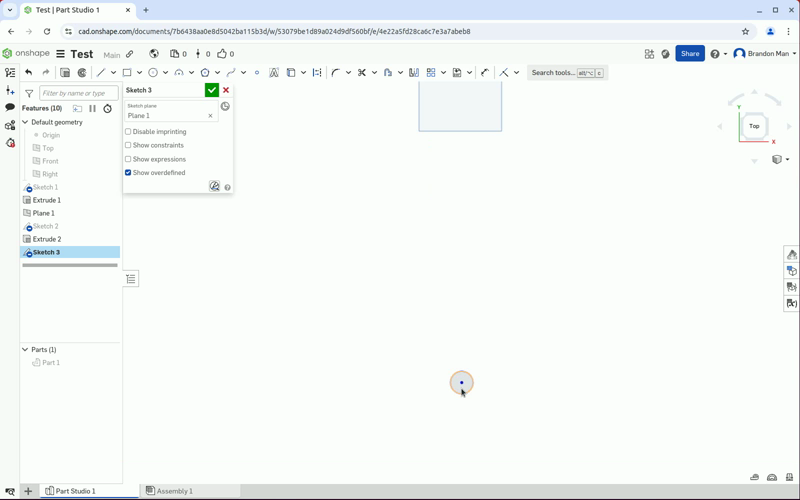
scroll(6)
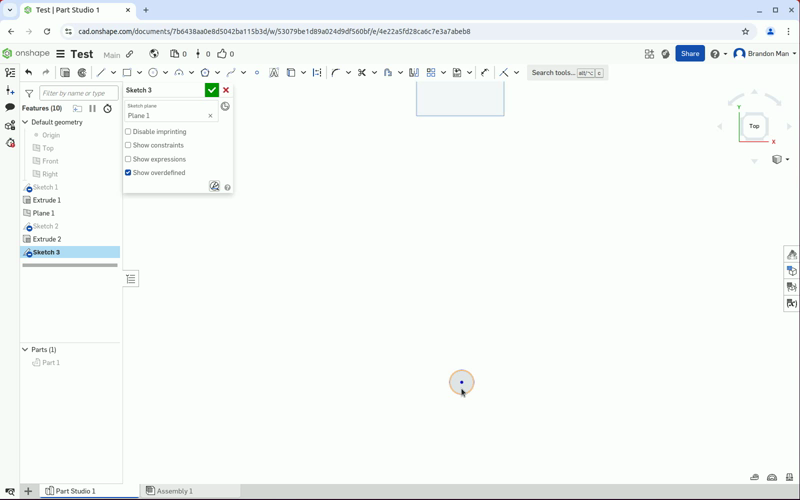
scroll(6)
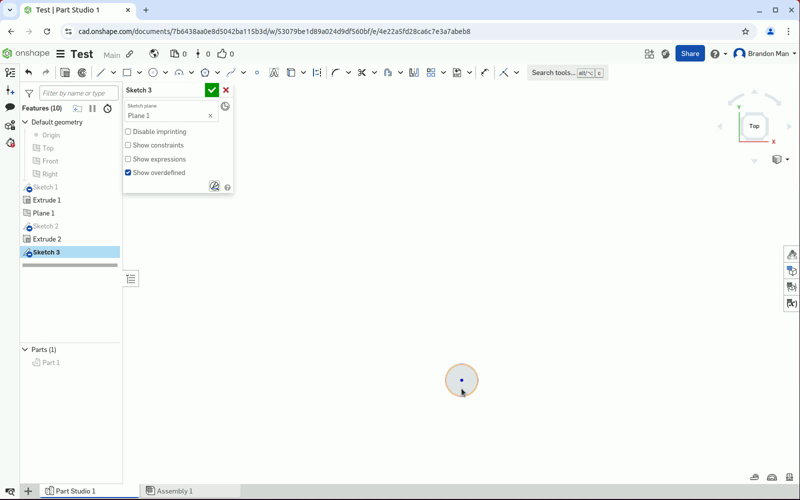
scroll(6)
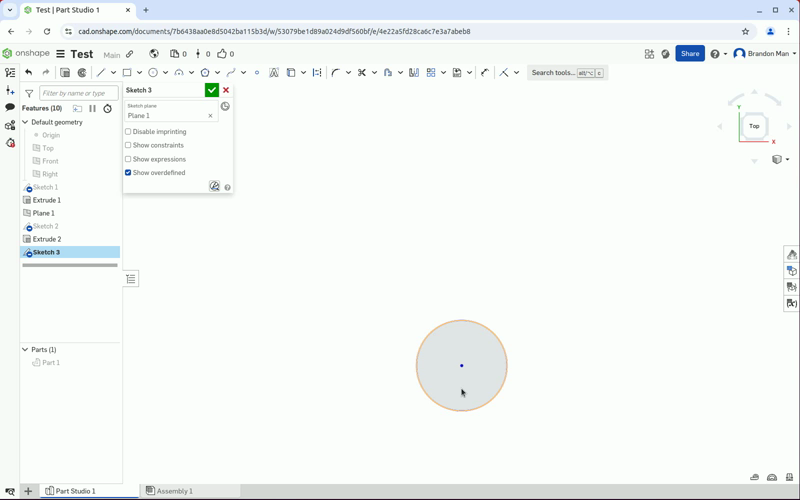
click(461, 388)
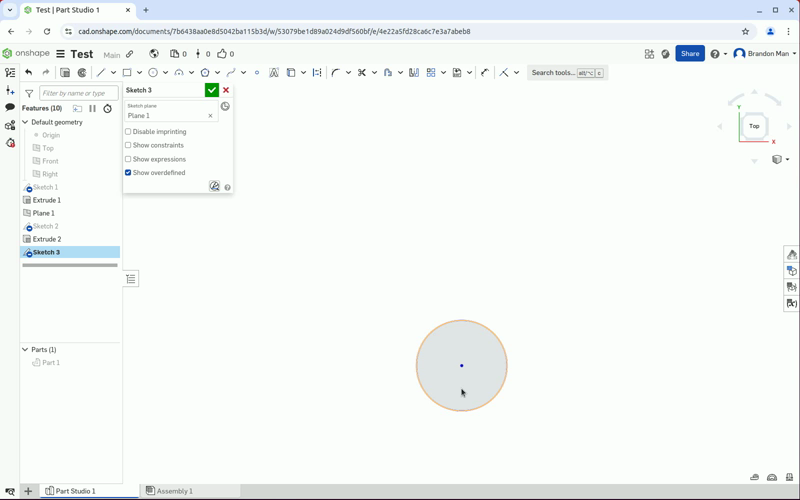
scroll(-6)
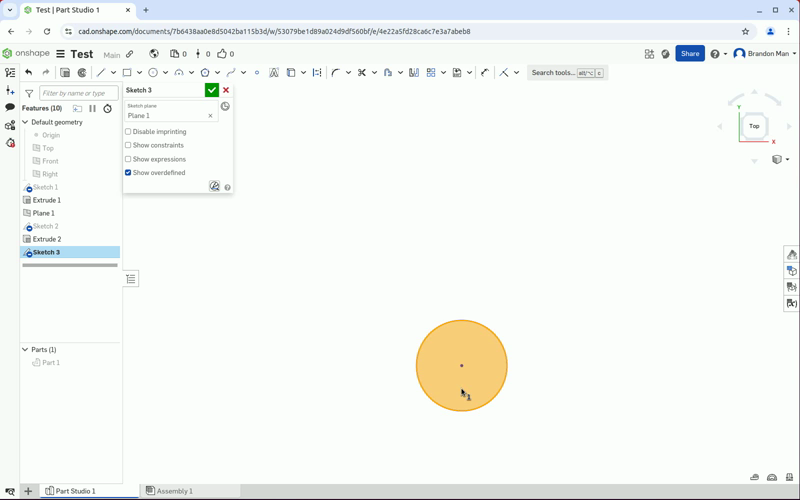
scroll(-6)
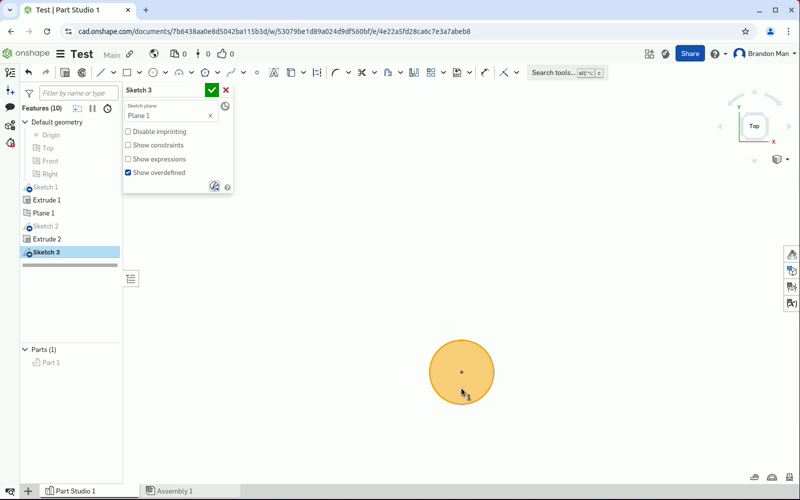
scroll(-6)
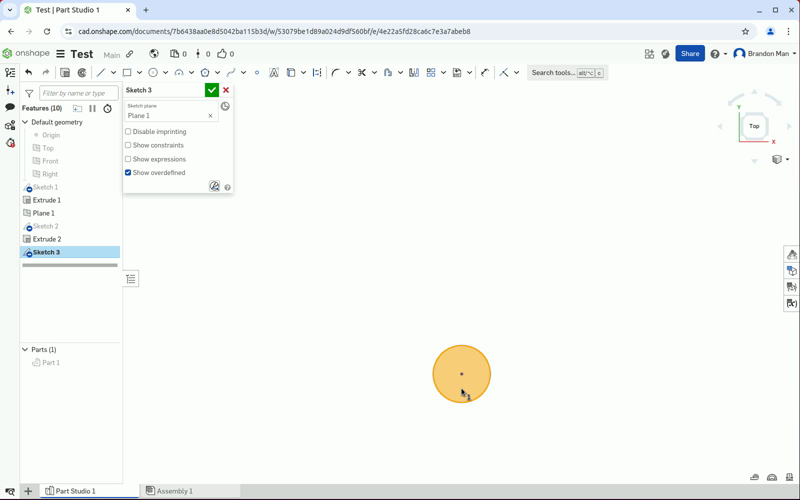
scroll(-6)
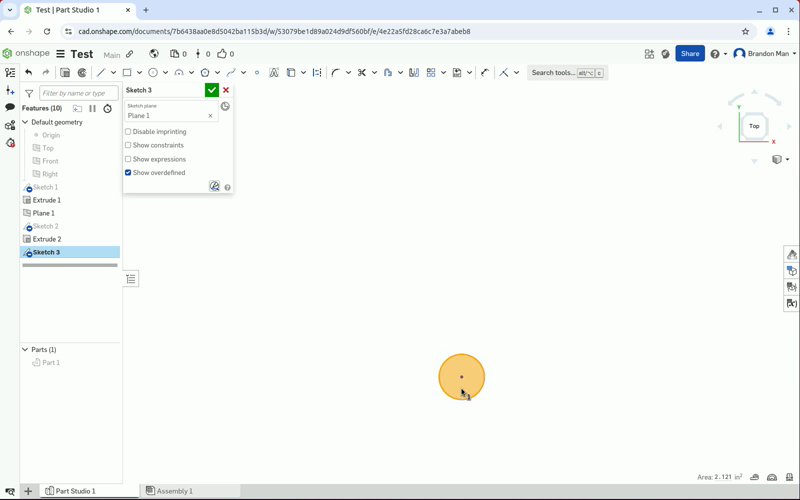
scroll(-6)
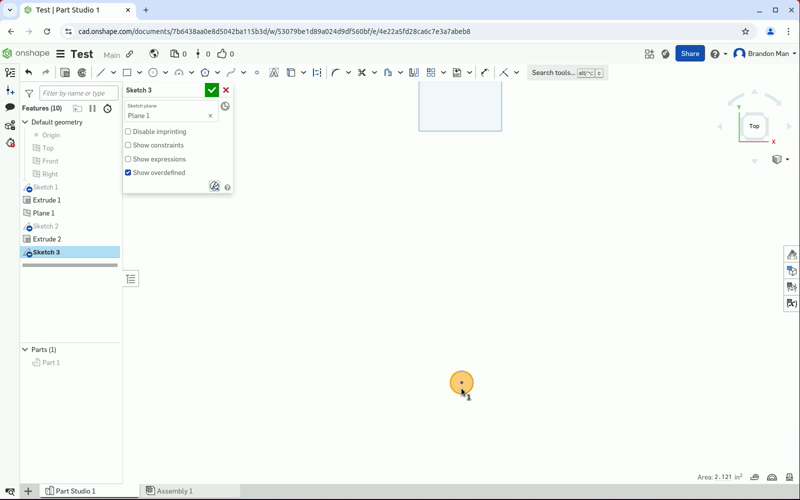
scroll(-6)
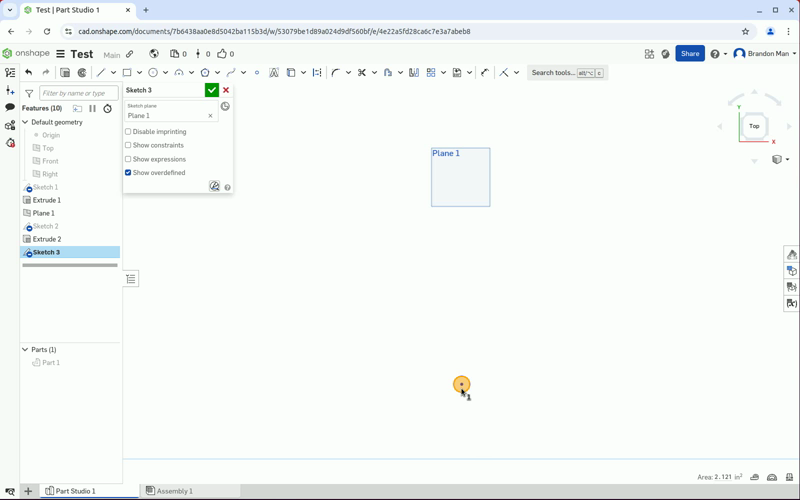
scroll(-6)
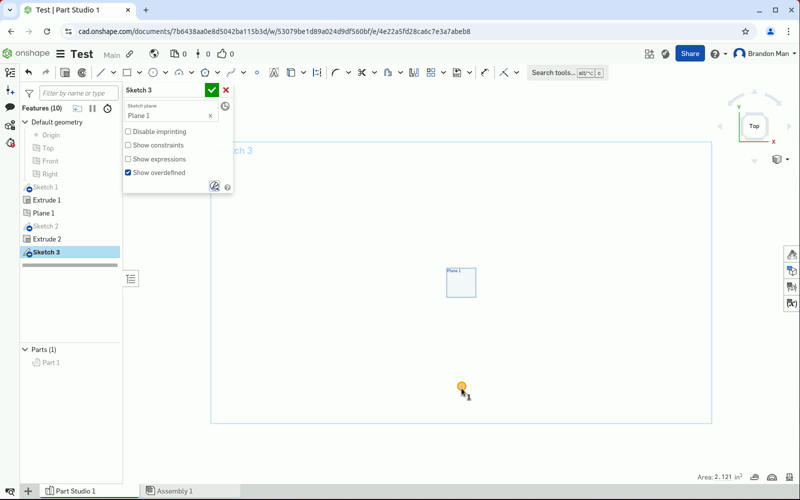
mouse_move(73, 352)
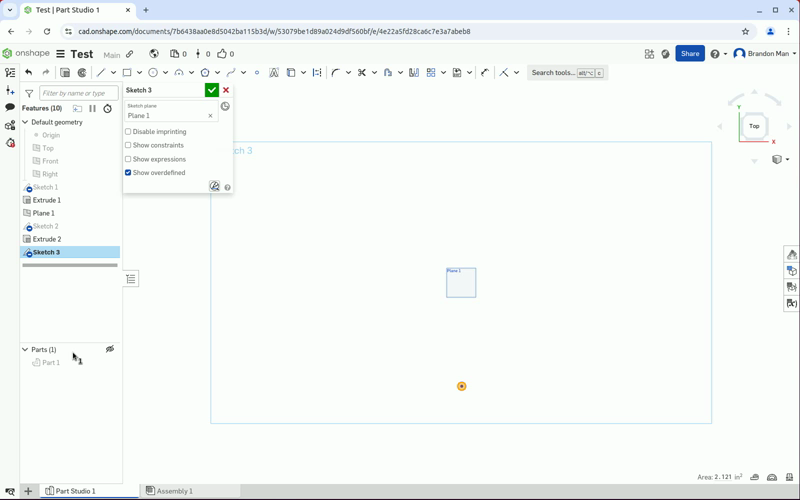
key(shift+y)
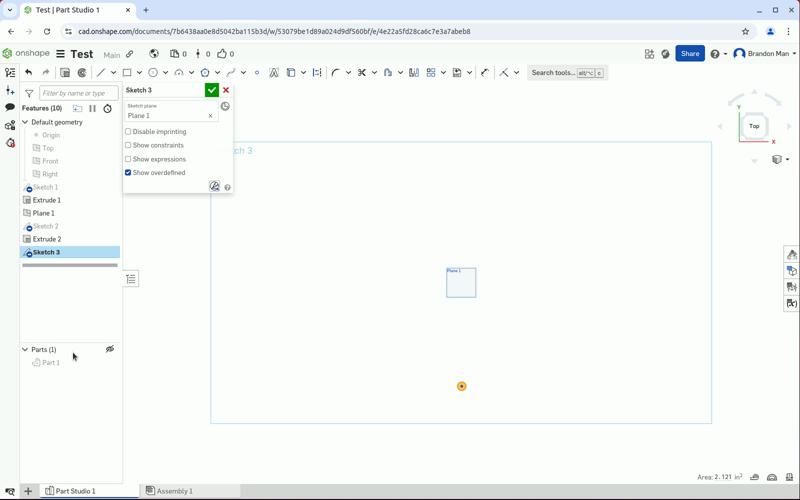
key(shift+e)
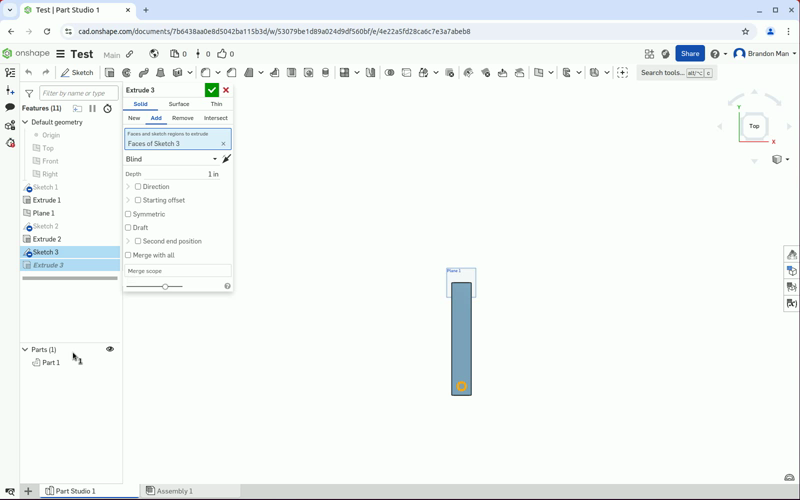
mouse_move(143, 106)
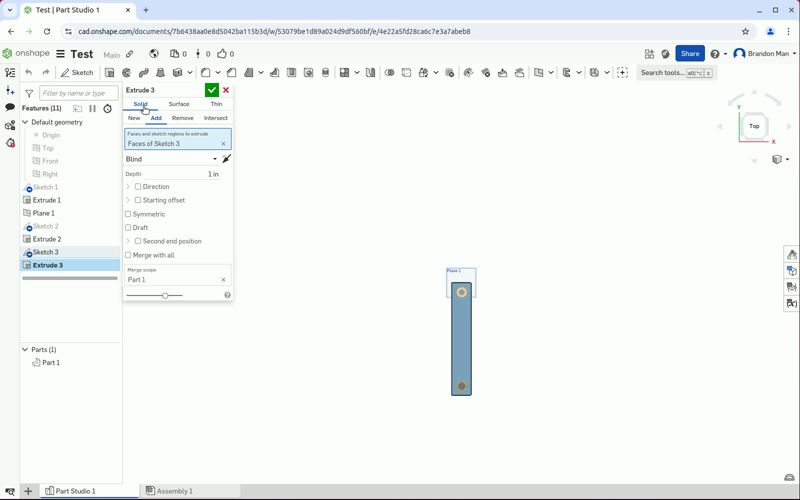
click(143, 106)
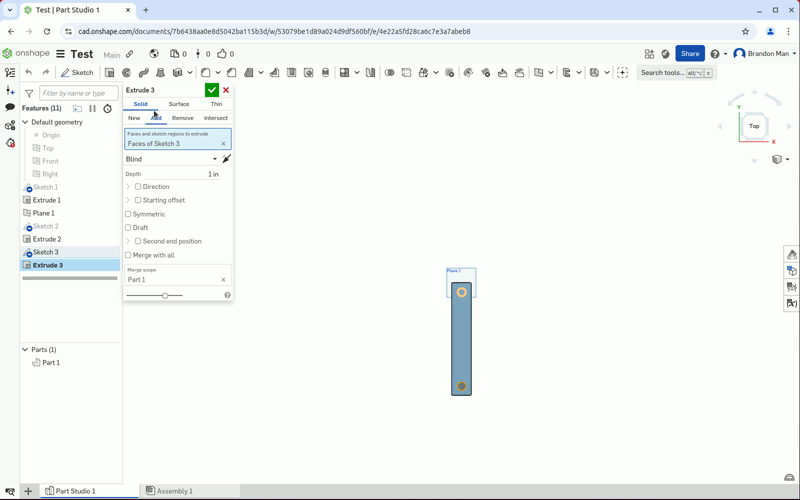
mouse_move(186, 120)
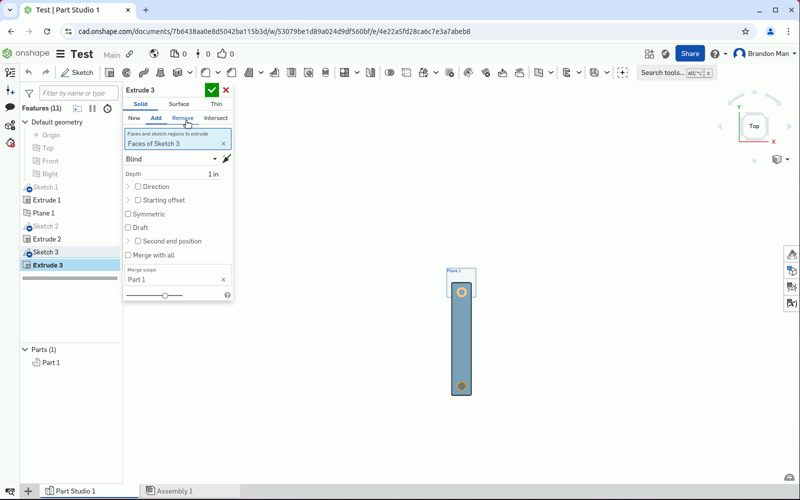
click(186, 120)
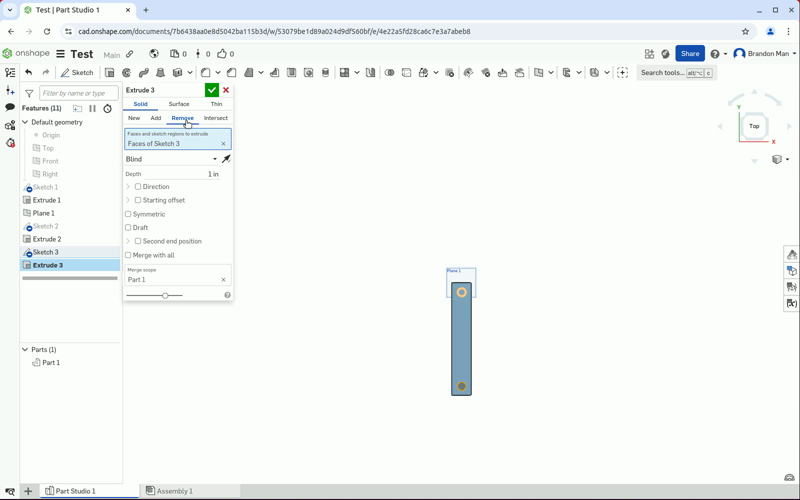
key(tab, 4)
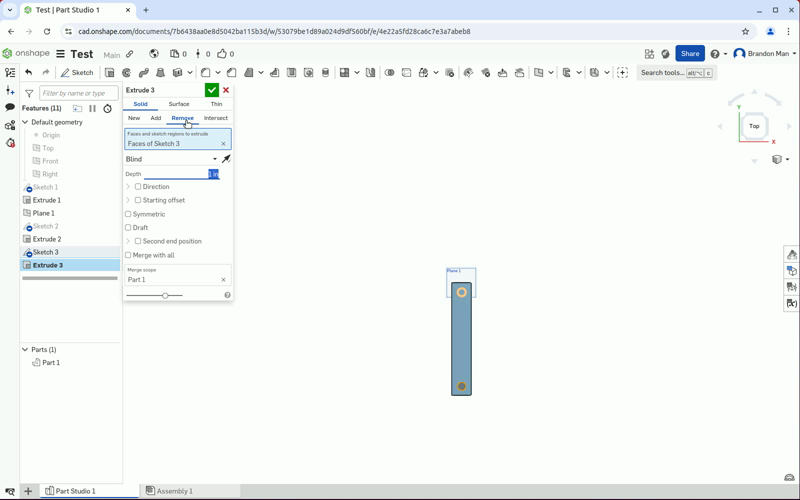
text(9.388)
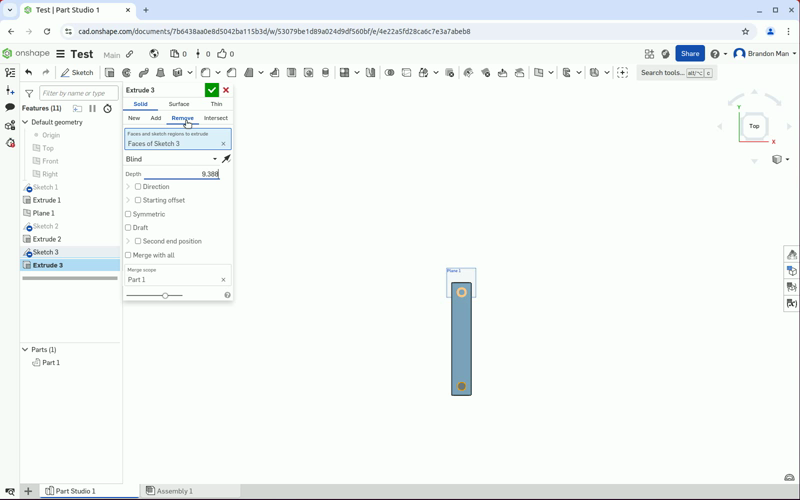
key(tab, 6)
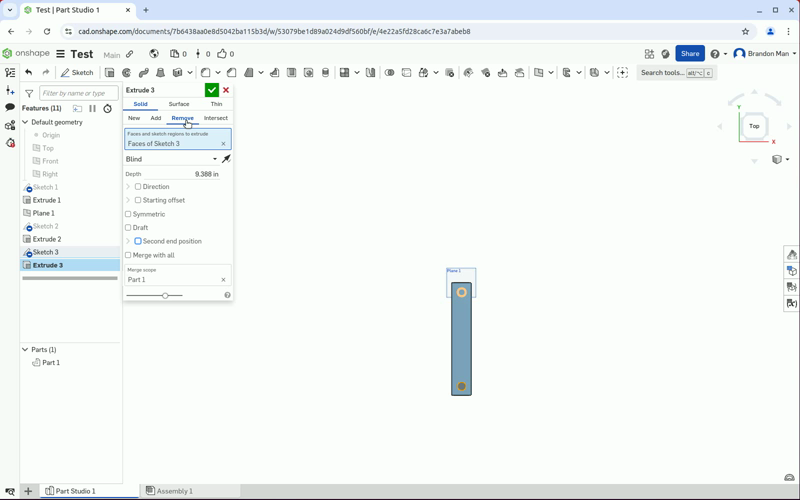
key(space)
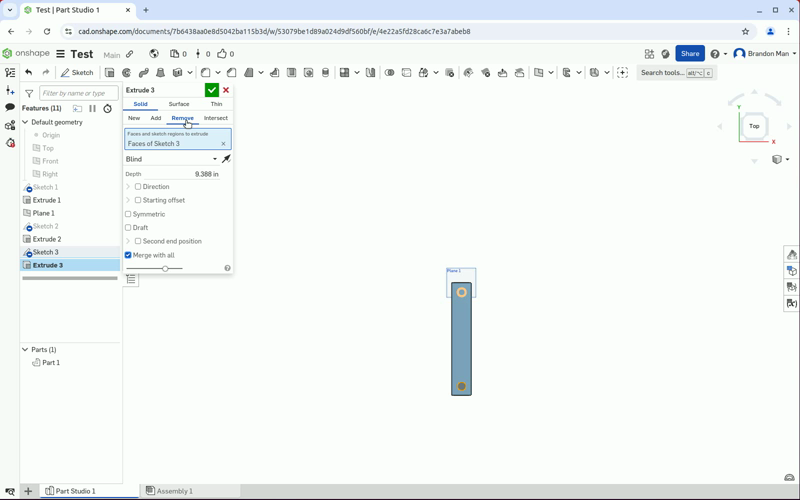
key(enter)
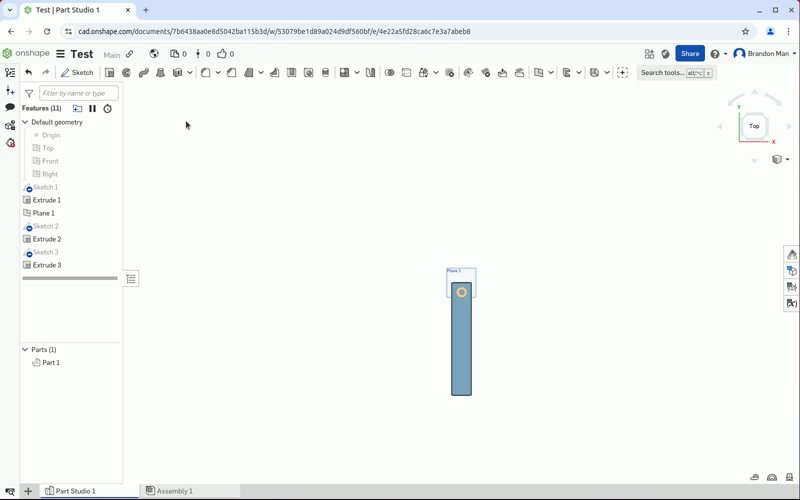
key(shift+h)
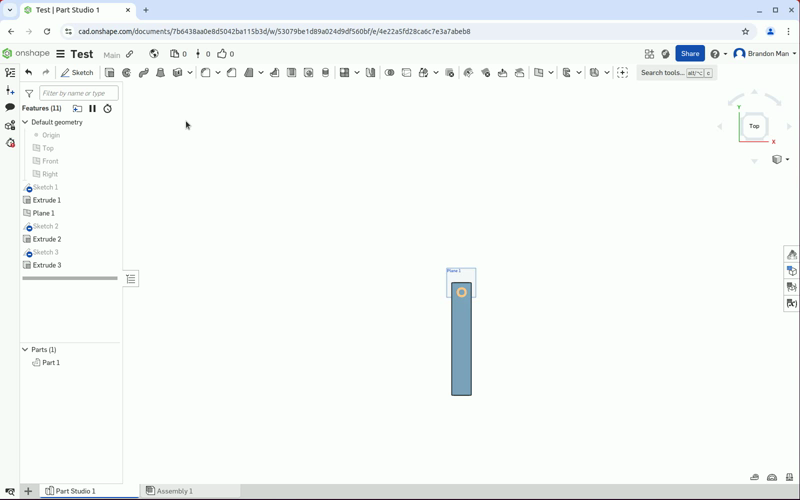
key(shift+h)
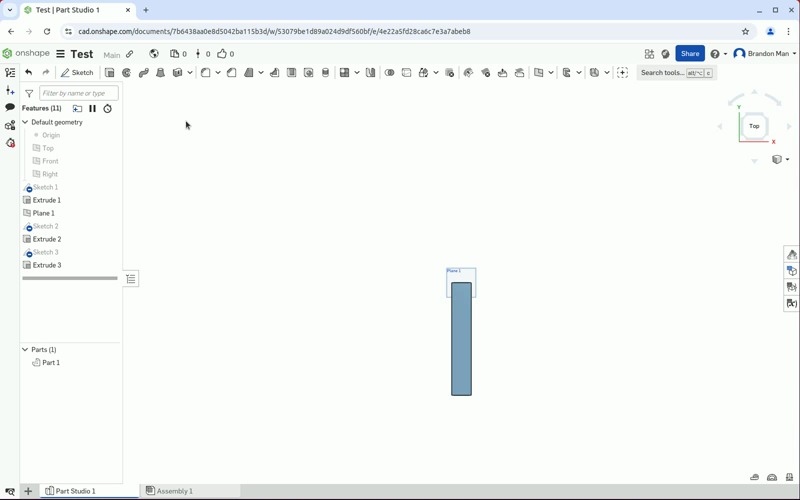
mouse_move(73, 189)
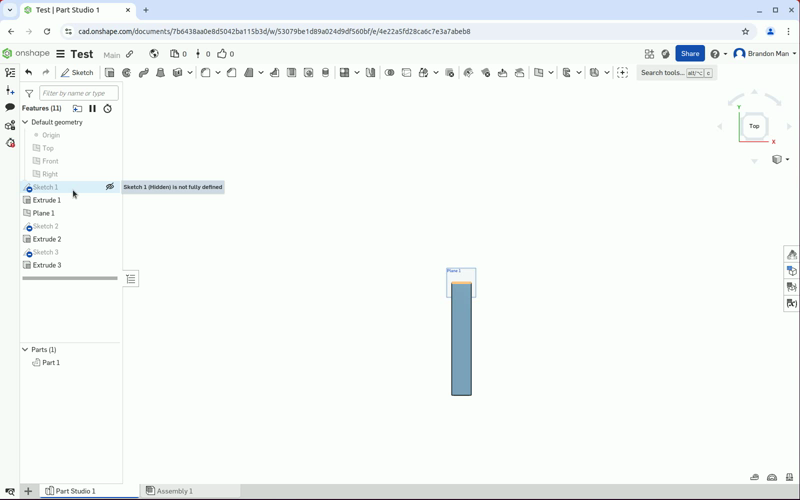
click(73, 189)
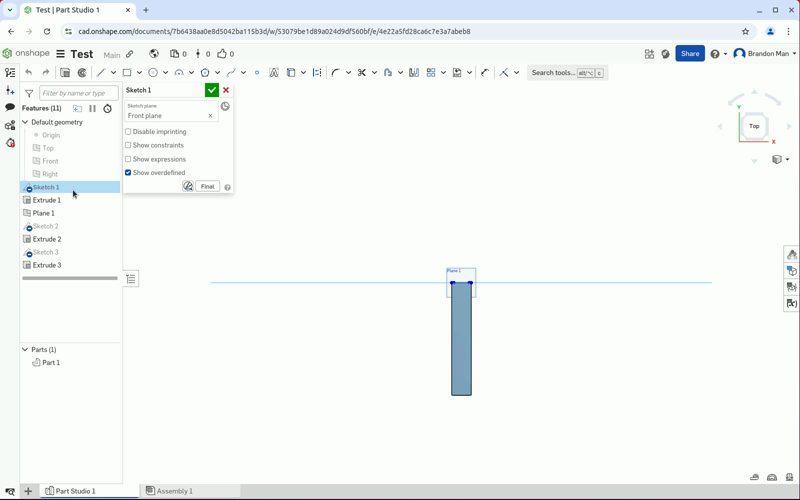
mouse_move(229, 92)
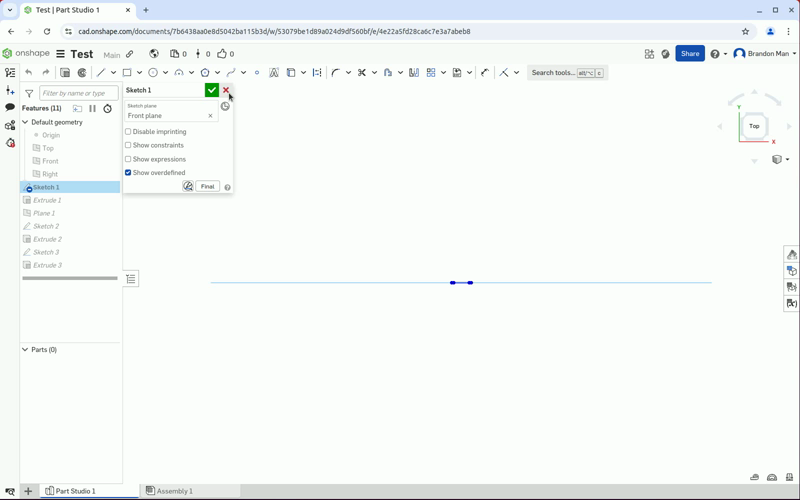
click(229, 92)
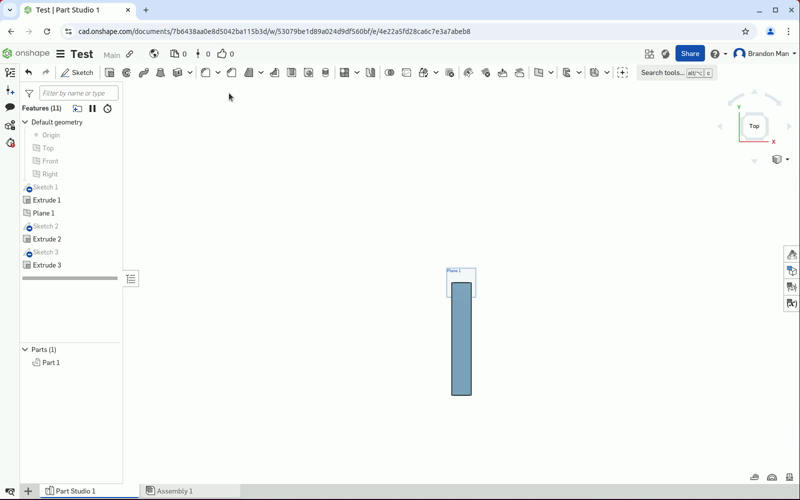
mouse_move(73, 352)
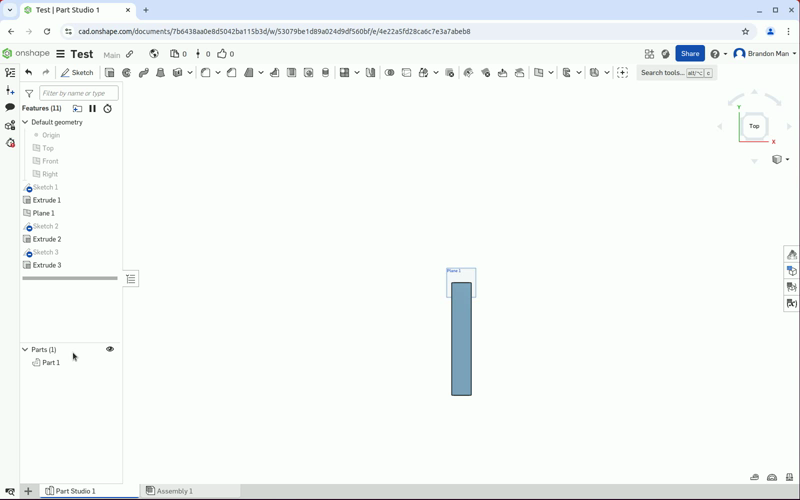
key(y)
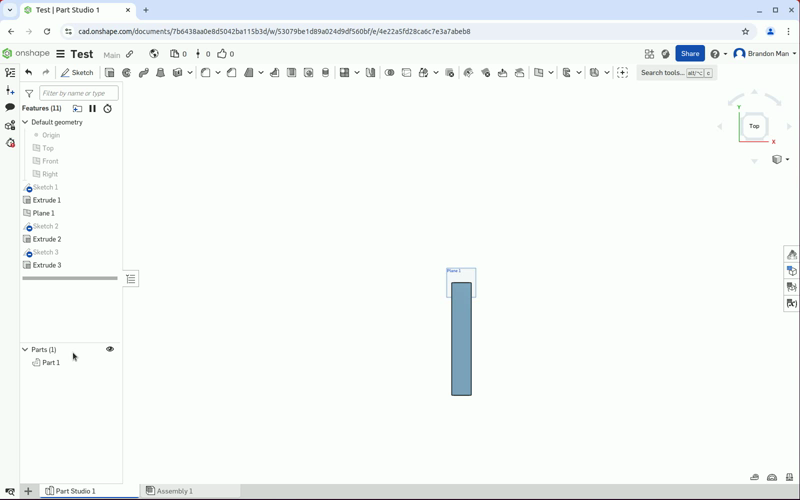
key(shift+p)
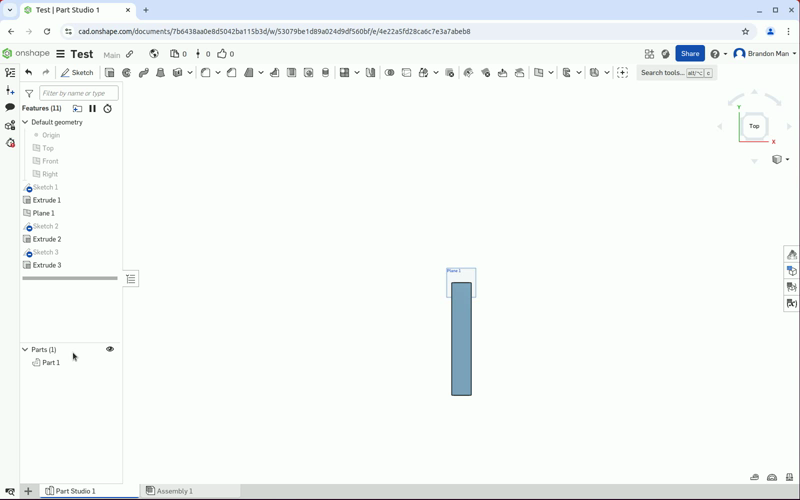
key(space)
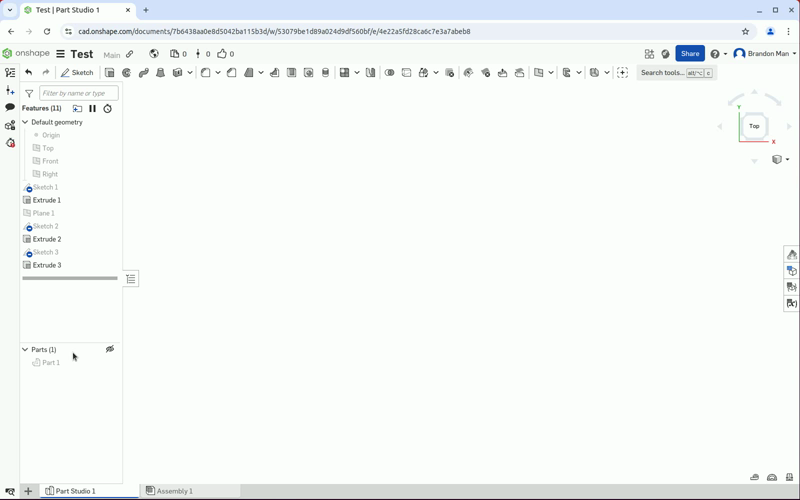
key_down(shift)
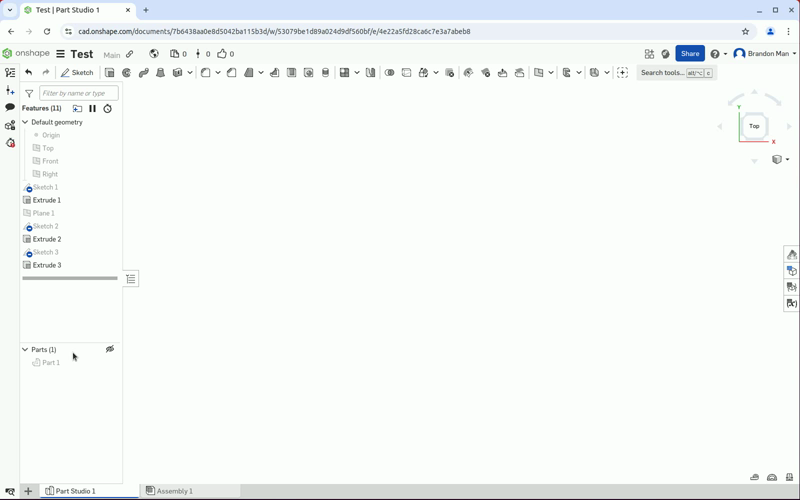
key(up)
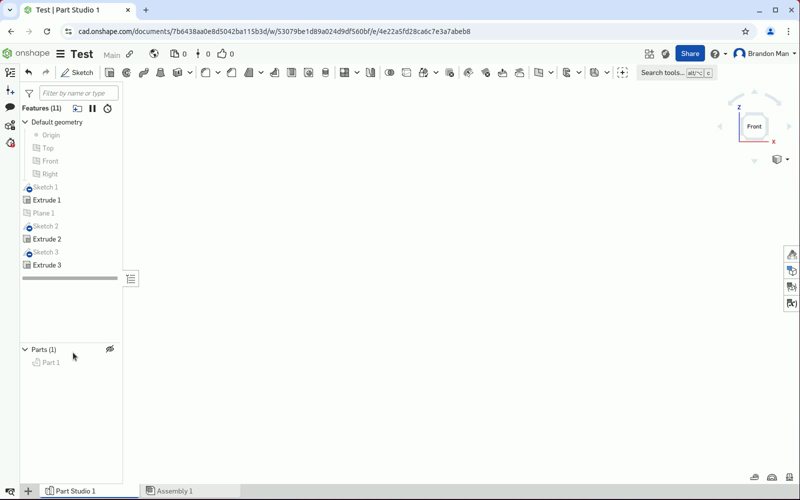
key_up(shift)
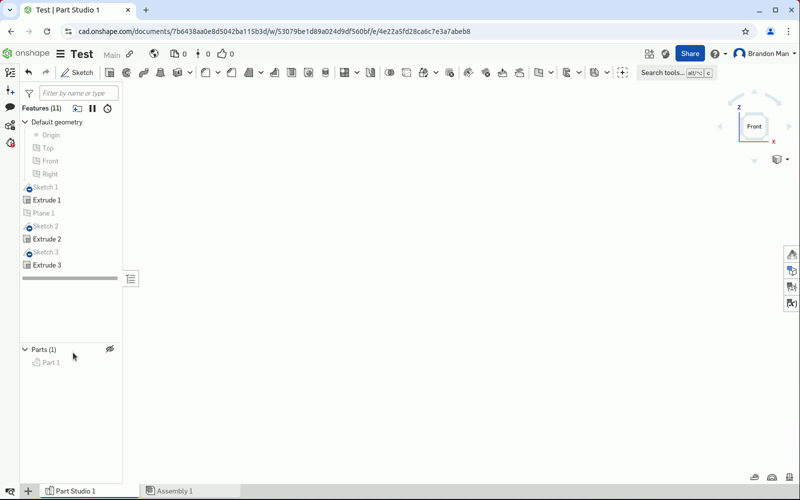
key(space)
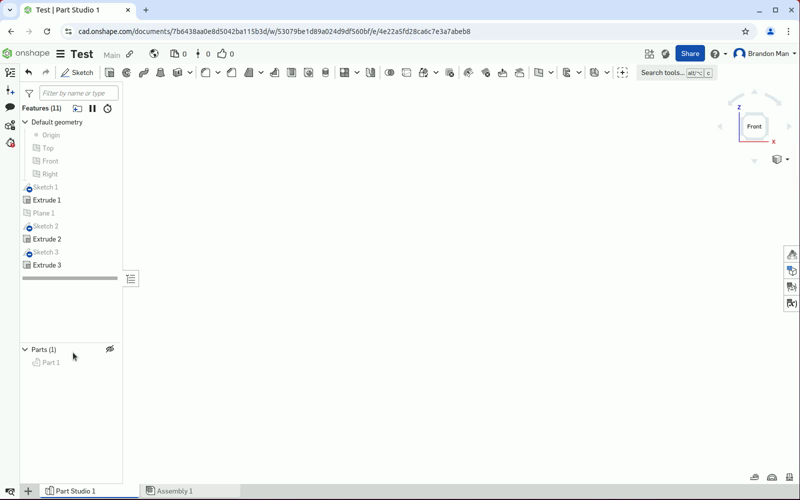
key_down(shift)
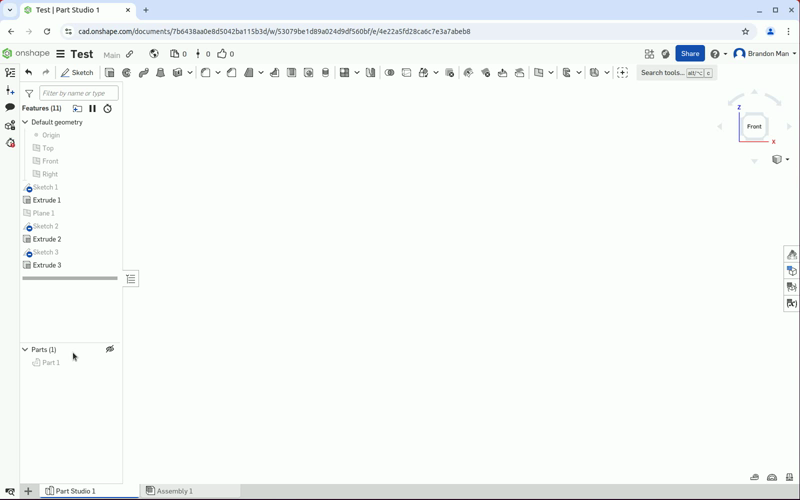
key(left)
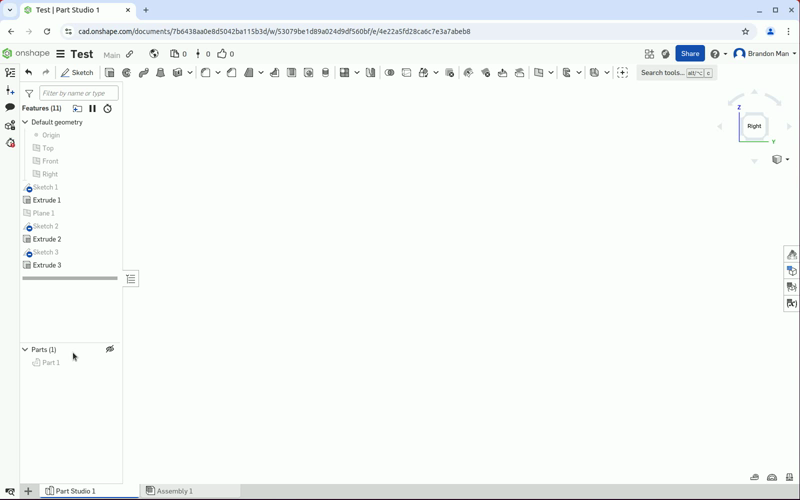
key_up(shift)
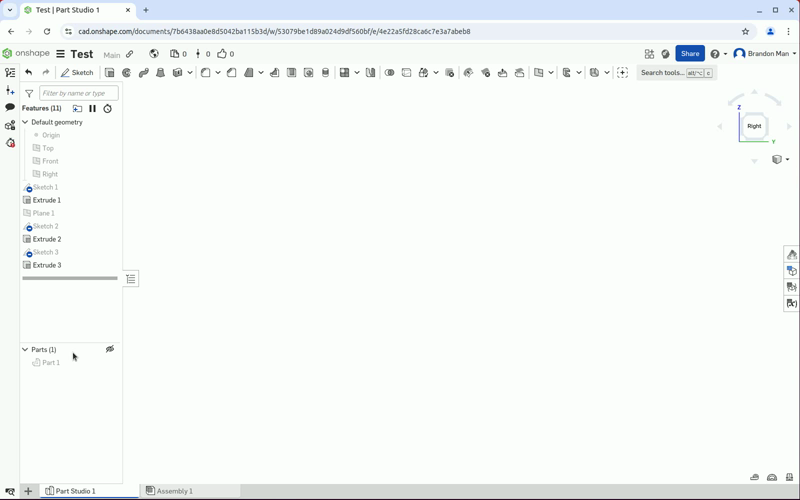
mouse_move(73, 352)
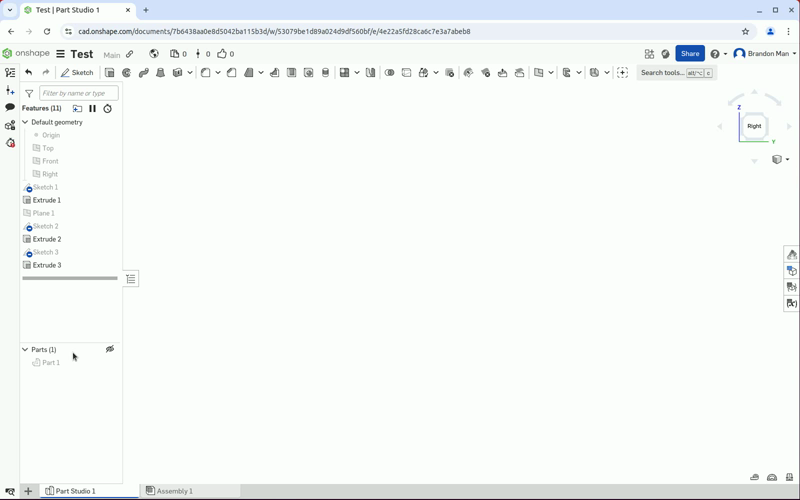
key(shift+y)
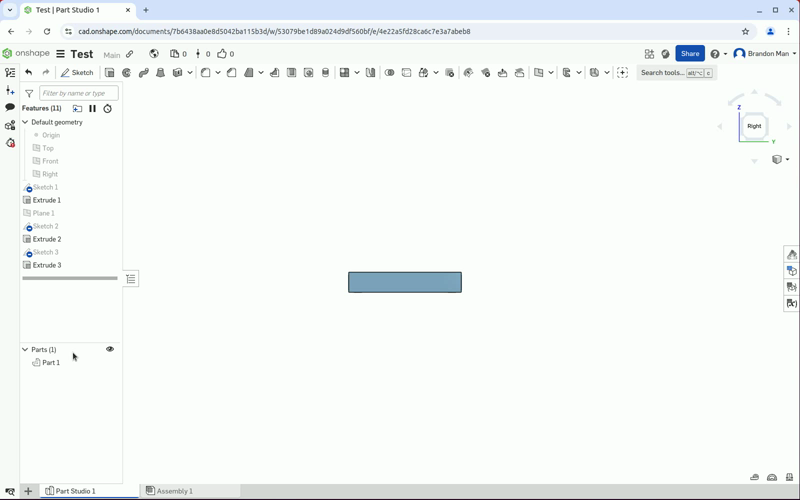
mouse_move(541, 75)
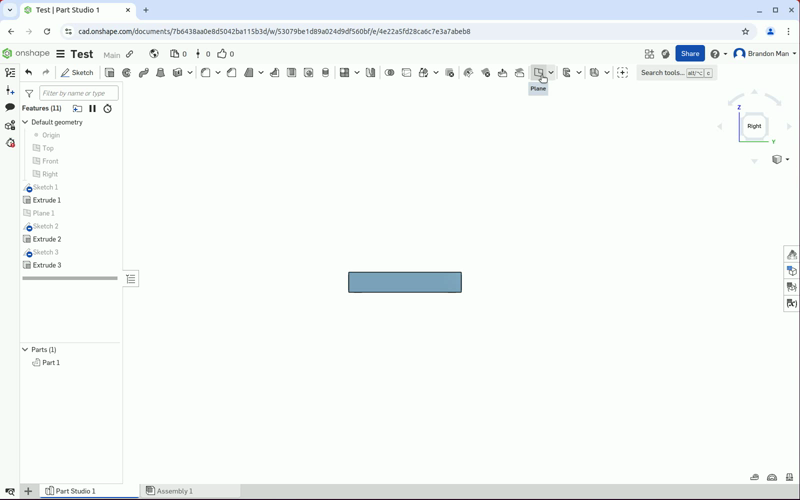
click(541, 75)
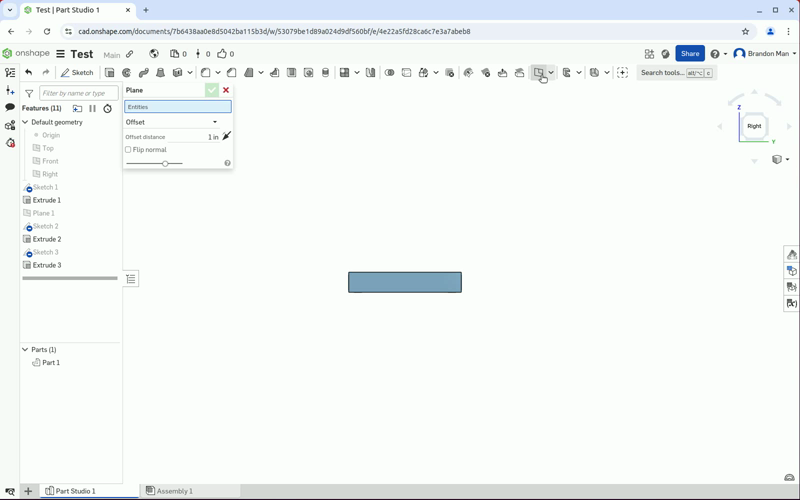
mouse_move(73, 176)
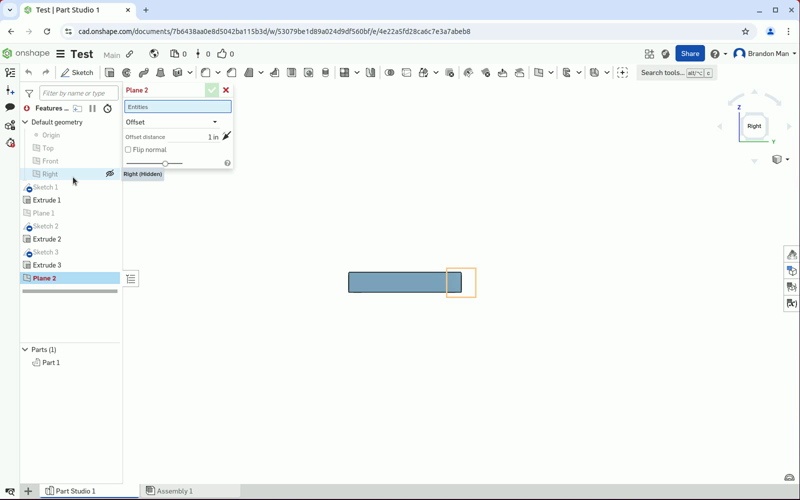
click(73, 176)
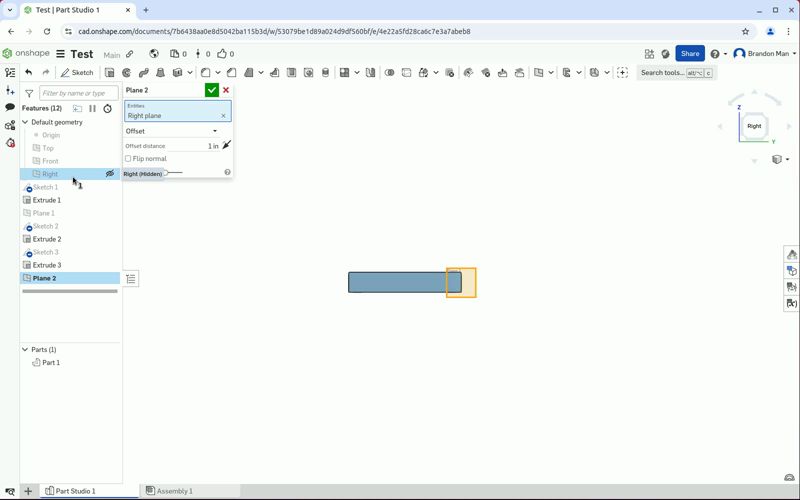
key(tab, 2)
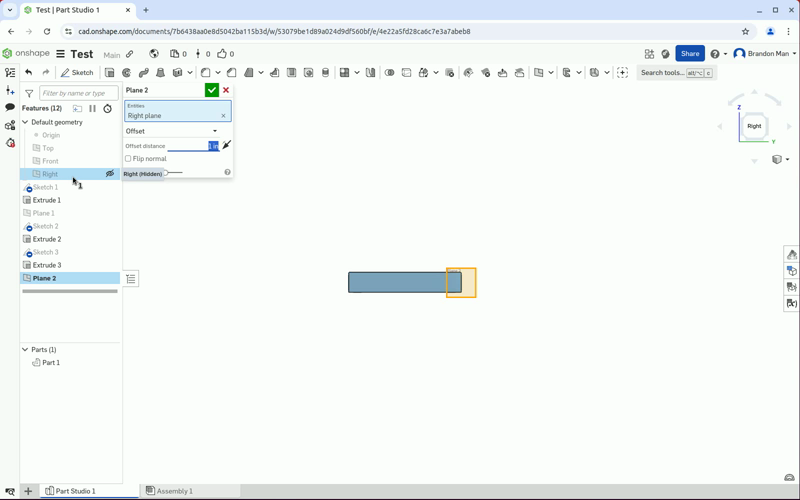
text(1.91)
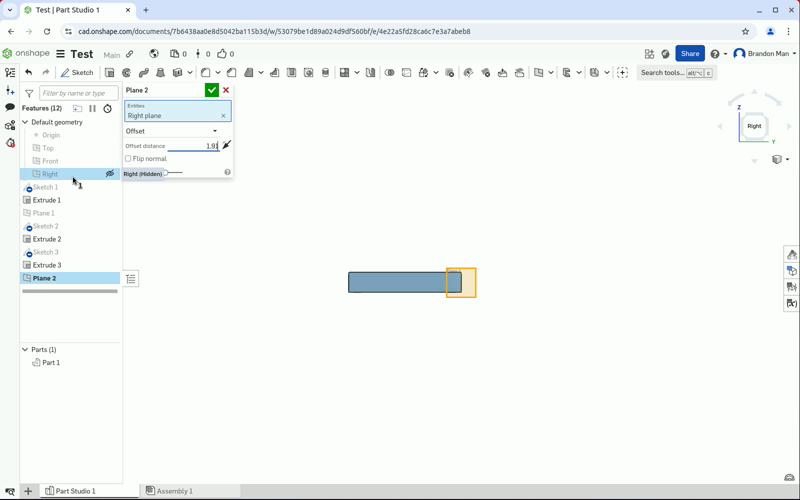
key(enter, 2)
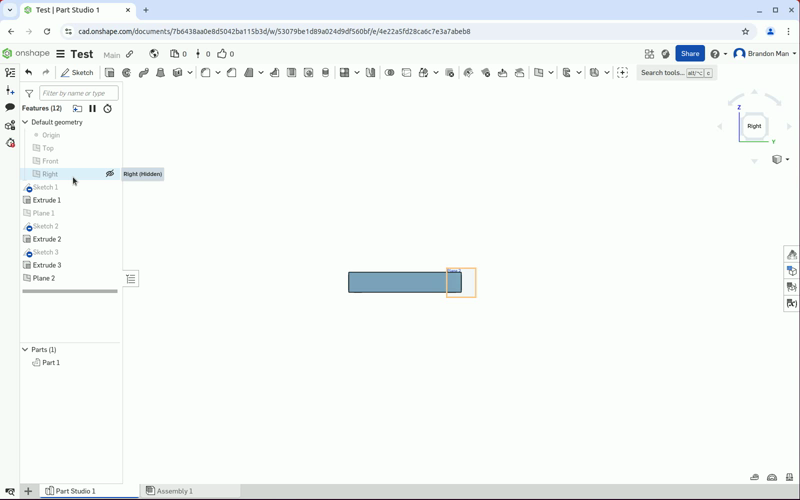
key(shift+s)
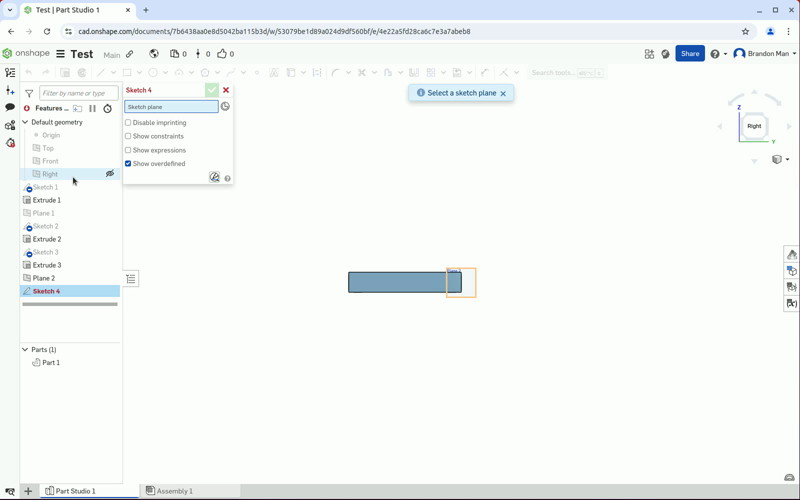
mouse_move(73, 280)
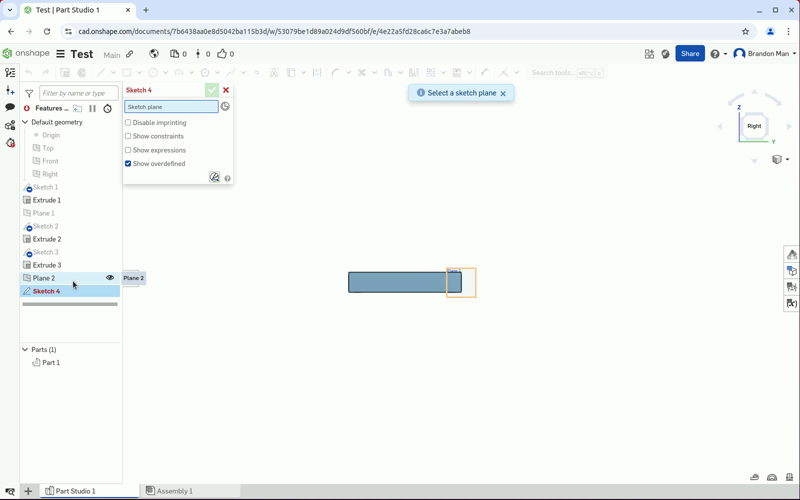
click(73, 280)
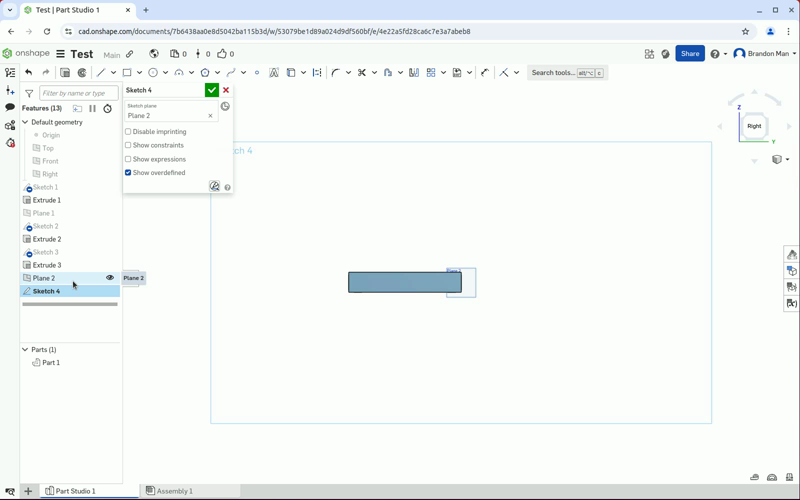
mouse_move(73, 352)
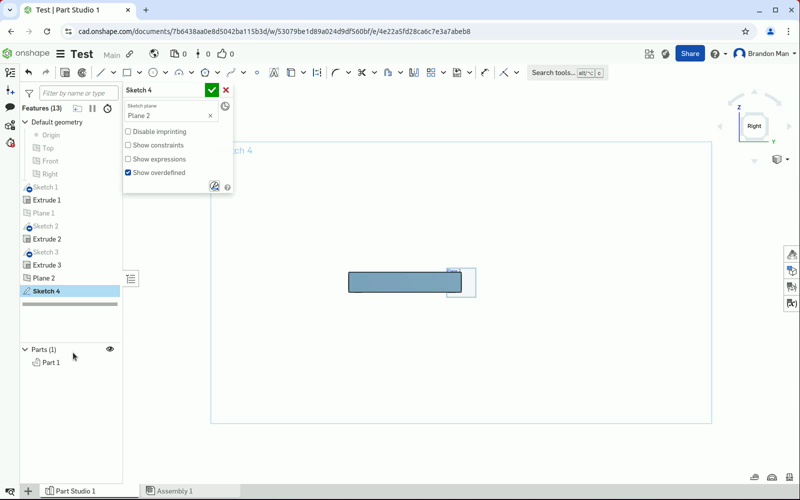
key(y)
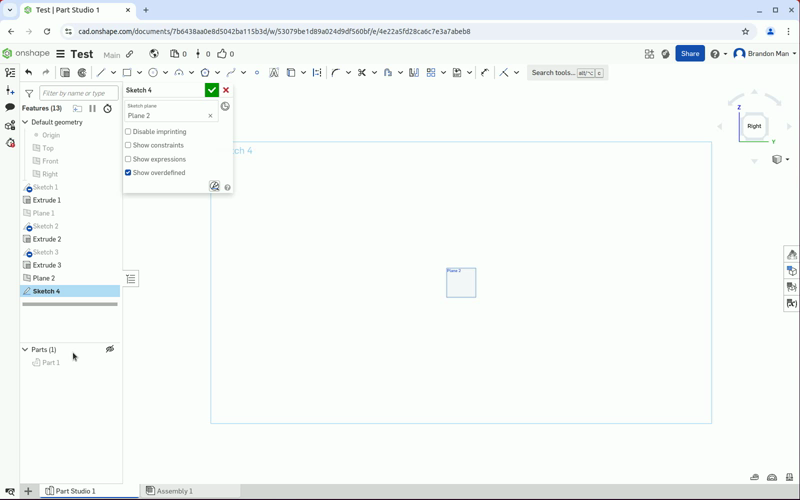
key(c)
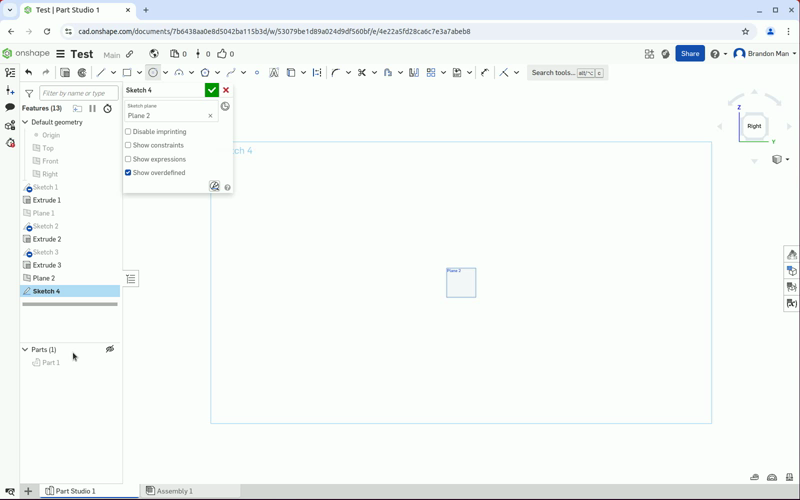
key_down(shift)
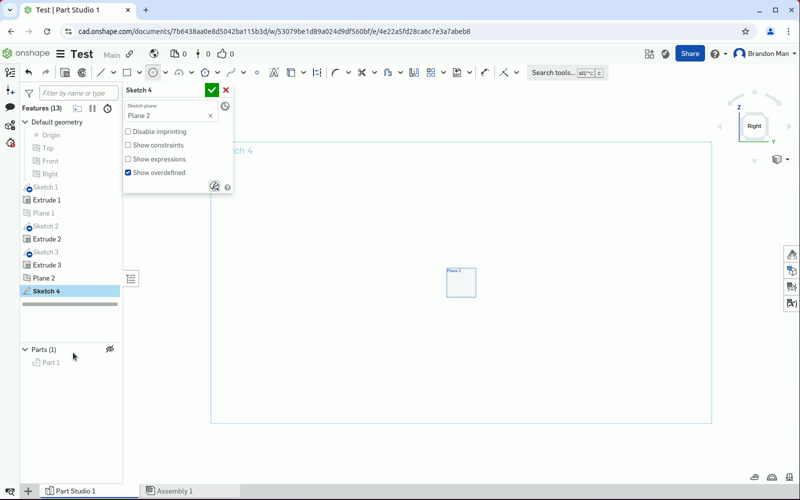
mouse_move(433, 285)
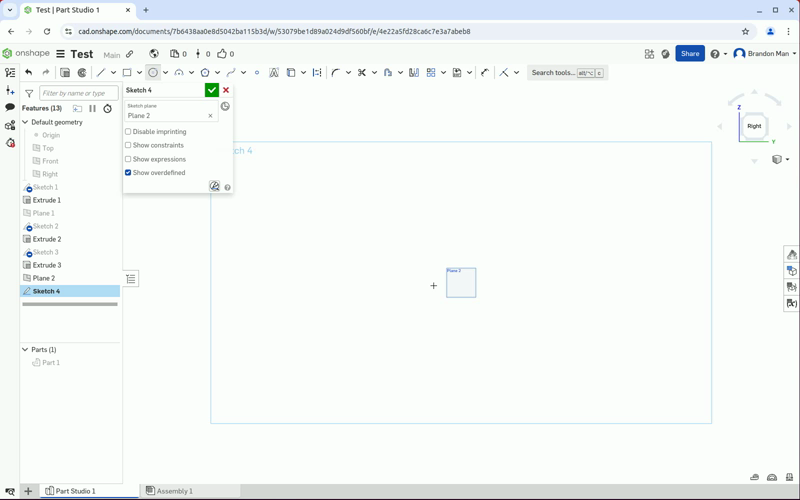
click(433, 285)
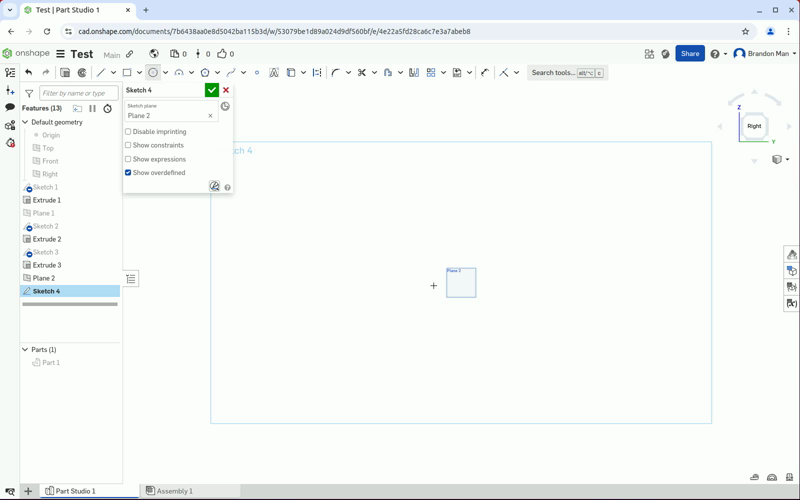
key_up(shift)
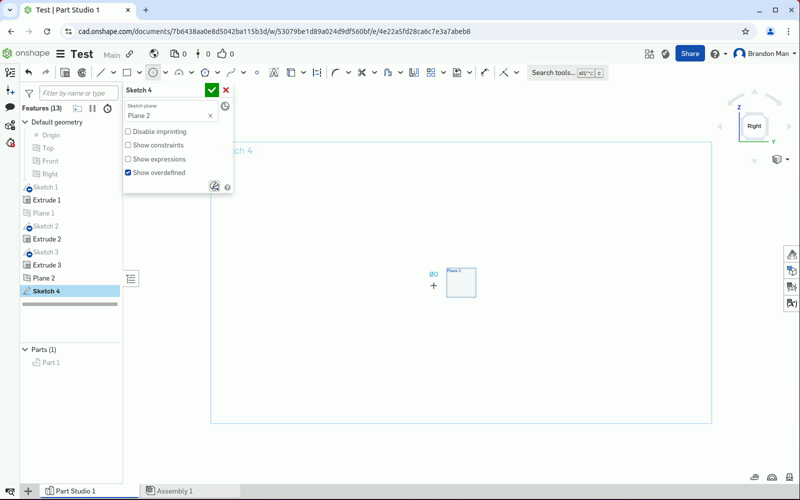
mouse_move(437, 285)
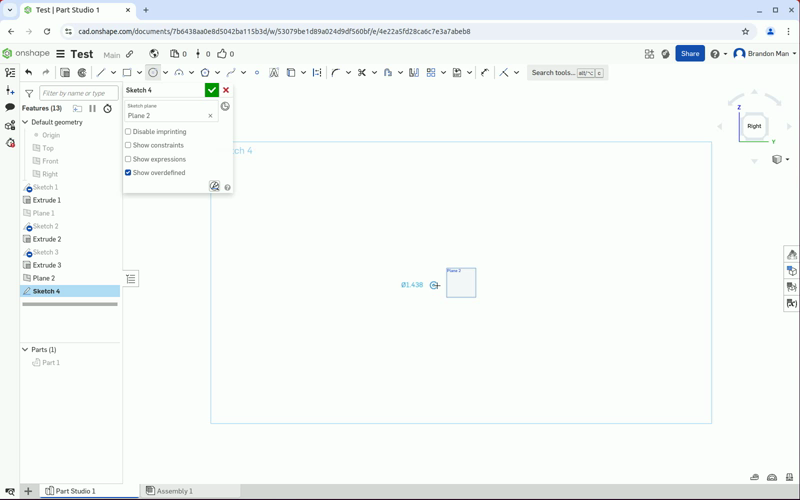
click(437, 285)
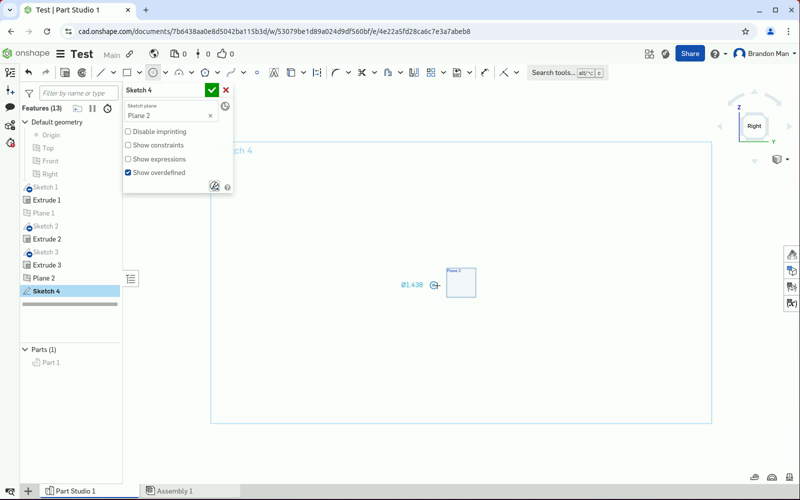
key(esc)
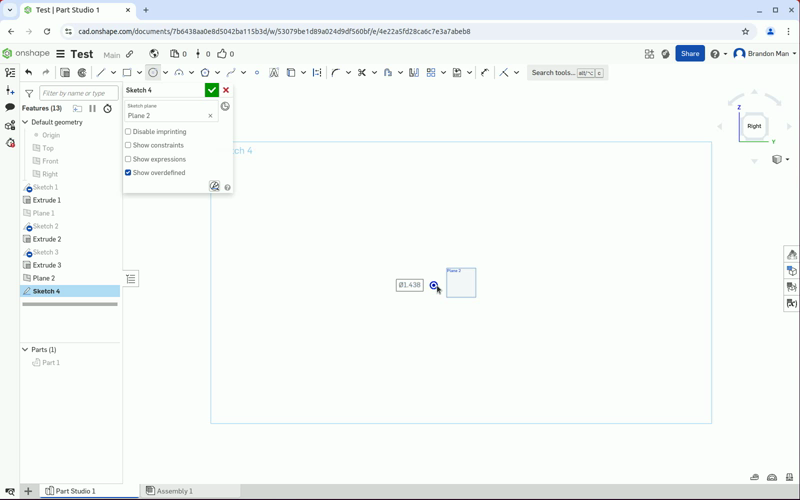
mouse_move(436, 283)
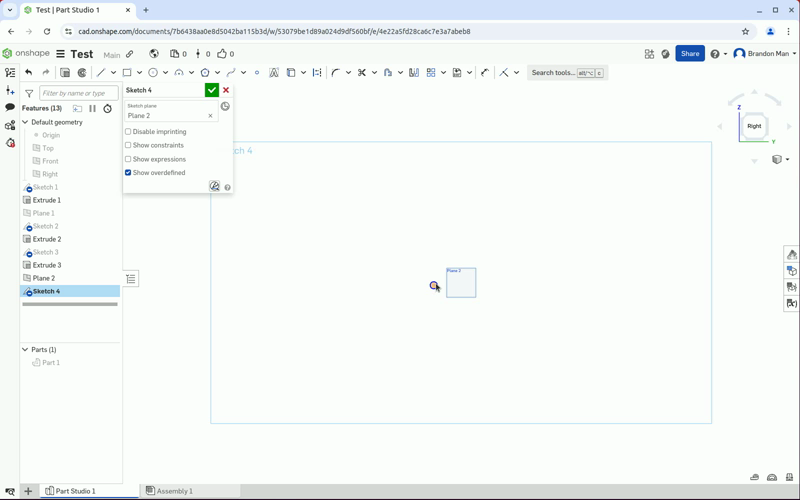
scroll(6)
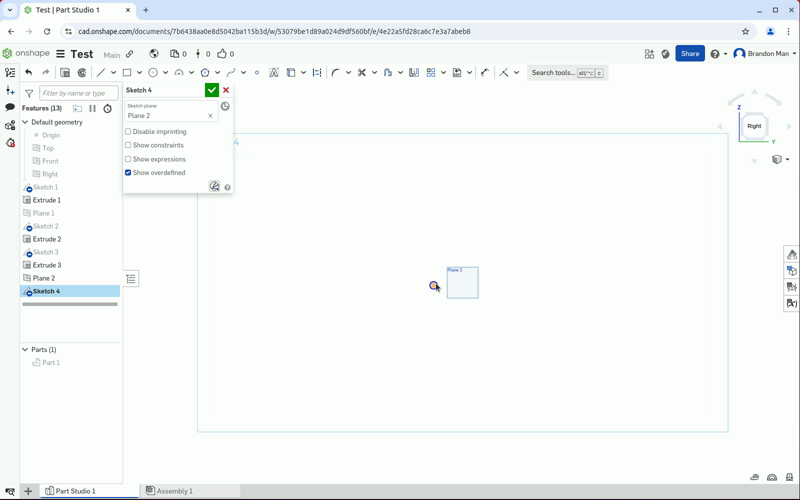
scroll(6)
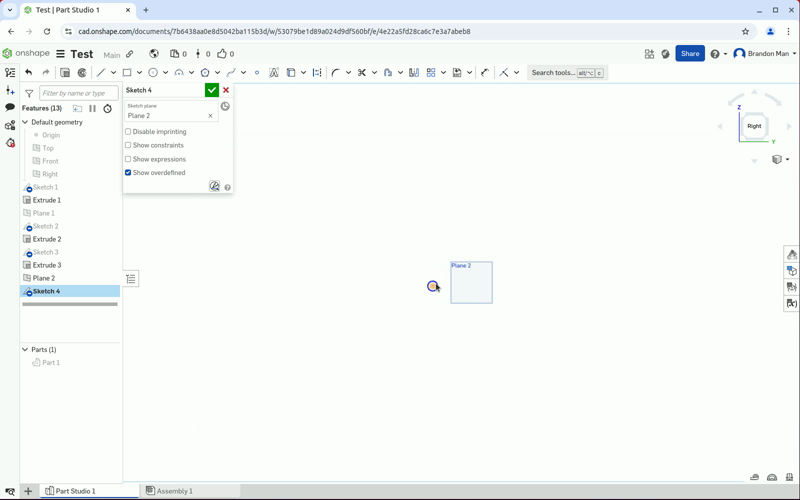
scroll(6)
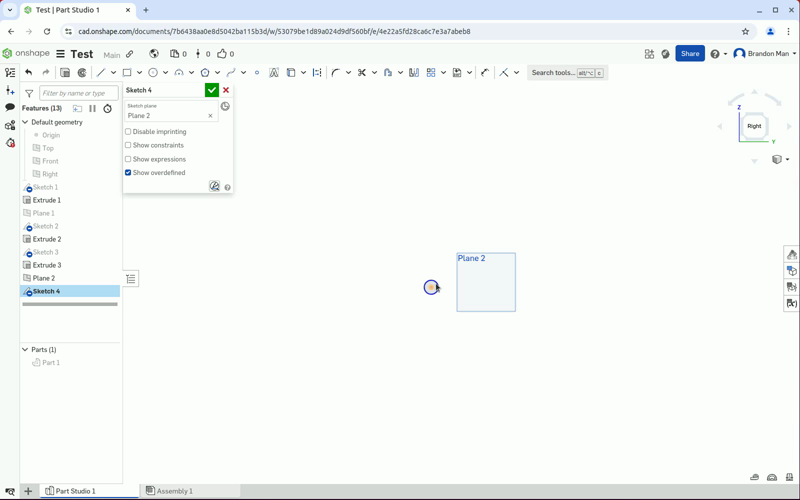
scroll(6)
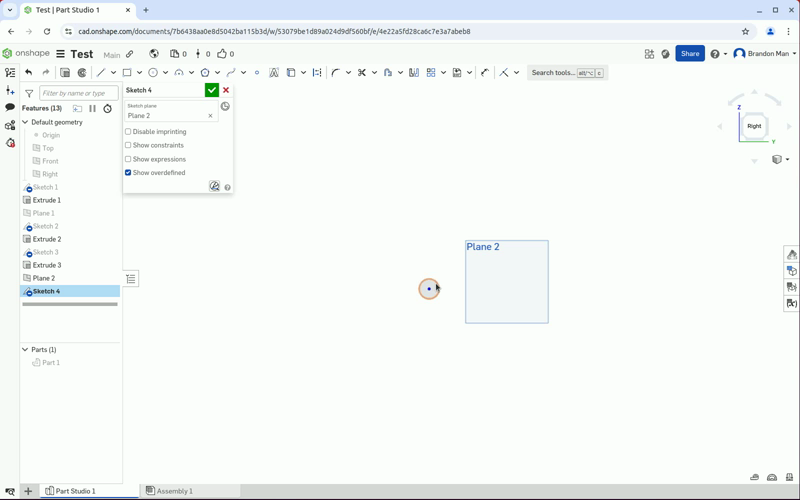
scroll(6)
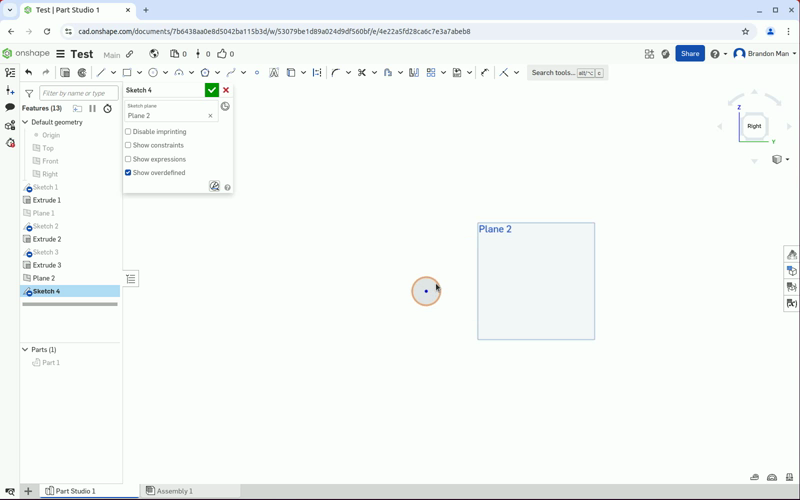
scroll(6)
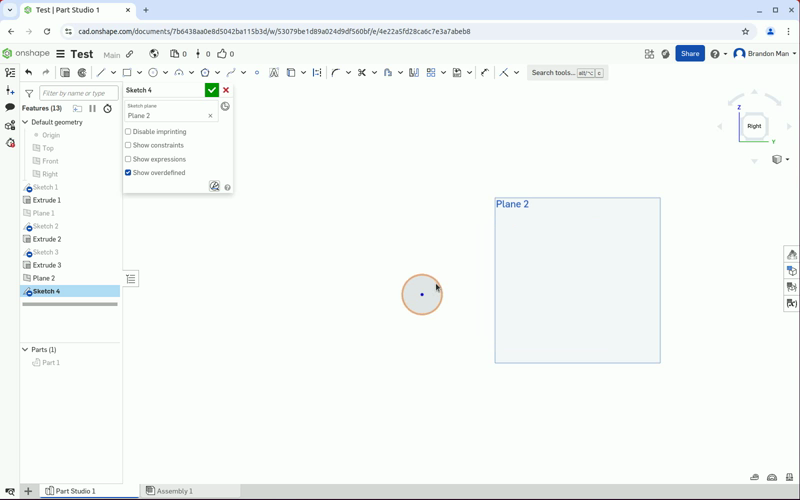
scroll(6)
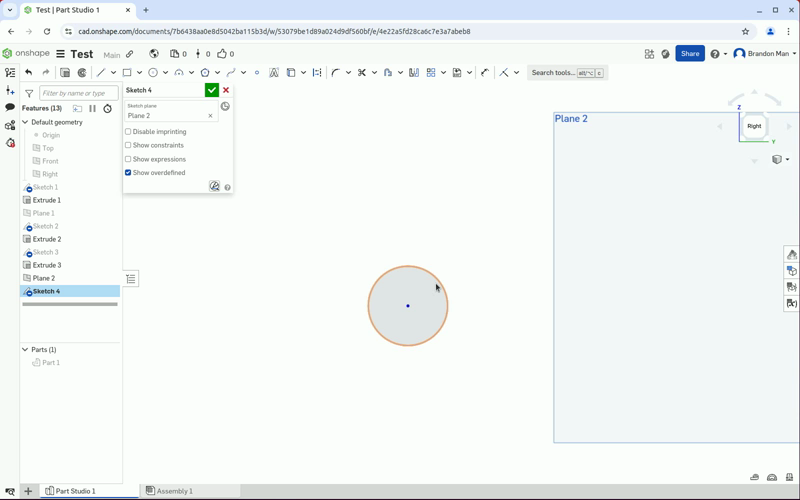
click(436, 283)
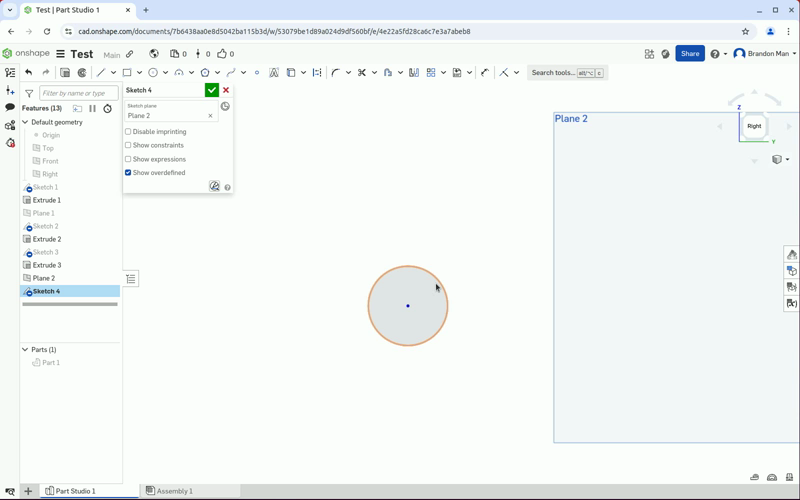
scroll(-6)
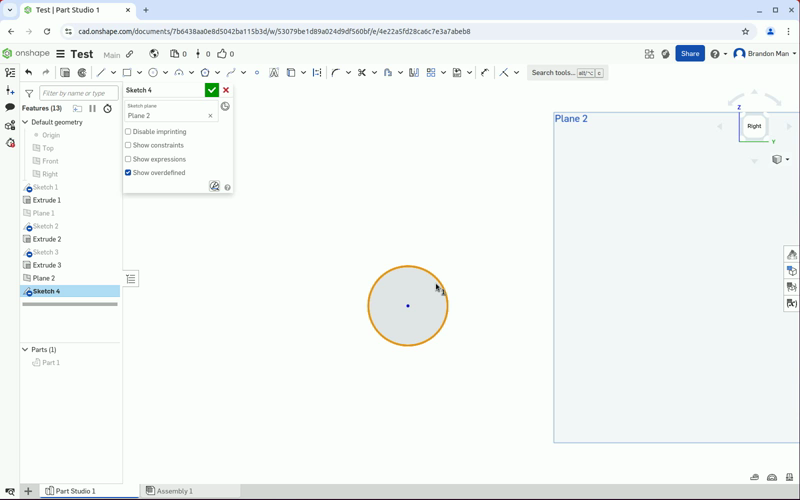
scroll(-6)
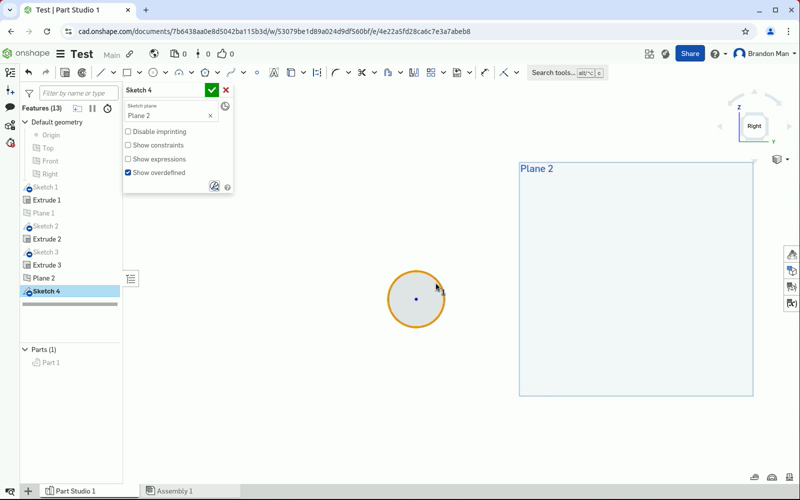
scroll(-6)
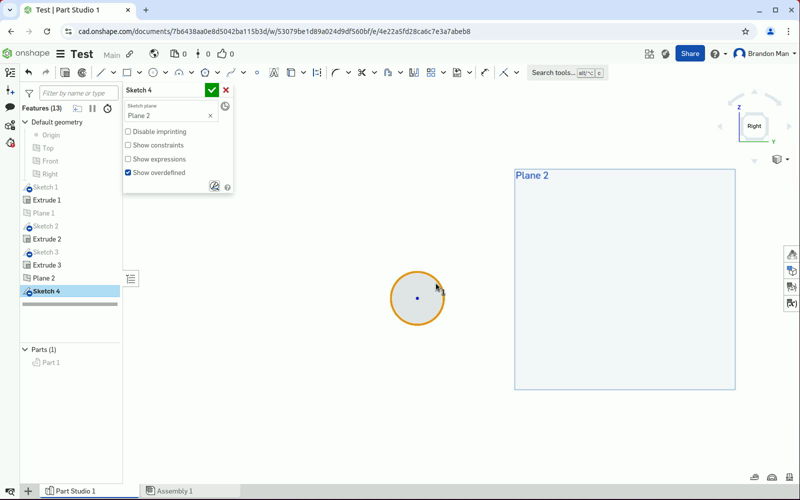
scroll(-6)
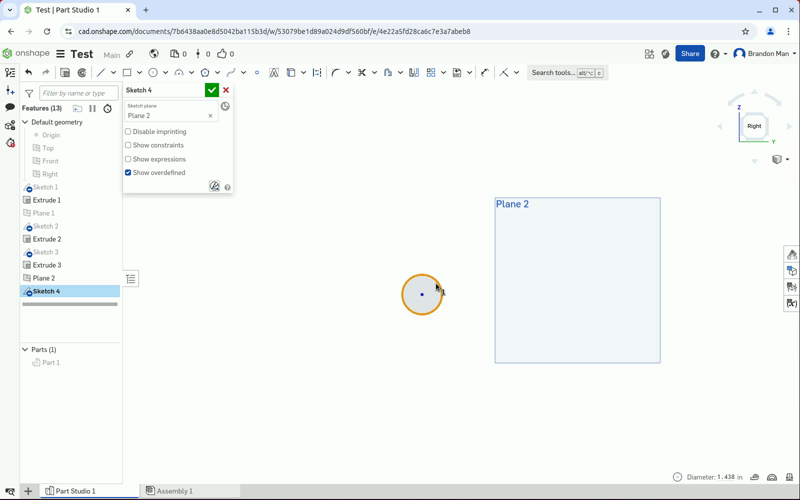
scroll(-6)
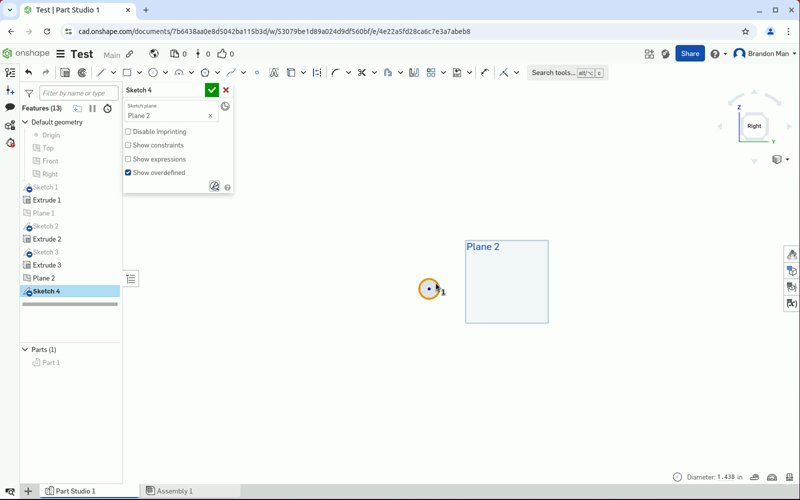
scroll(-6)
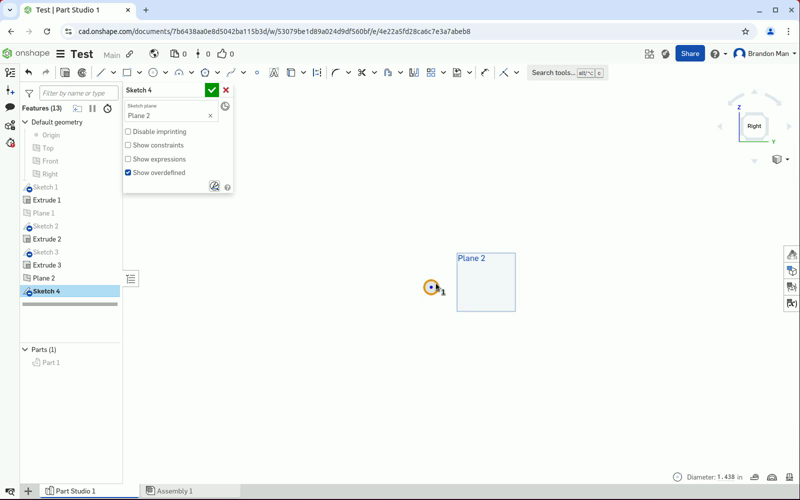
scroll(-6)
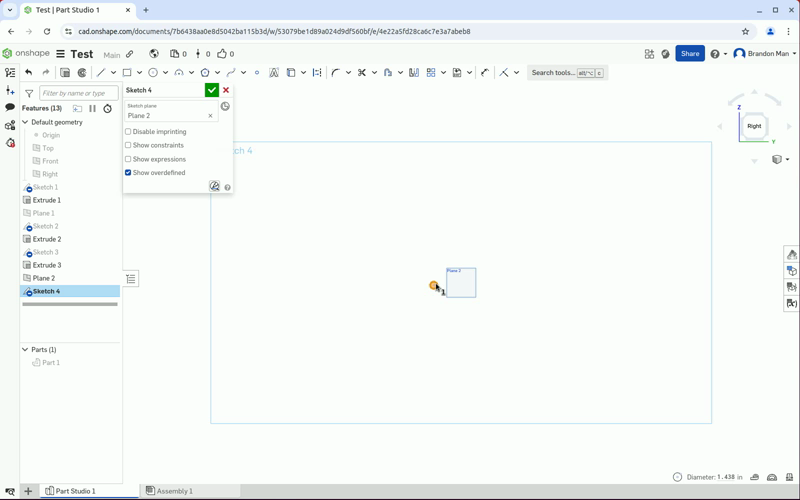
mouse_move(73, 352)
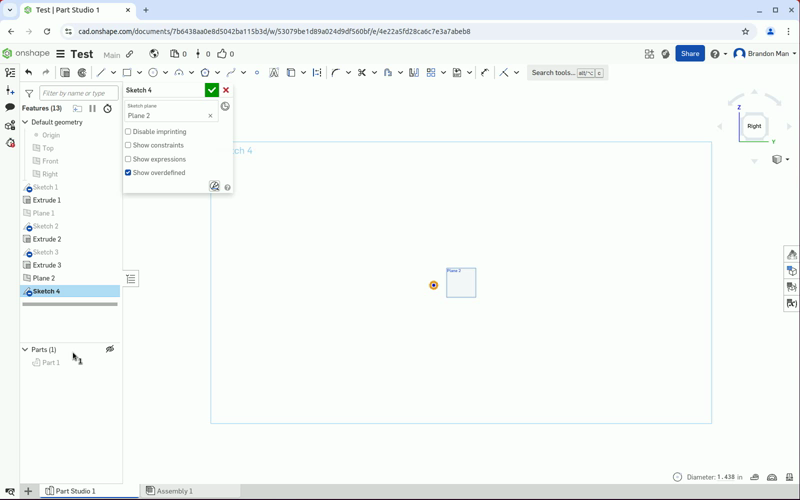
key(shift+y)
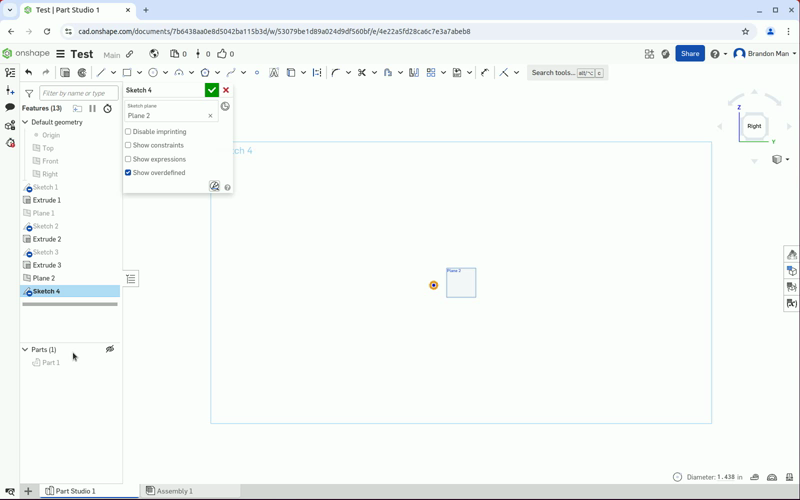
key(shift+e)
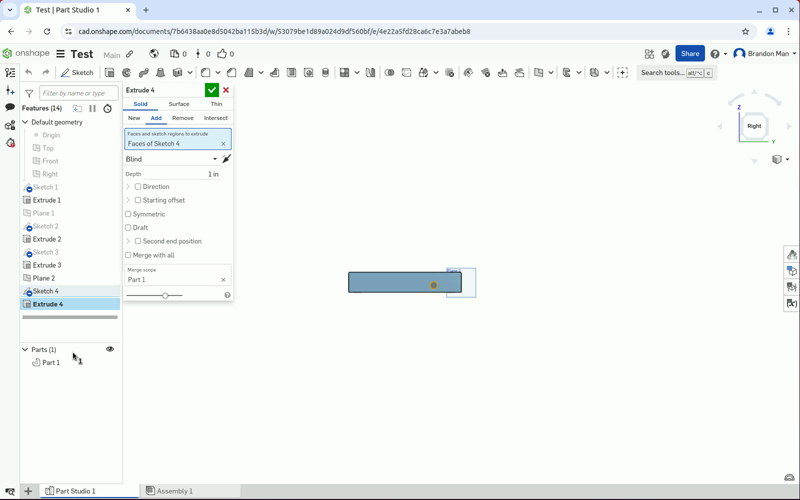
mouse_move(143, 106)
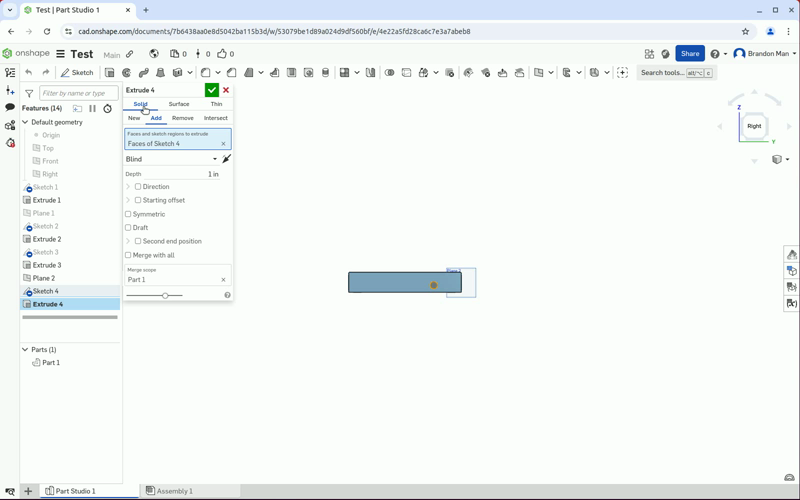
click(143, 106)
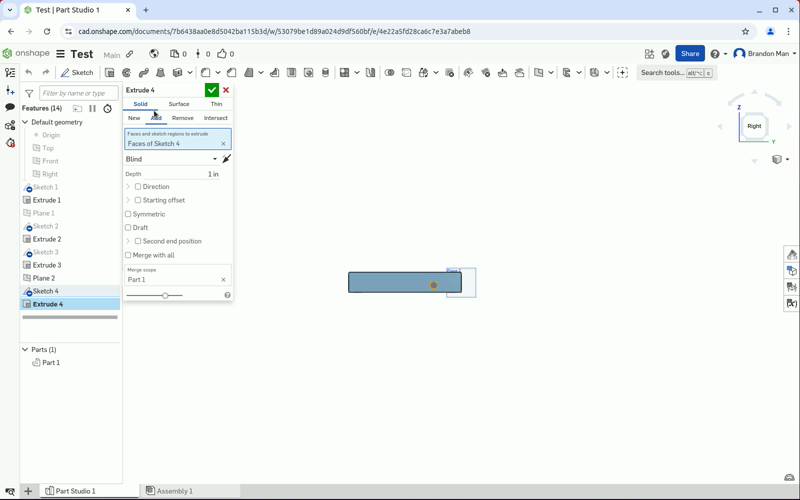
mouse_move(186, 120)
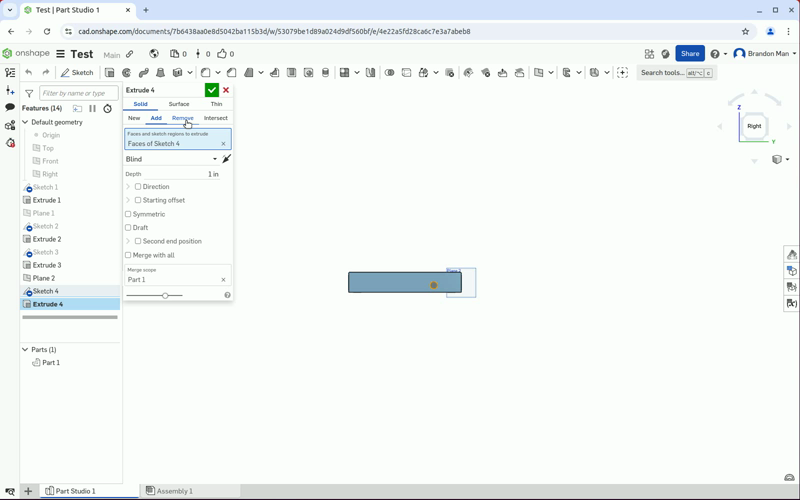
click(186, 120)
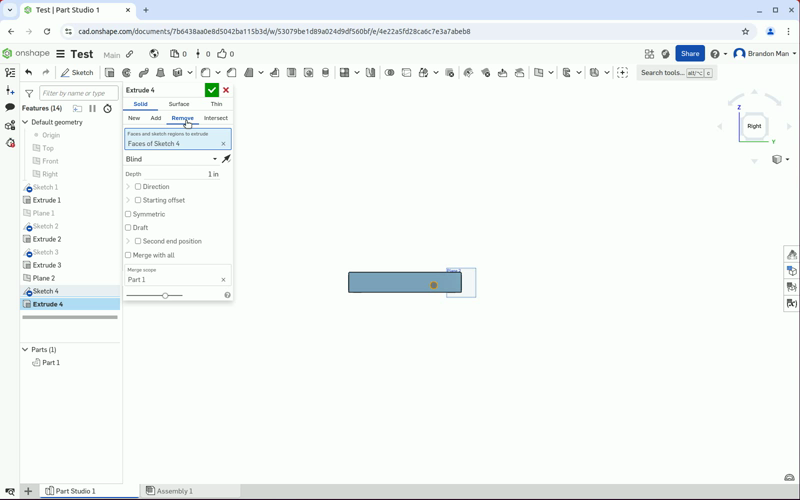
key(tab, 4)
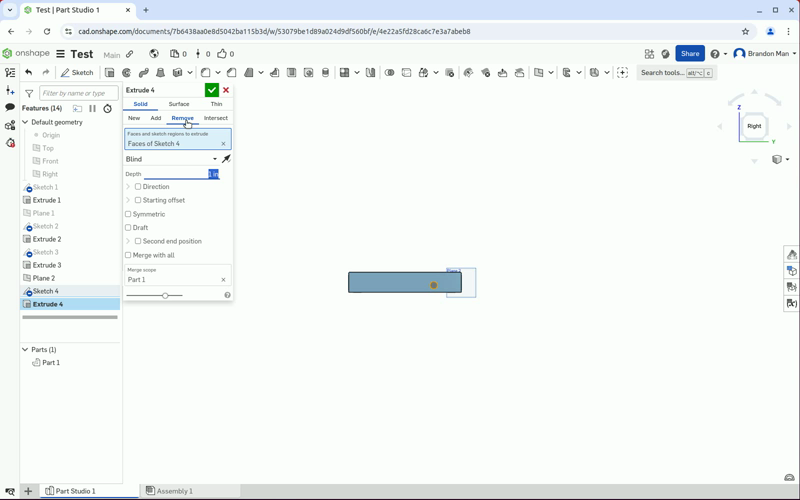
text(9.388)
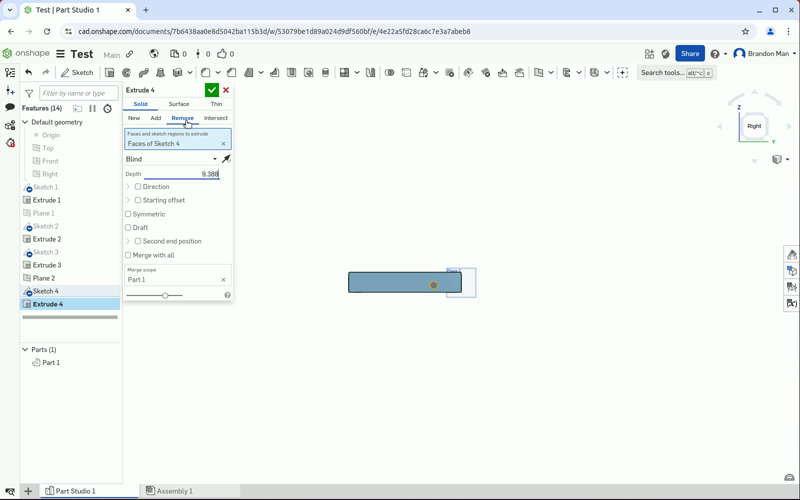
key(tab, 6)
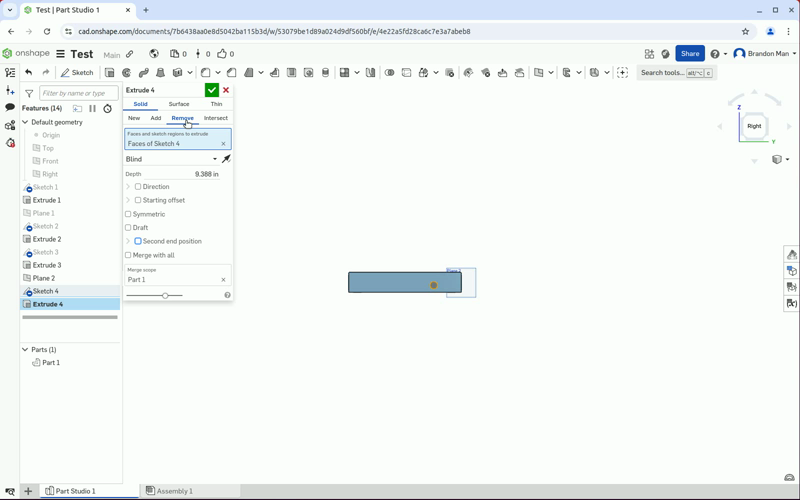
key(space)
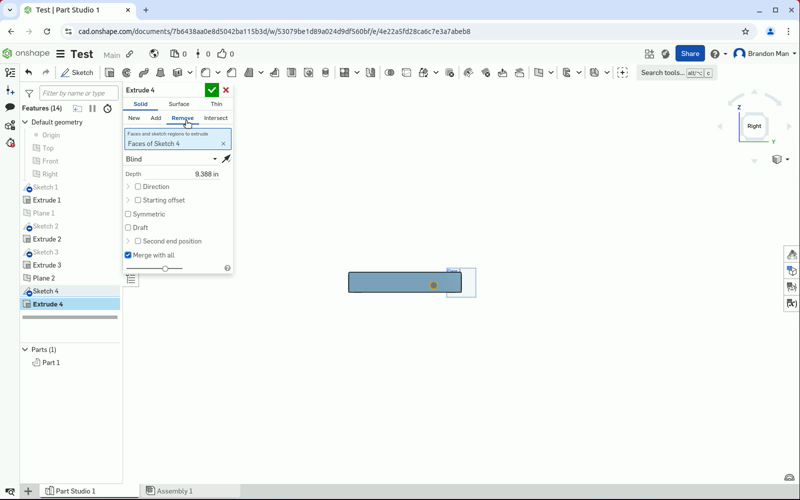
key(enter)
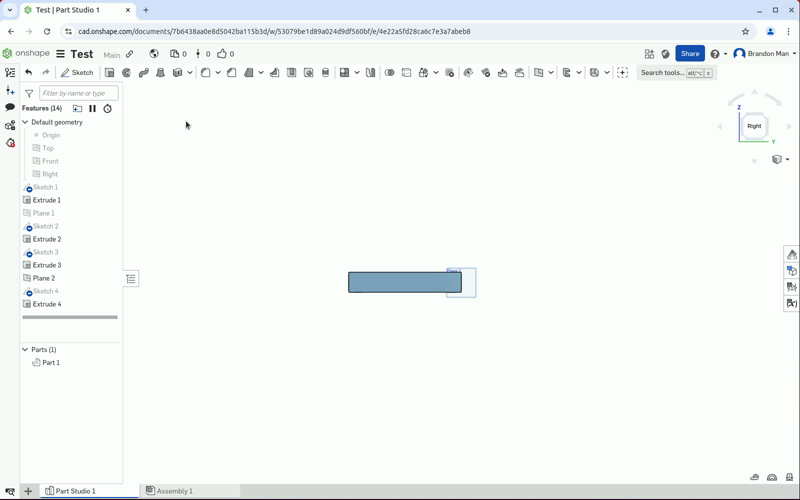
key(shift+h)
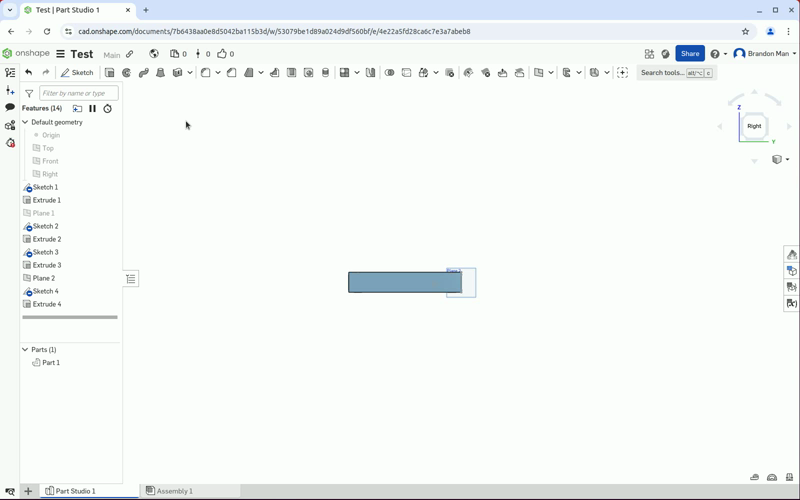
key(shift+h)
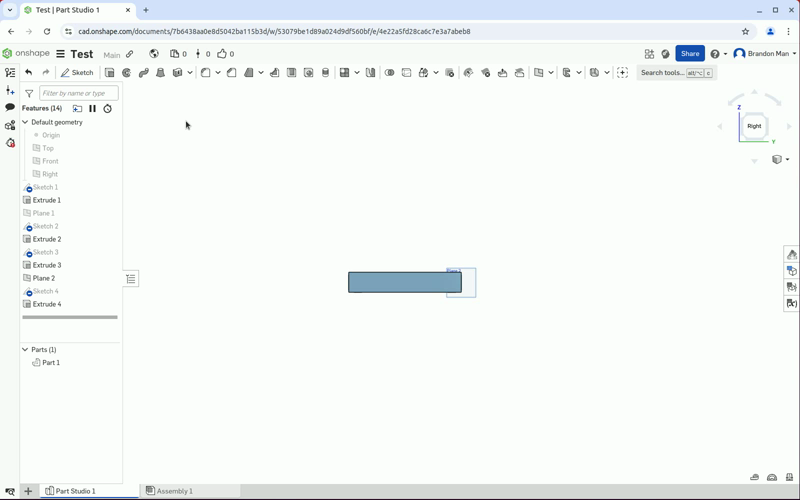
mouse_move(73, 189)
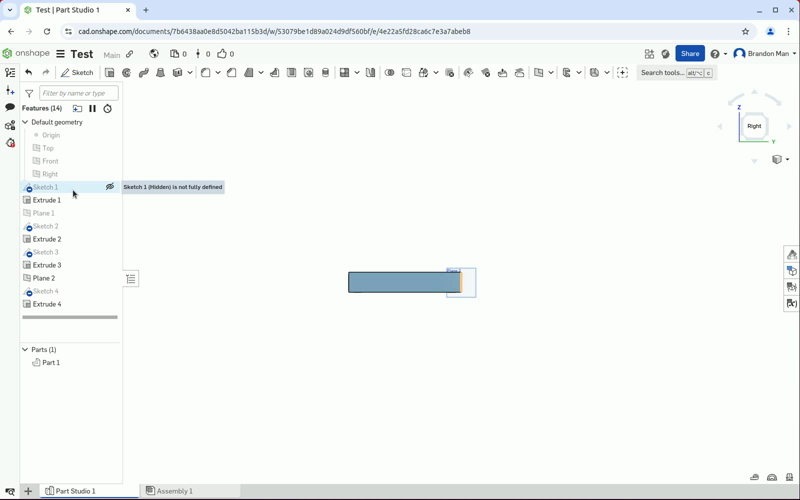
click(73, 189)
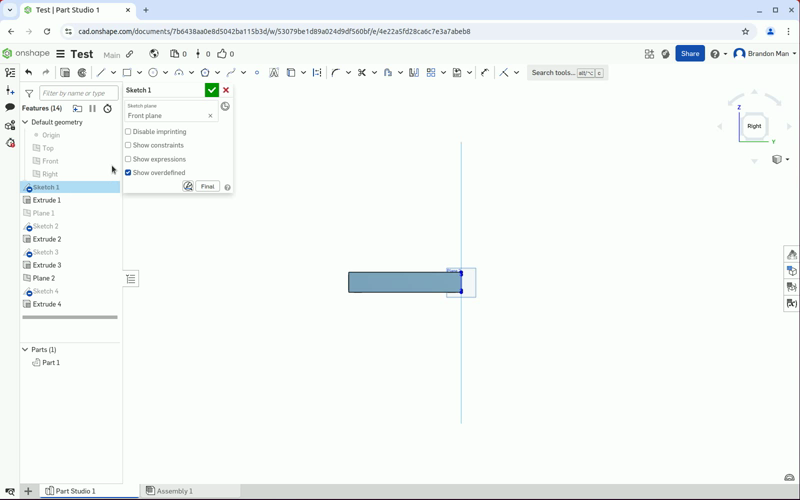
mouse_move(229, 92)
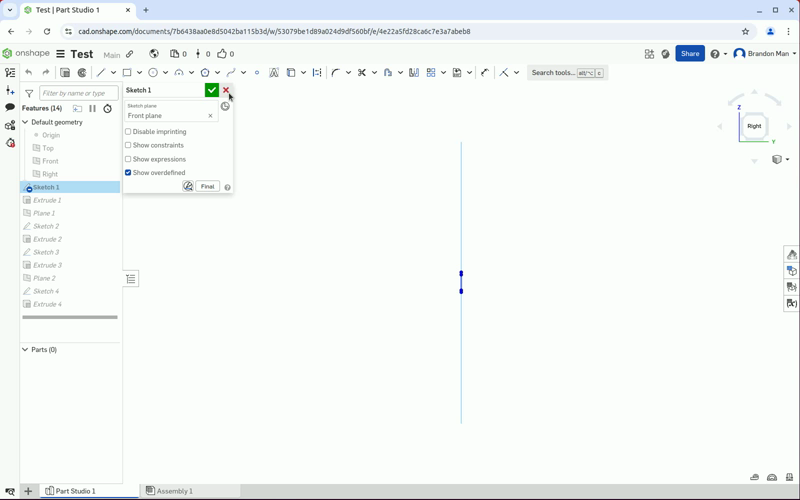
click(229, 92)
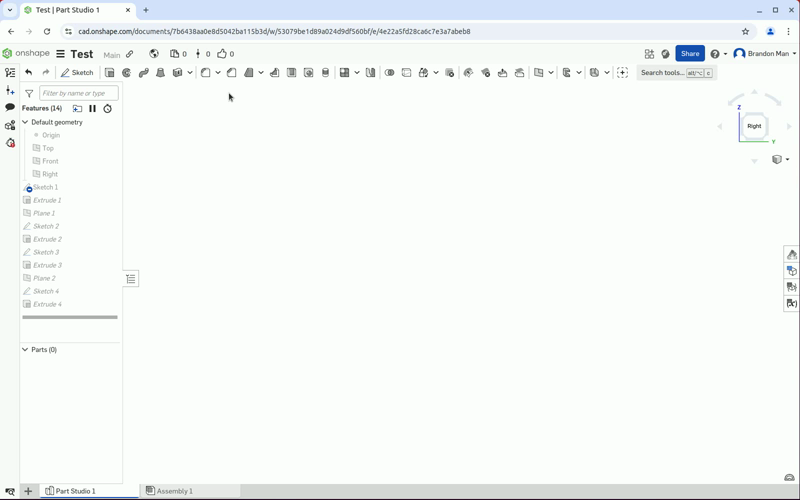
key(shift+s)
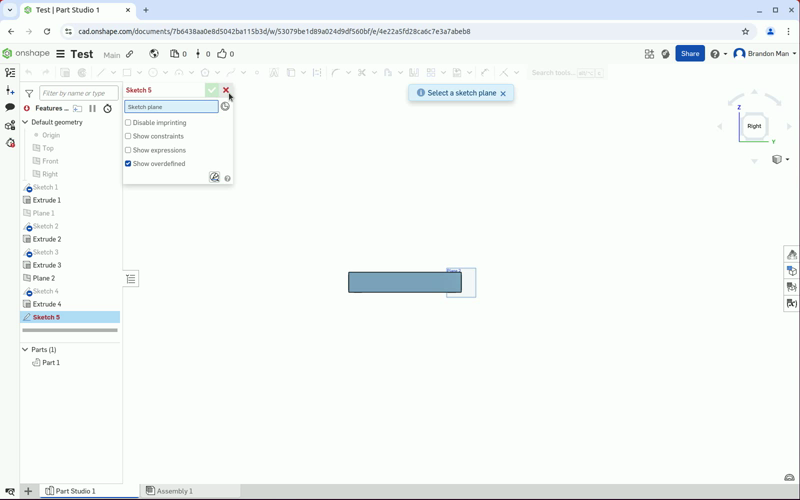
mouse_move(73, 280)
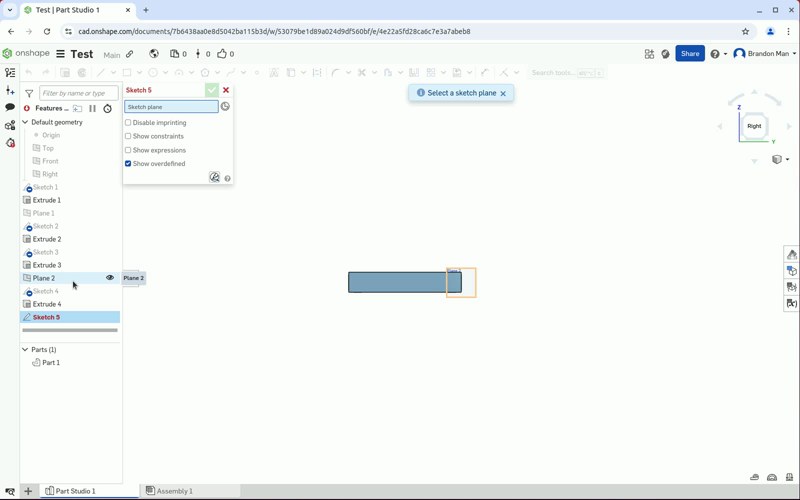
click(73, 280)
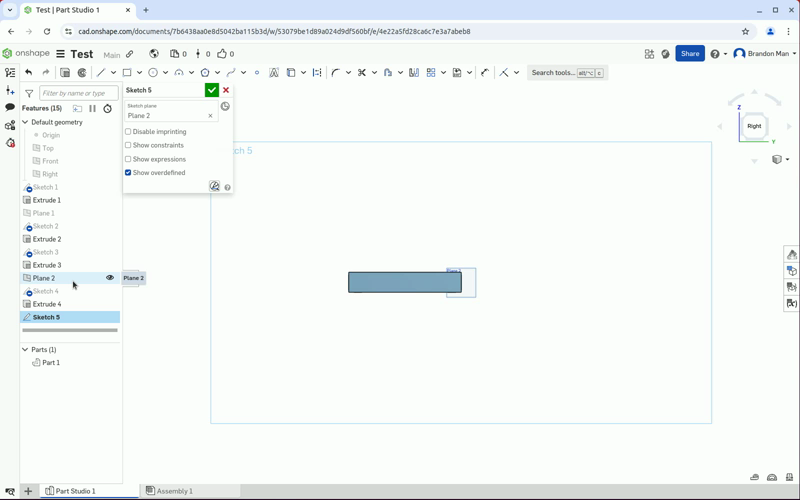
mouse_move(73, 352)
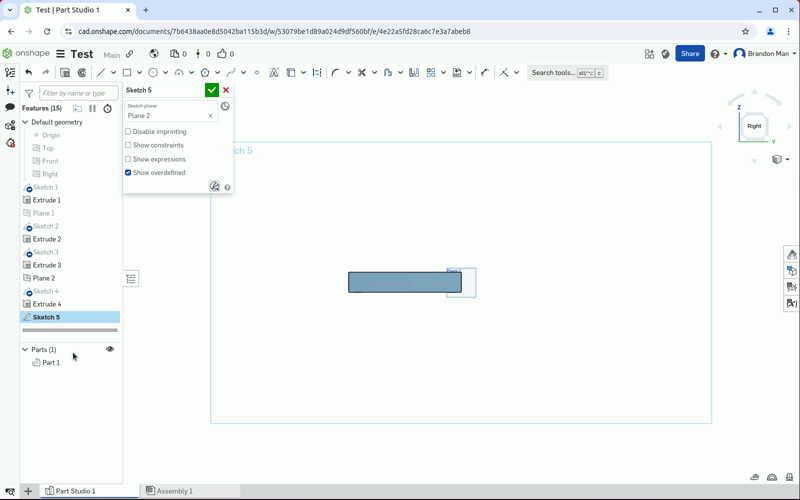
key(y)
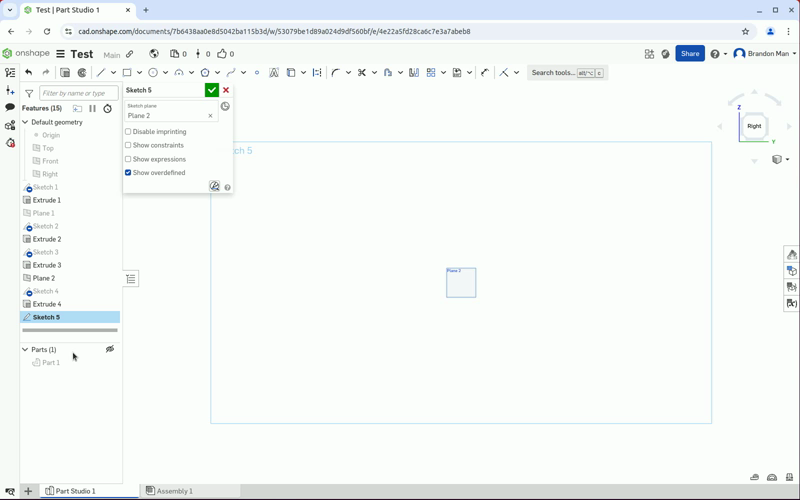
key(c)
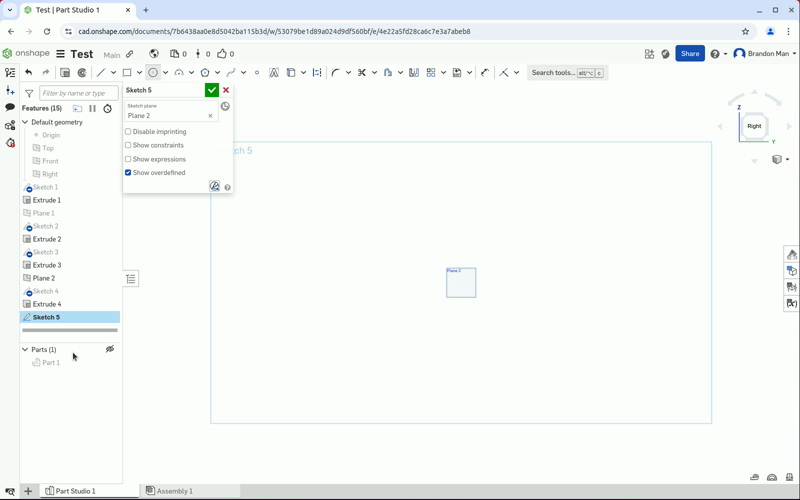
key_down(shift)
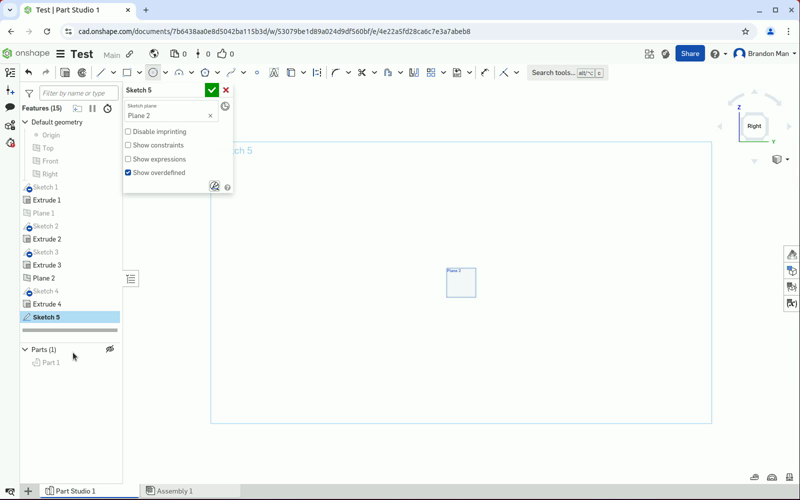
mouse_move(376, 285)
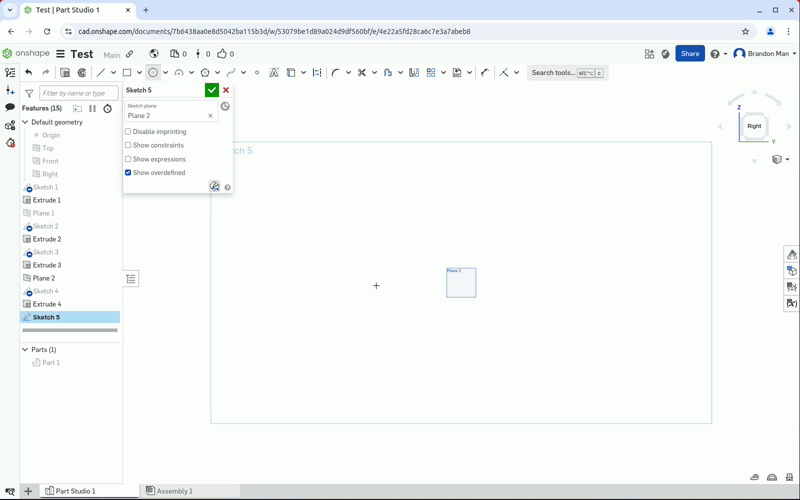
click(376, 285)
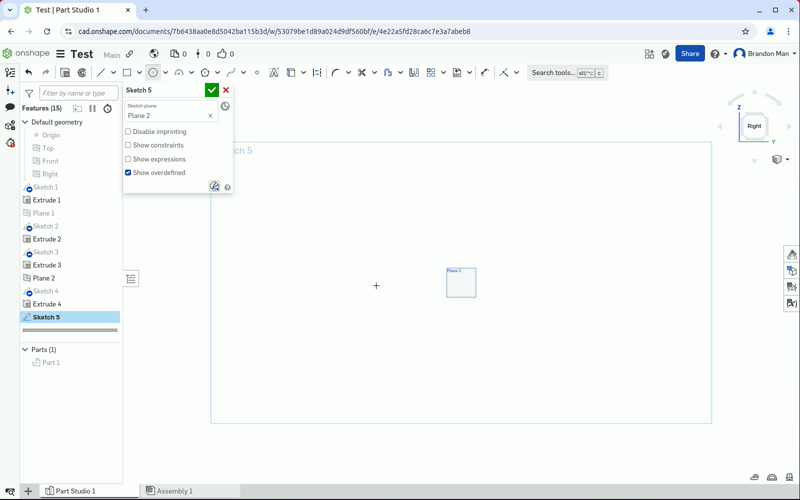
key_up(shift)
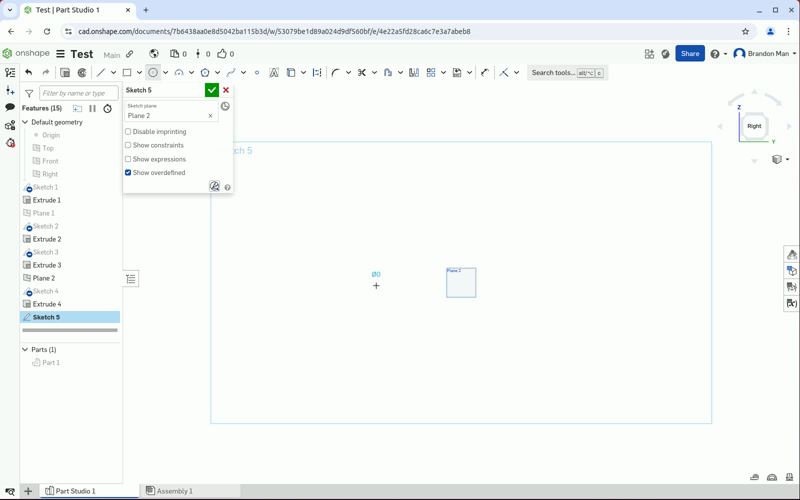
mouse_move(379, 285)
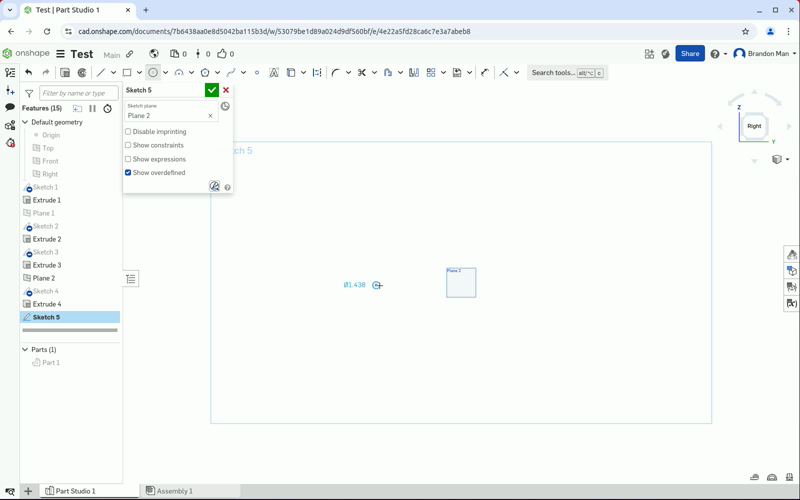
click(379, 285)
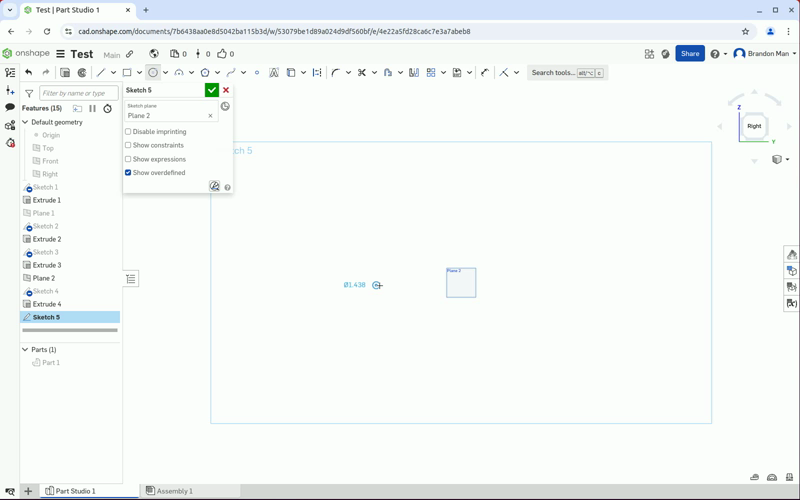
key(esc)
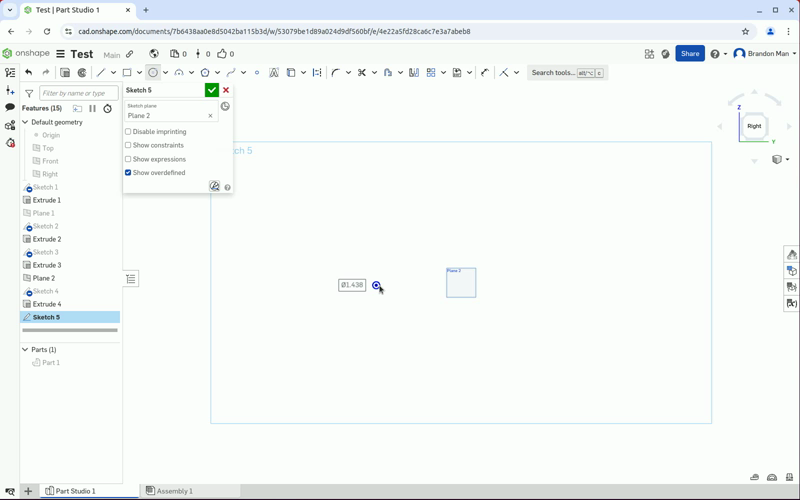
mouse_move(377, 282)
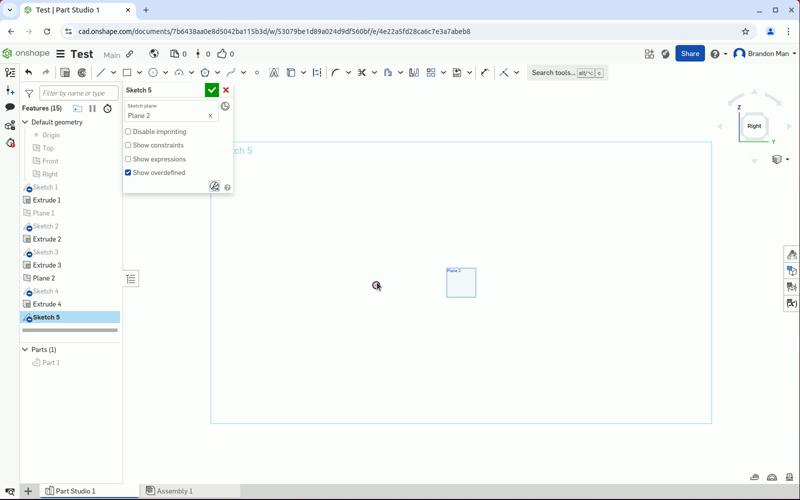
scroll(6)
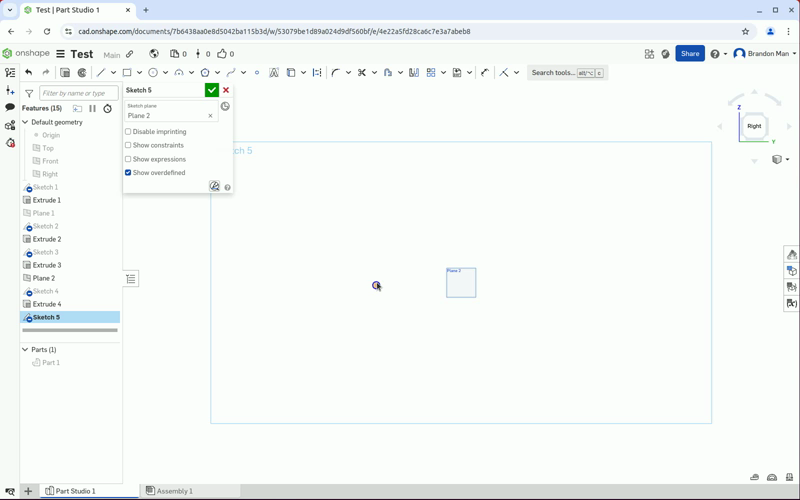
scroll(6)
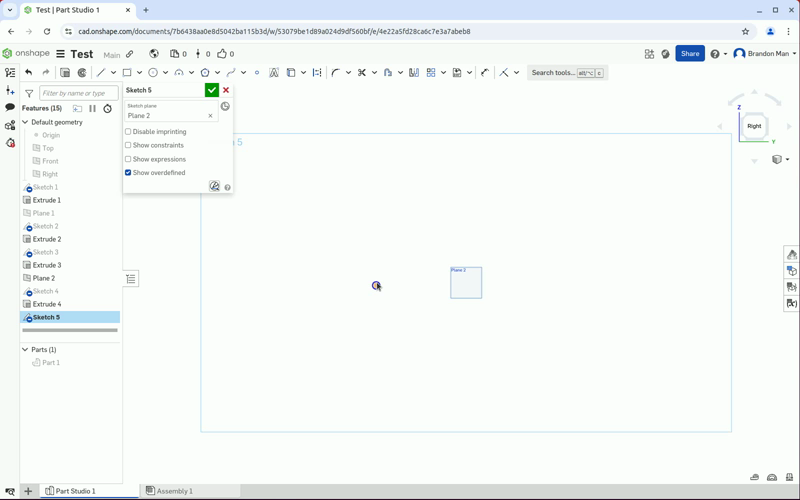
scroll(6)
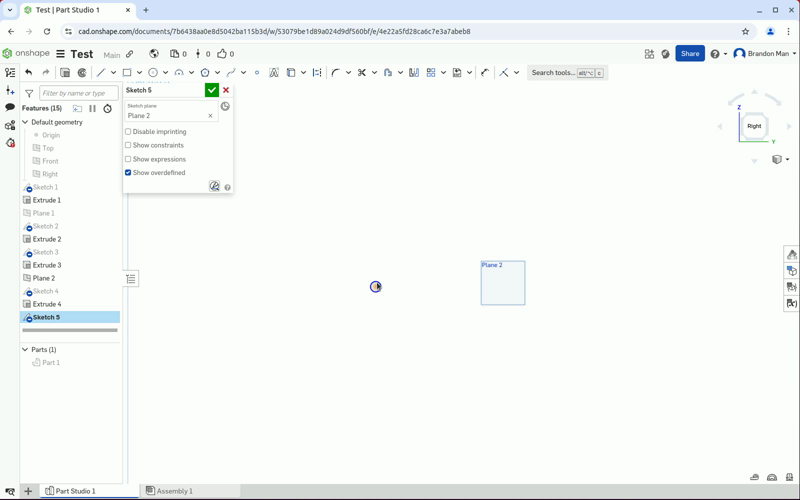
scroll(6)
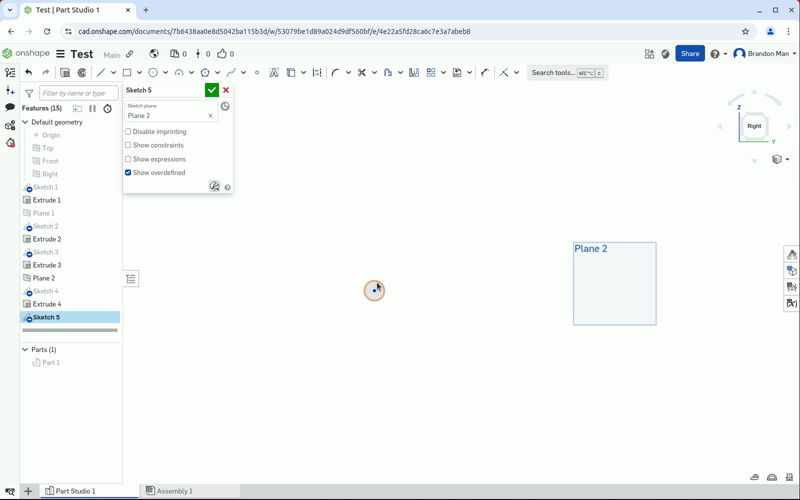
scroll(6)
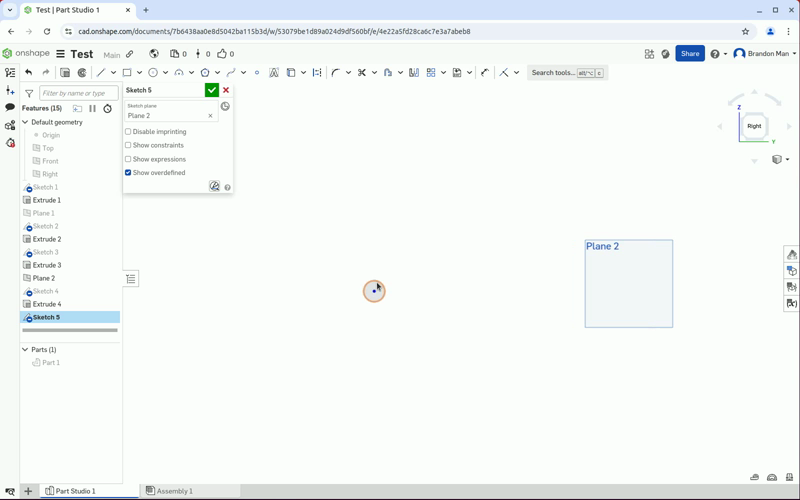
scroll(6)
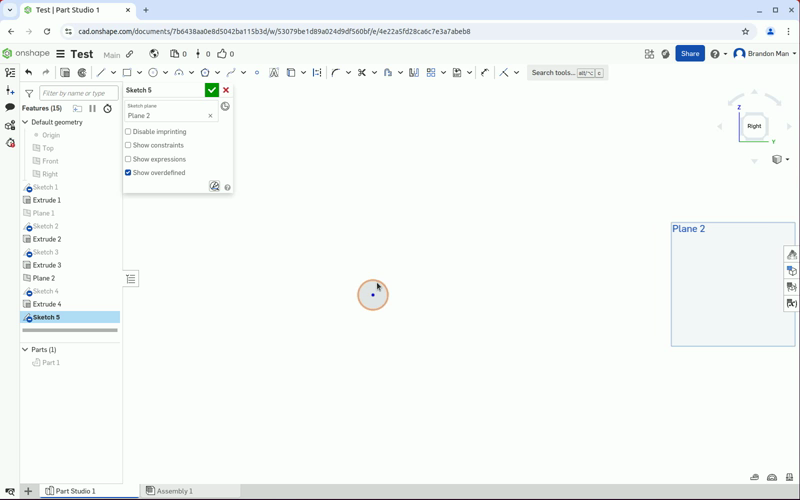
scroll(6)
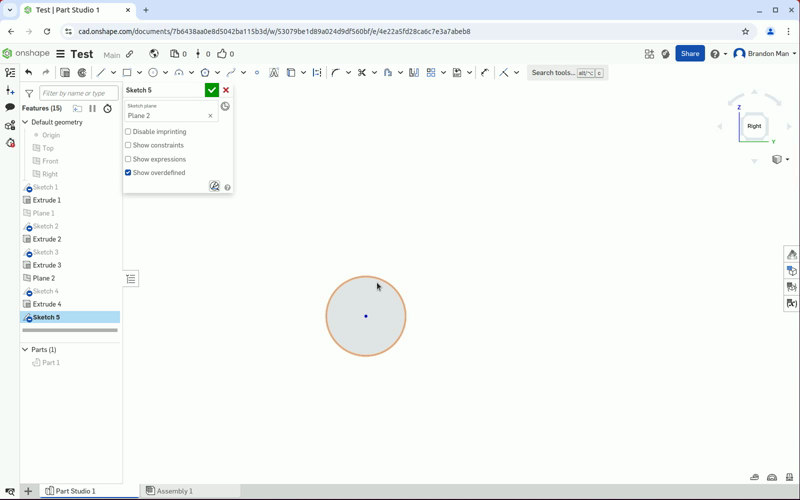
click(377, 282)
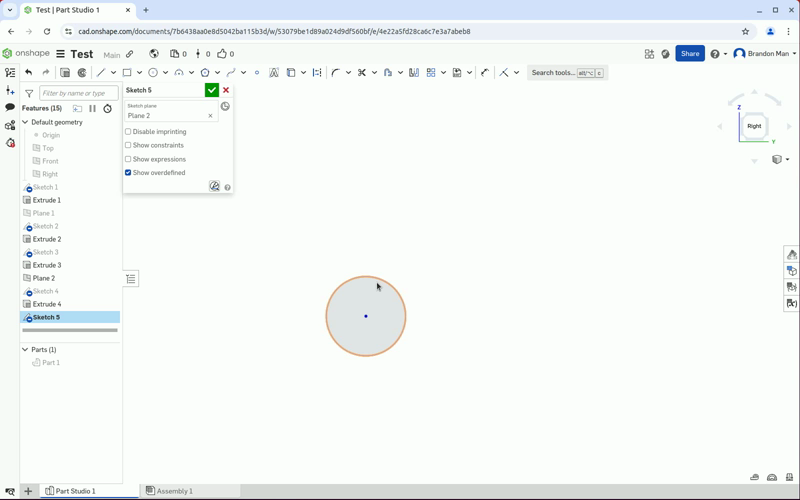
scroll(-6)
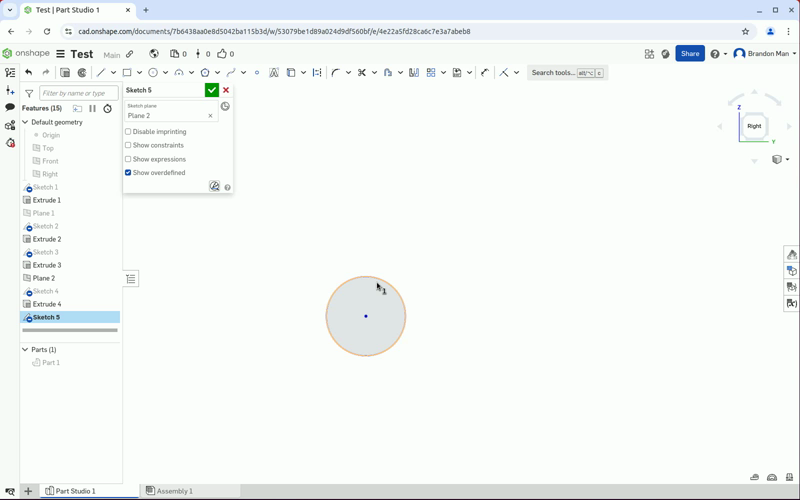
scroll(-6)
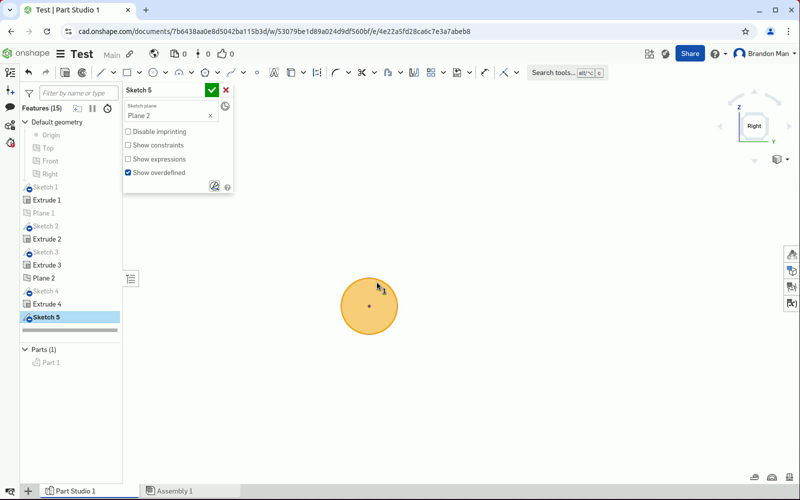
scroll(-6)
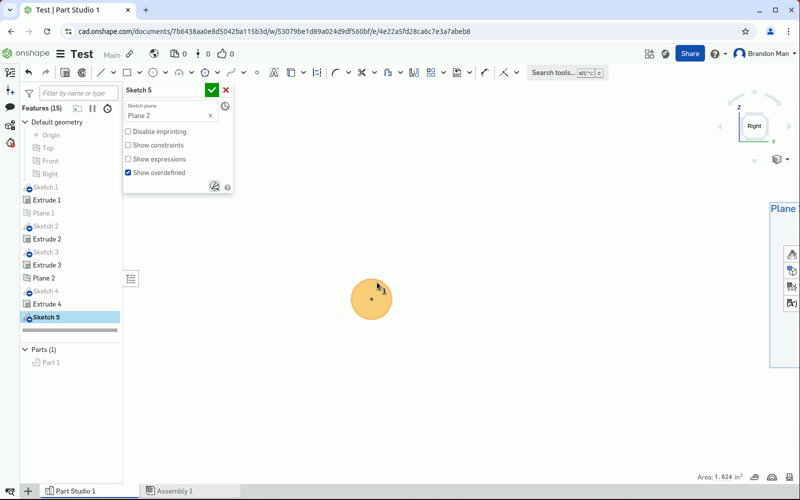
scroll(-6)
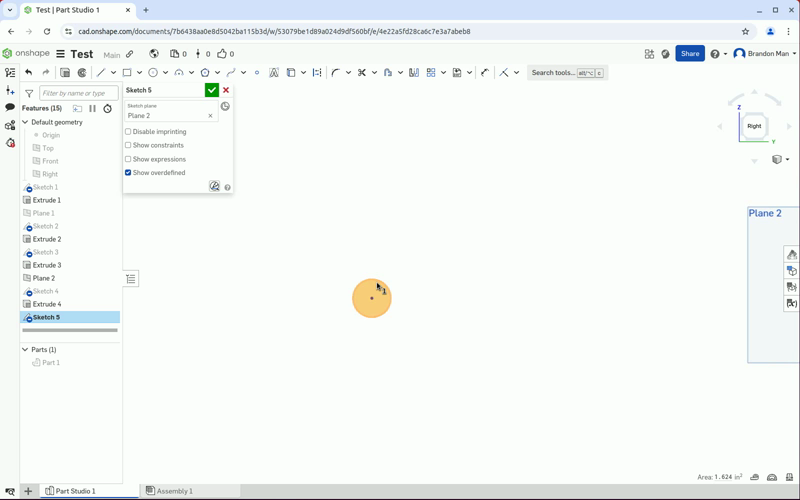
scroll(-6)
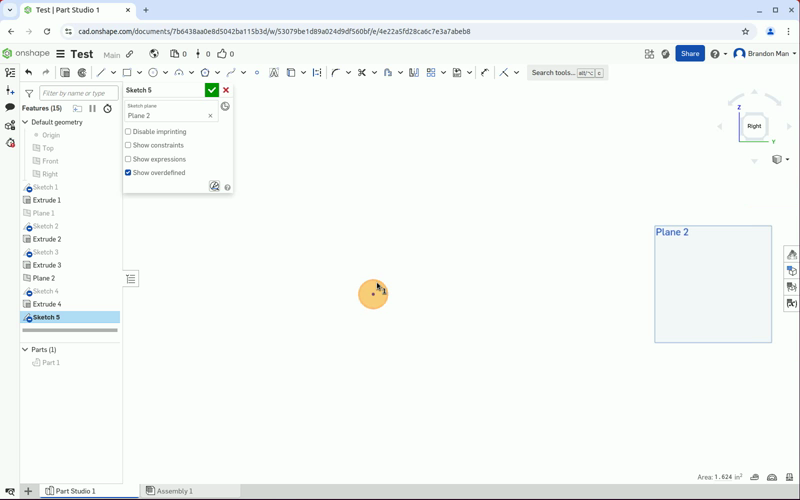
scroll(-6)
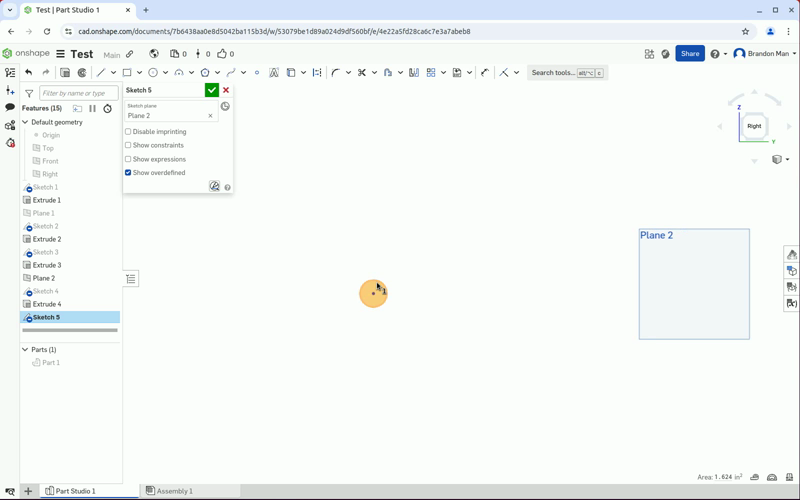
scroll(-6)
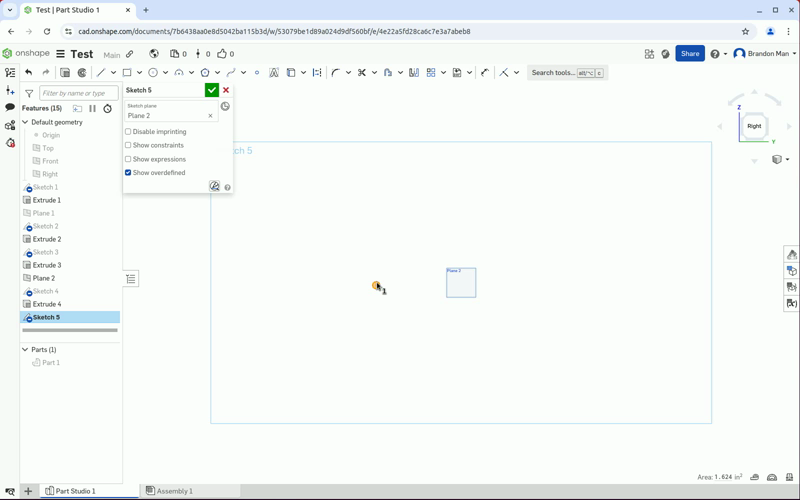
mouse_move(73, 352)
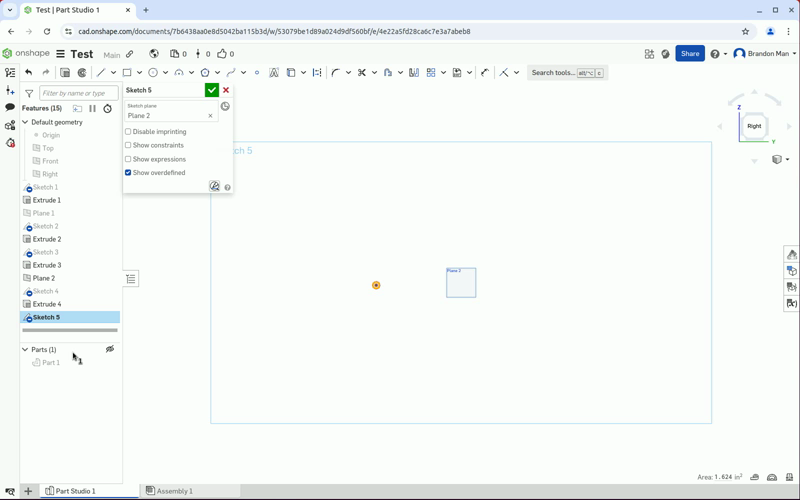
key(shift+y)
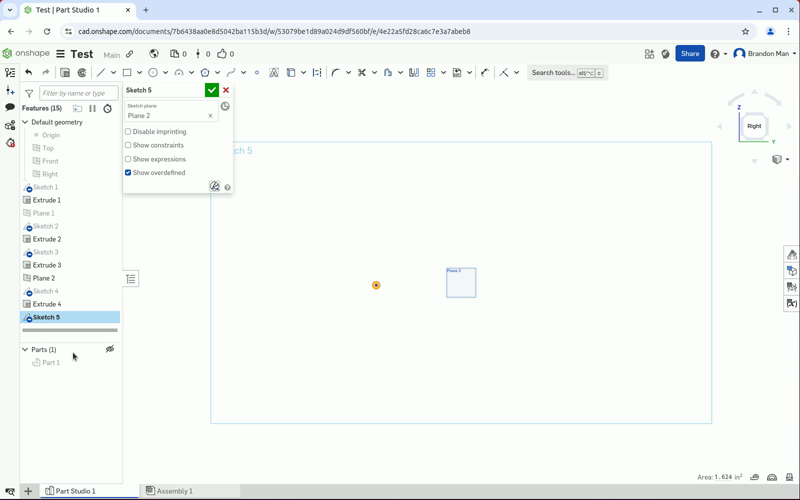
key(shift+e)
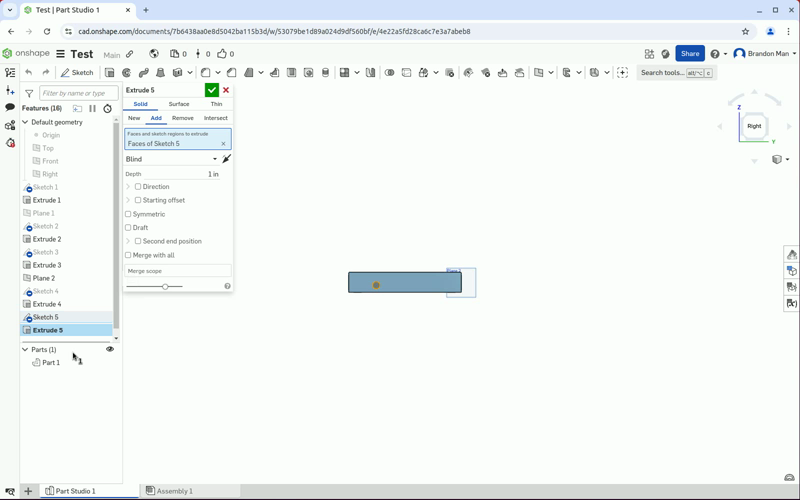
mouse_move(143, 106)
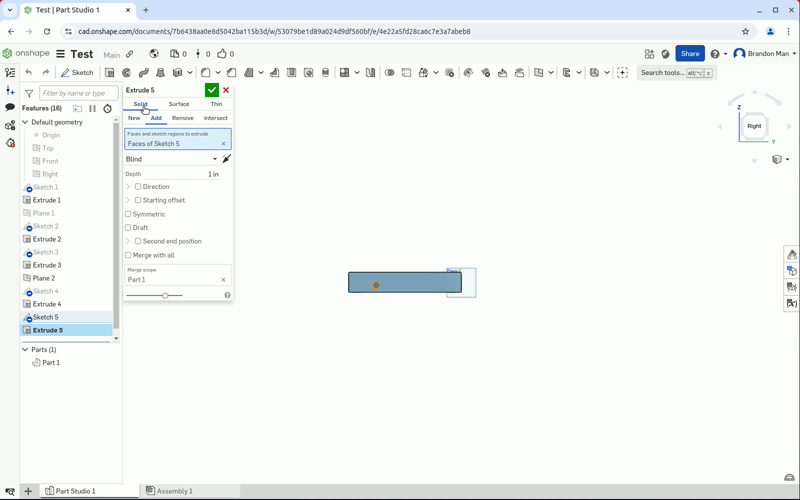
click(143, 106)
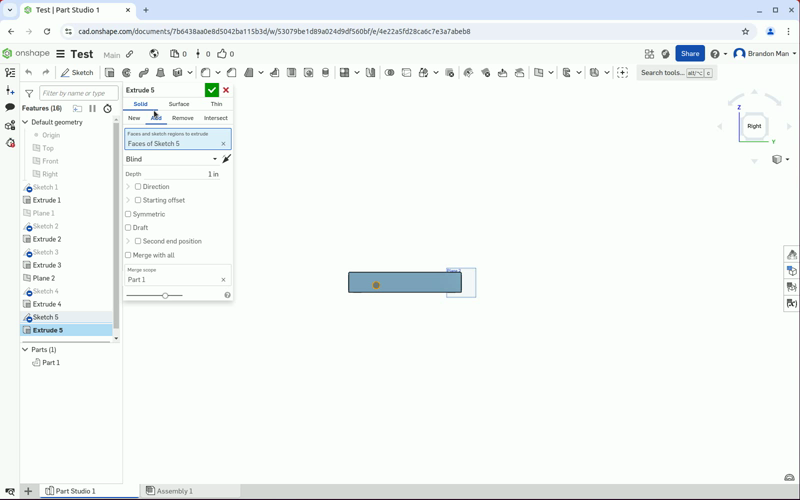
mouse_move(186, 120)
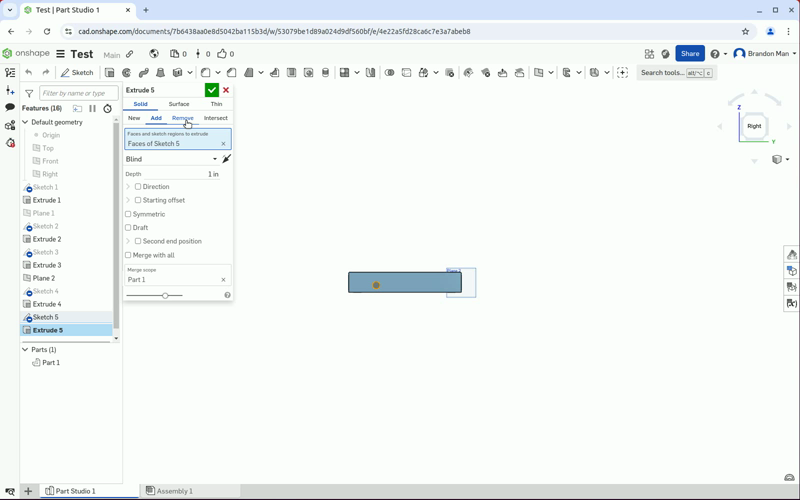
click(186, 120)
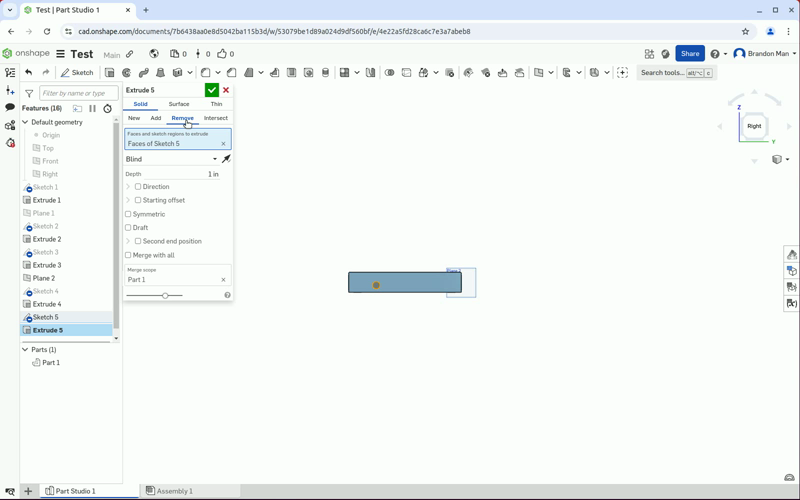
key(tab, 4)
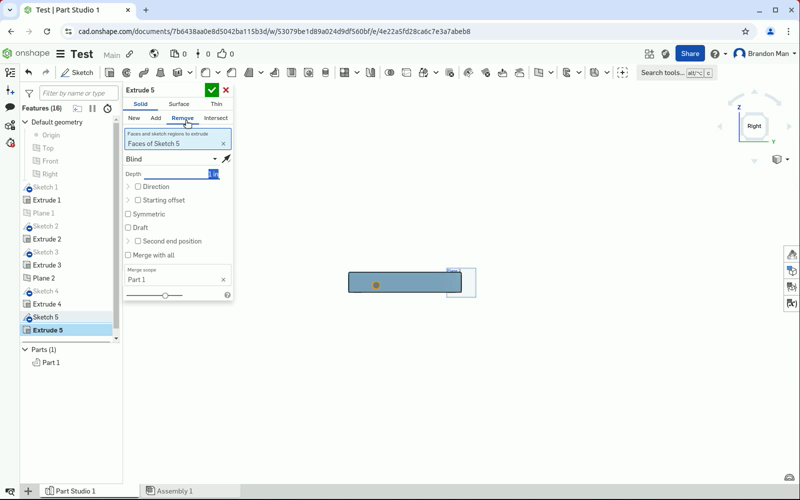
text(9.388)
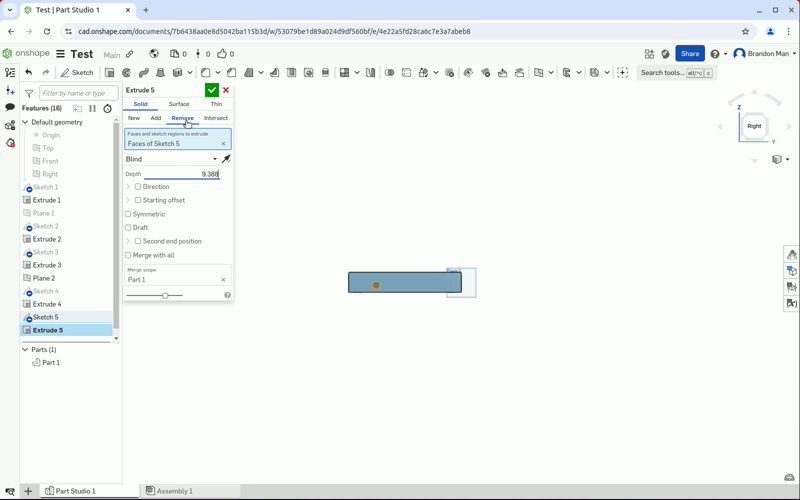
key(tab, 6)
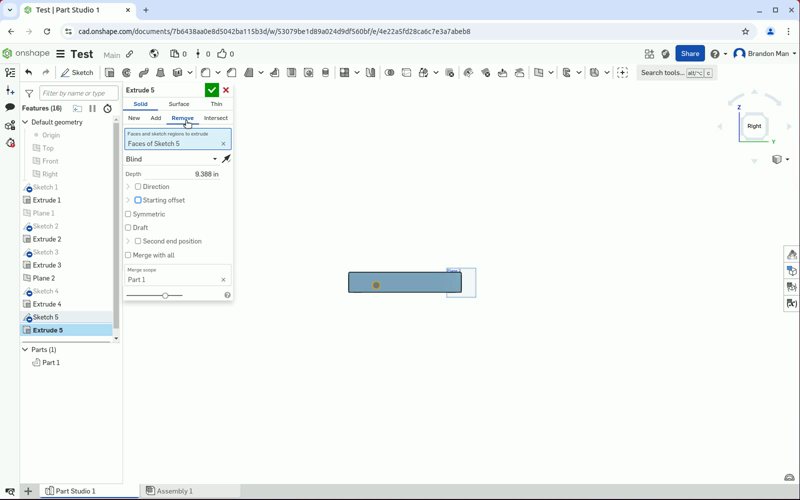
key(space)
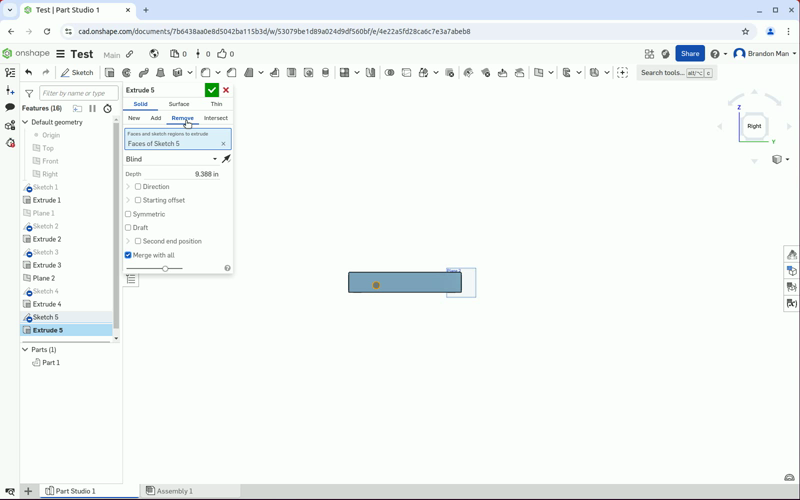
key(enter)
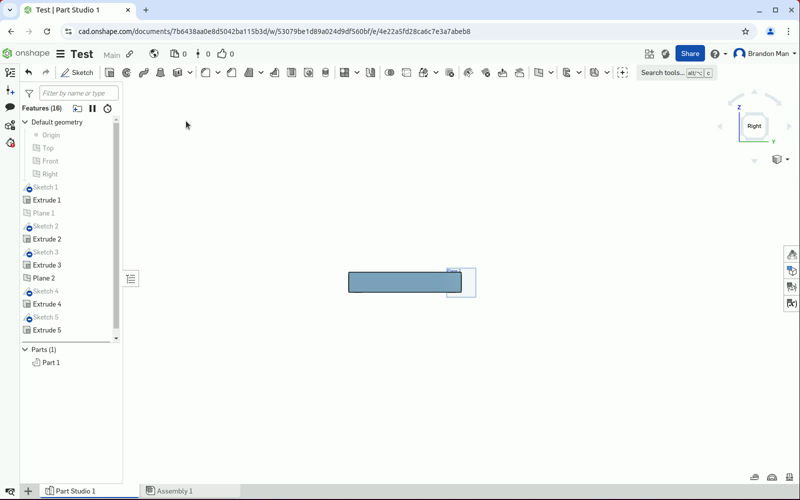
key(shift+h)
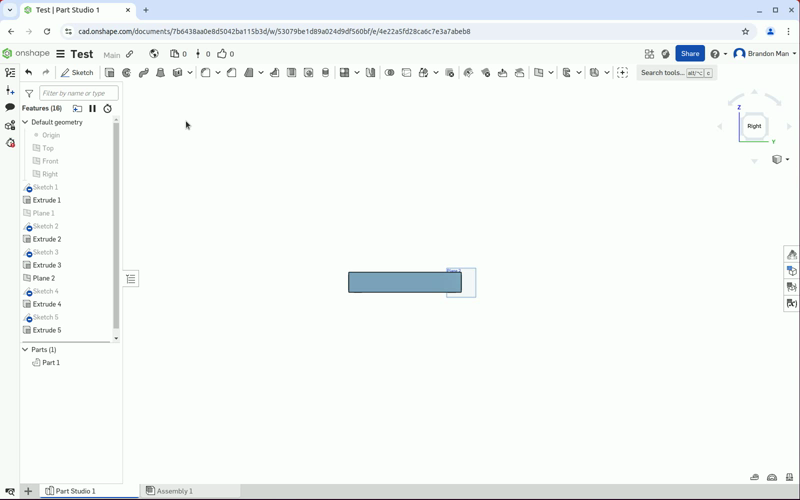
key(shift+h)
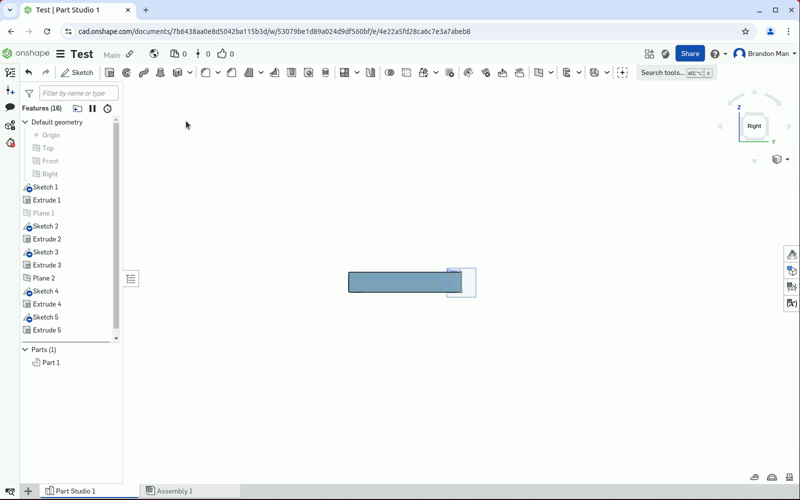
key(shift+7)
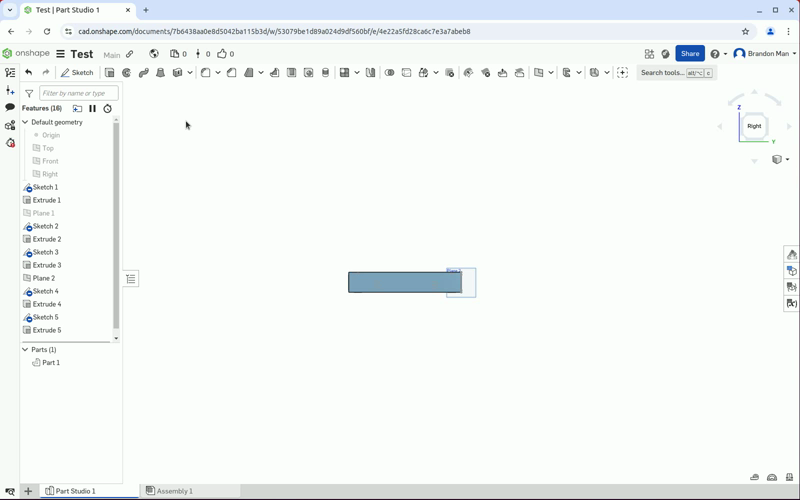
key(right, 2)
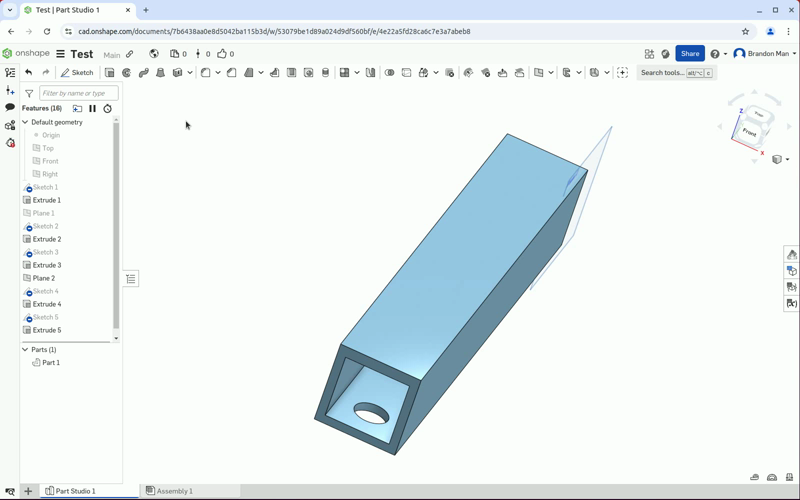
key(down, 2)
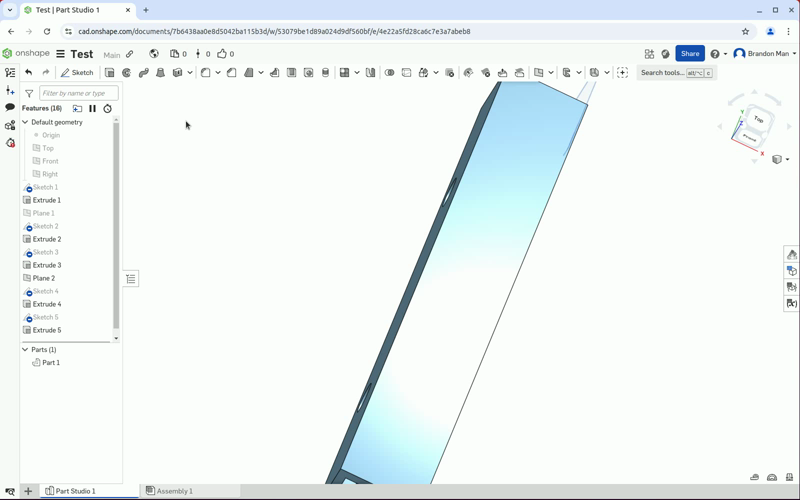
key(up, 2)
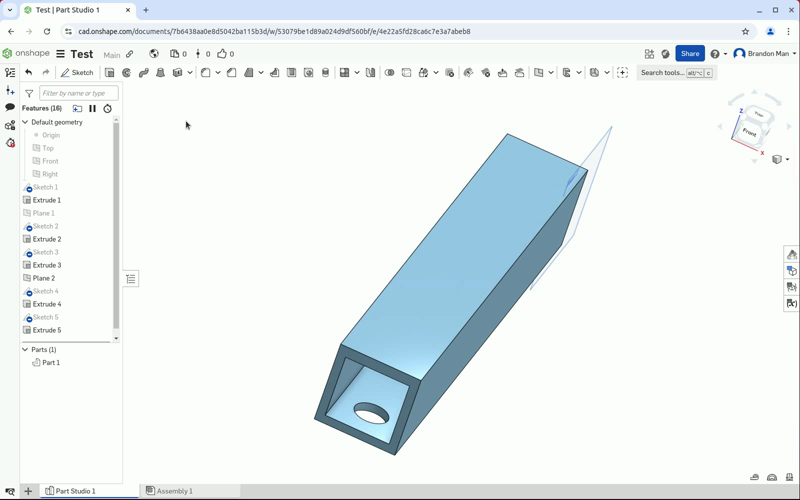
key(left, 2)
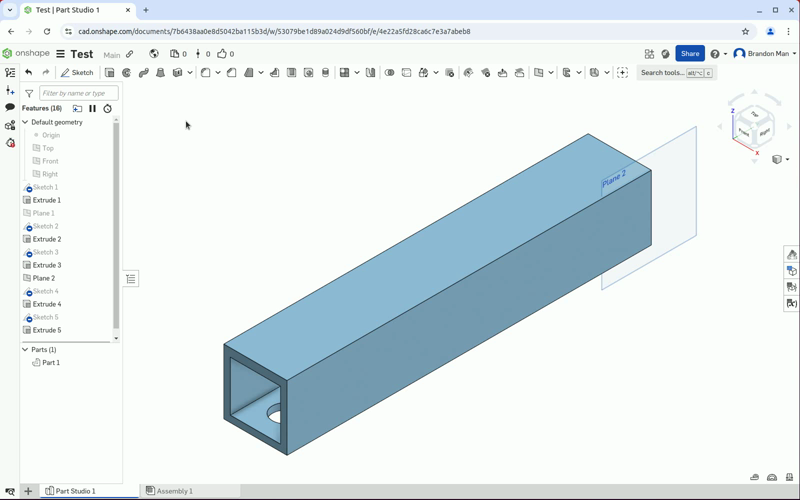
mouse_move(69, 189)
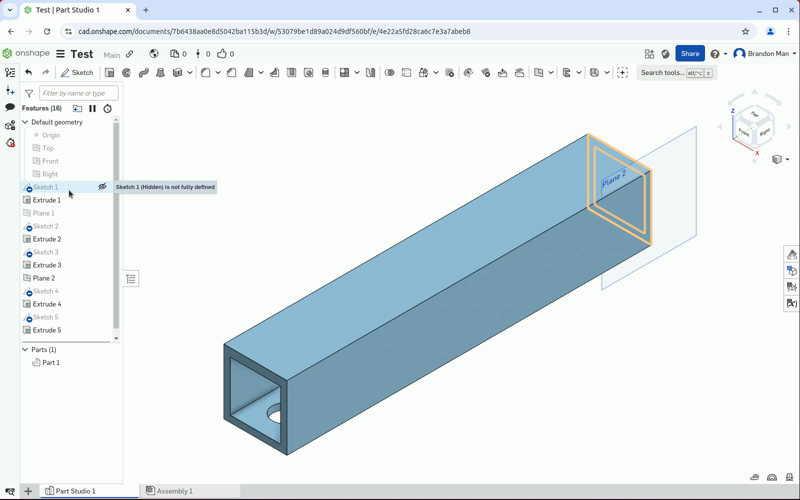
click(69, 189)